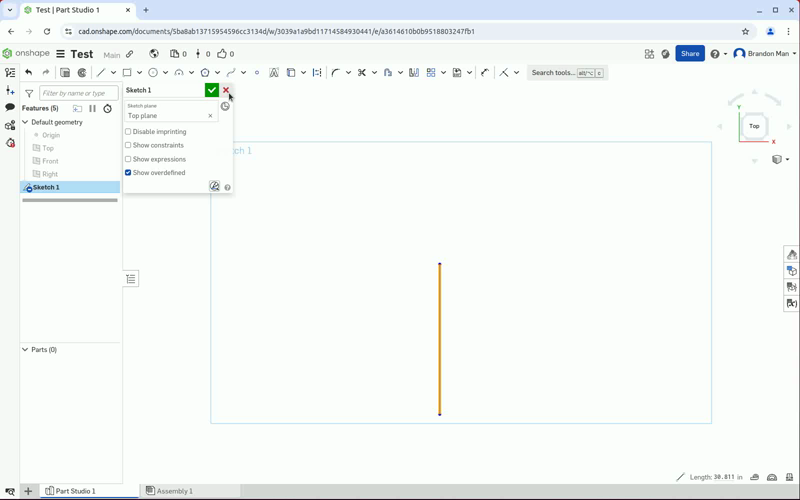
key(shift+h)
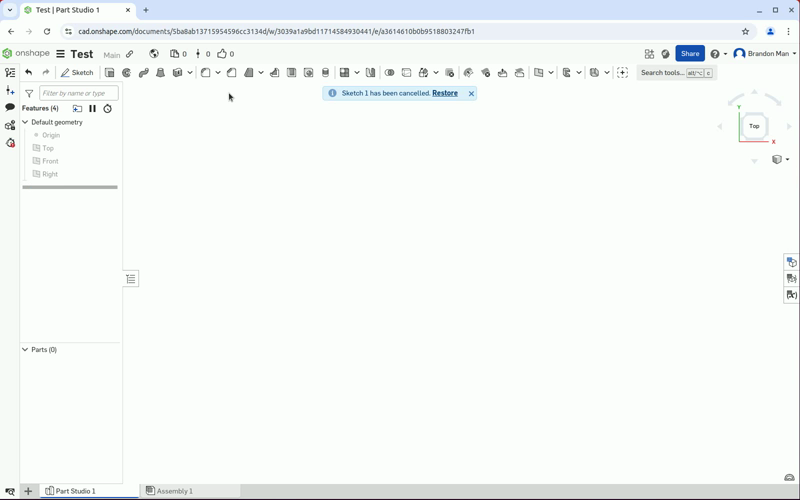
mouse_move(73, 352)
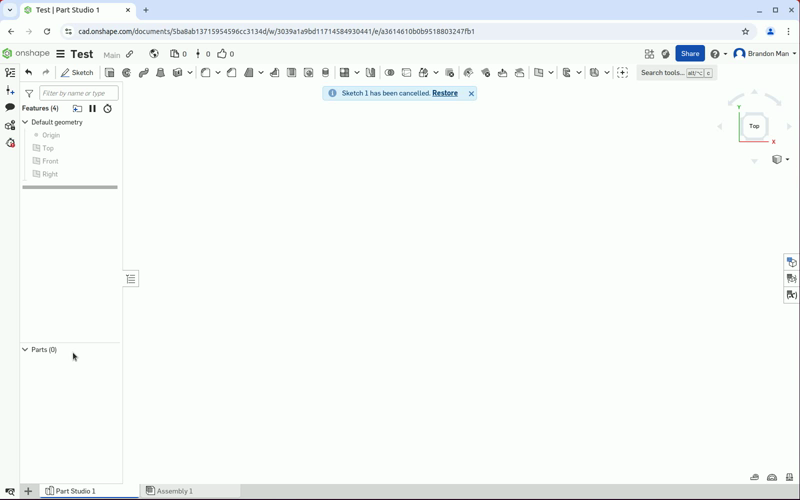
key(y)
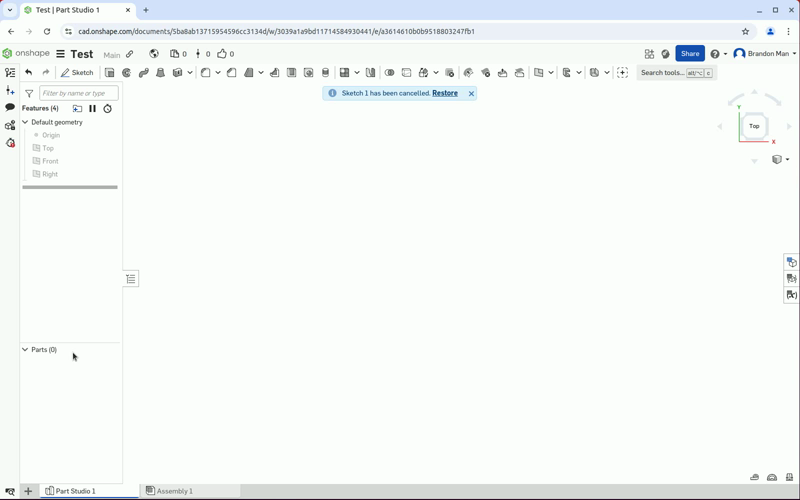
key(shift+p)
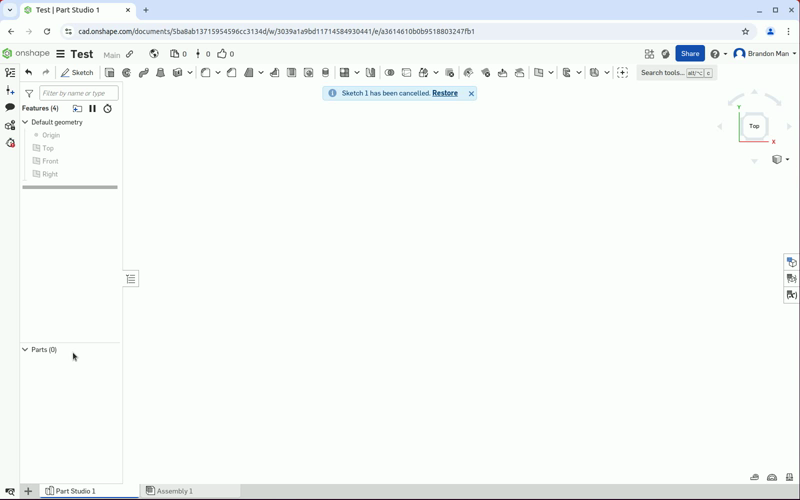
key(space)
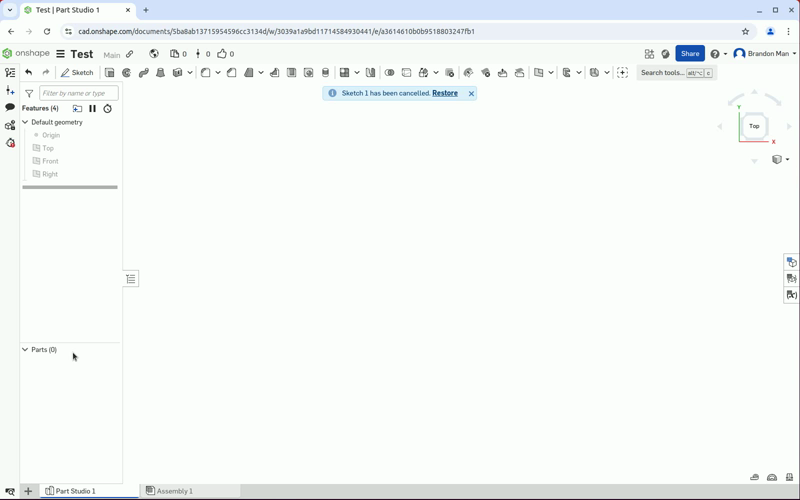
key_down(shift)
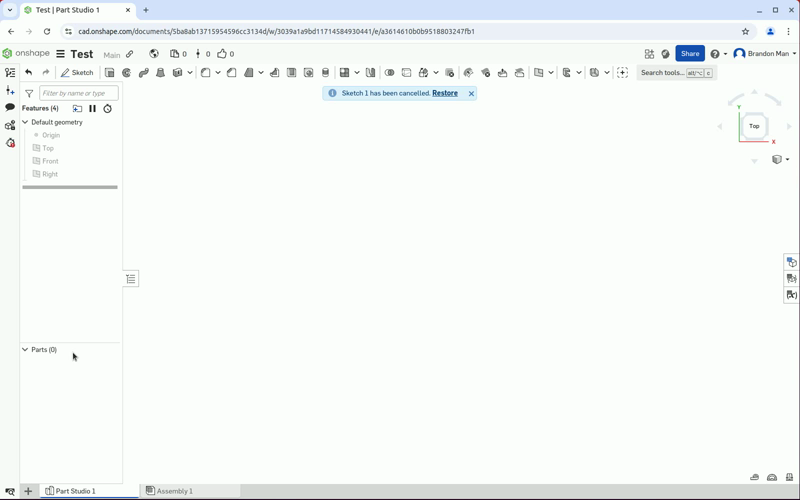
key(up)
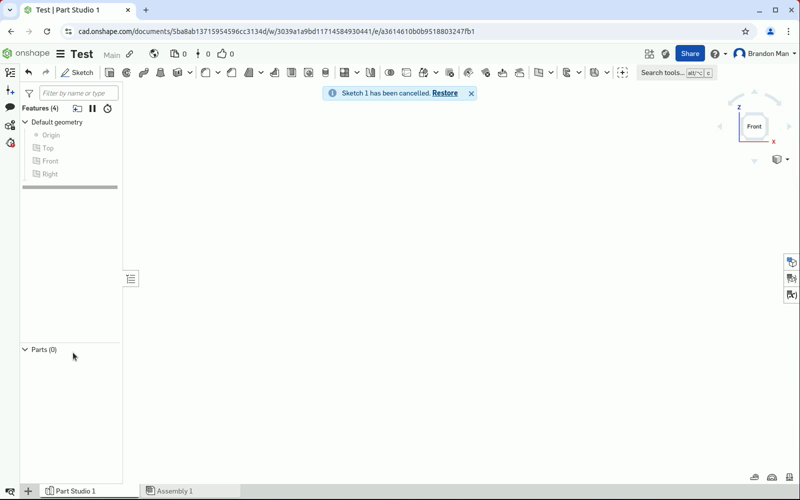
key_up(shift)
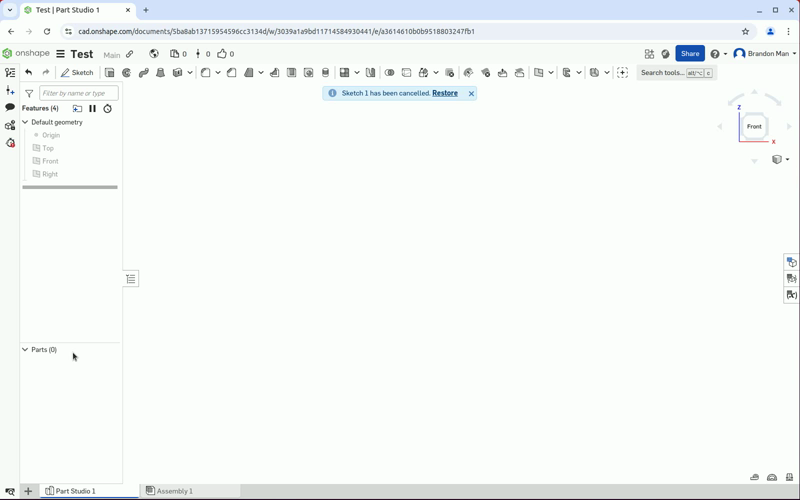
key(space)
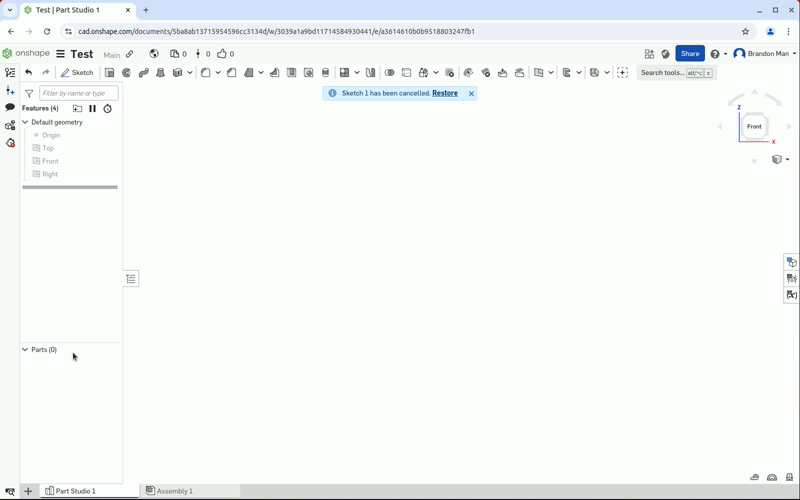
key_down(shift)
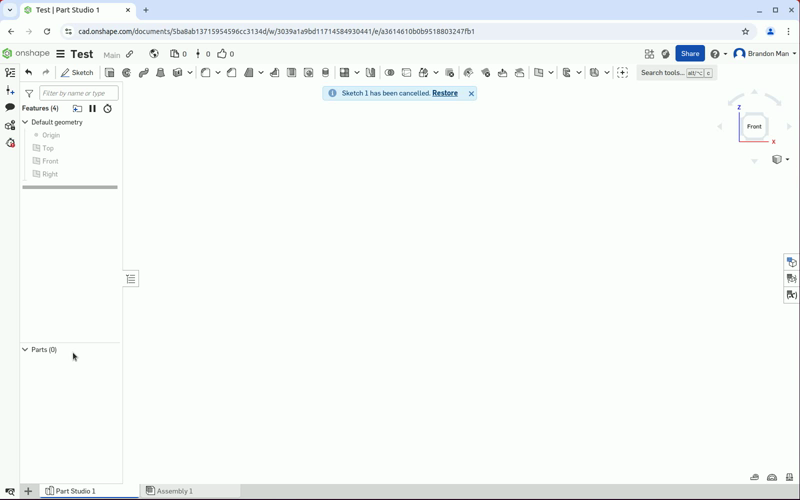
key(left)
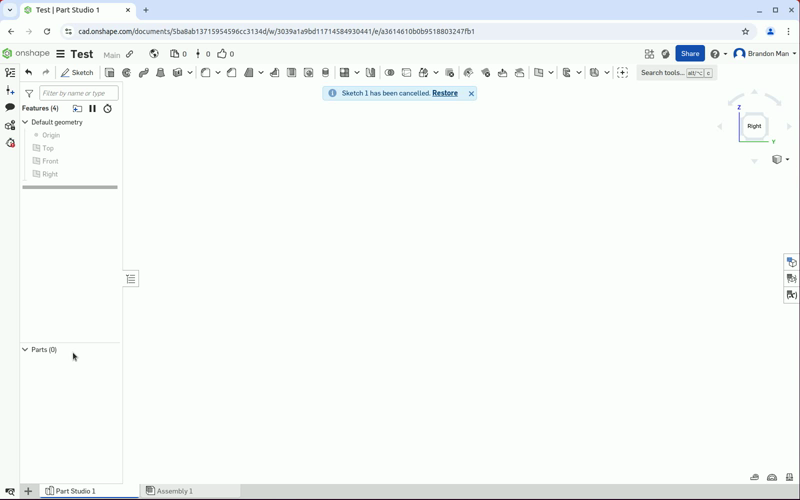
key_up(shift)
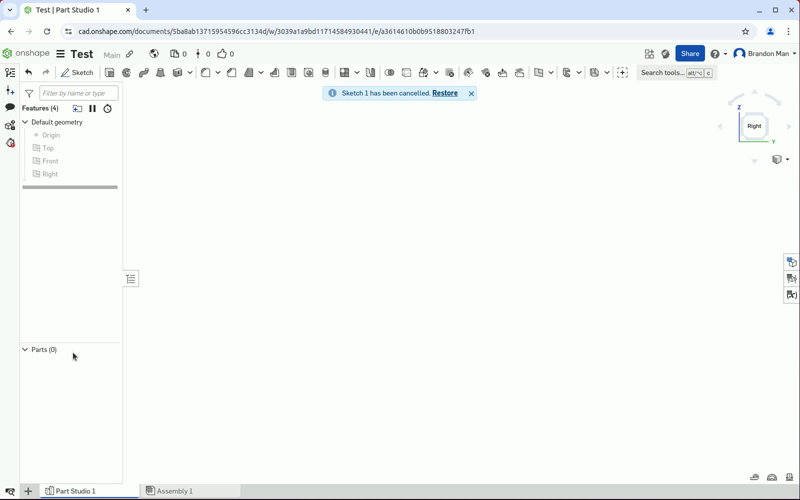
mouse_move(73, 352)
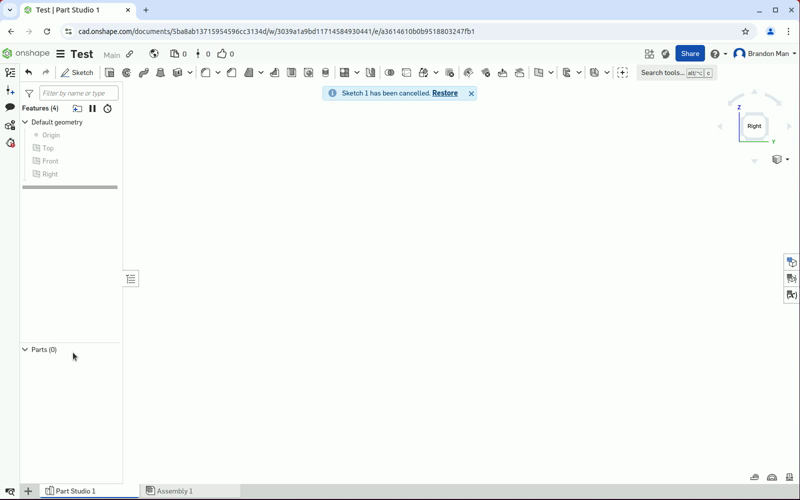
key(shift+y)
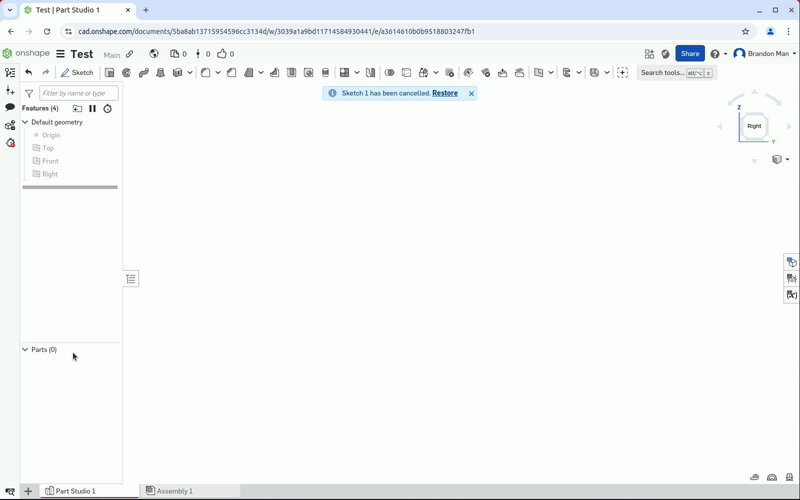
key(shift+s)
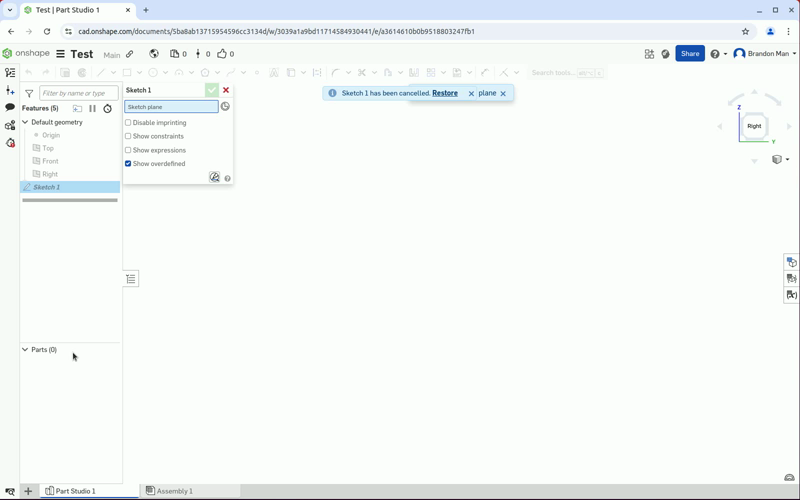
mouse_move(73, 176)
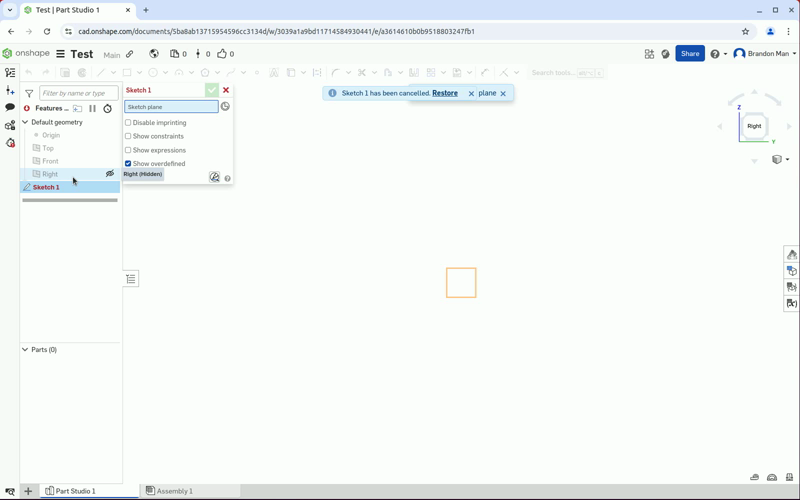
click(73, 176)
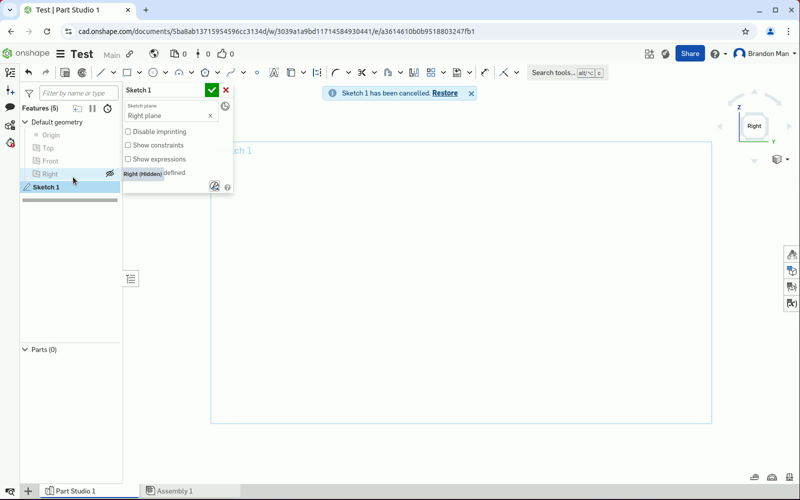
mouse_move(73, 352)
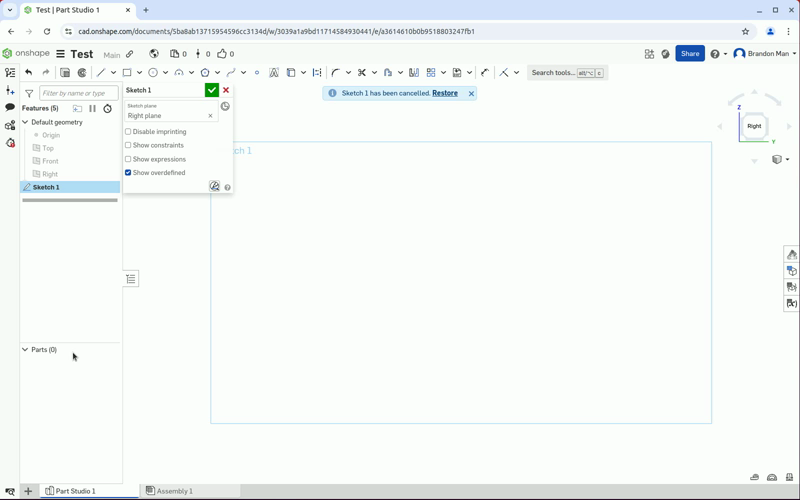
key(y)
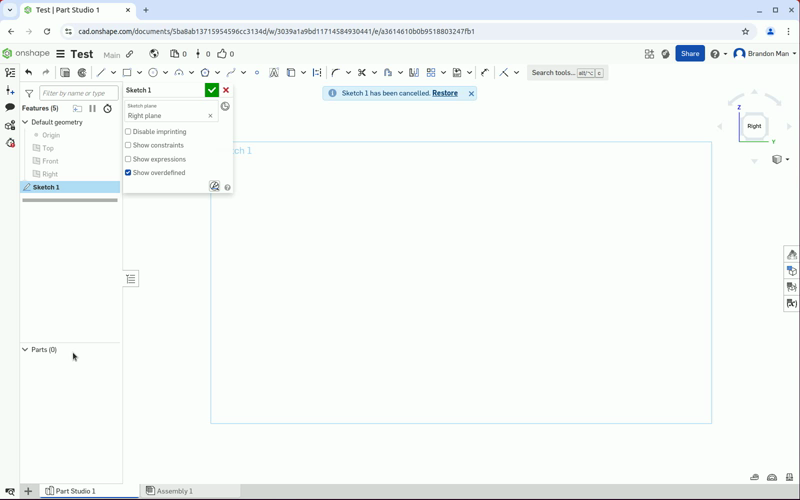
key(l)
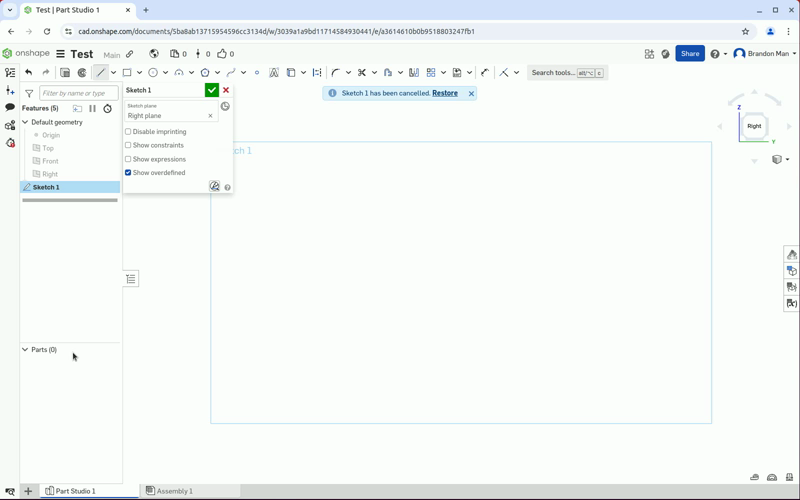
key_down(shift)
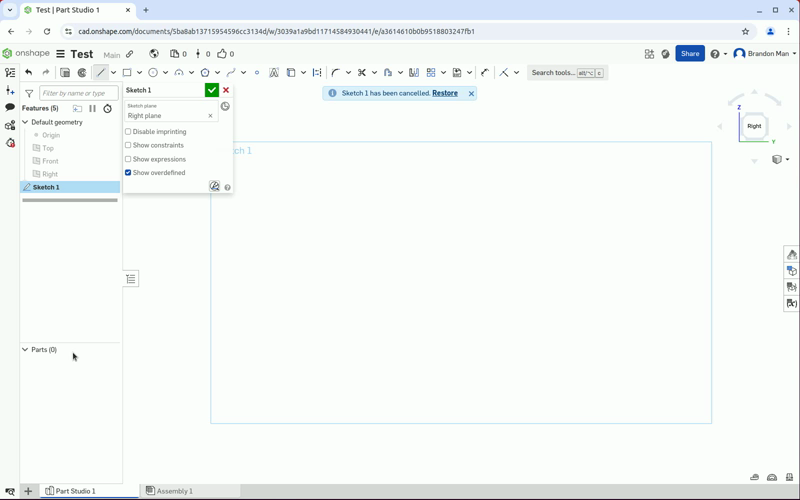
mouse_move(460, 282)
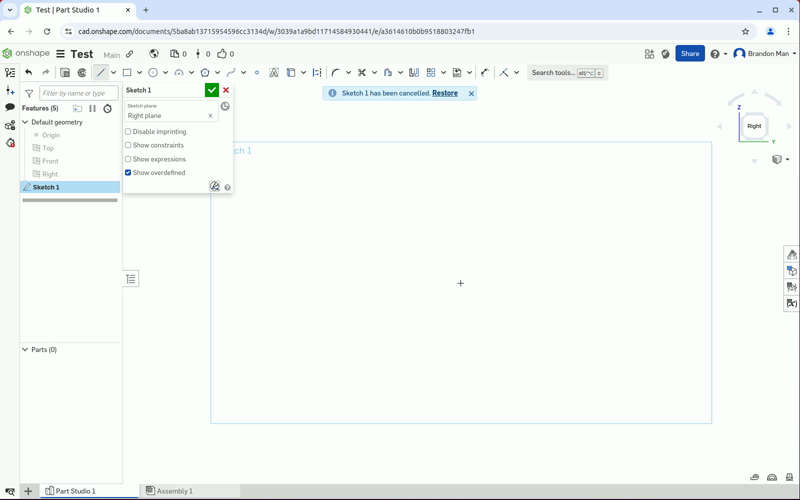
click(460, 282)
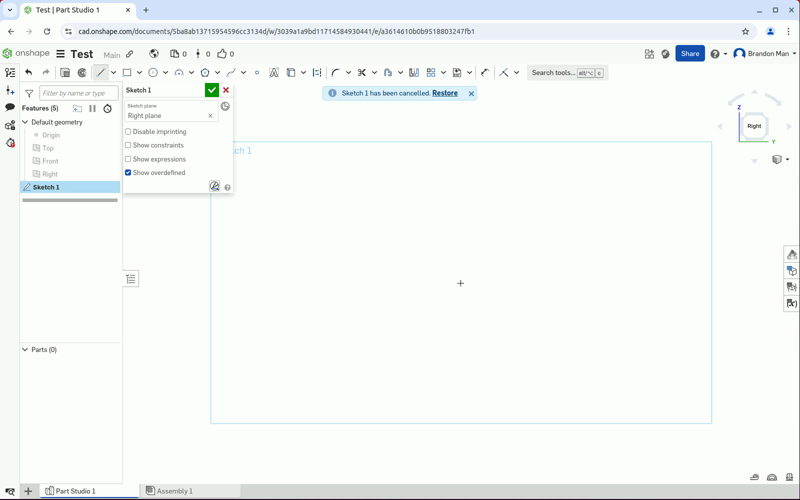
key_up(shift)
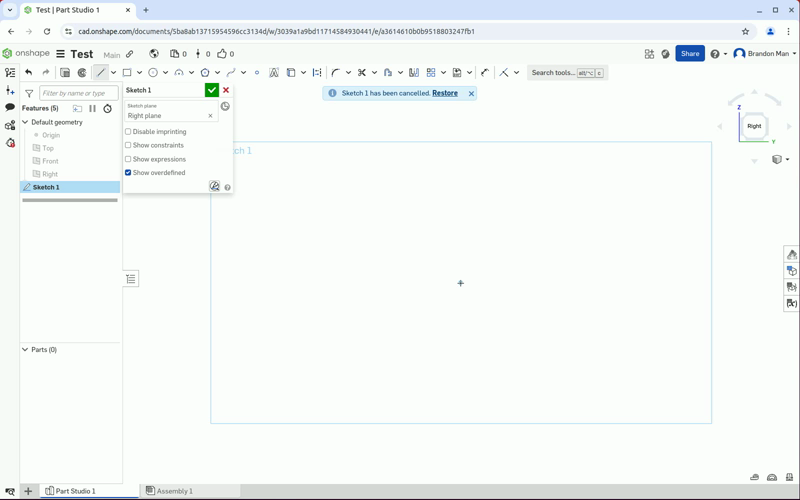
key_down(shift)
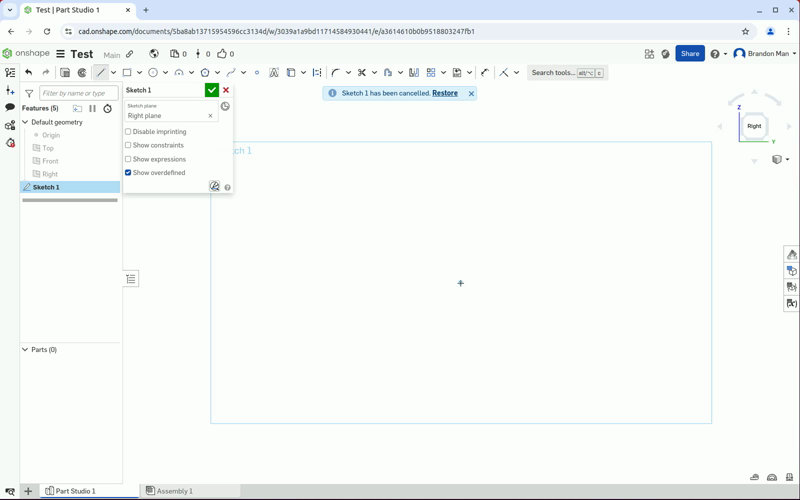
mouse_move(573, 282)
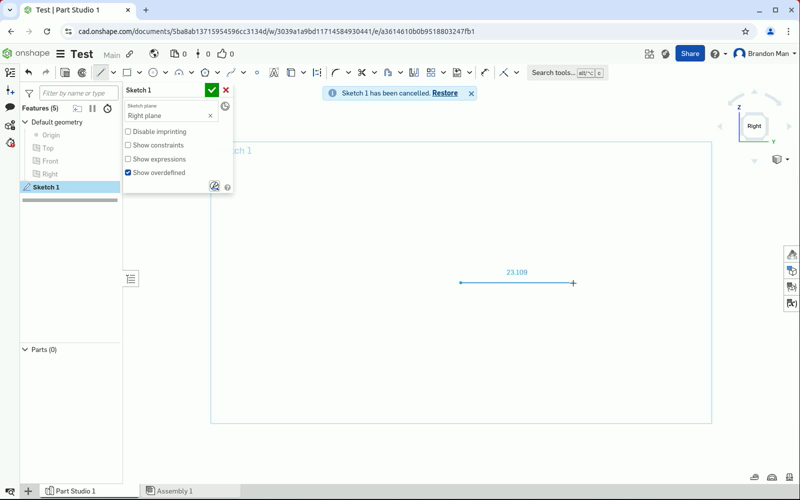
click(573, 282)
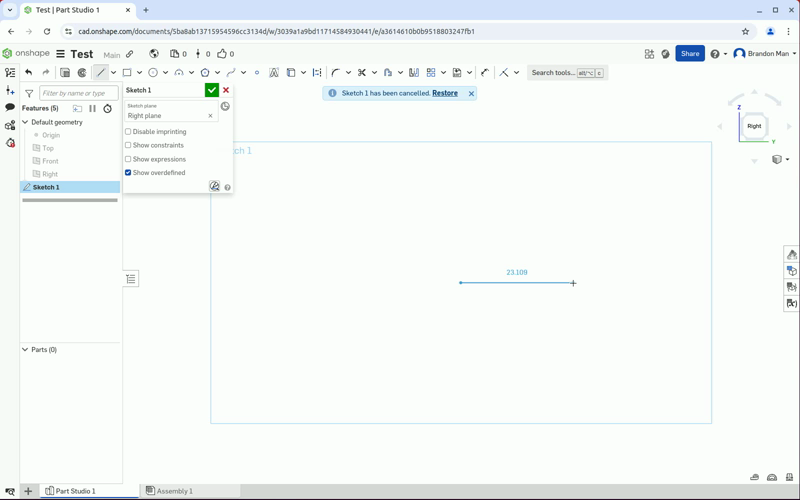
key_up(shift)
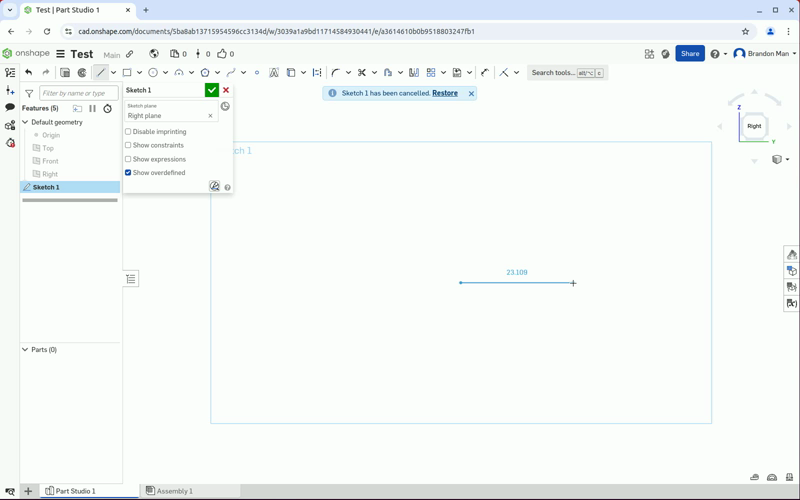
key_down(shift)
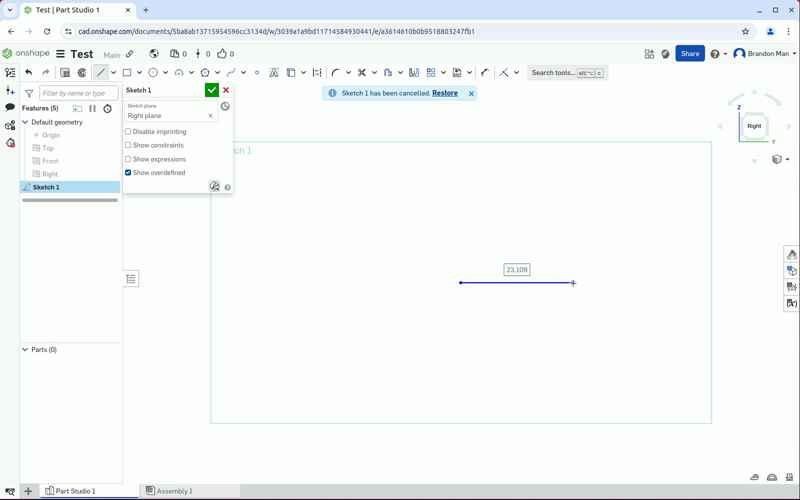
mouse_move(589, 282)
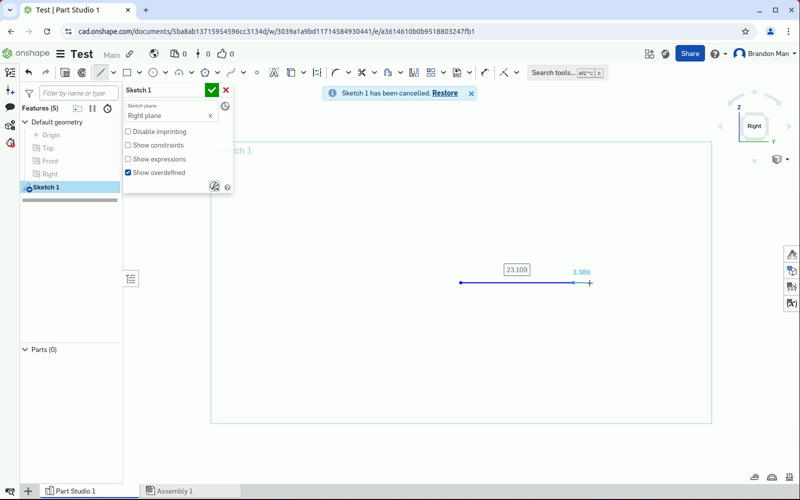
mouse_move(573, 227)
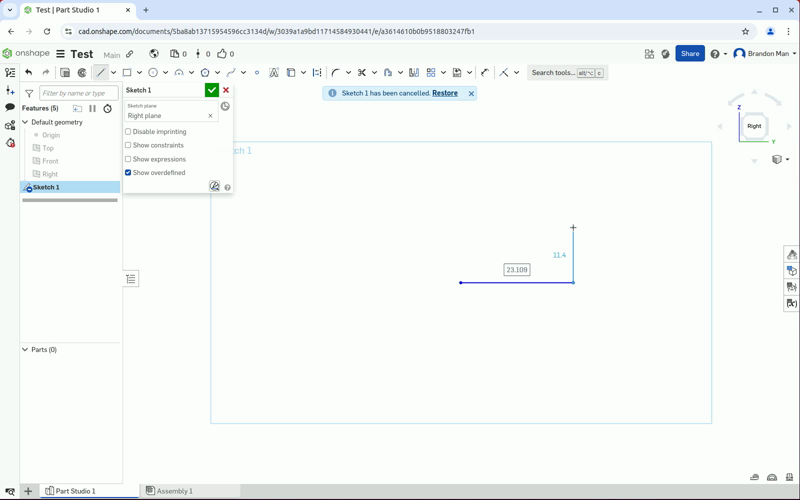
click(573, 227)
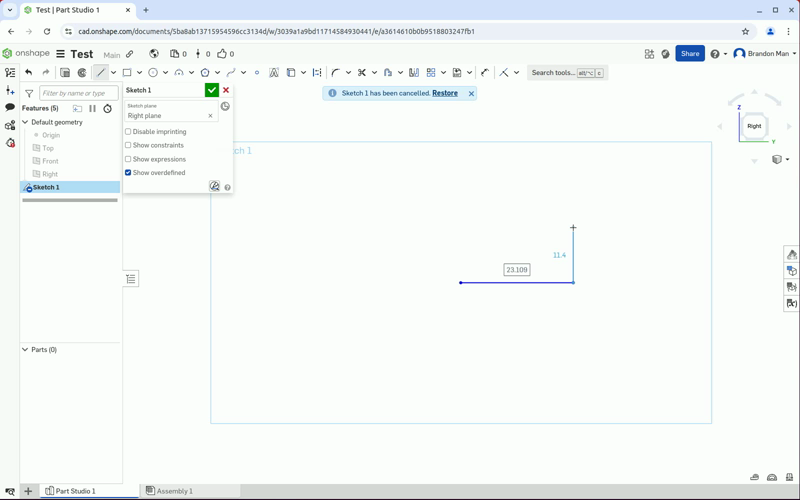
key_up(shift)
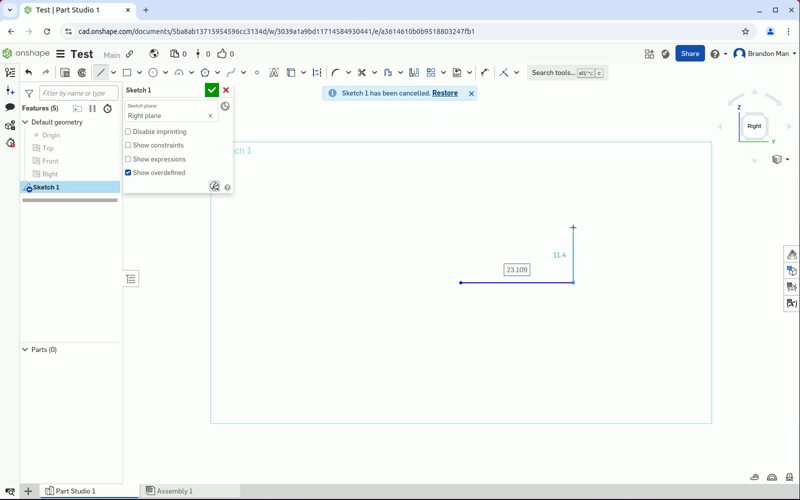
key_down(shift)
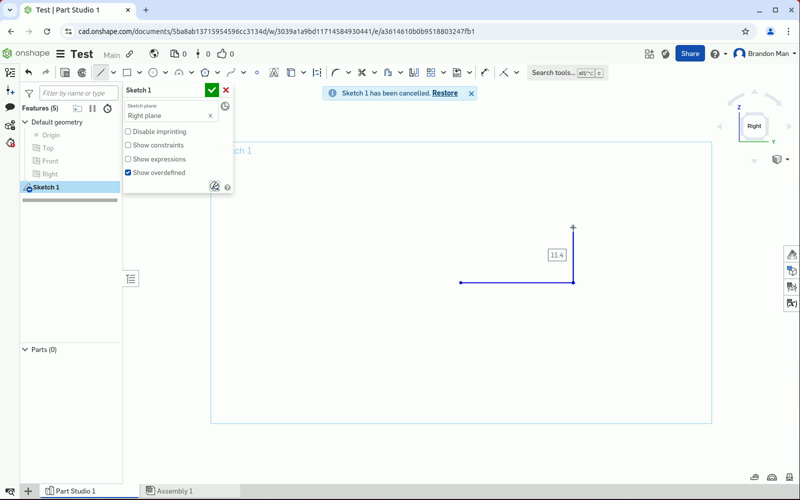
mouse_move(460, 227)
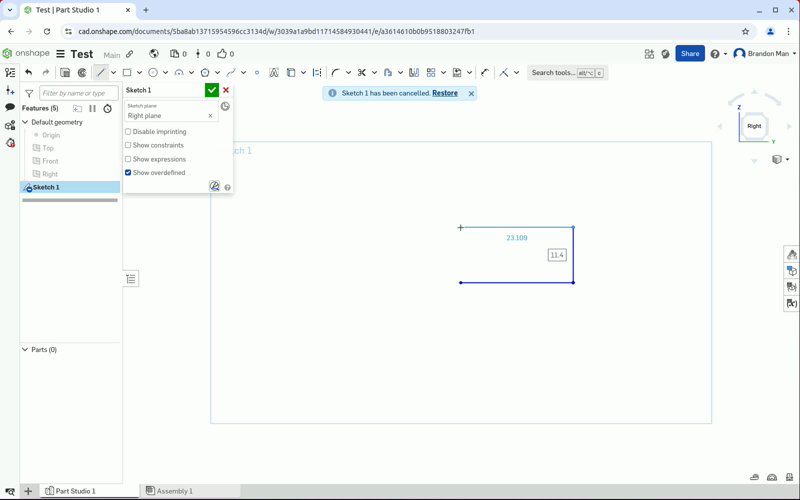
click(460, 227)
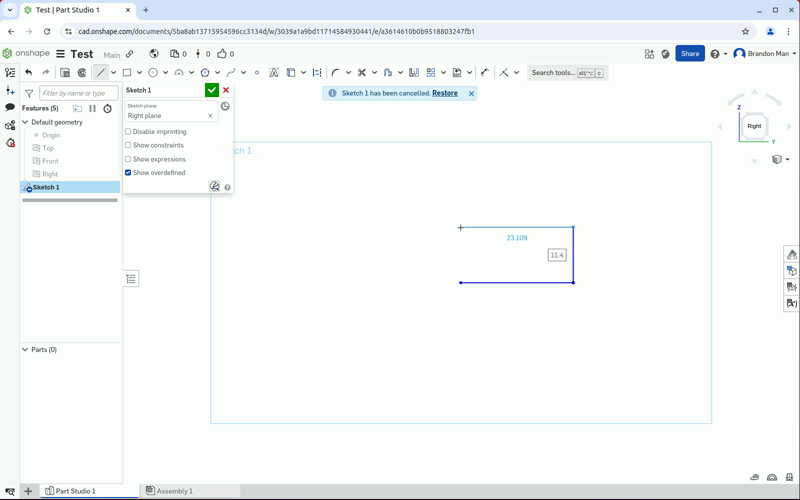
key_up(shift)
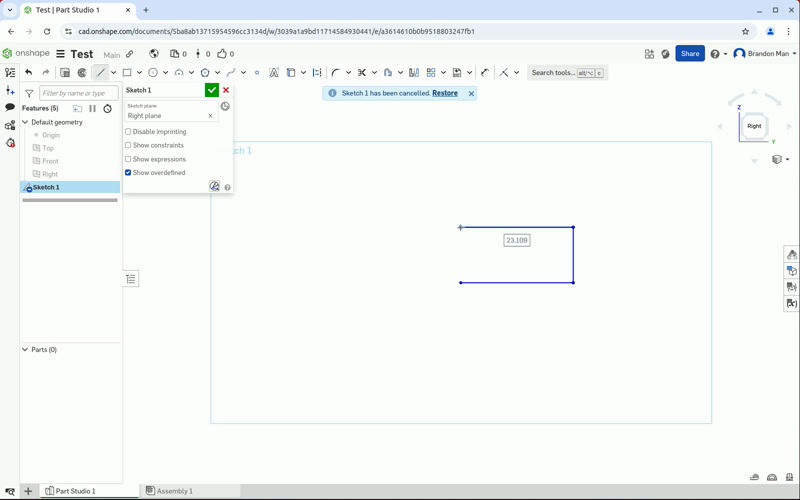
mouse_move(490, 227)
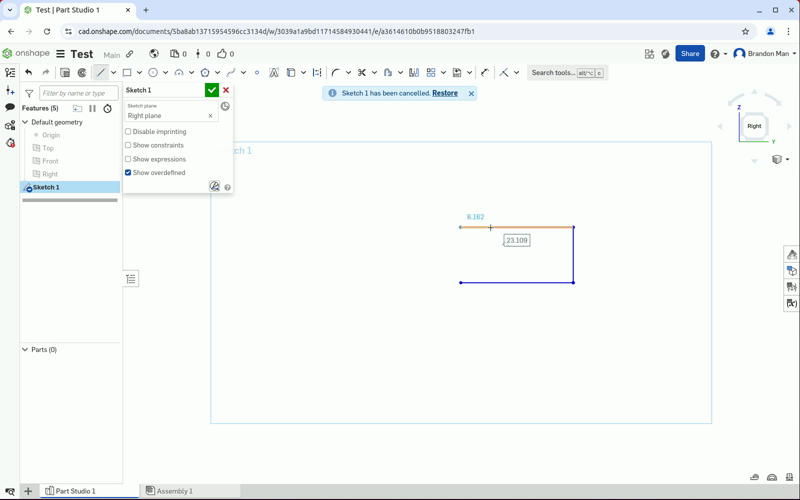
key_down(shift)
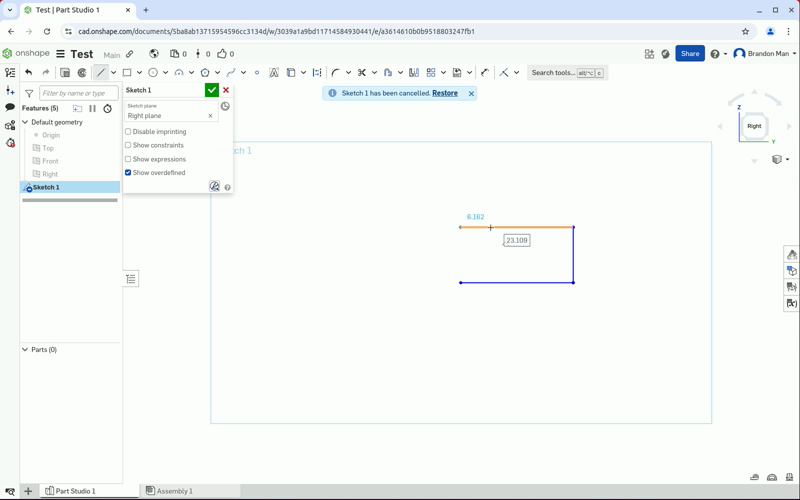
mouse_move(460, 282)
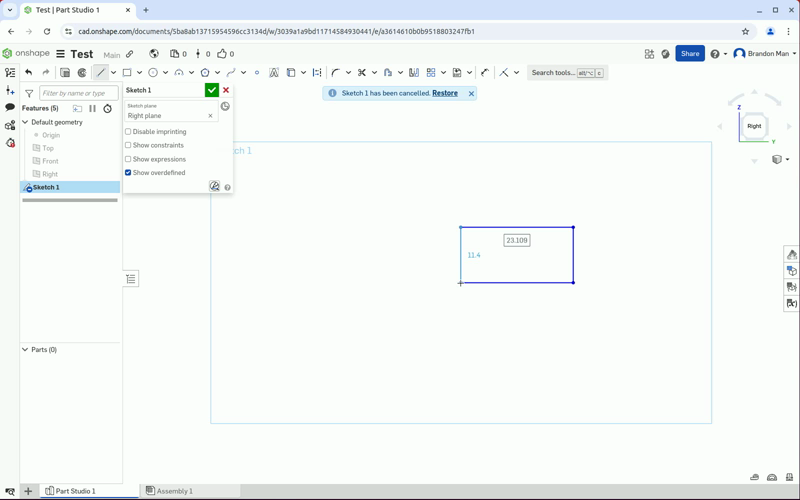
key_up(shift)
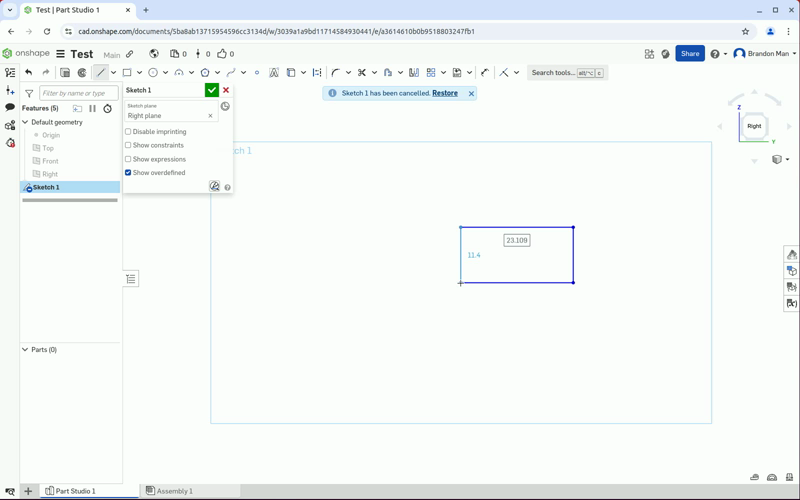
click(460, 282)
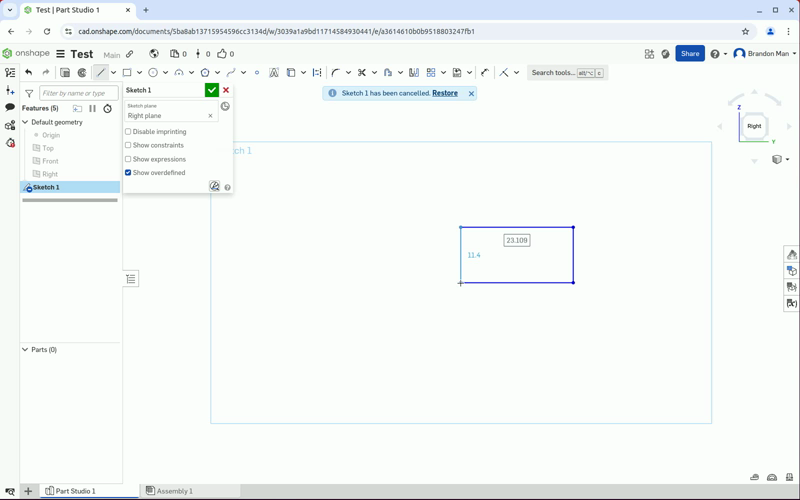
key(esc)
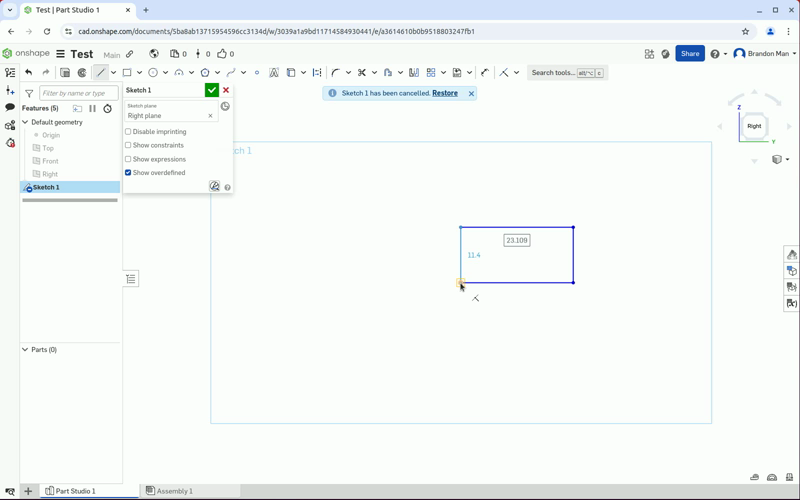
mouse_move(554, 249)
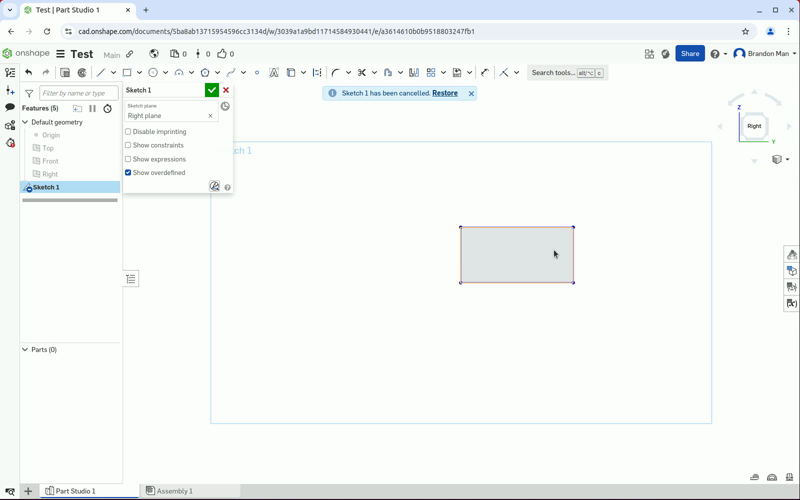
click(554, 249)
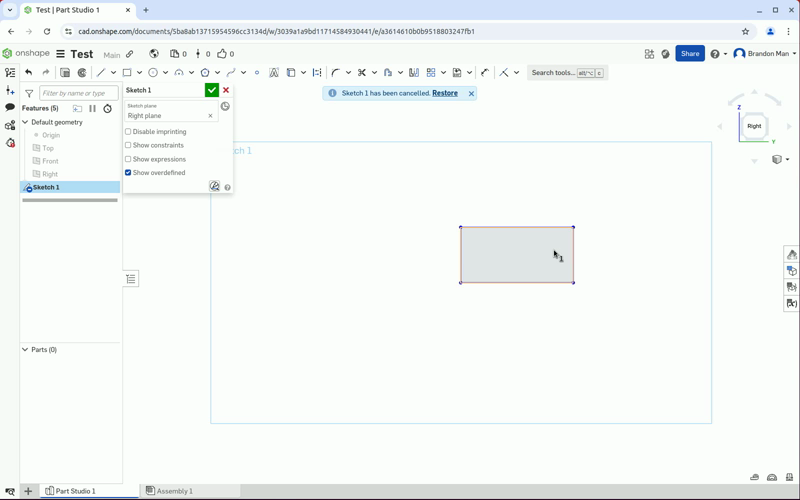
mouse_move(73, 352)
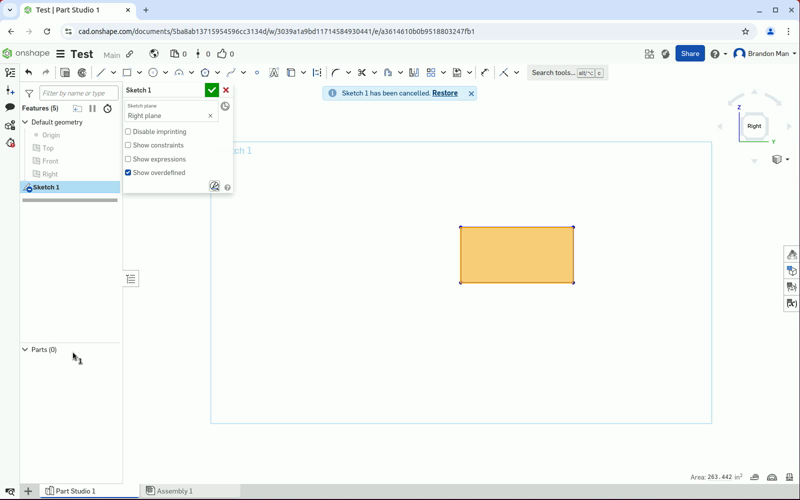
key(shift+y)
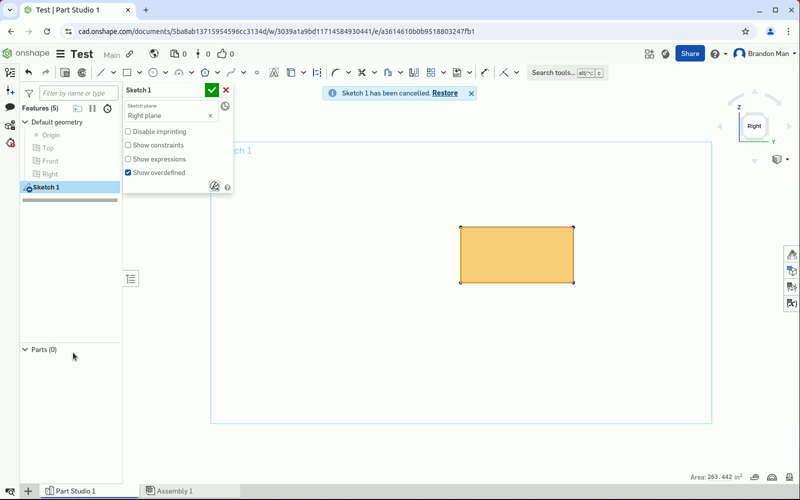
key(shift+e)
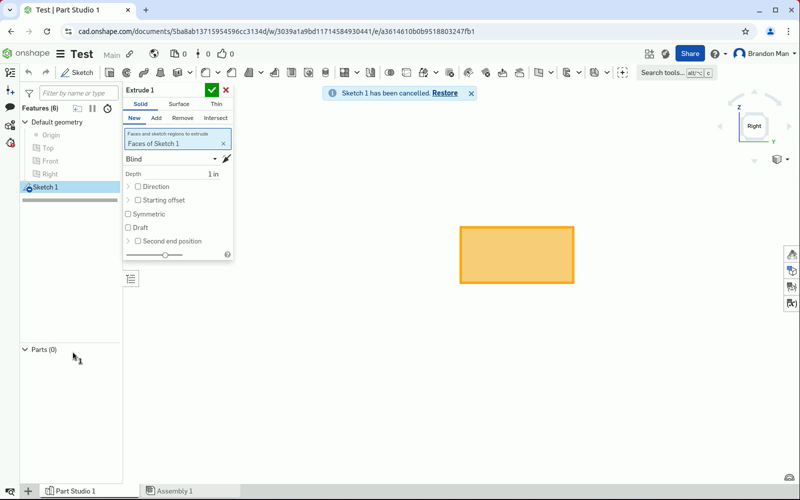
mouse_move(143, 106)
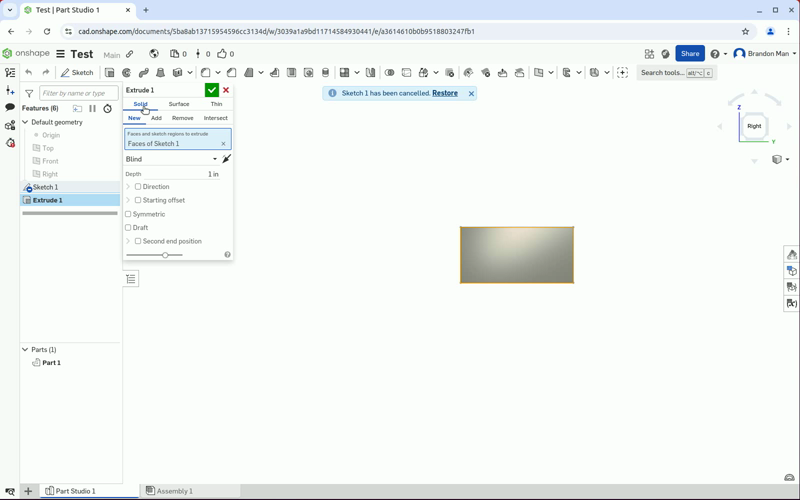
click(143, 106)
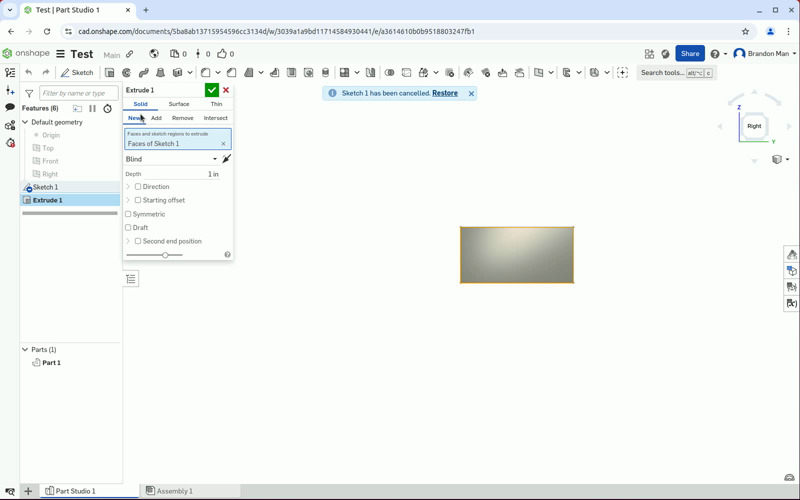
mouse_move(137, 120)
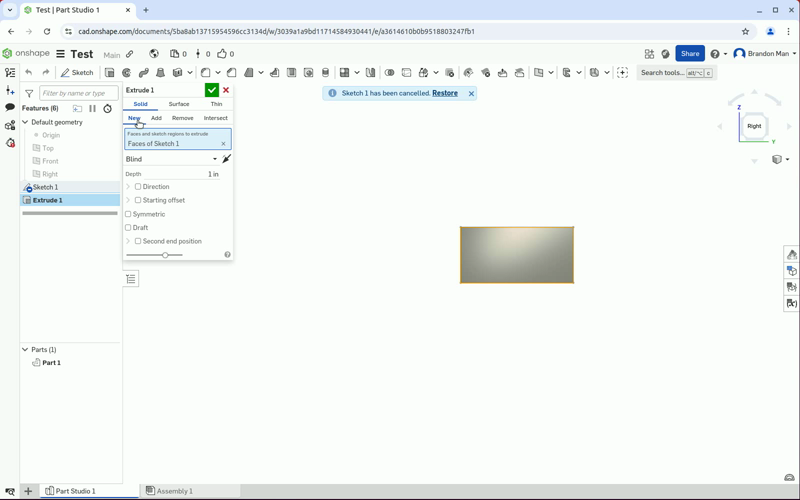
click(137, 120)
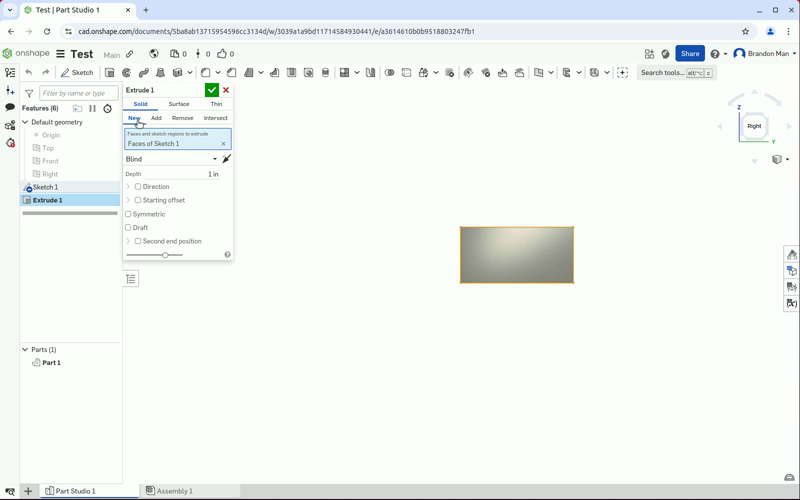
key(tab, 4)
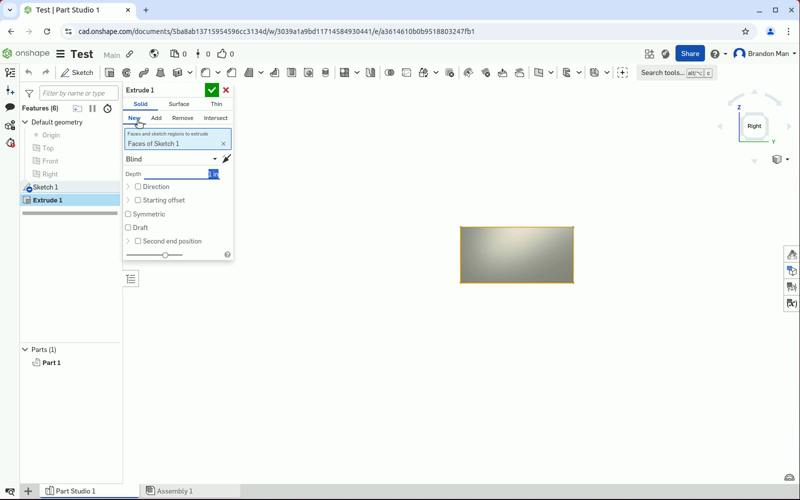
text(6.981)
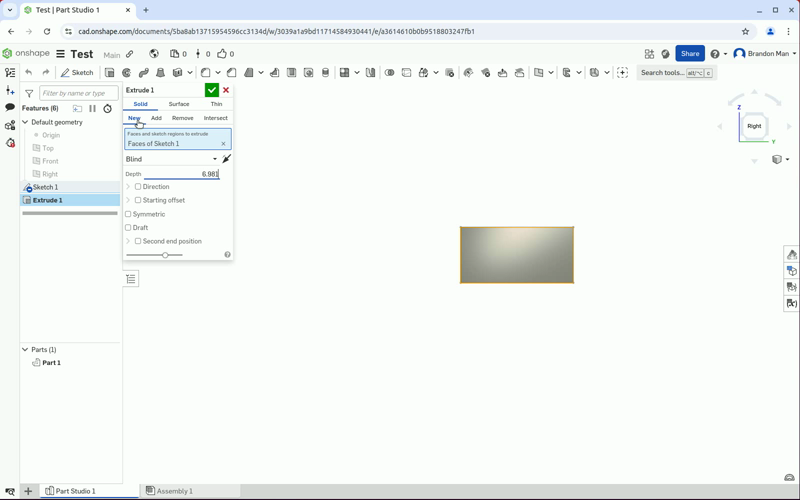
key(enter)
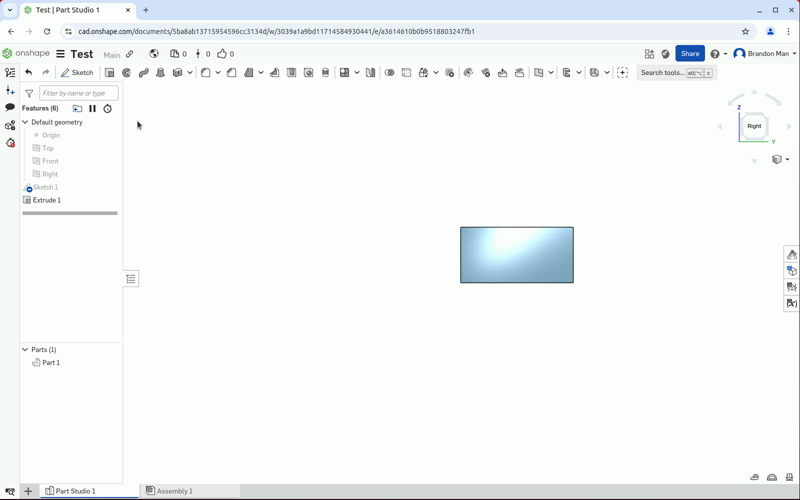
key(shift+h)
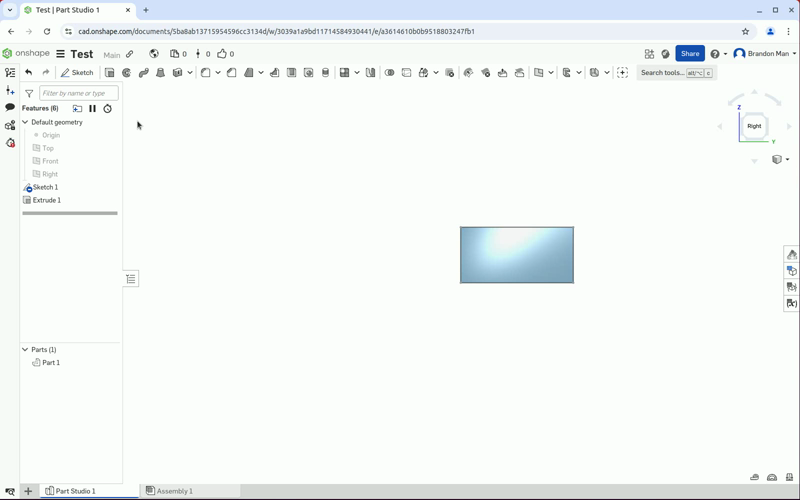
key(shift+h)
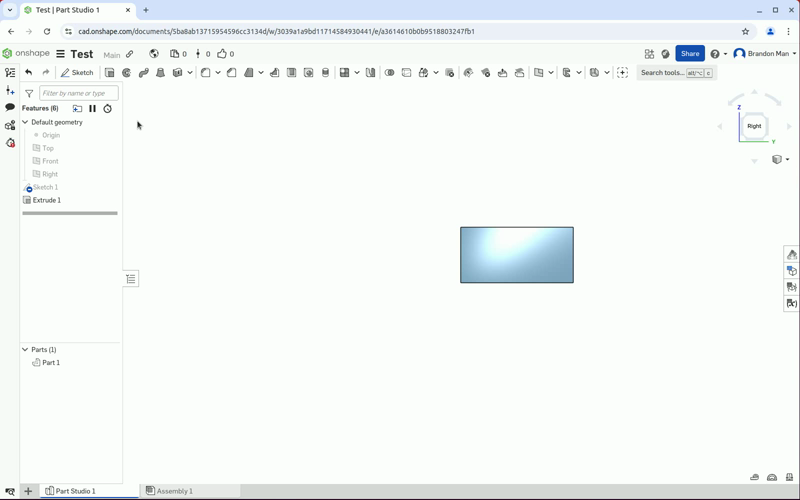
mouse_move(73, 189)
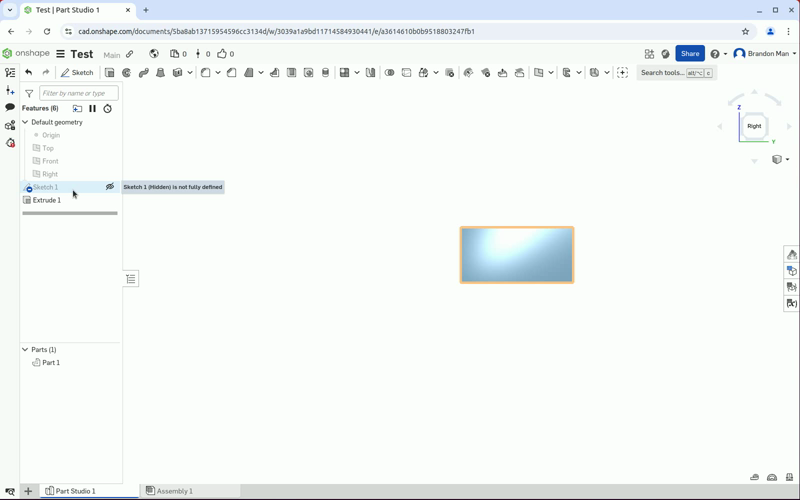
click(73, 189)
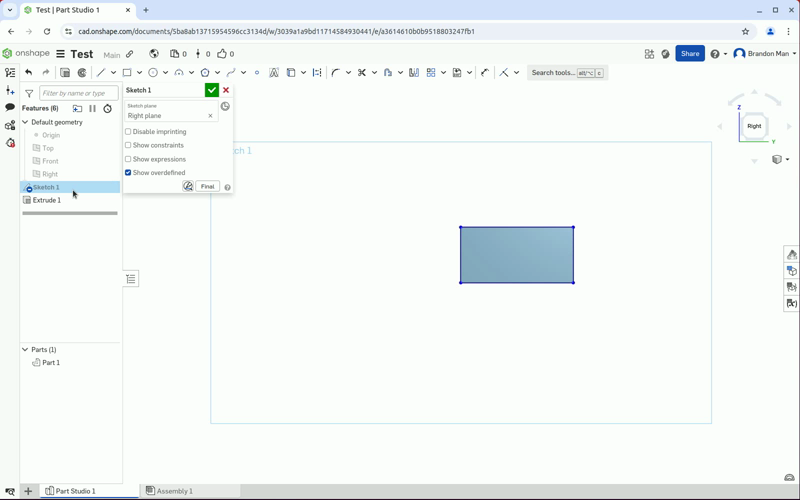
mouse_move(229, 92)
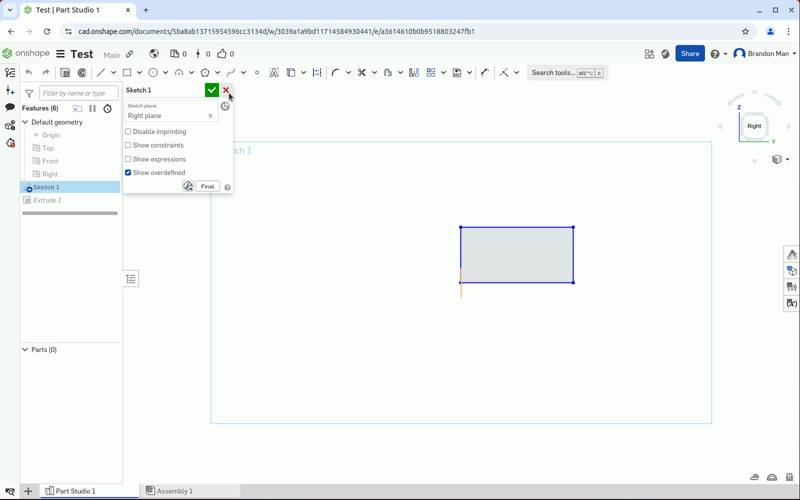
click(229, 92)
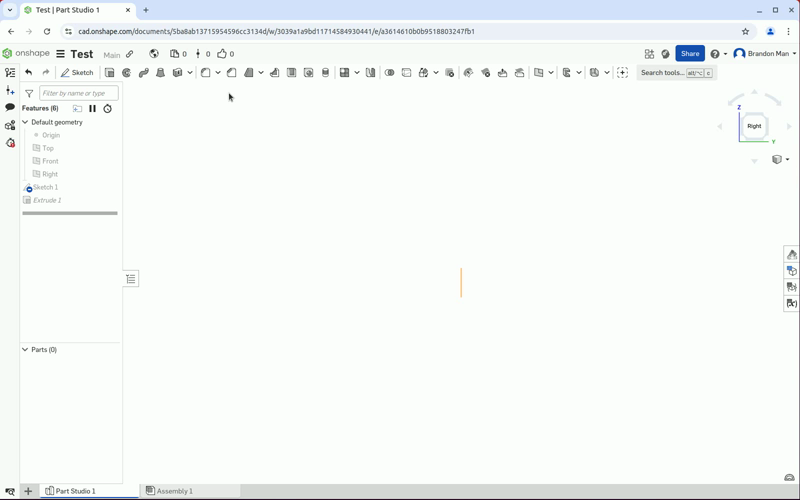
mouse_move(541, 75)
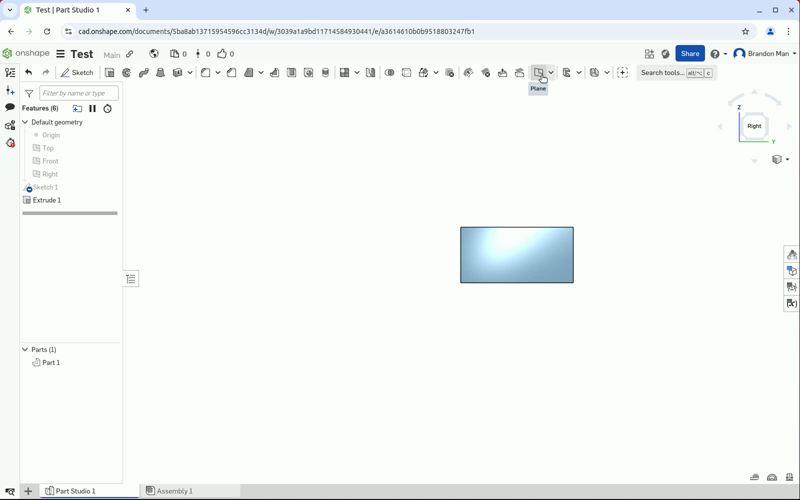
click(541, 75)
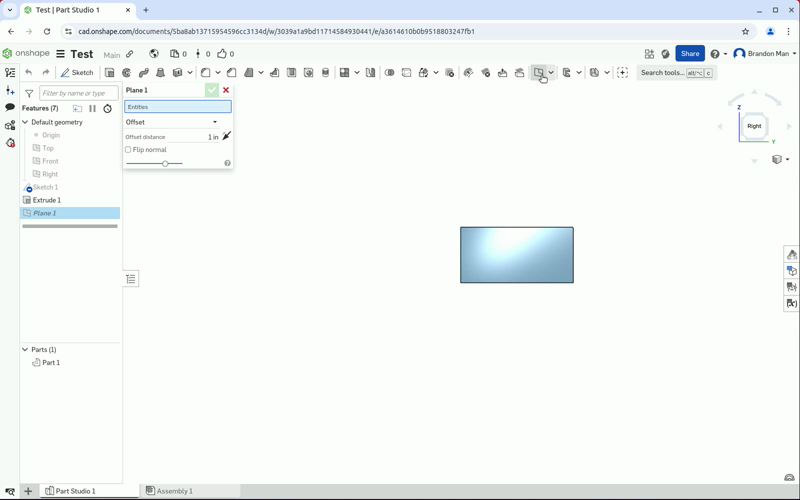
mouse_move(73, 176)
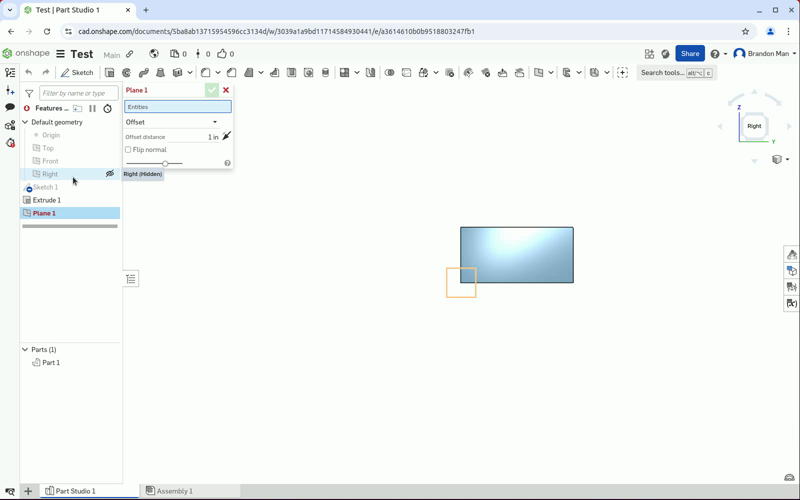
click(73, 176)
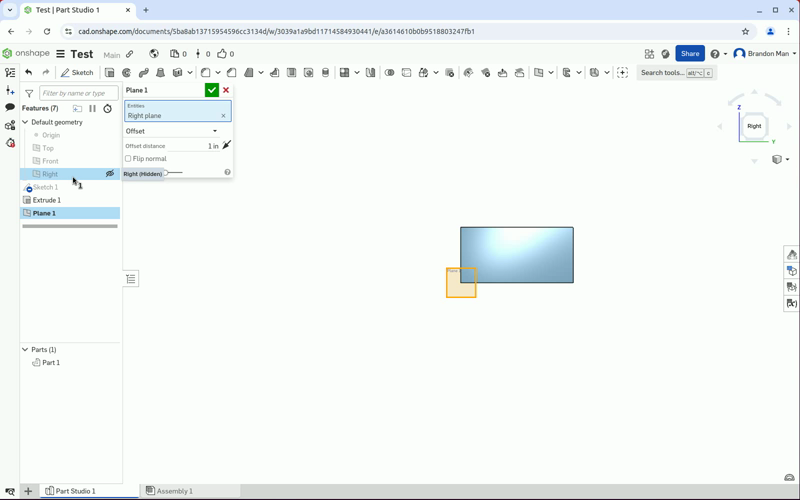
key(tab, 2)
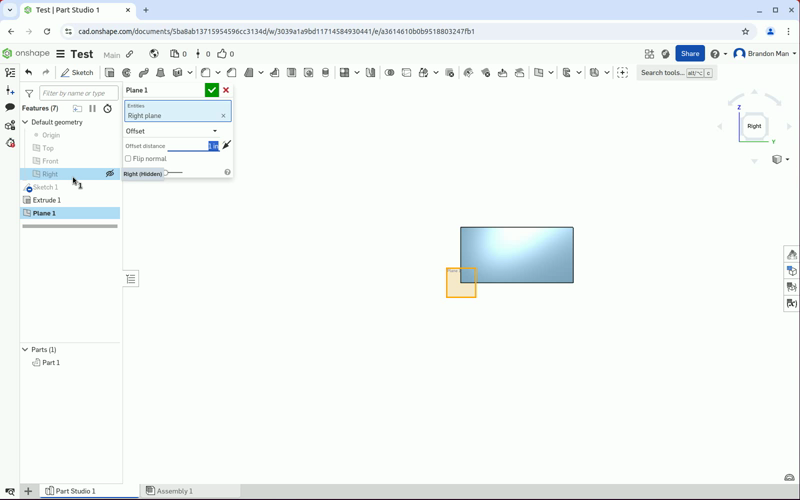
text(6.994)
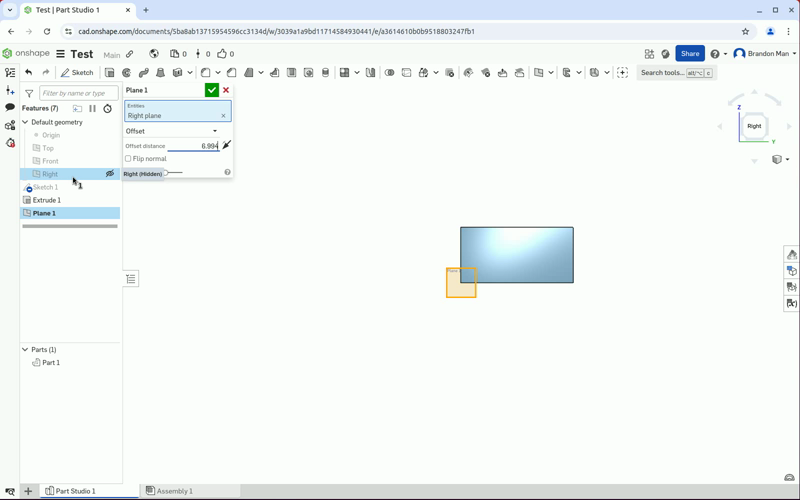
key(enter, 2)
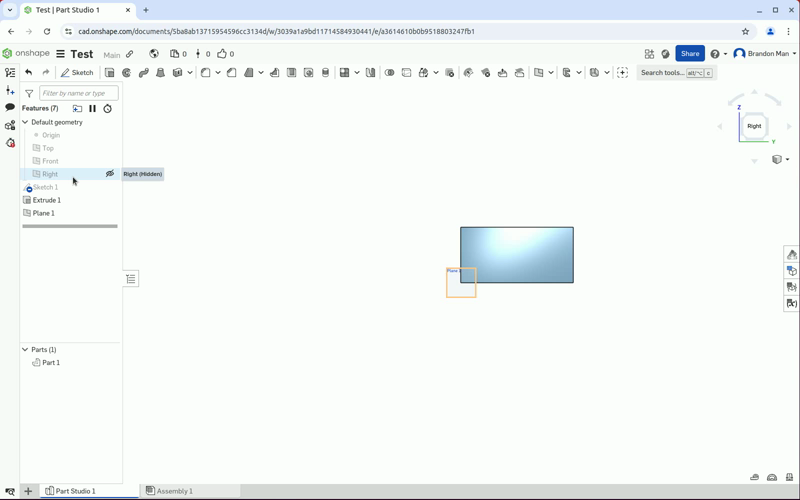
key(shift+s)
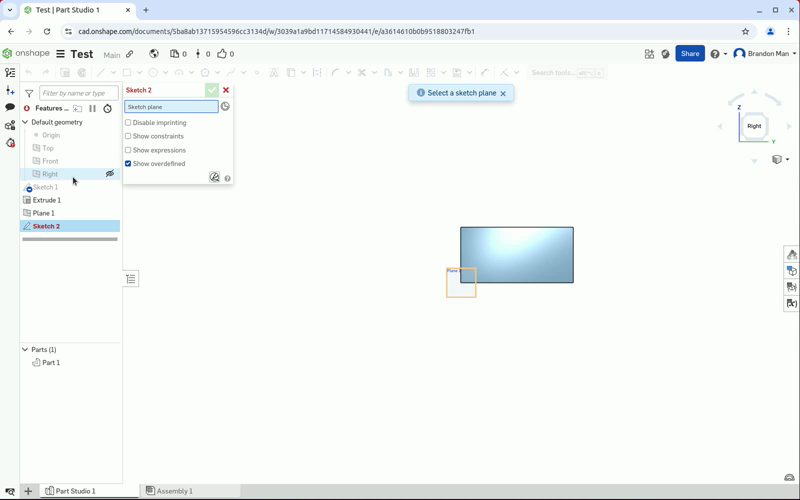
mouse_move(73, 215)
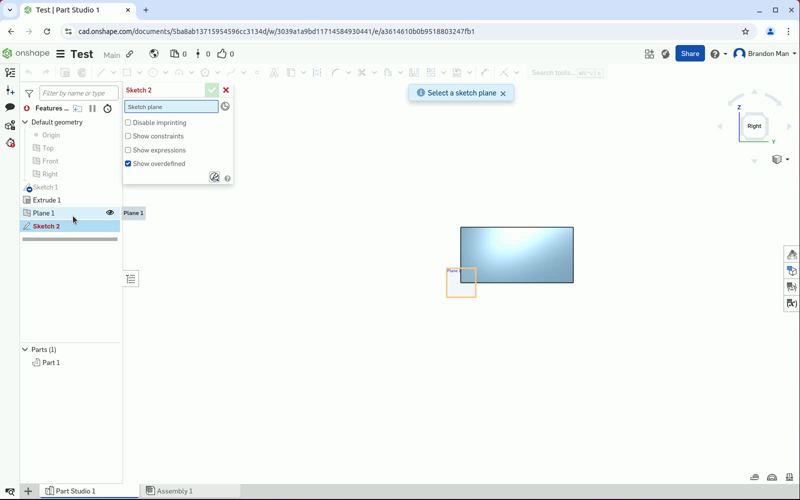
click(73, 215)
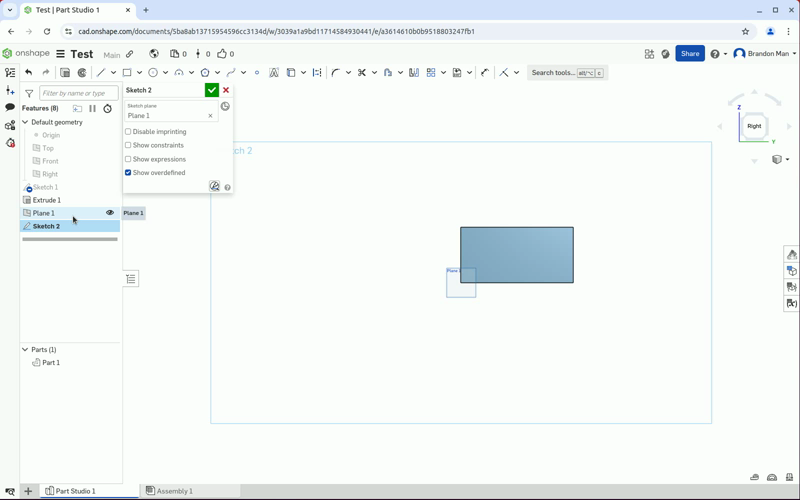
mouse_move(73, 352)
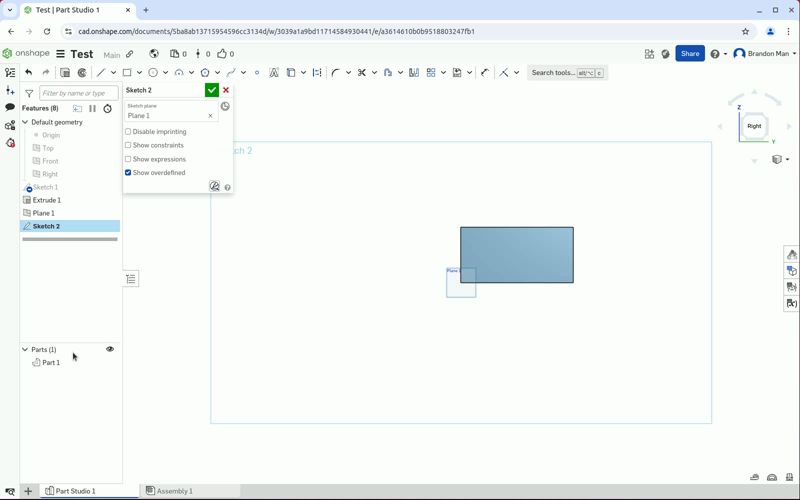
key(y)
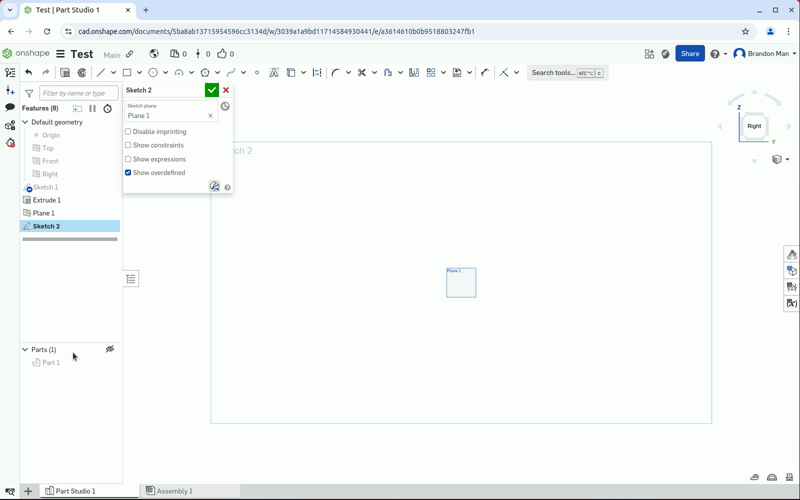
key(c)
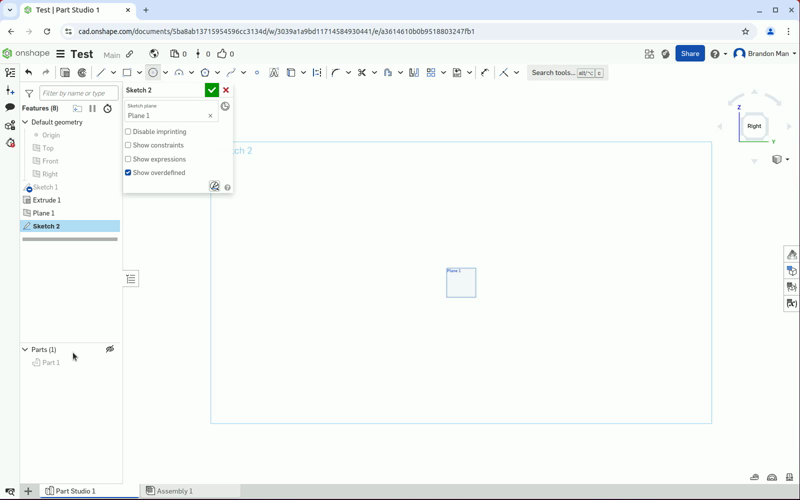
key_down(shift)
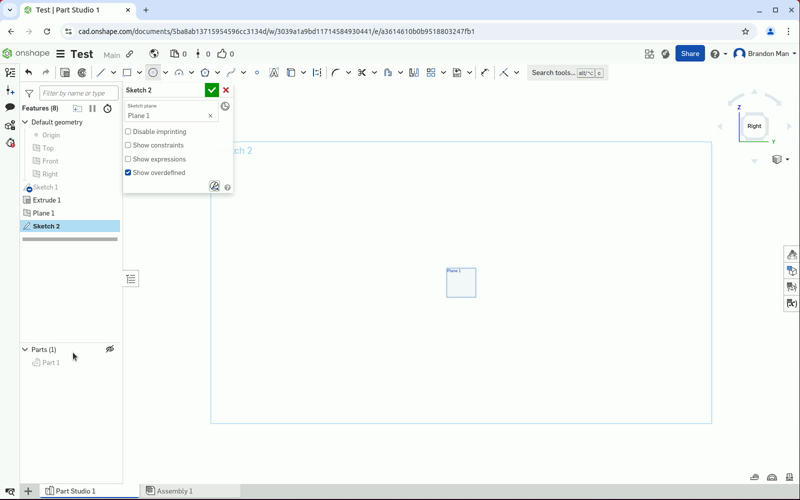
mouse_move(474, 240)
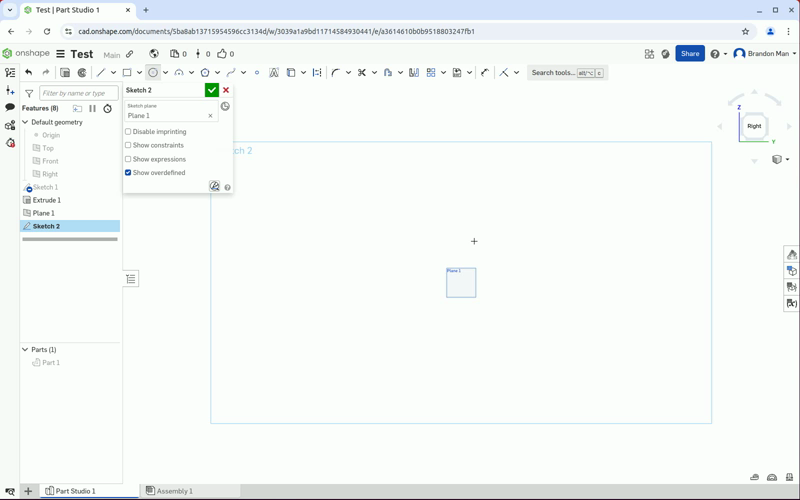
click(474, 240)
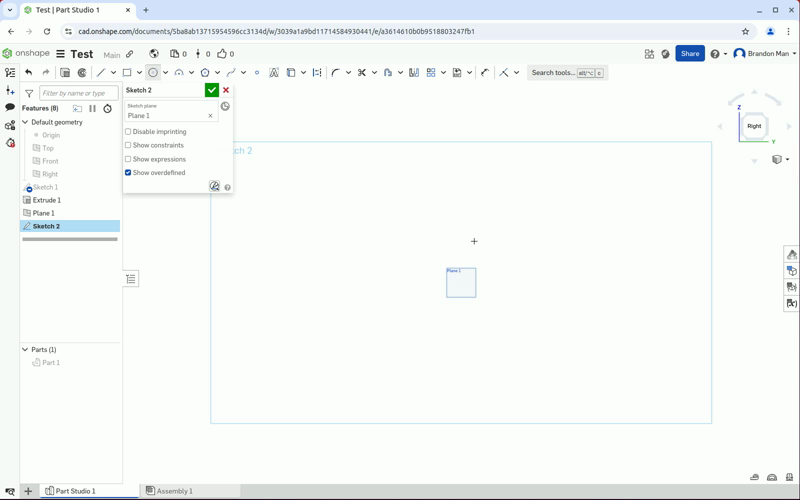
key_up(shift)
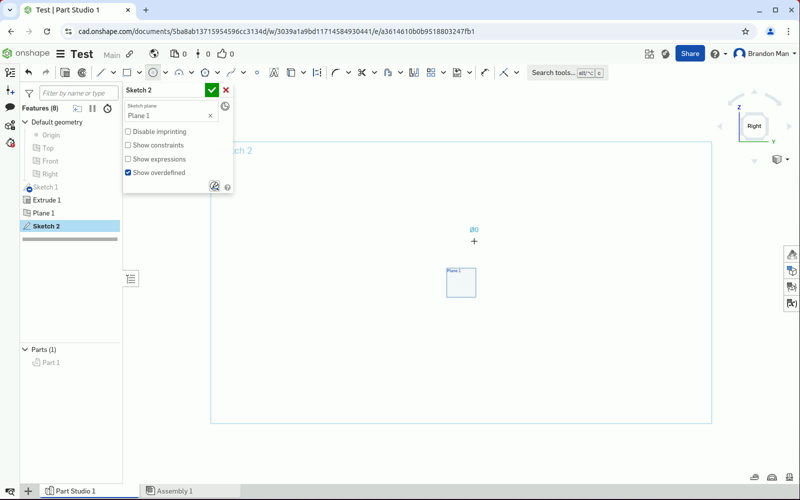
mouse_move(483, 240)
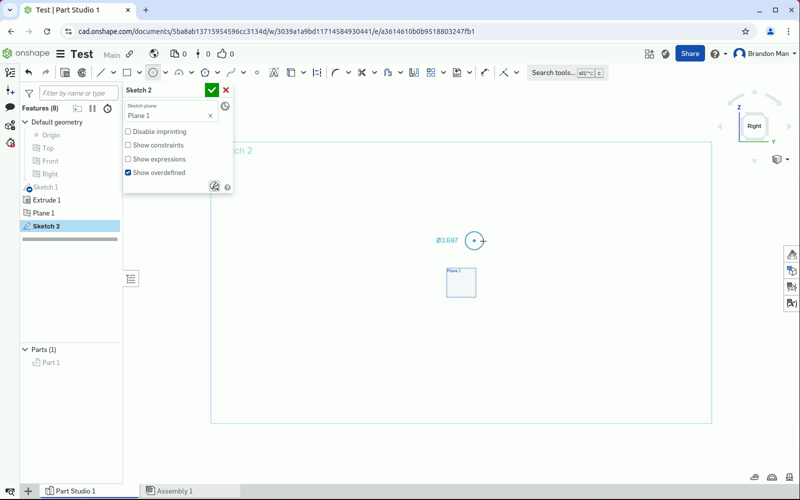
click(483, 240)
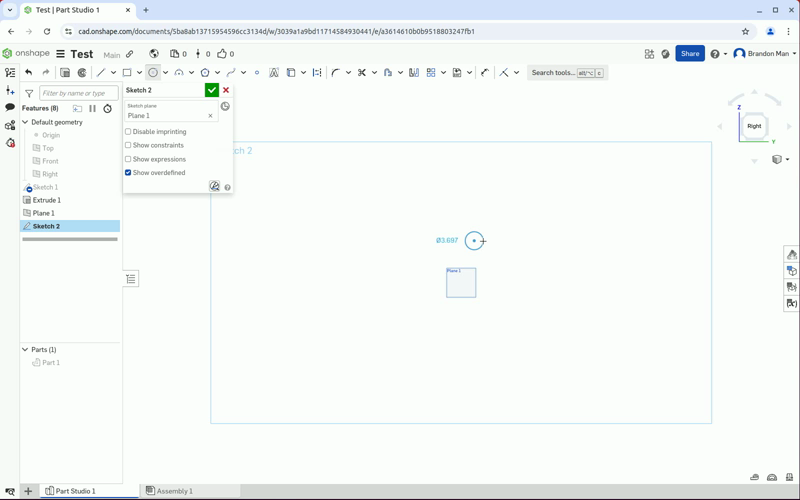
key(esc)
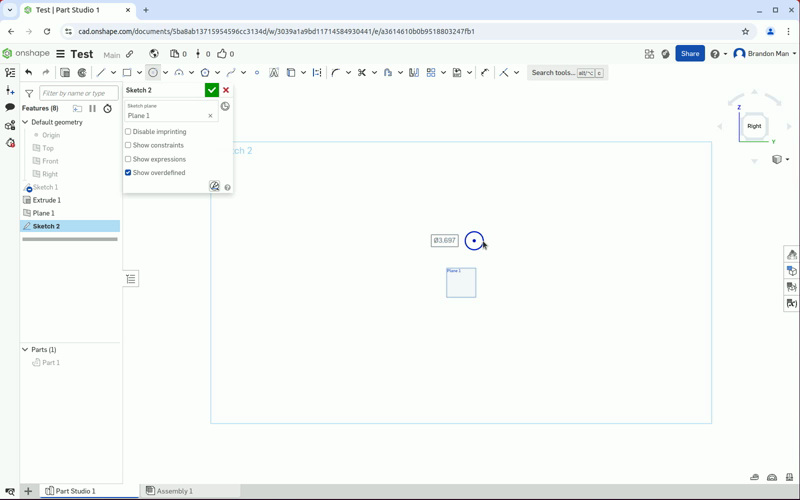
mouse_move(477, 243)
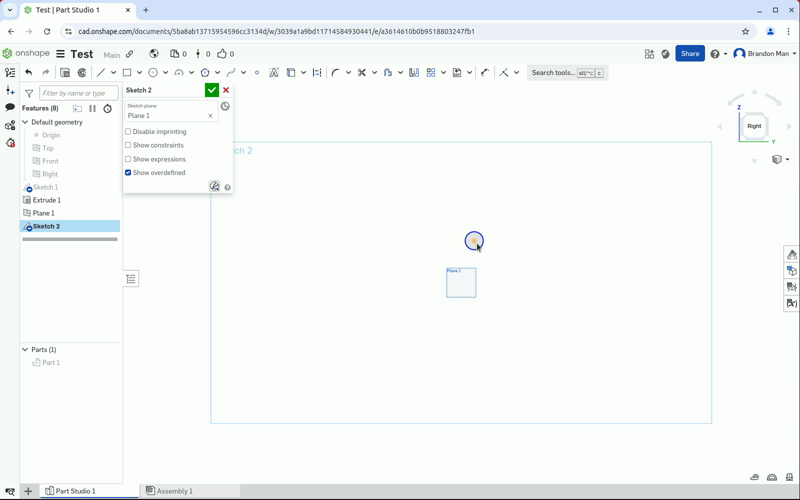
scroll(6)
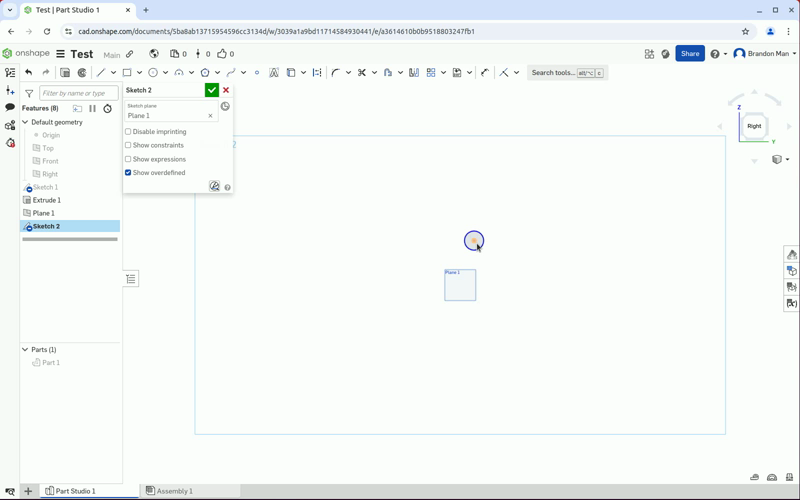
scroll(6)
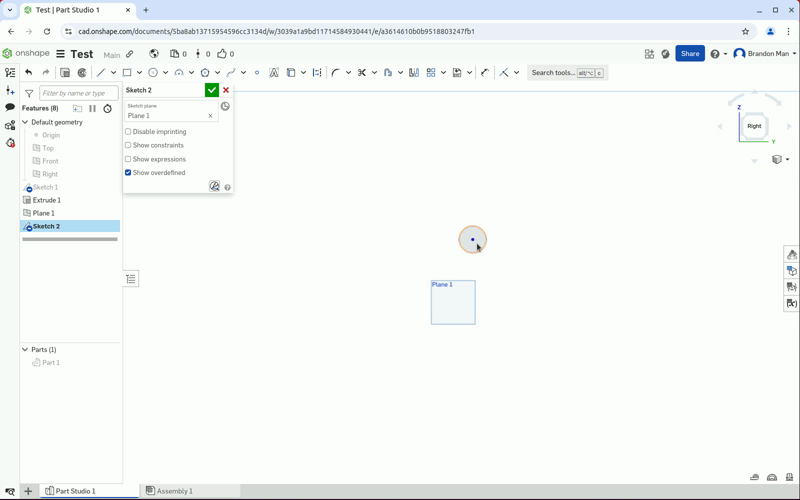
scroll(6)
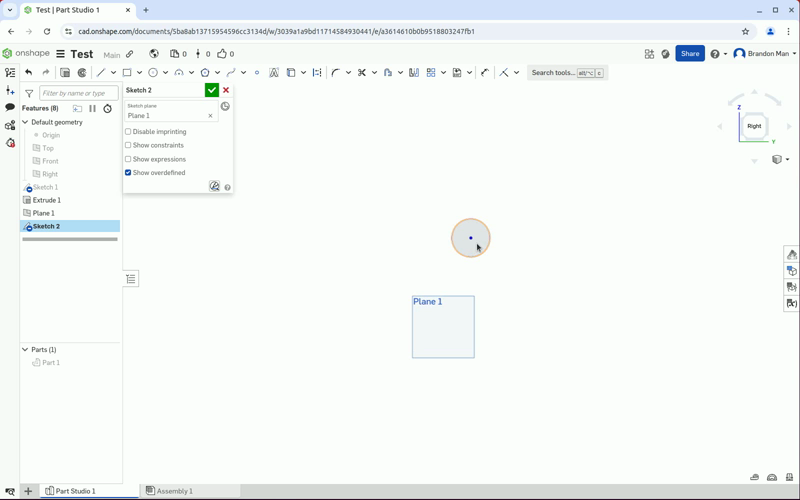
scroll(6)
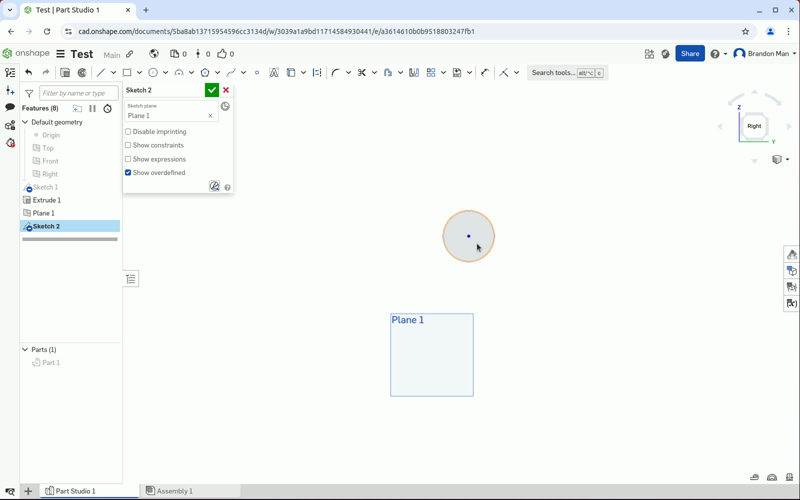
scroll(6)
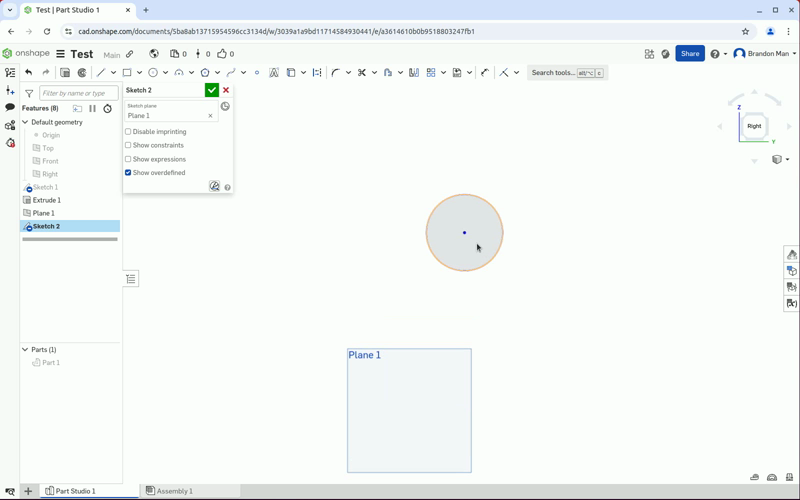
scroll(6)
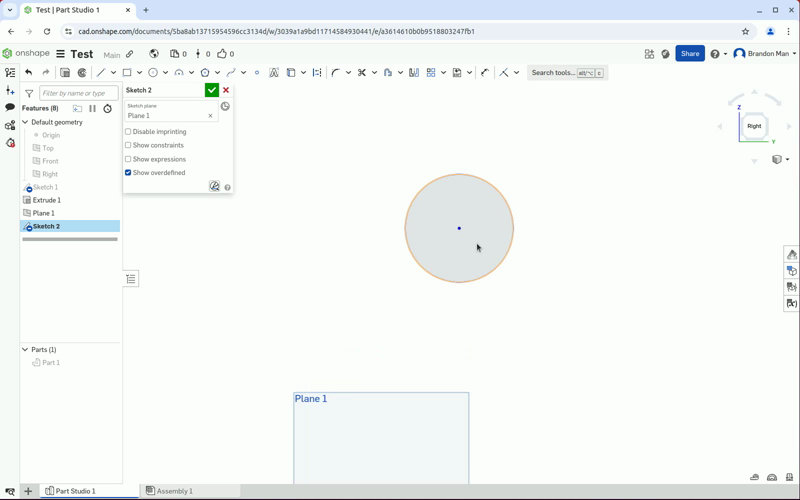
scroll(6)
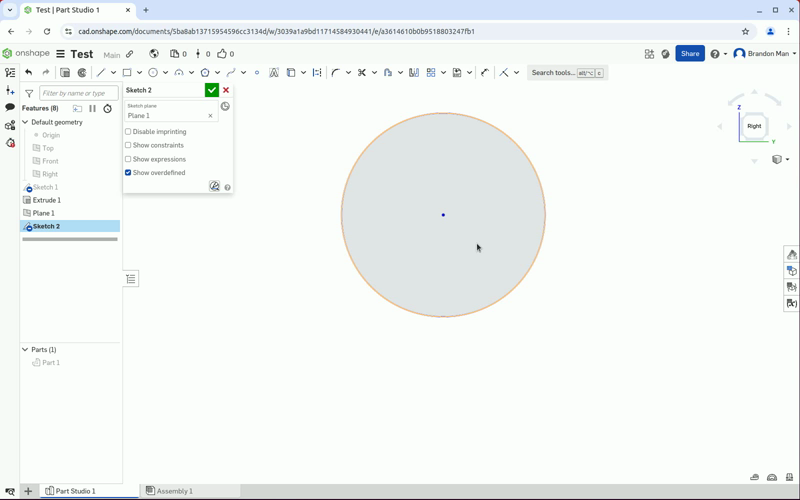
click(477, 243)
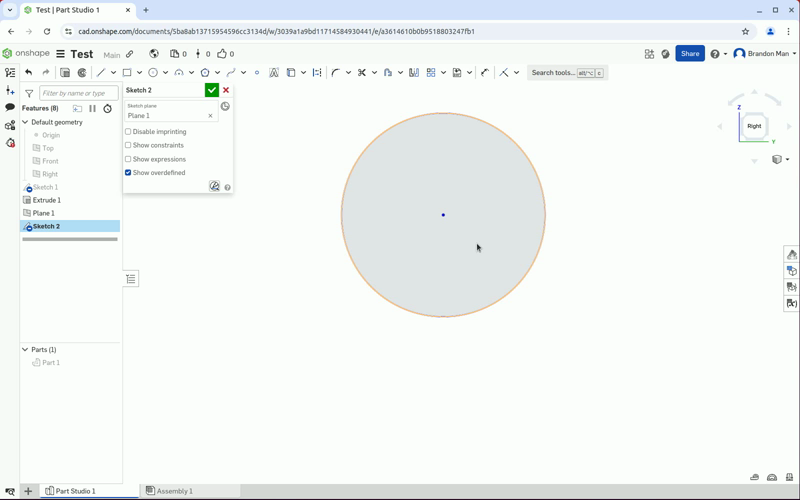
scroll(-6)
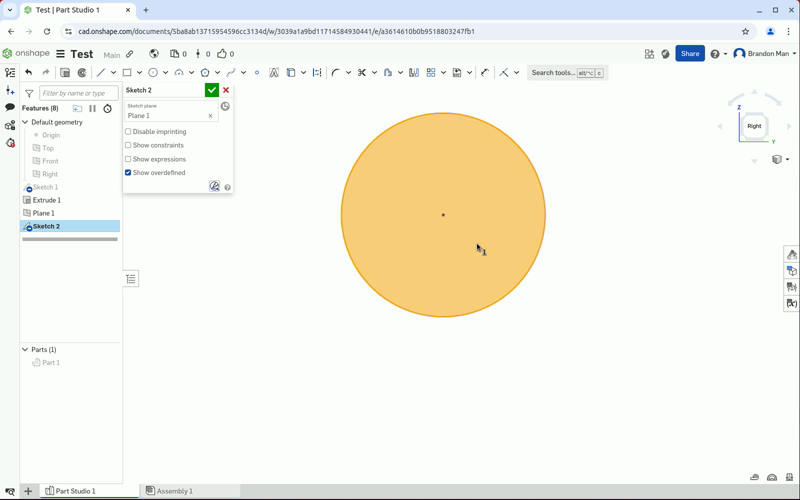
scroll(-6)
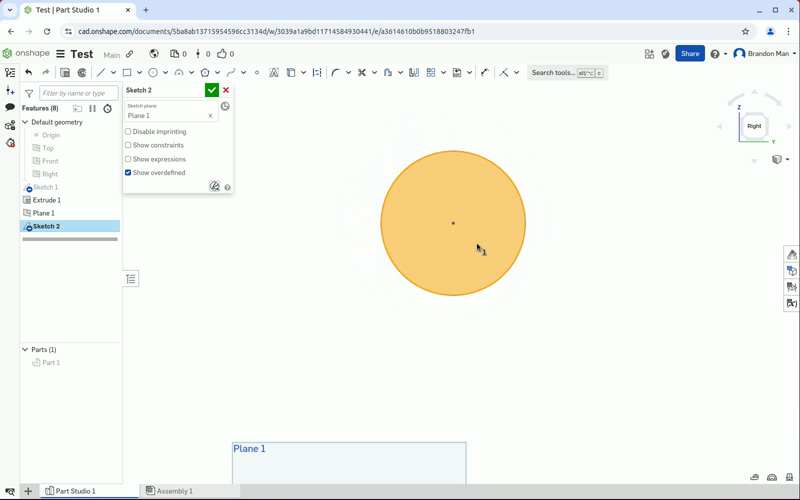
scroll(-6)
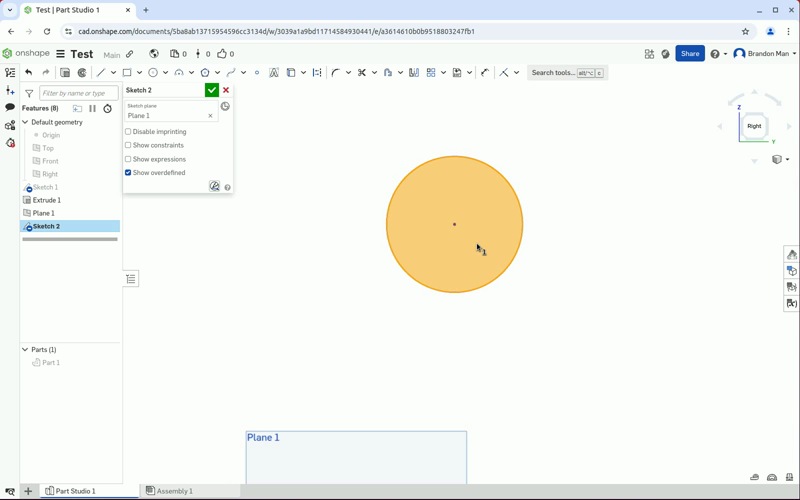
scroll(-6)
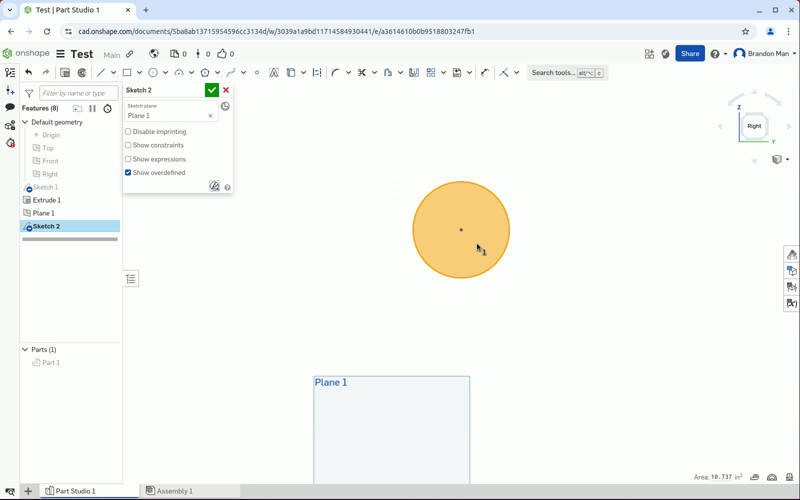
scroll(-6)
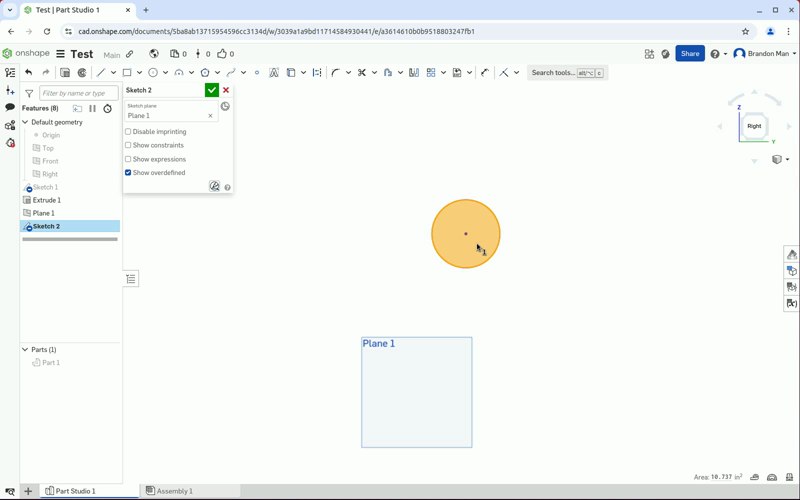
scroll(-6)
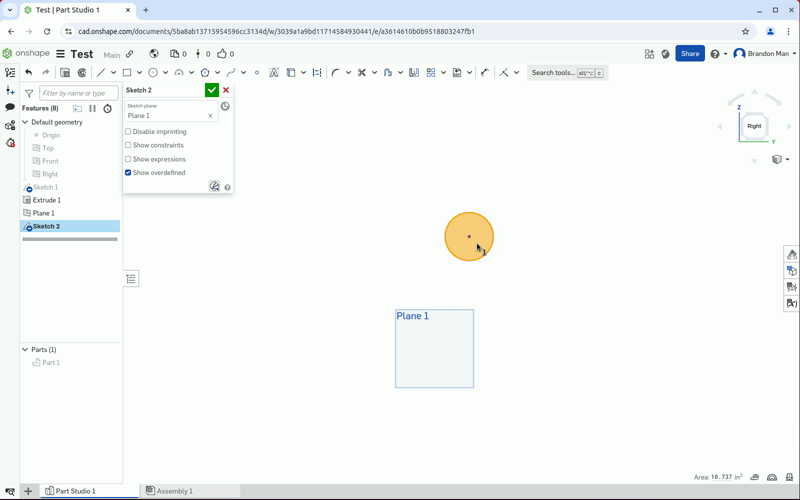
scroll(-6)
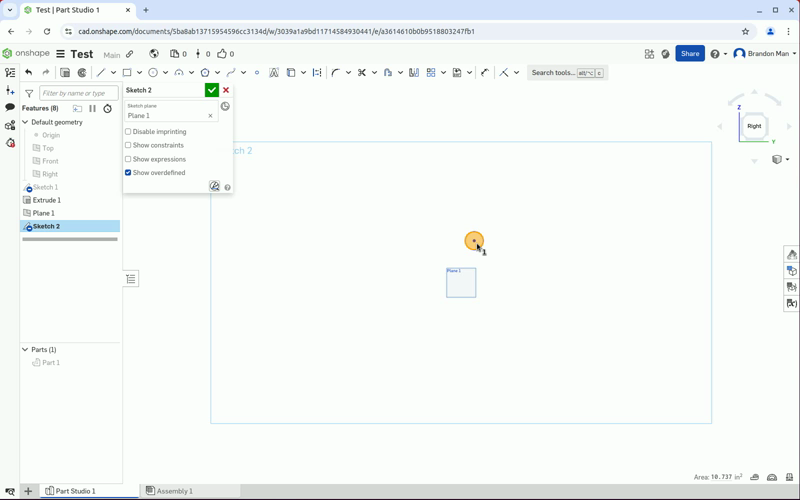
mouse_move(73, 352)
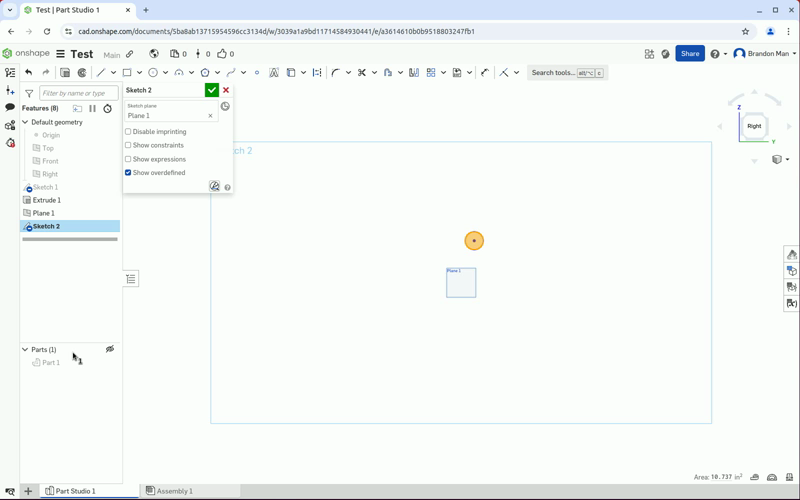
key(shift+y)
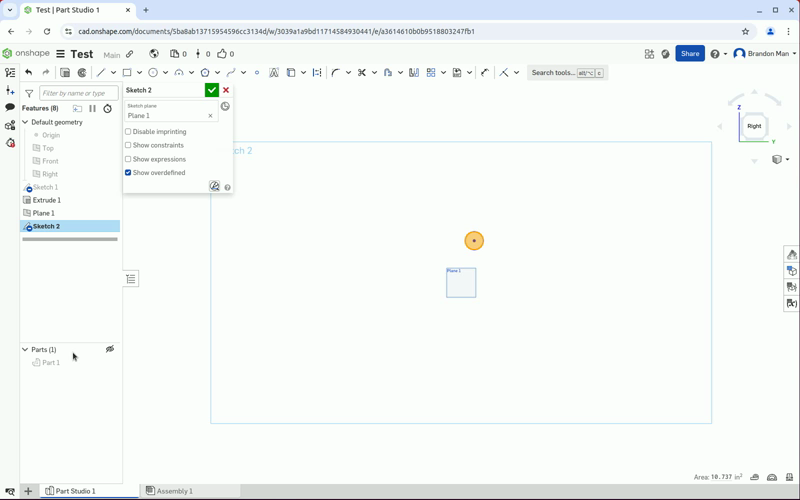
key(shift+e)
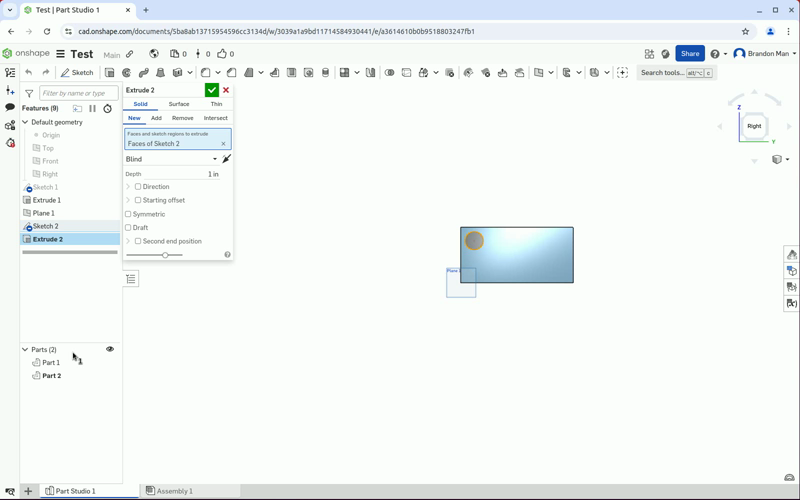
mouse_move(143, 106)
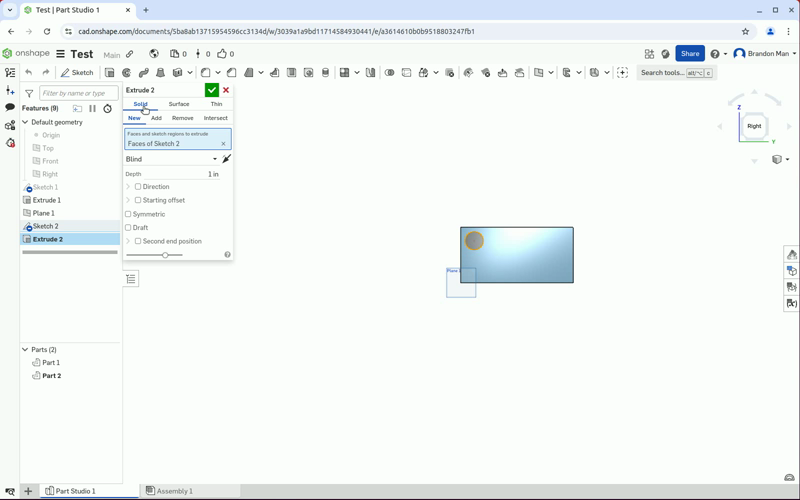
click(143, 106)
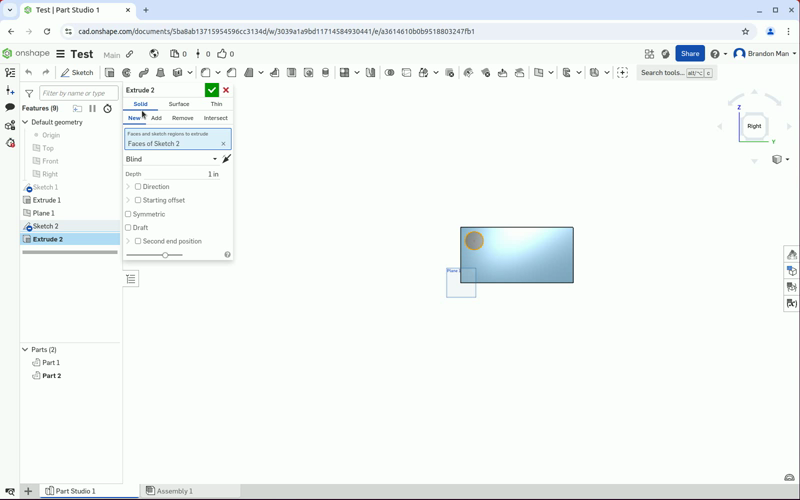
mouse_move(137, 120)
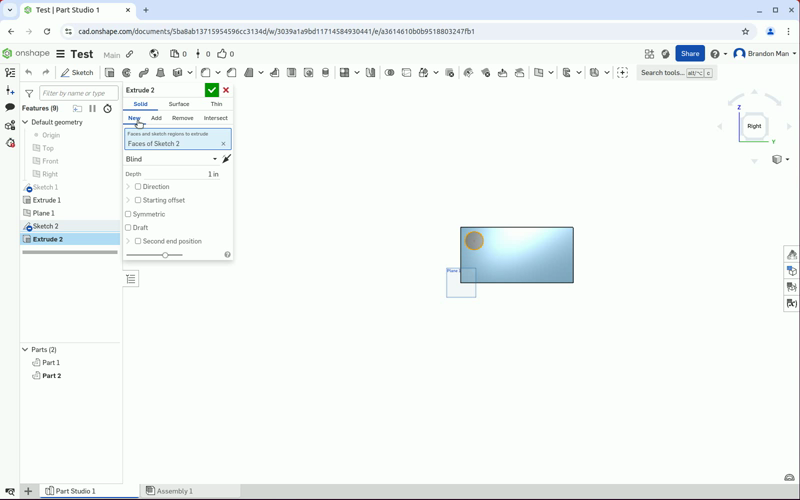
click(137, 120)
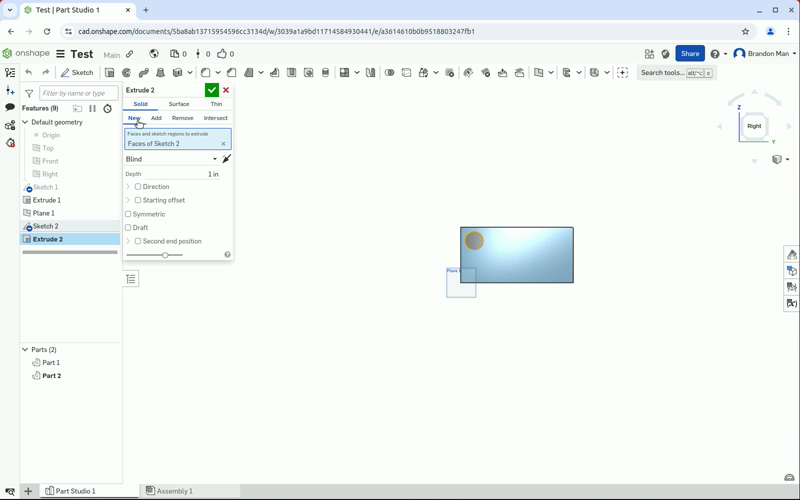
key(tab, 4)
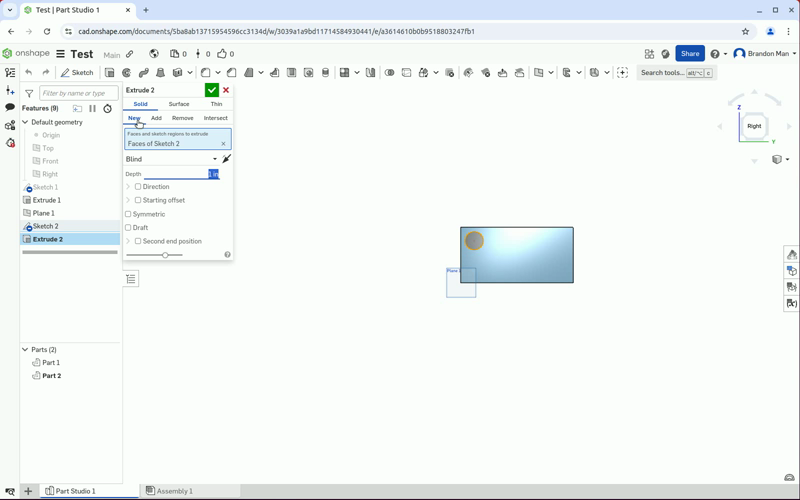
text(1.204)
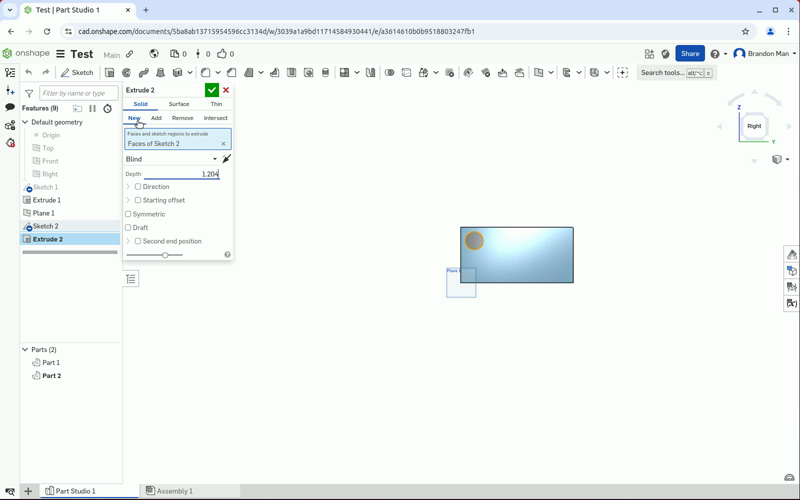
key(enter)
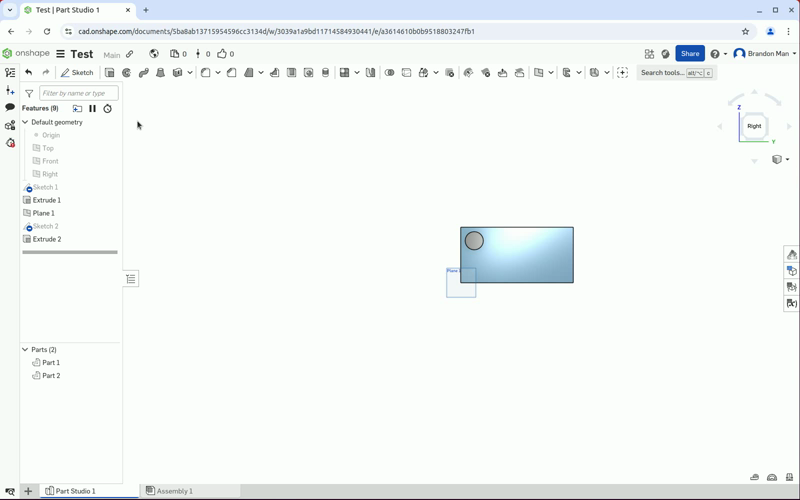
key(shift+h)
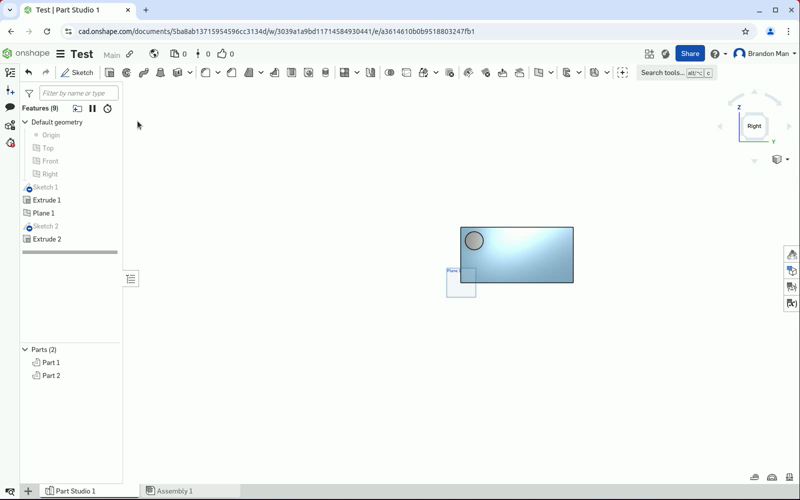
key(shift+h)
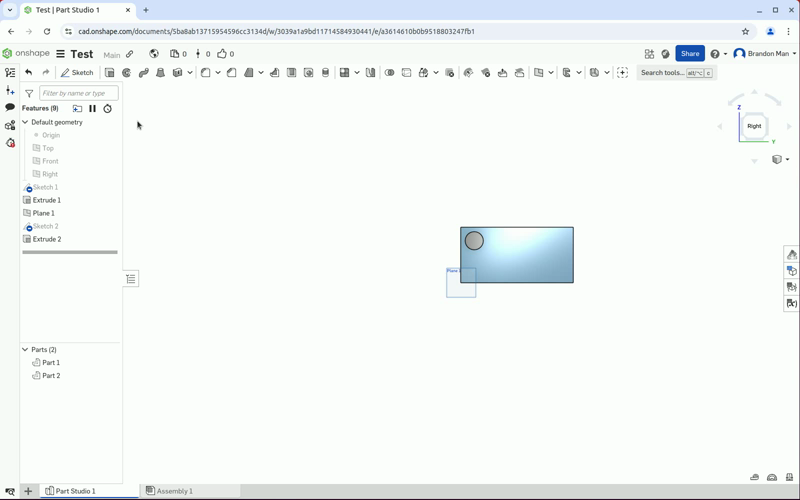
mouse_move(73, 189)
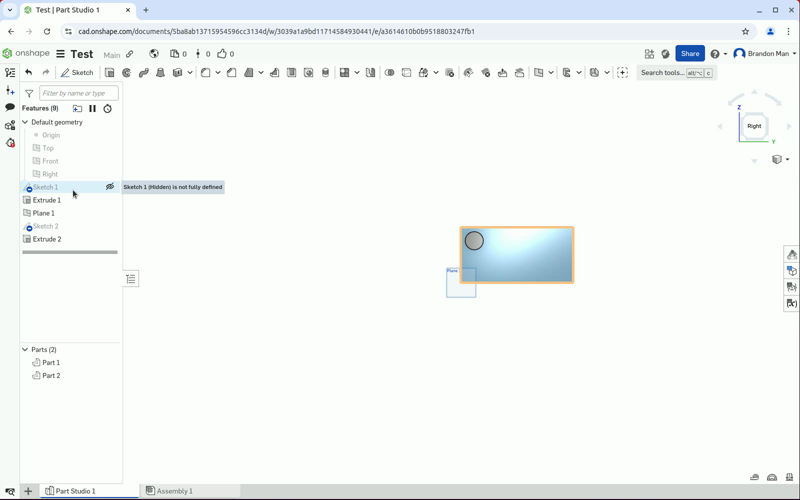
click(73, 189)
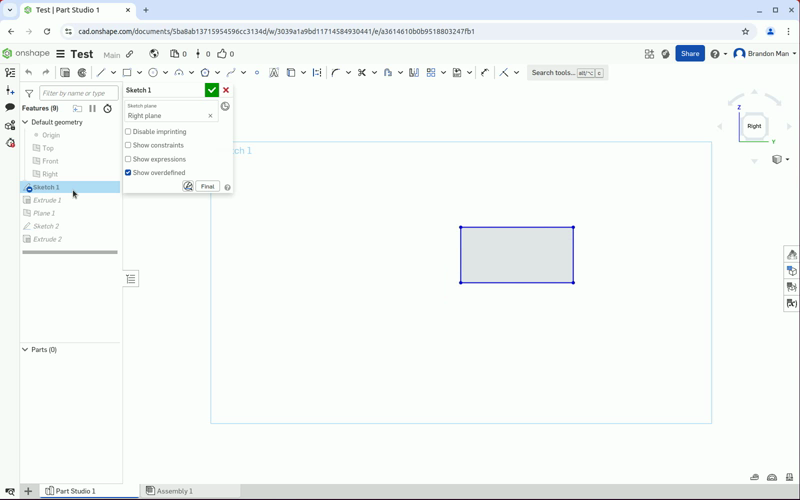
mouse_move(229, 92)
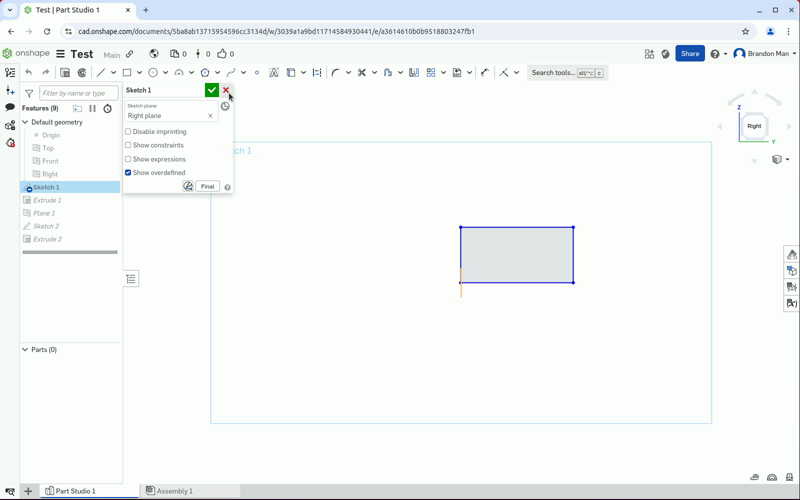
click(229, 92)
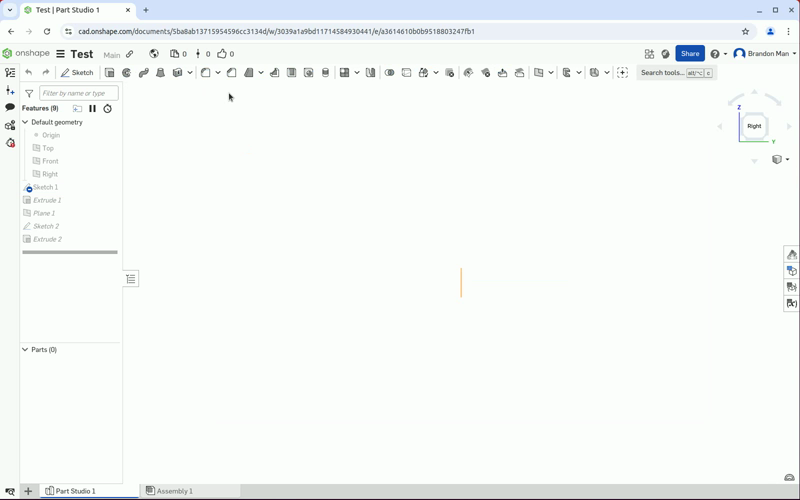
key(shift+s)
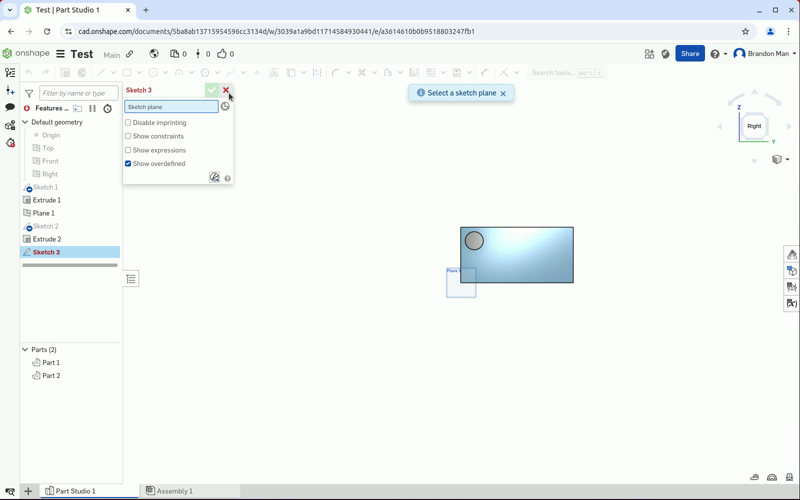
mouse_move(73, 215)
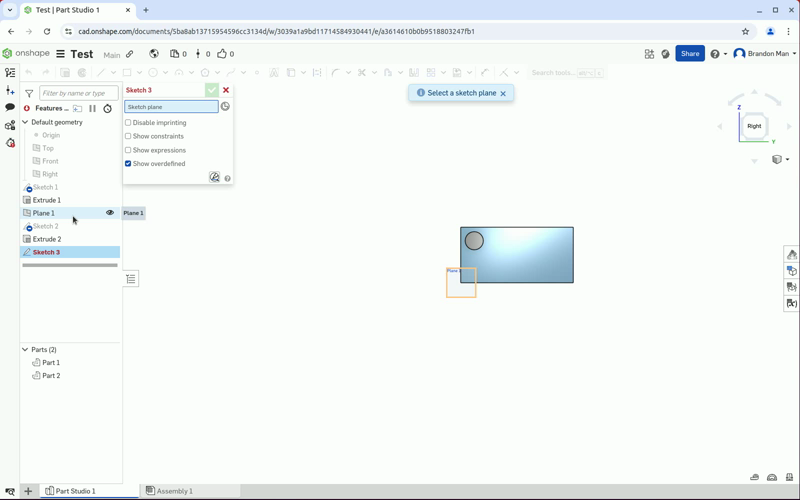
click(73, 215)
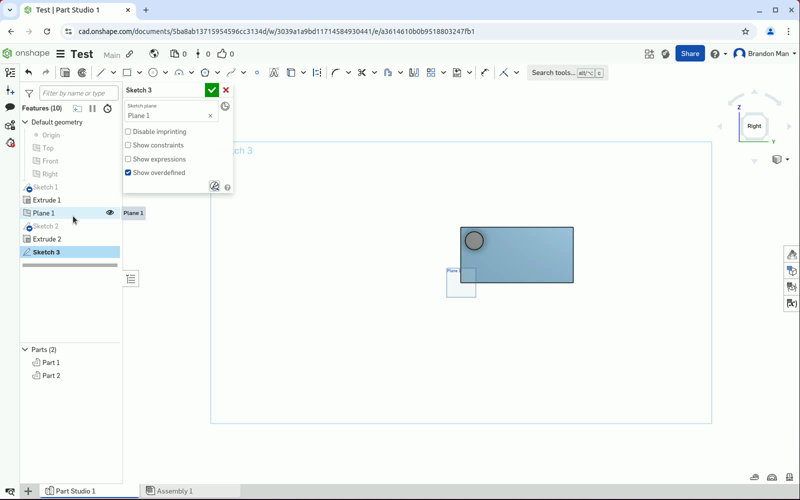
mouse_move(73, 352)
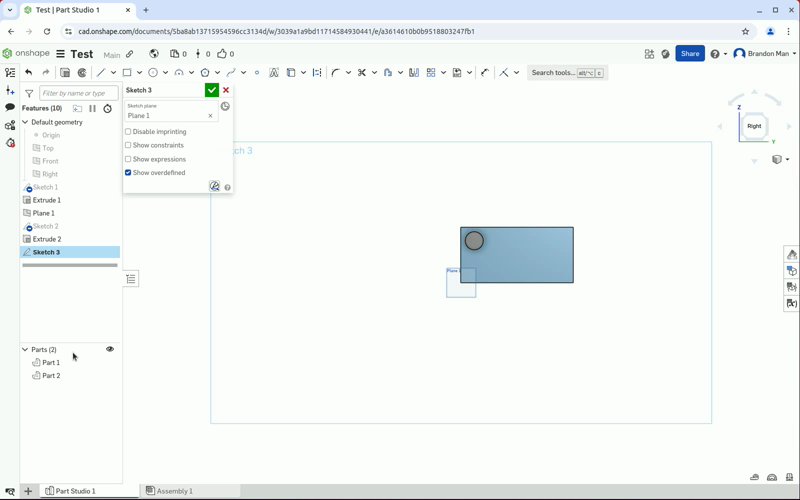
key(y)
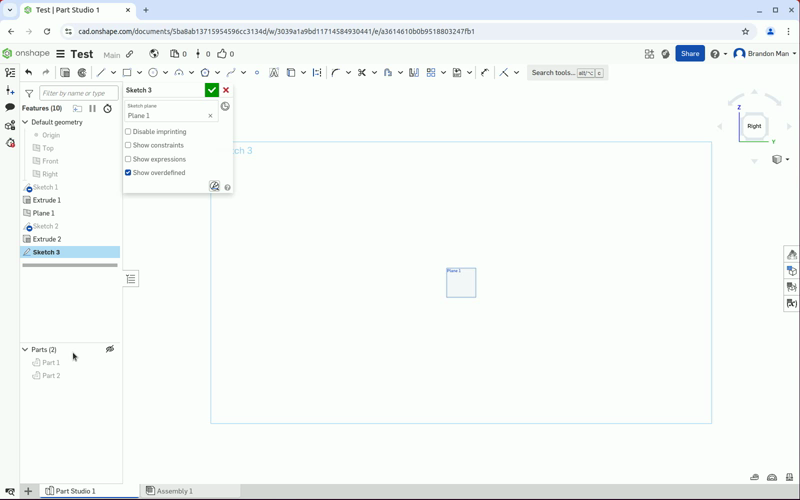
key(c)
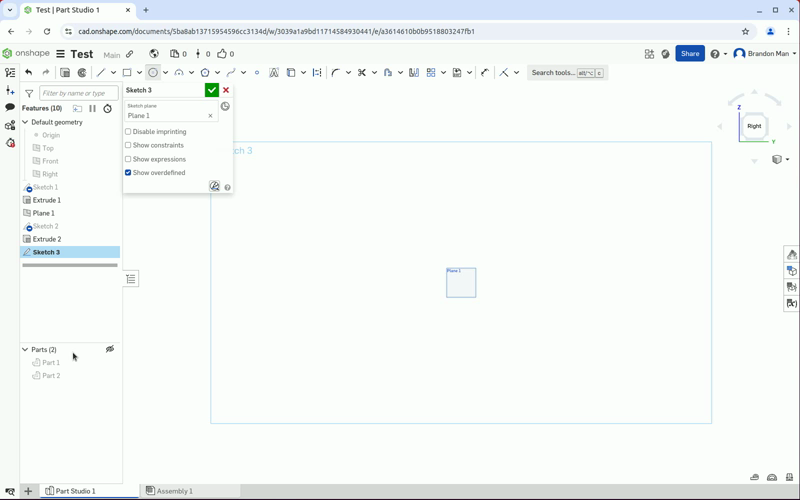
key_down(shift)
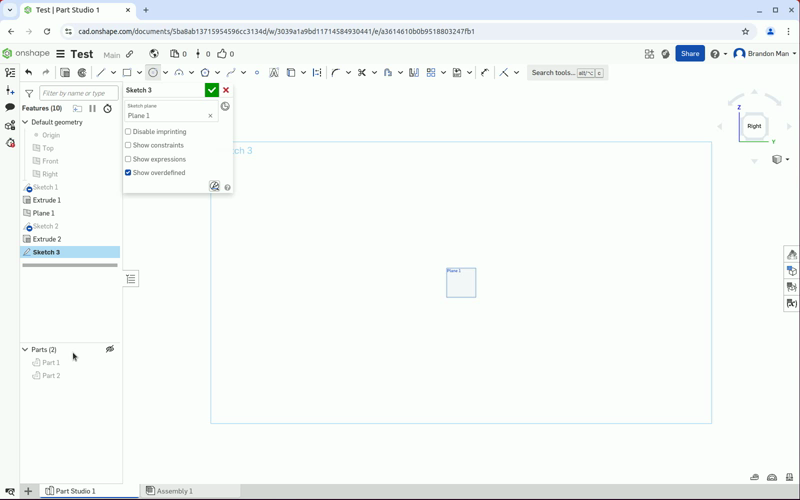
mouse_move(502, 240)
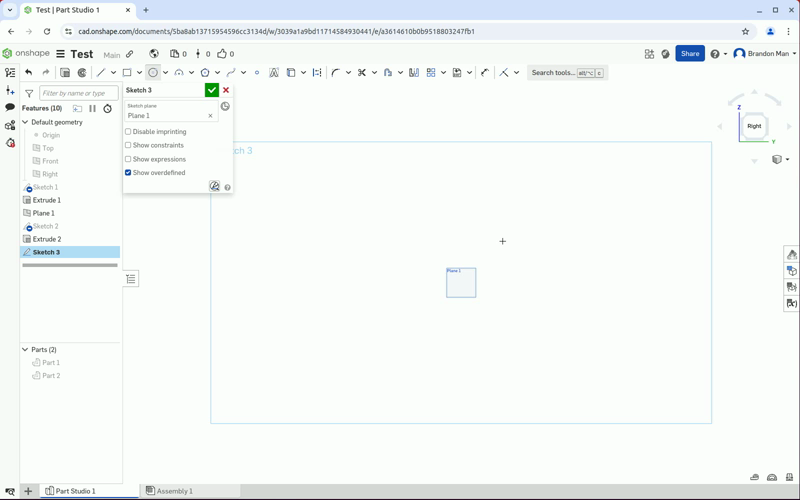
click(502, 240)
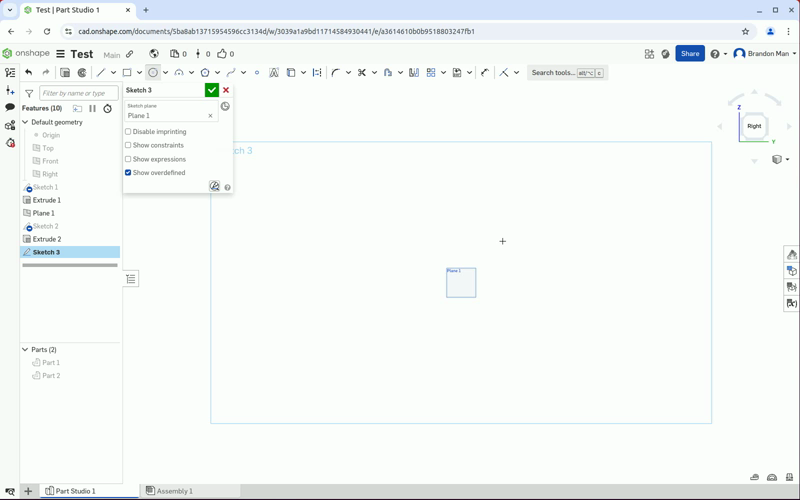
key_up(shift)
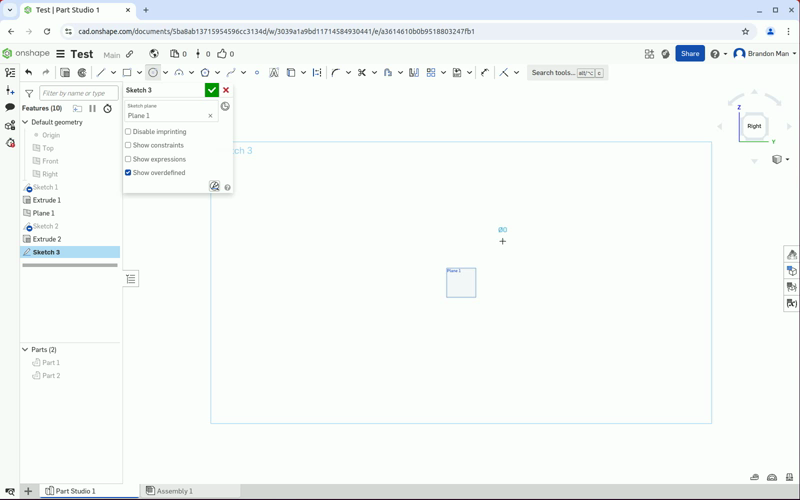
mouse_move(511, 240)
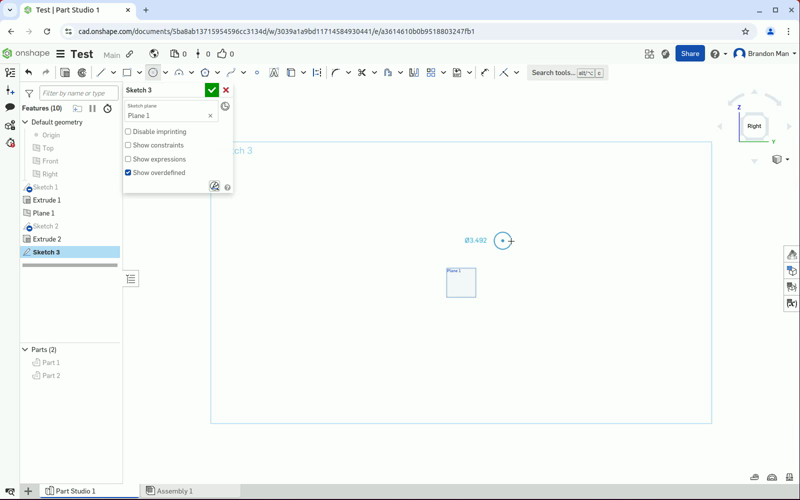
click(511, 240)
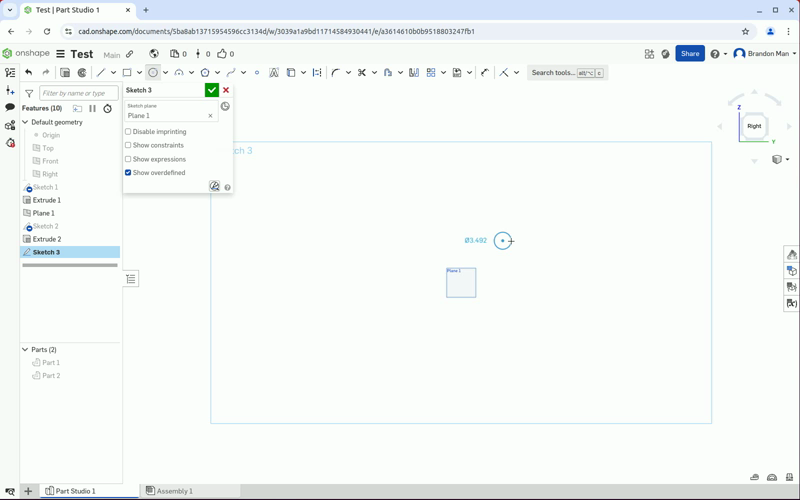
key(esc)
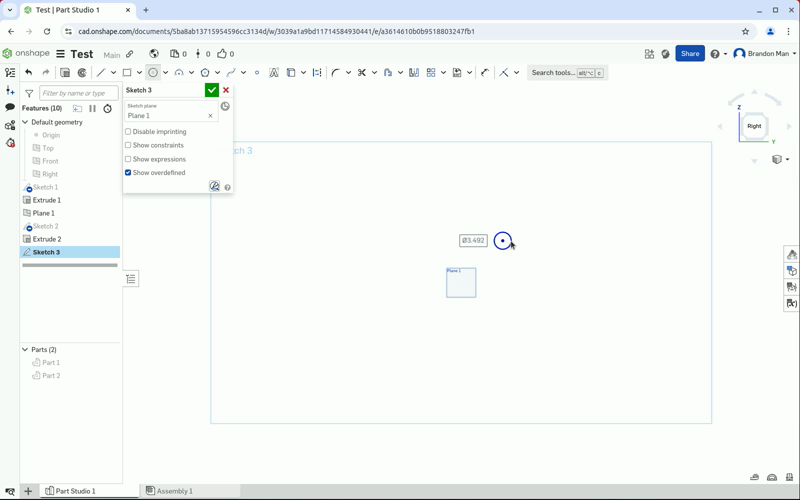
mouse_move(497, 234)
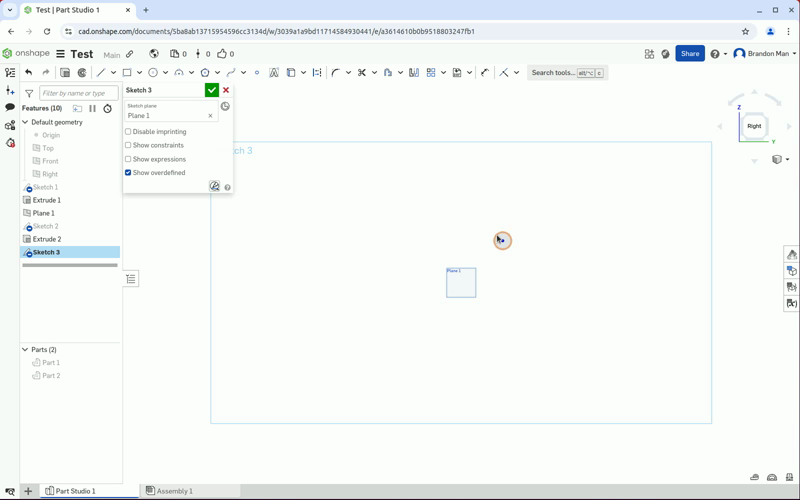
scroll(6)
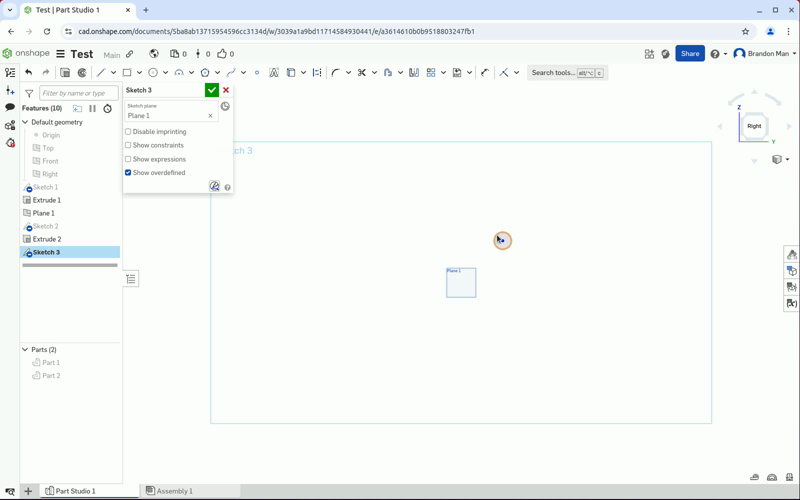
scroll(6)
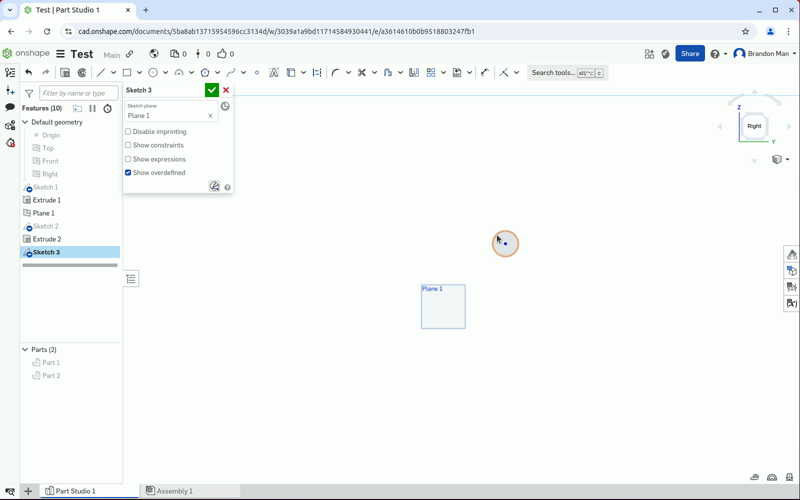
scroll(6)
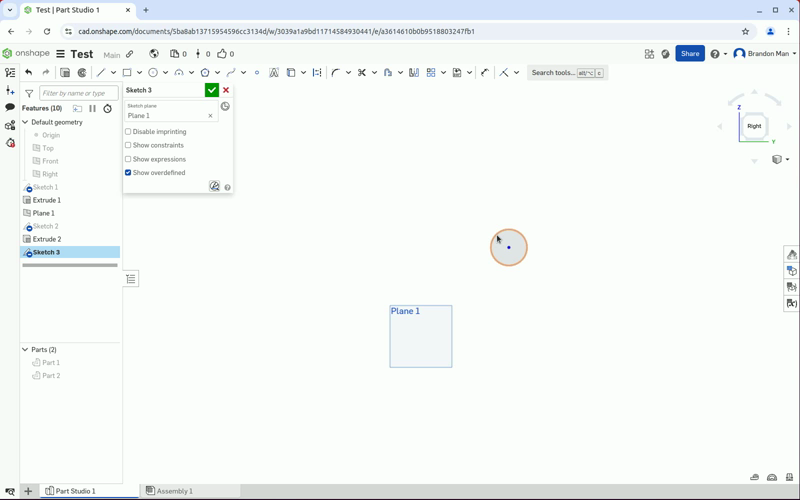
scroll(6)
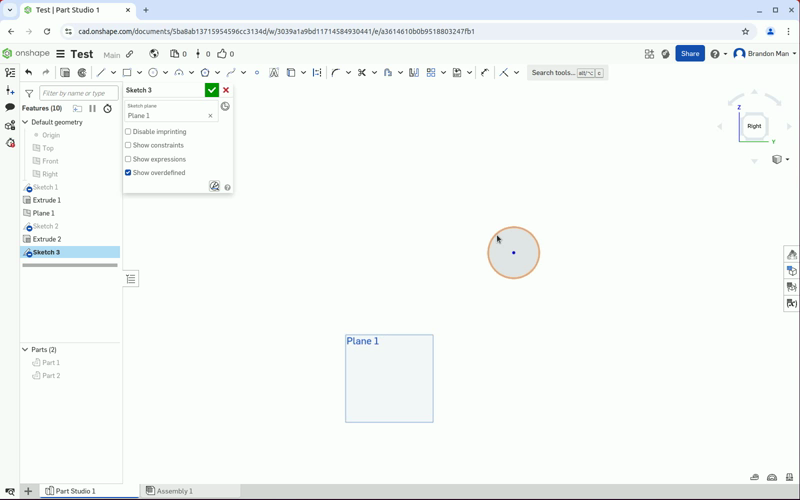
scroll(6)
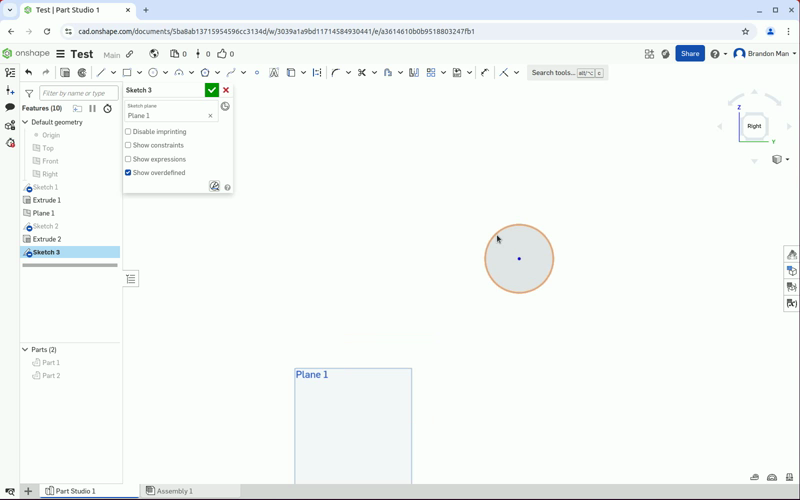
scroll(6)
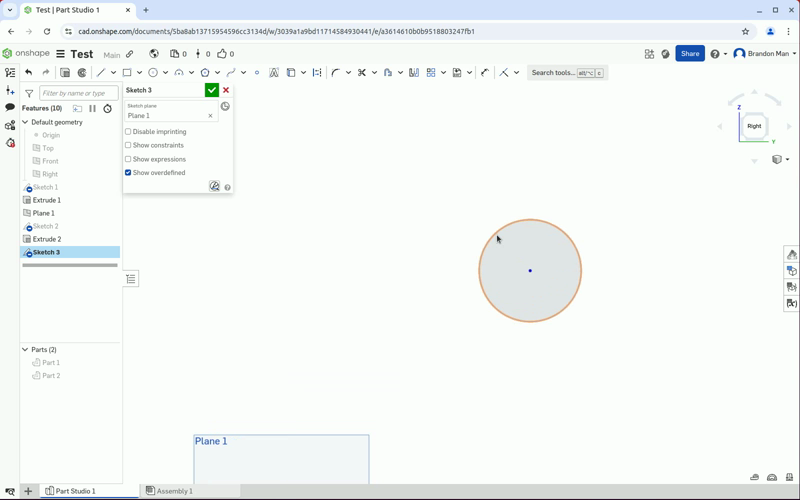
scroll(6)
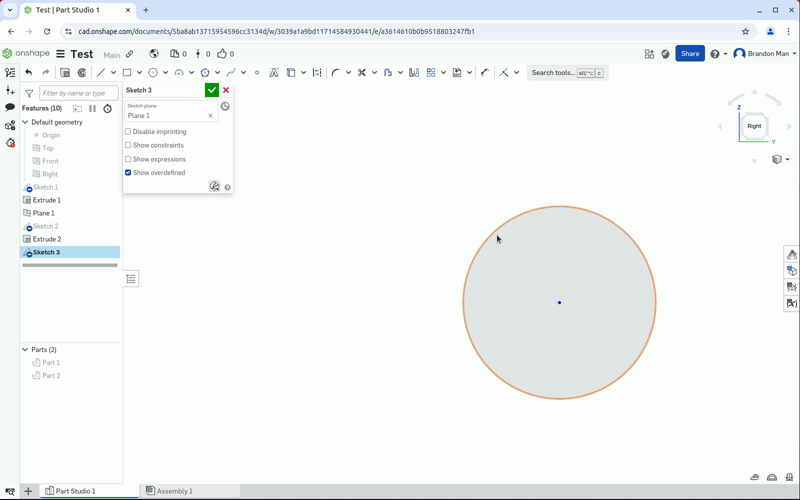
click(497, 234)
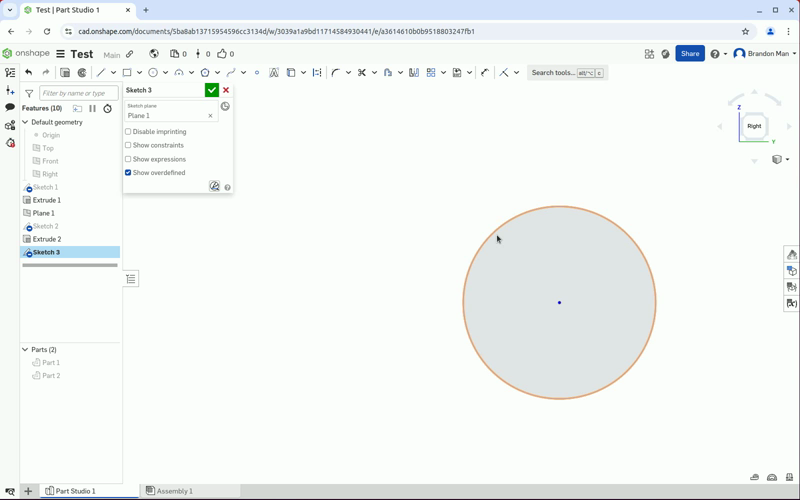
scroll(-6)
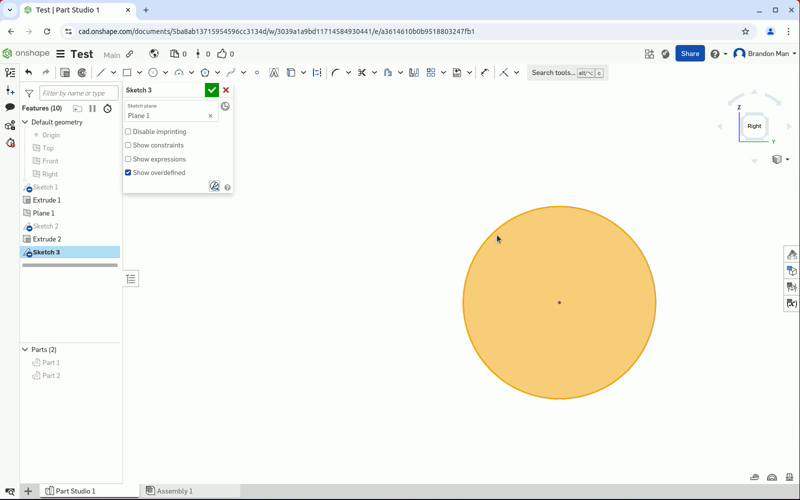
scroll(-6)
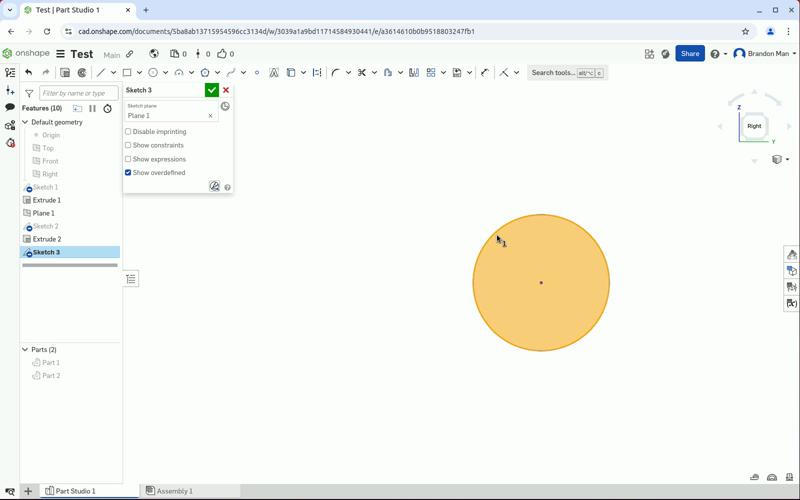
scroll(-6)
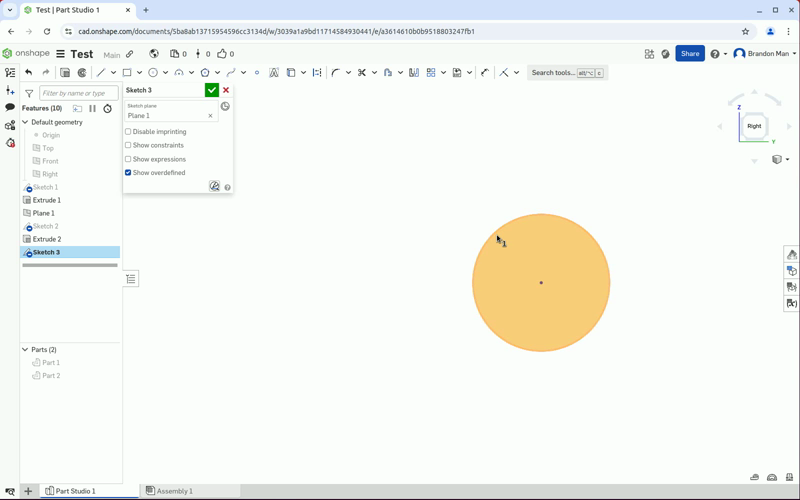
scroll(-6)
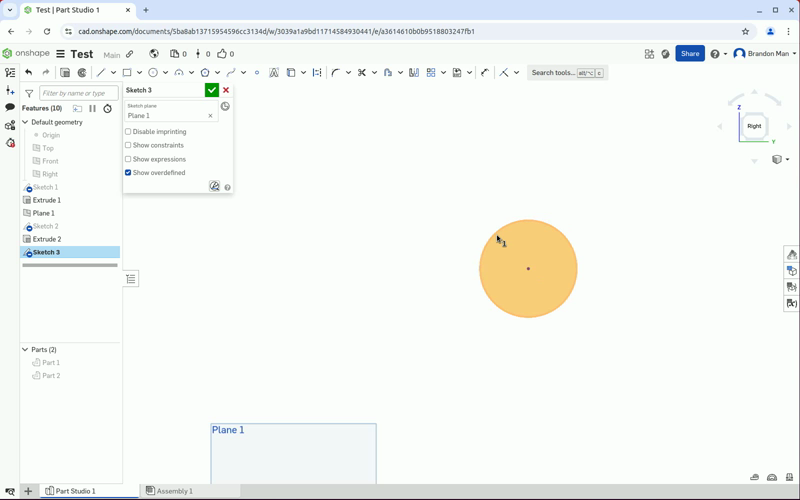
scroll(-6)
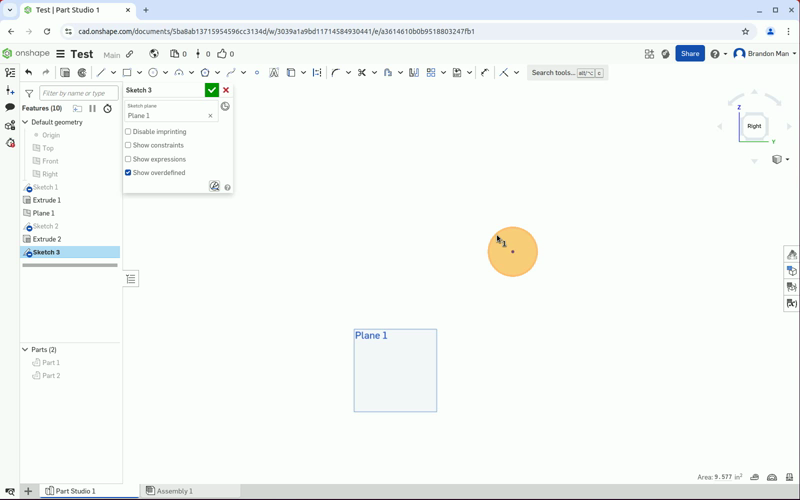
scroll(-6)
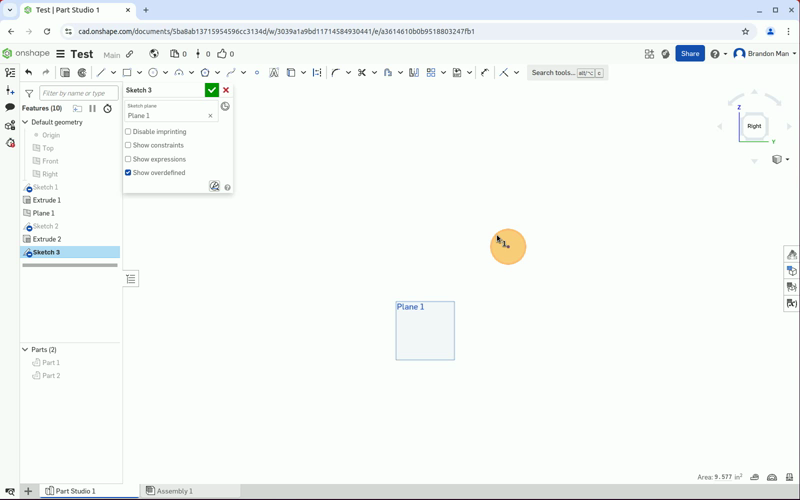
scroll(-6)
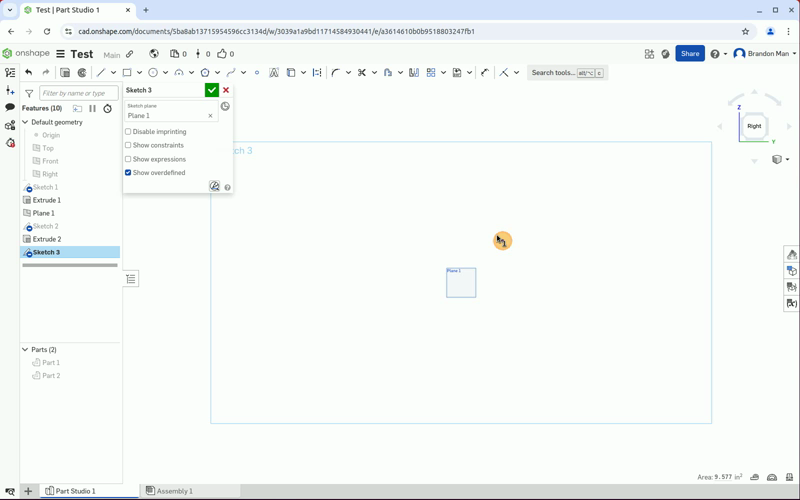
mouse_move(73, 352)
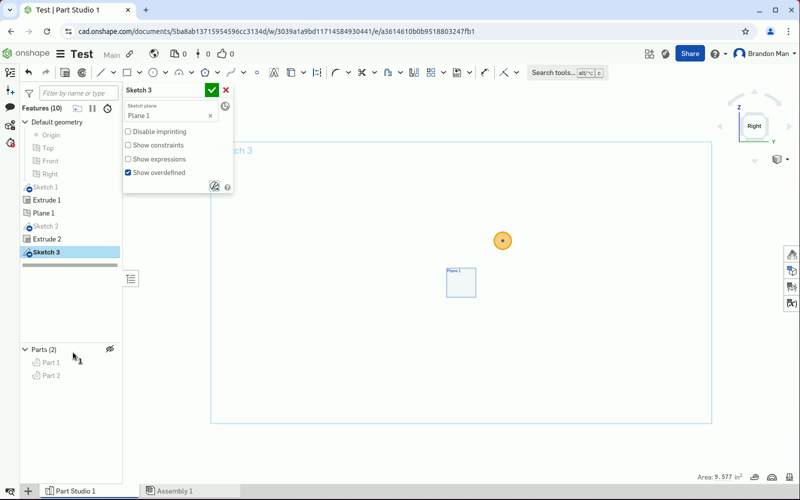
key(shift+y)
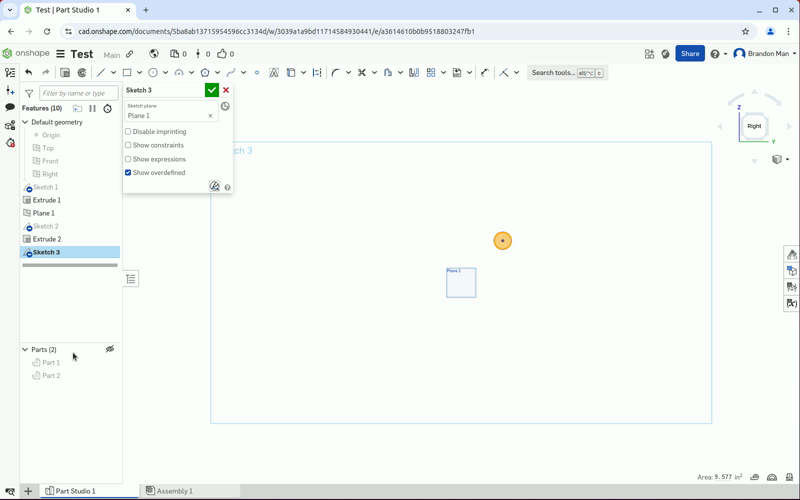
key(shift+e)
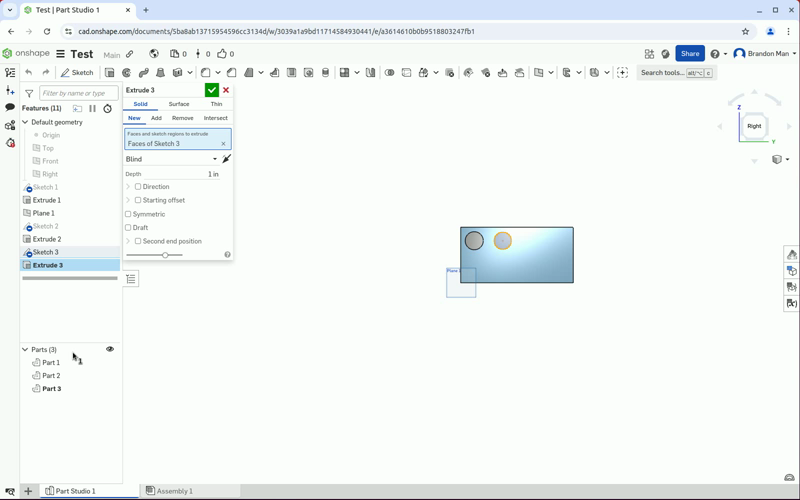
mouse_move(143, 106)
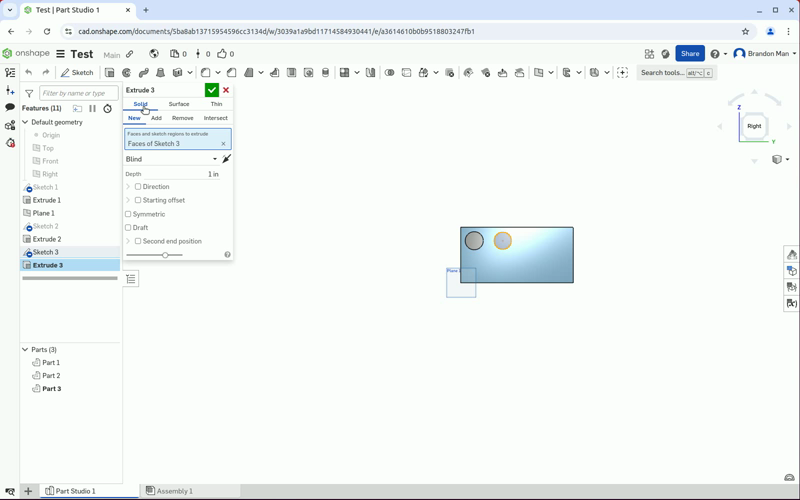
click(143, 106)
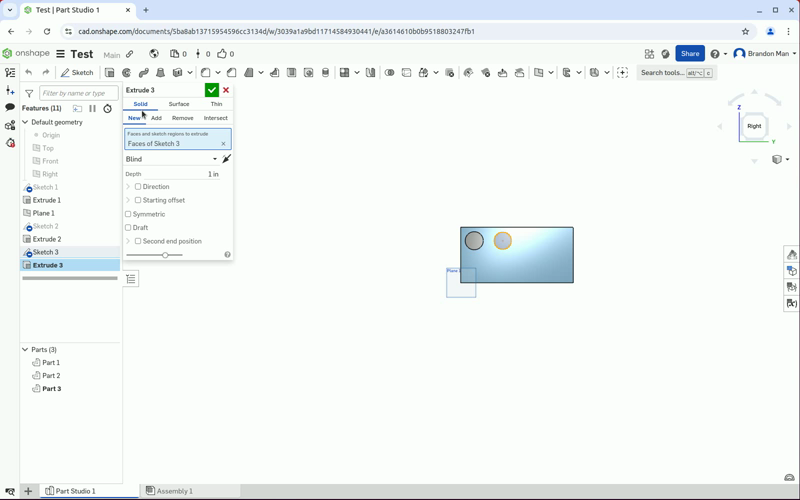
mouse_move(137, 120)
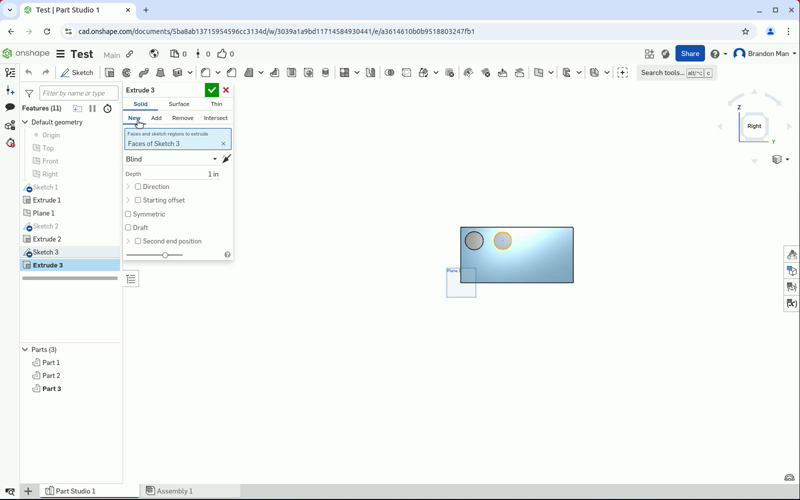
click(137, 120)
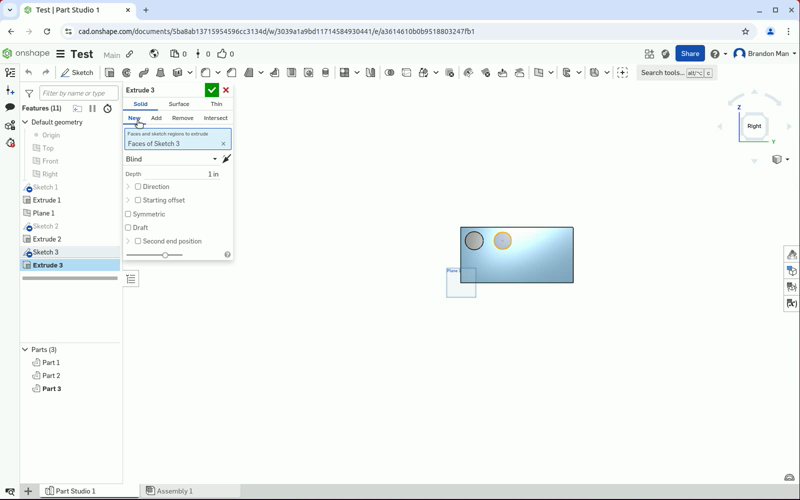
key(tab, 4)
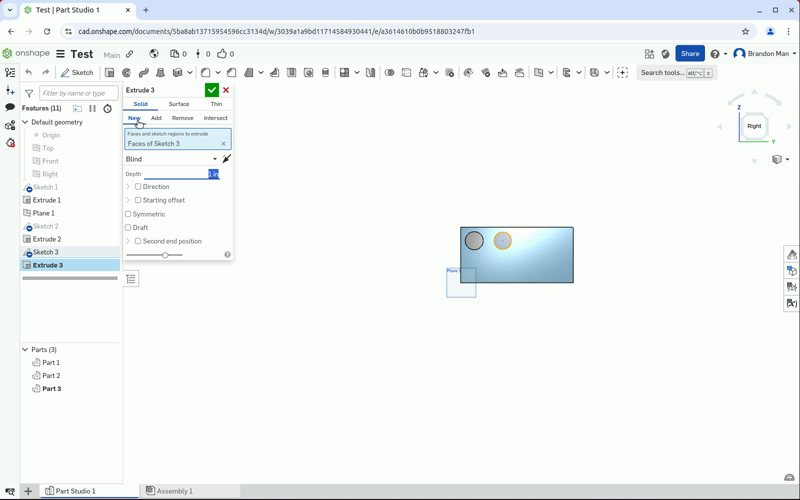
text(1.204)
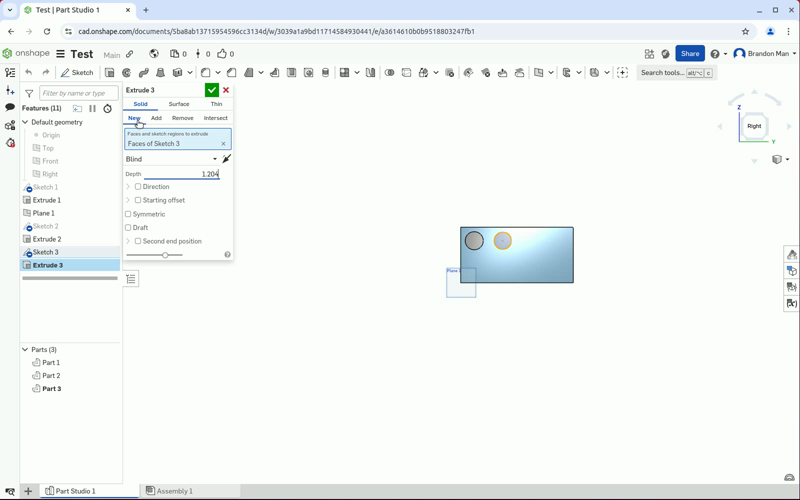
key(enter)
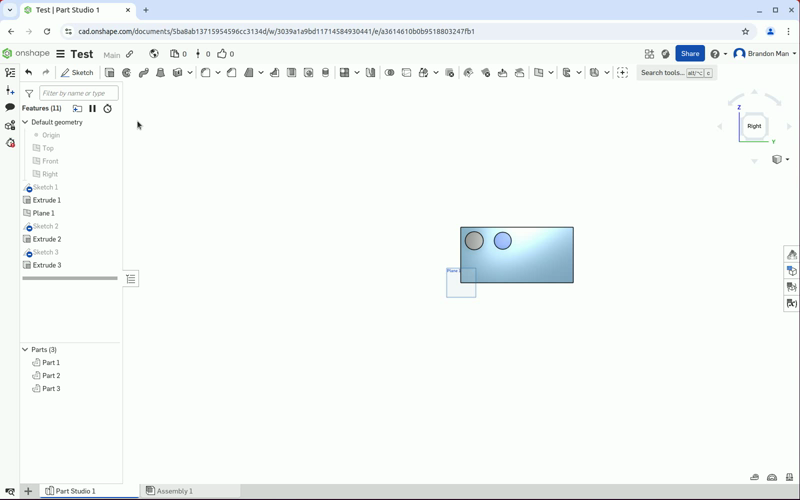
key(shift+h)
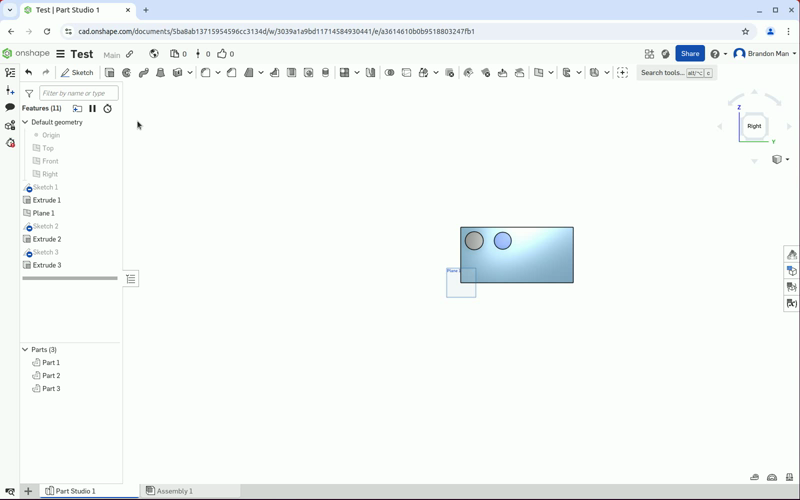
key(shift+h)
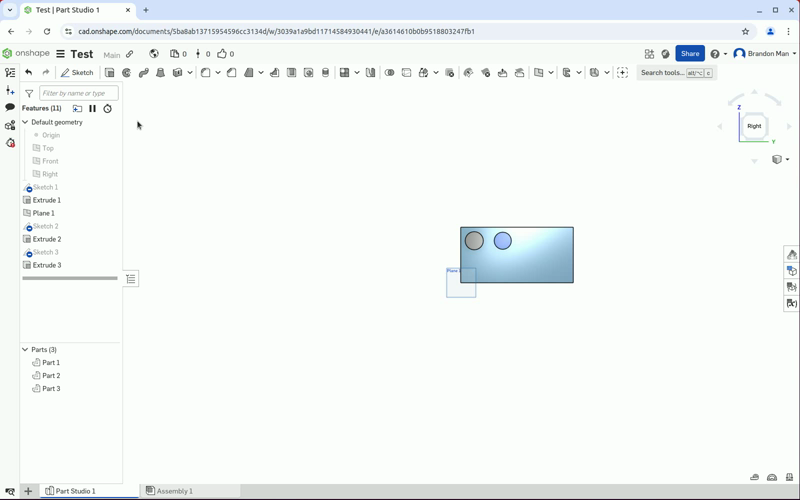
mouse_move(73, 189)
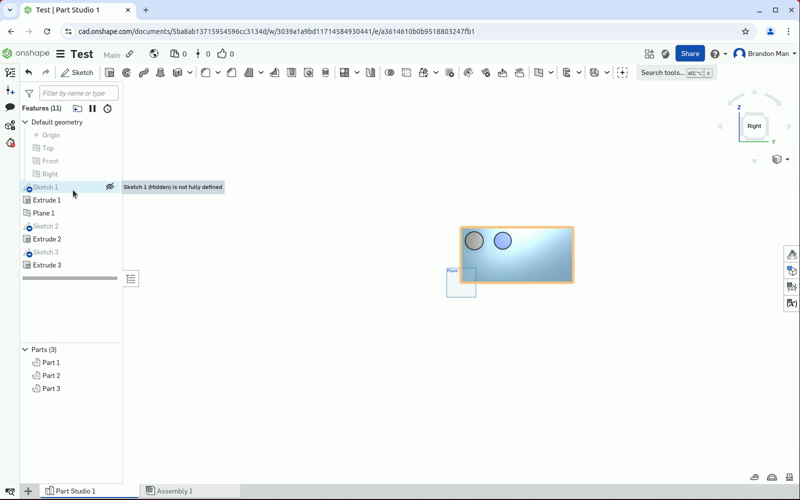
click(73, 189)
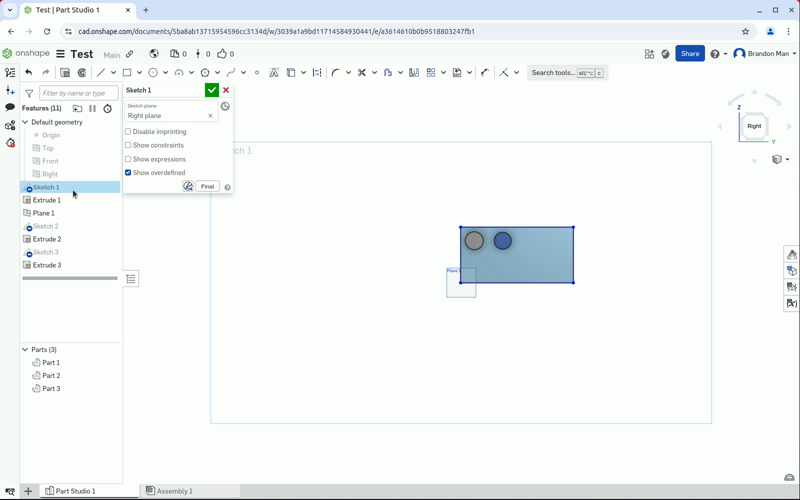
mouse_move(229, 92)
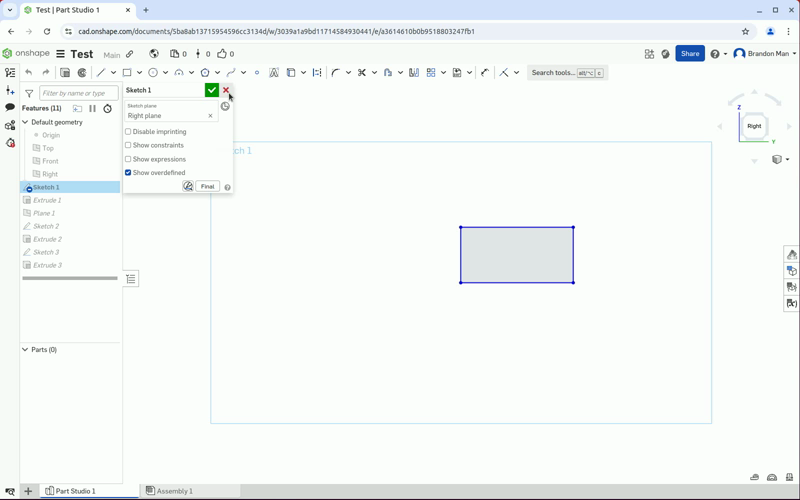
click(229, 92)
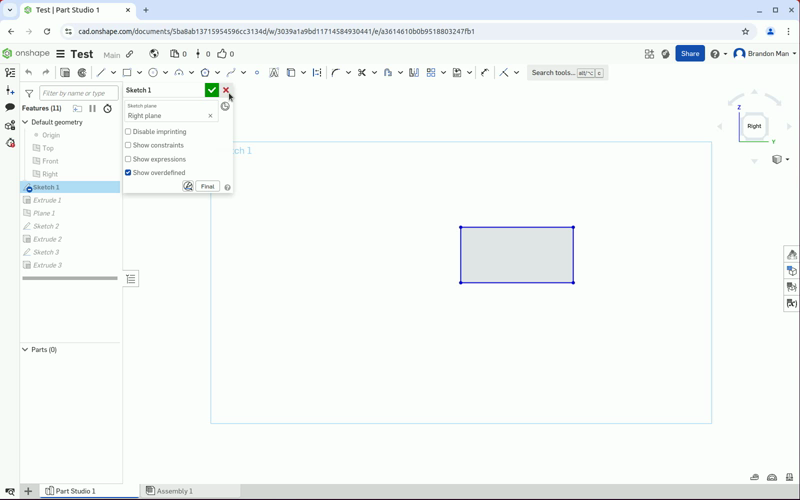
key(shift+s)
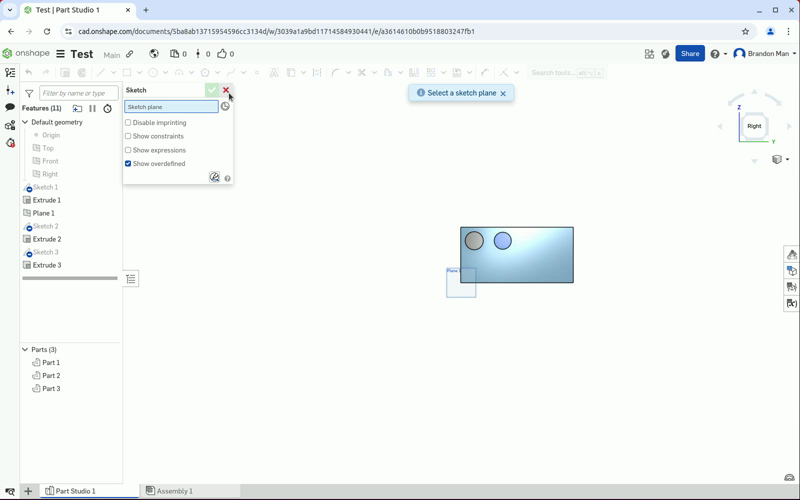
mouse_move(73, 215)
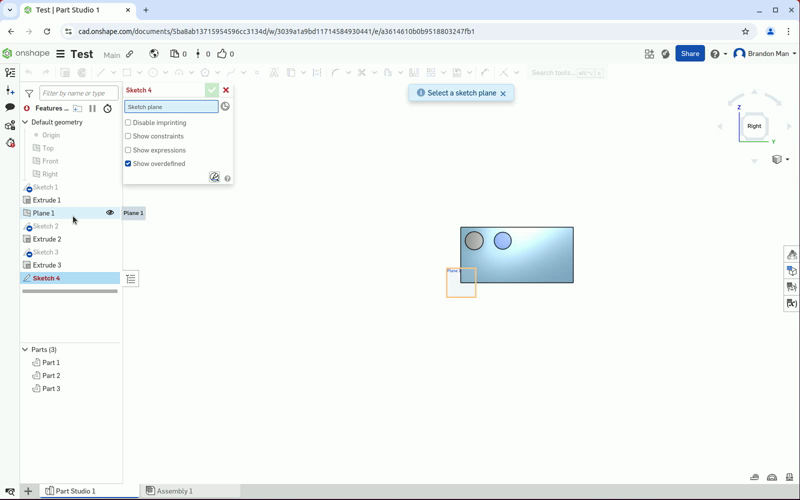
click(73, 215)
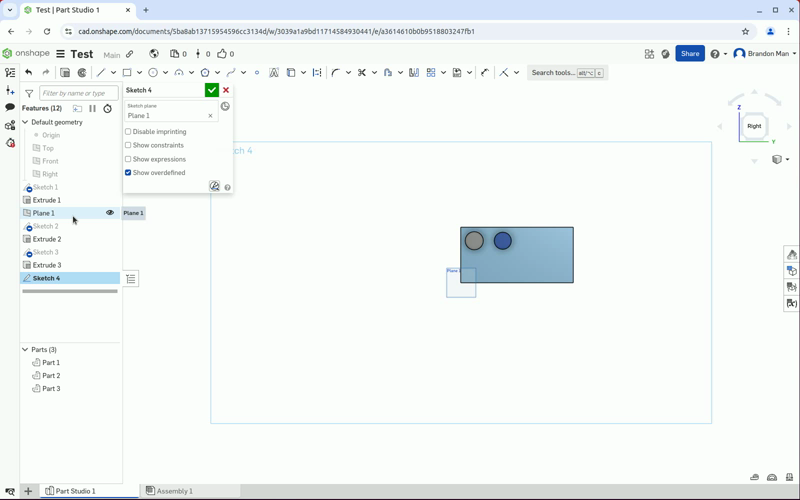
mouse_move(73, 352)
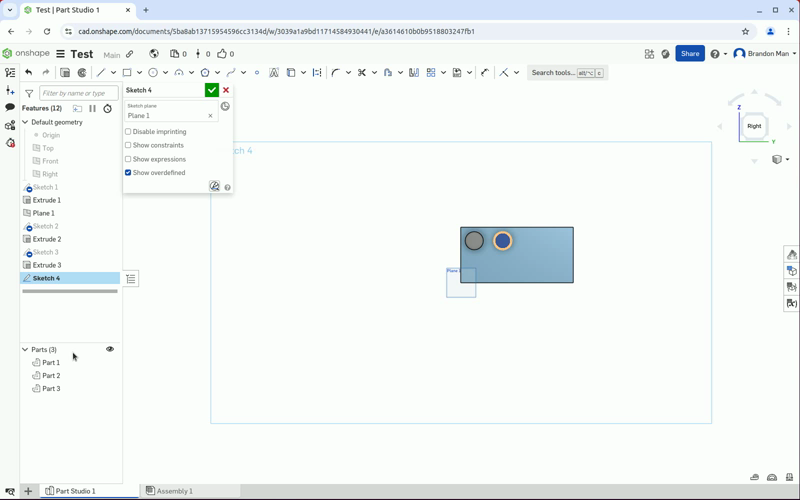
key(y)
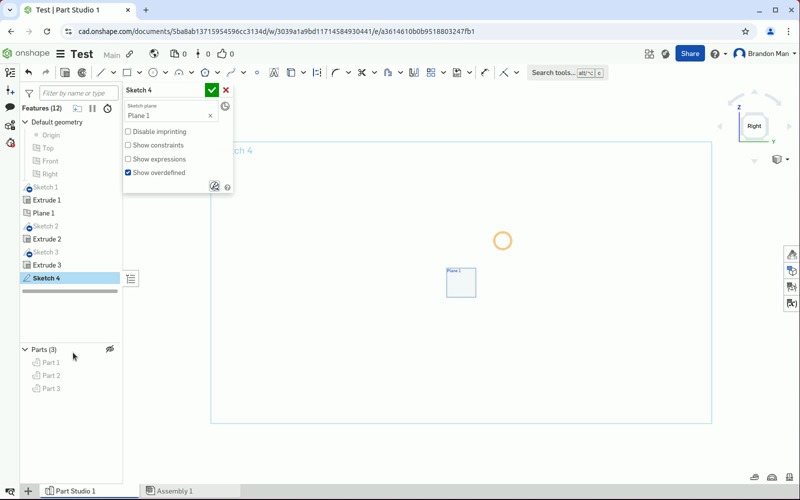
key(c)
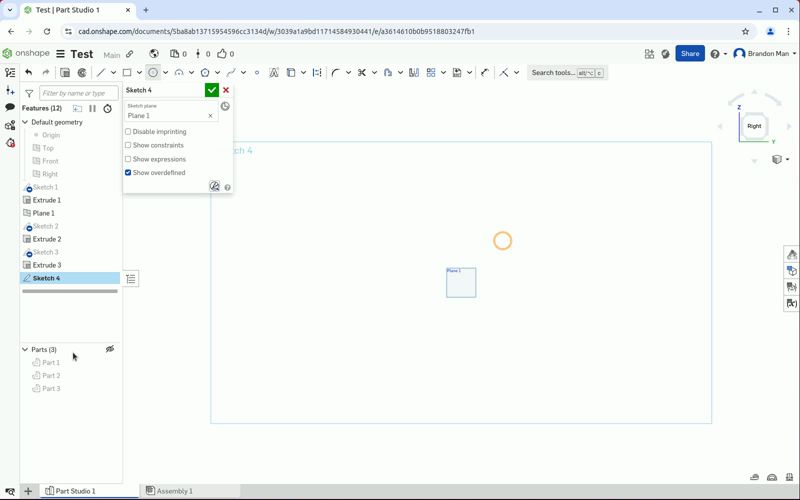
key_down(shift)
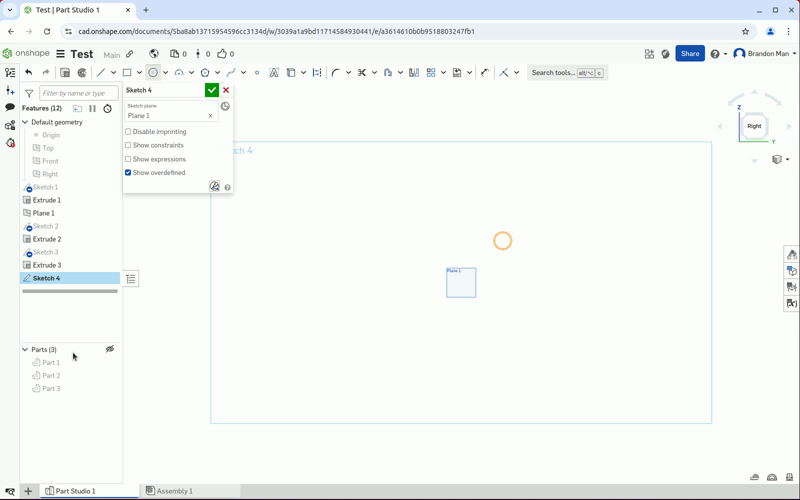
mouse_move(530, 240)
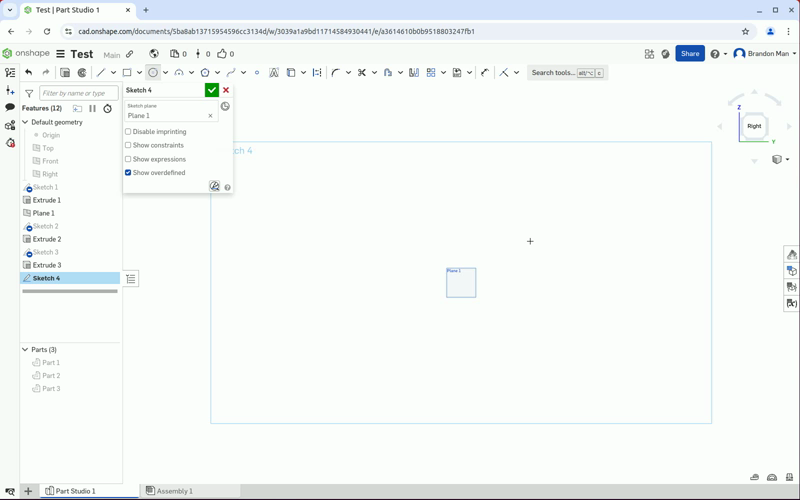
click(530, 240)
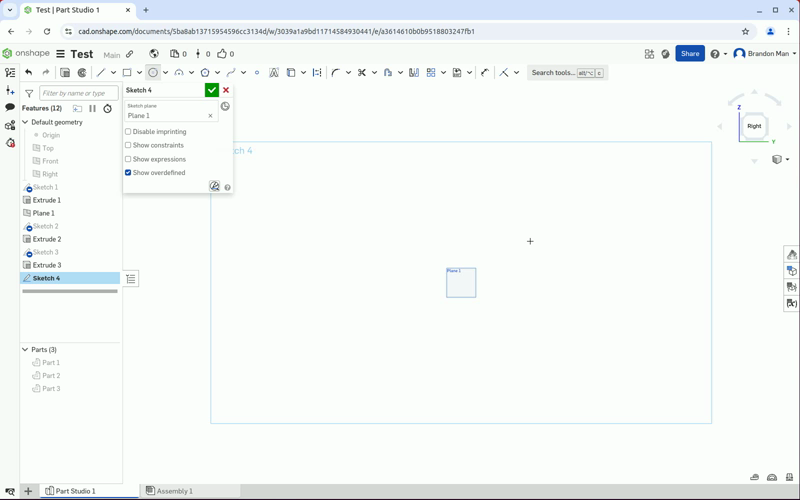
key_up(shift)
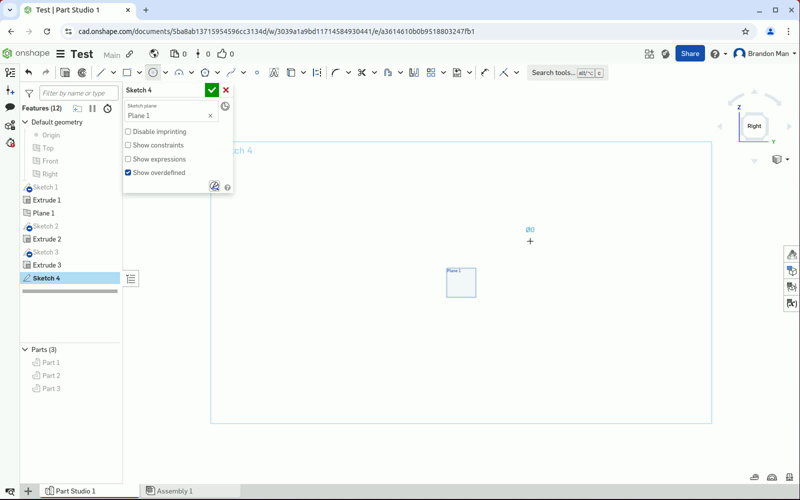
mouse_move(539, 240)
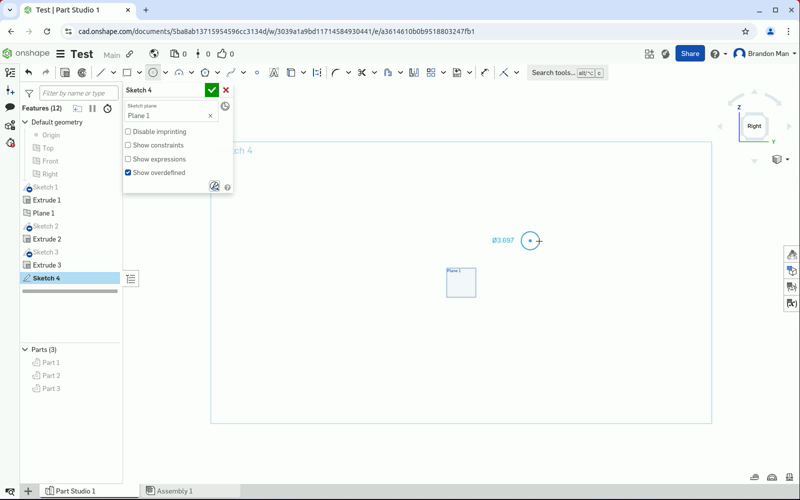
click(539, 240)
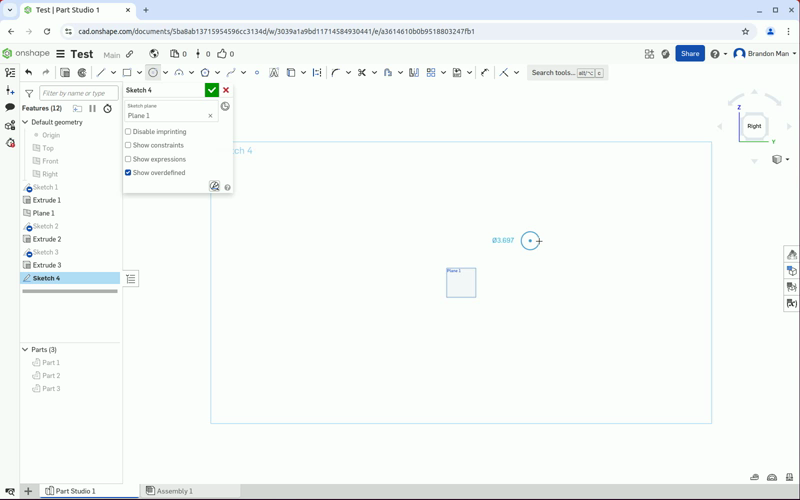
key(esc)
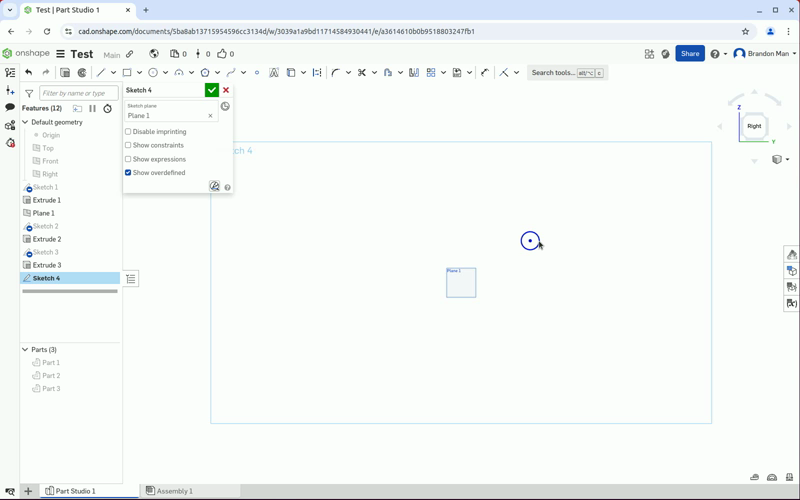
mouse_move(538, 241)
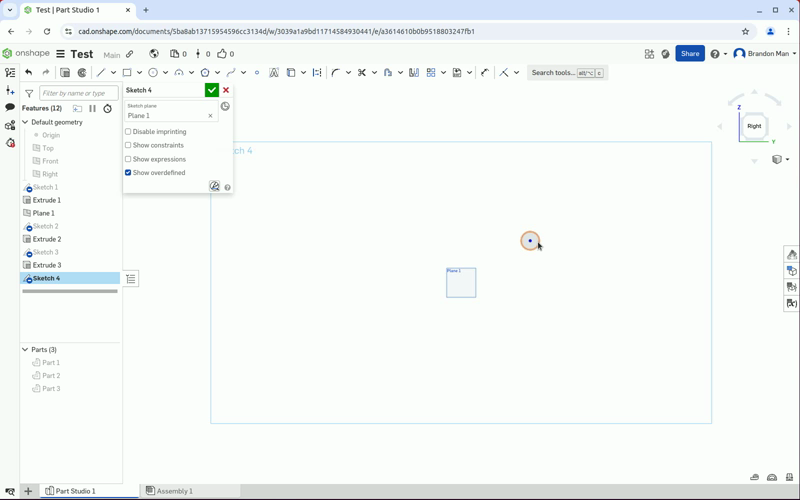
scroll(6)
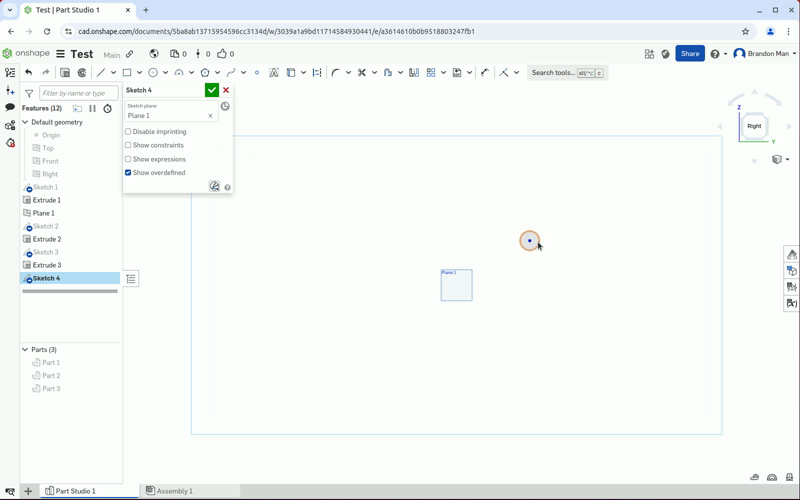
scroll(6)
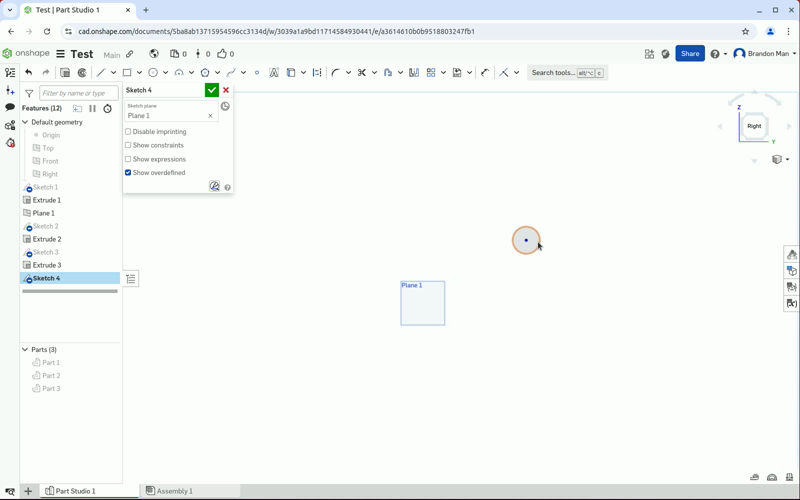
scroll(6)
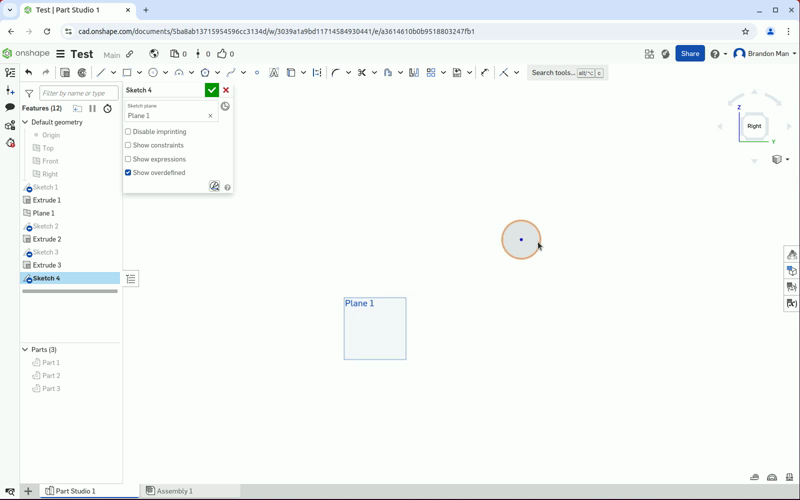
scroll(6)
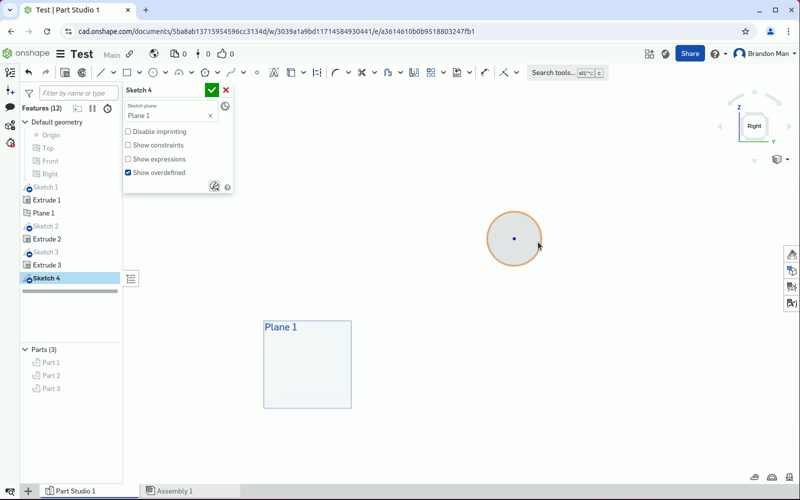
scroll(6)
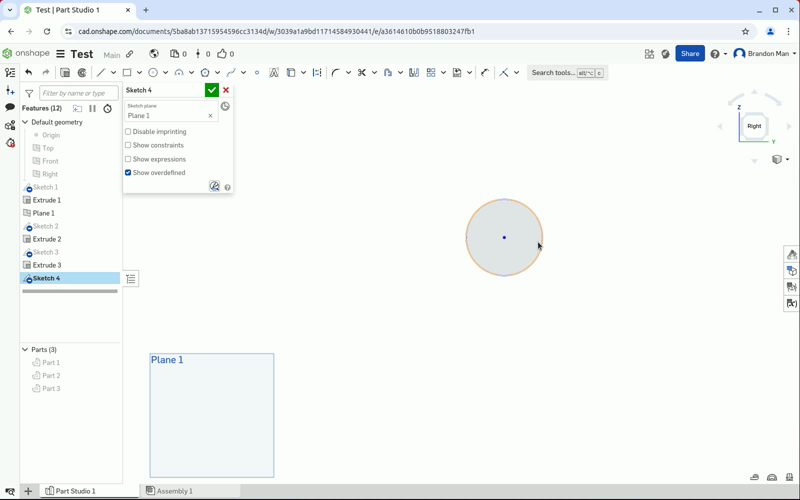
scroll(6)
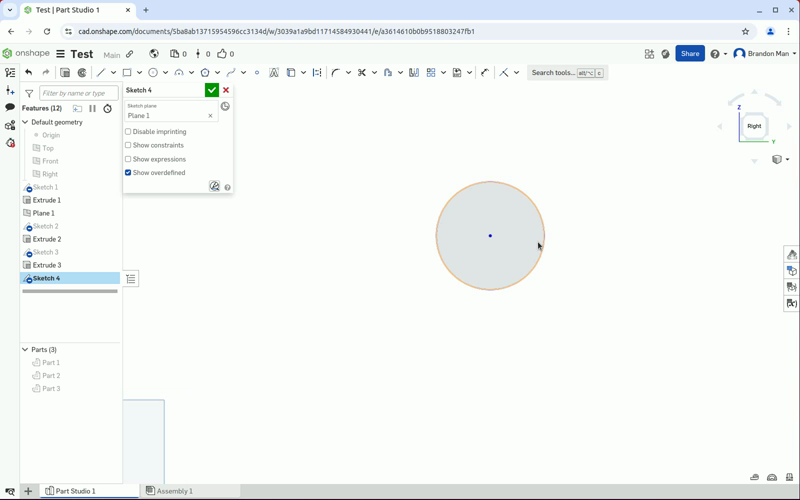
scroll(6)
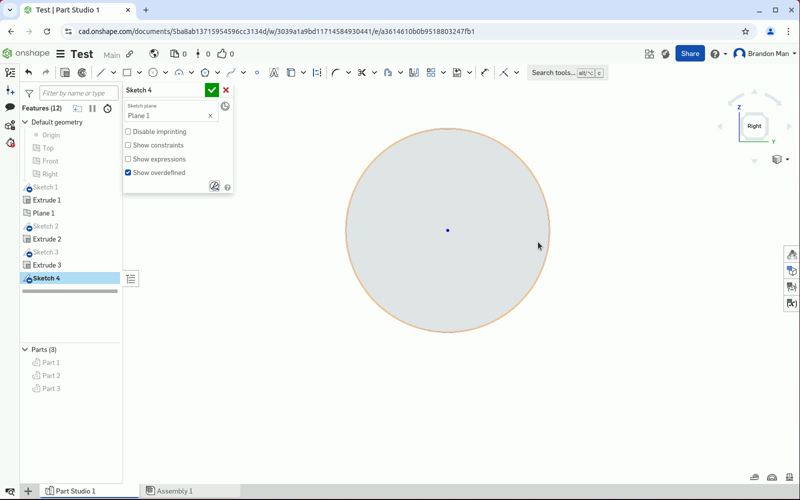
click(538, 241)
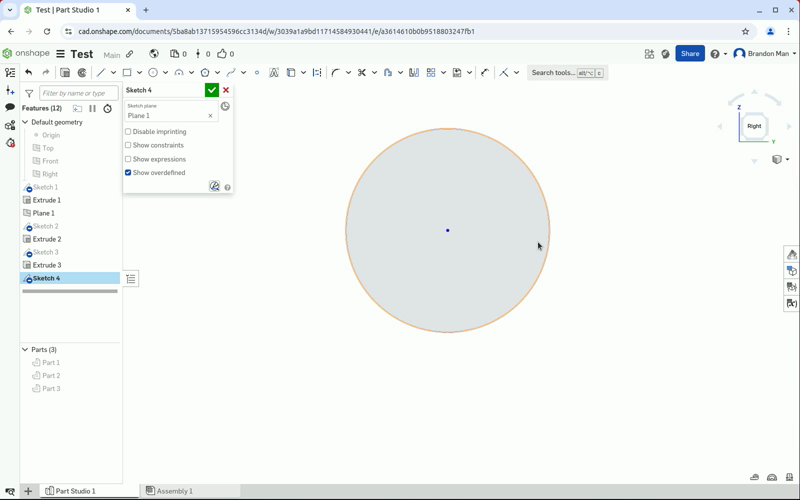
scroll(-6)
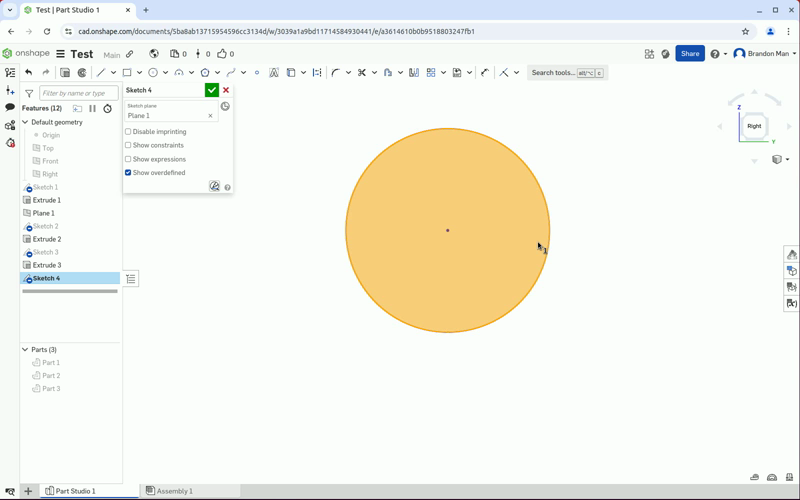
scroll(-6)
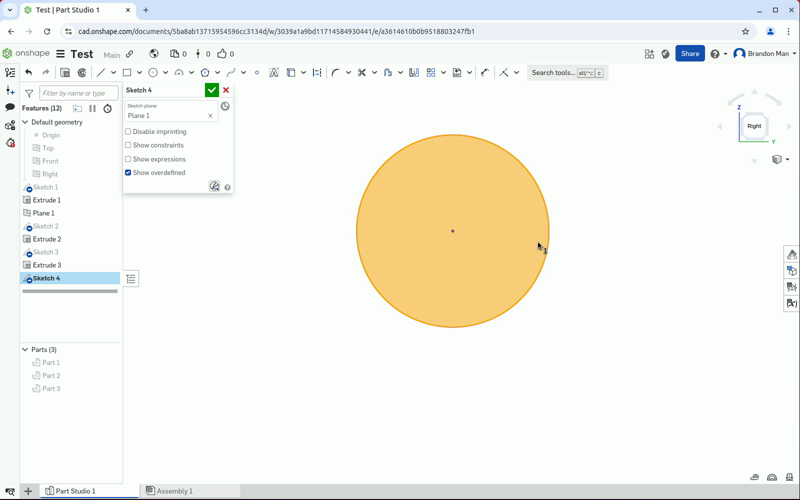
scroll(-6)
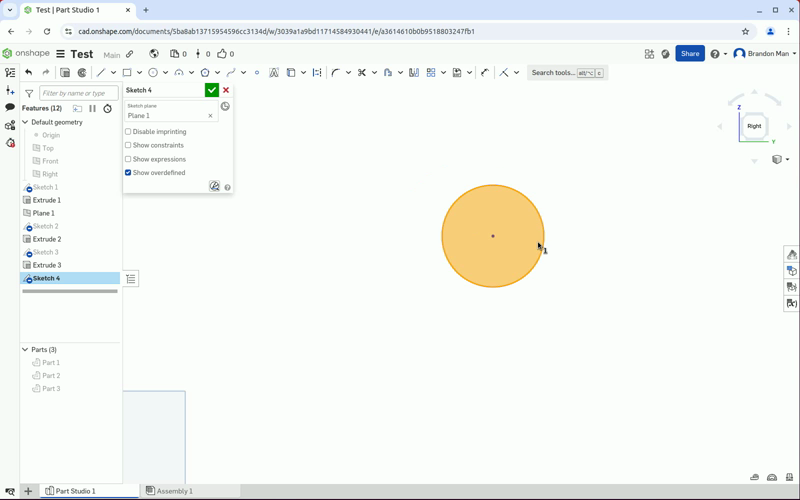
scroll(-6)
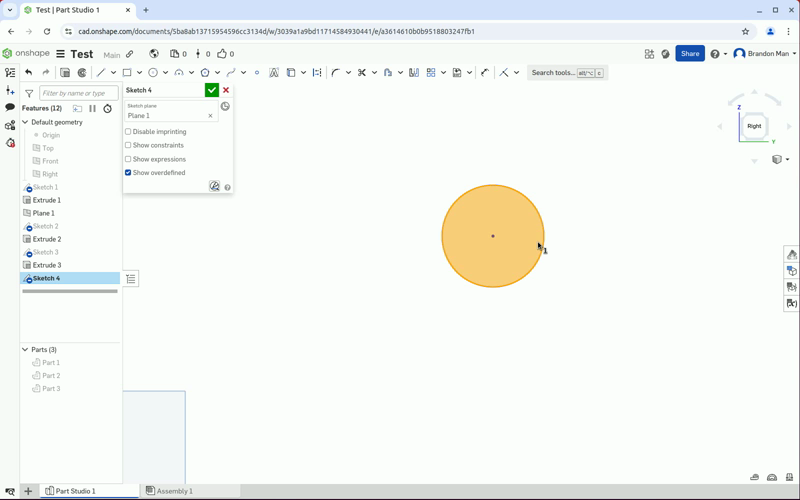
scroll(-6)
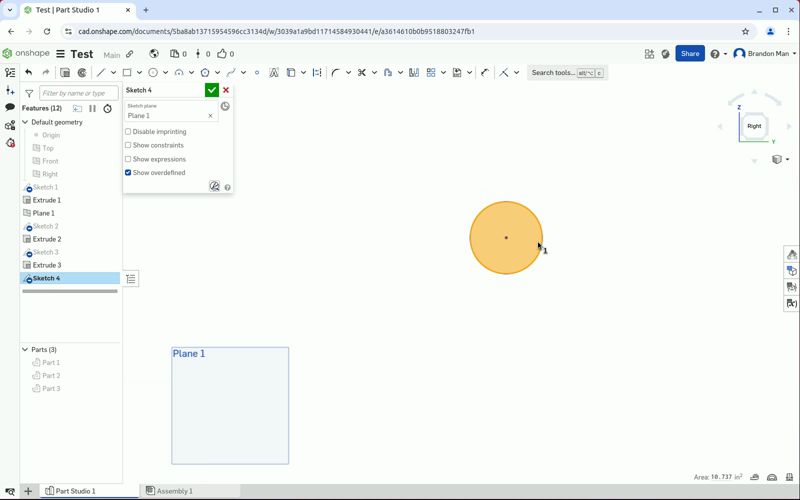
scroll(-6)
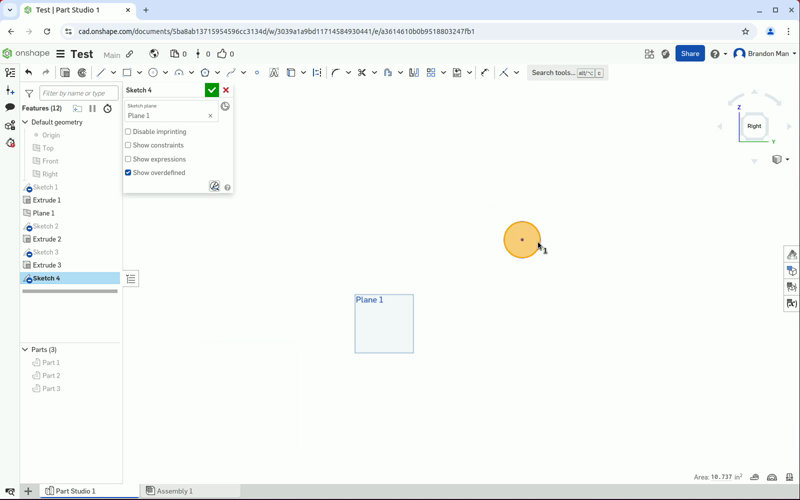
scroll(-6)
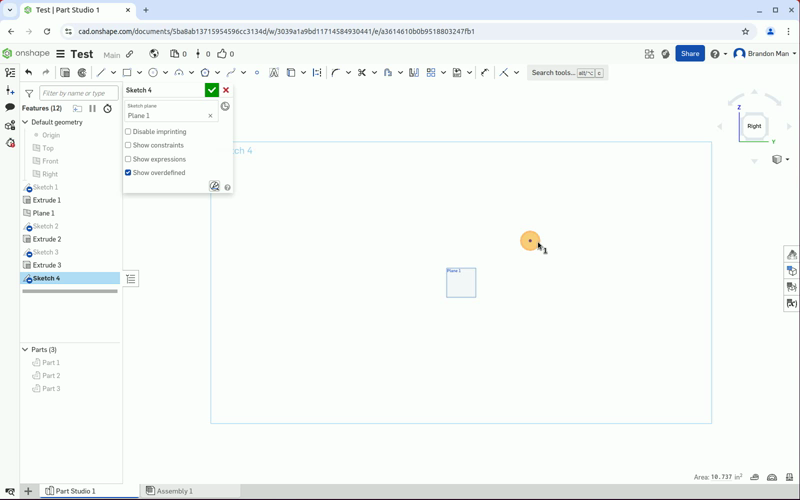
mouse_move(73, 352)
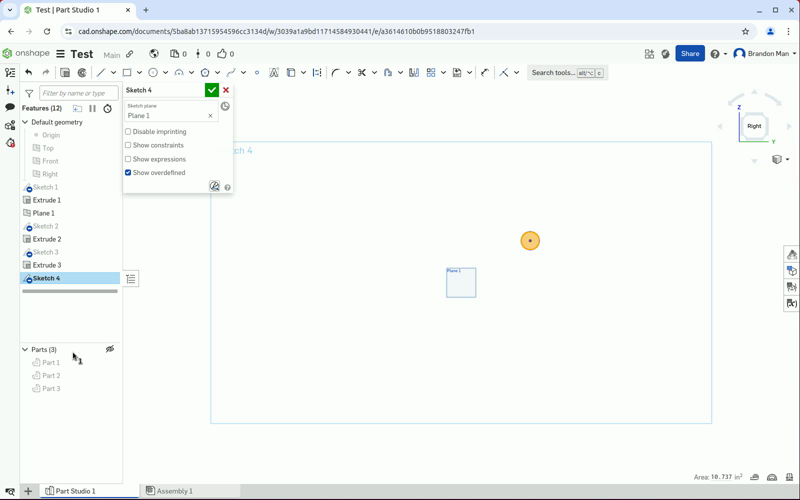
key(shift+y)
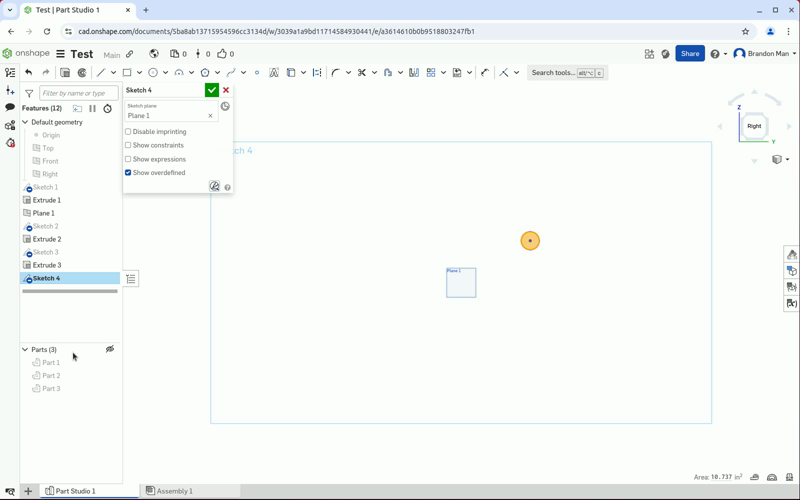
key(shift+e)
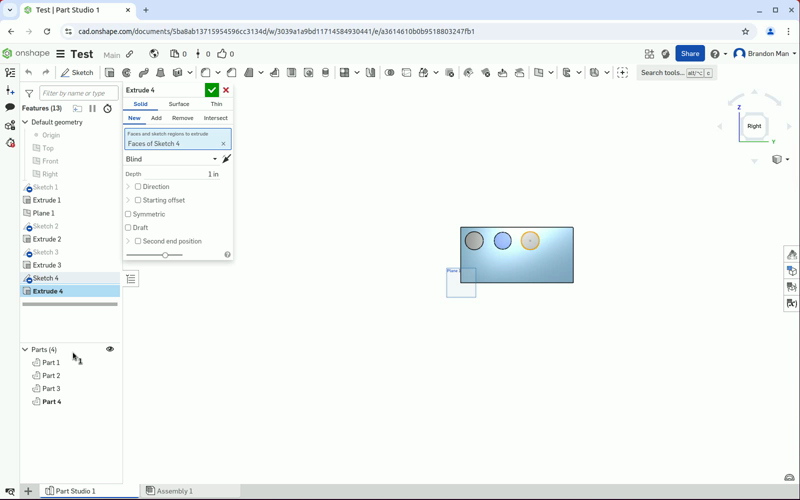
mouse_move(143, 106)
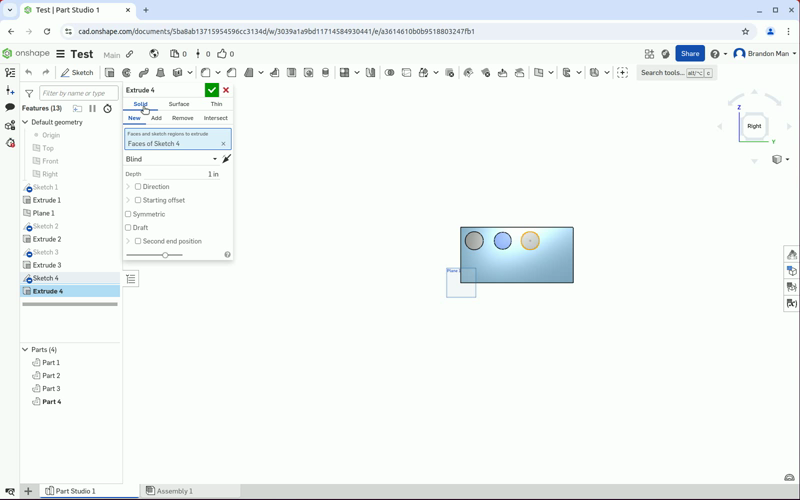
click(143, 106)
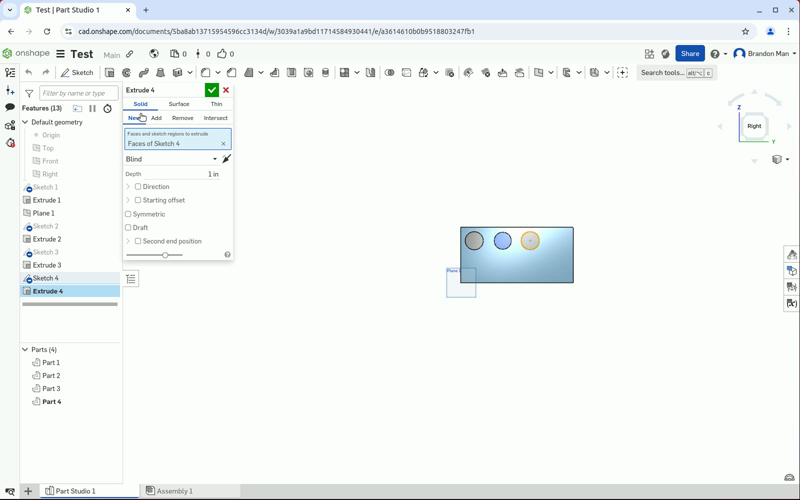
mouse_move(137, 120)
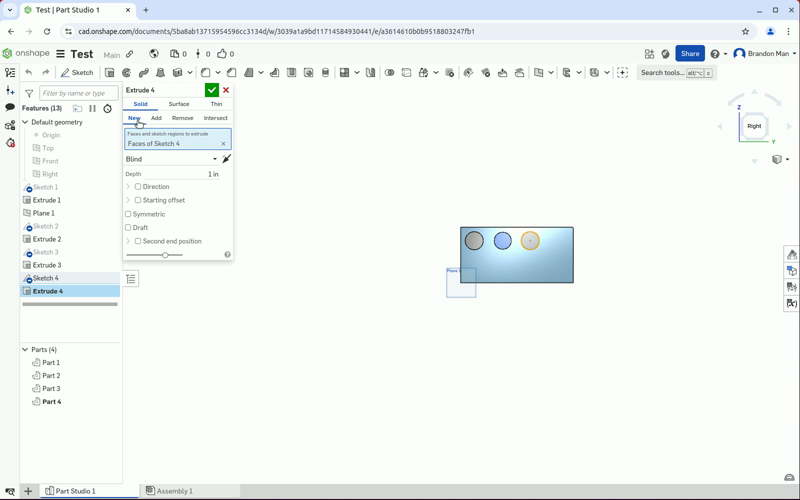
click(137, 120)
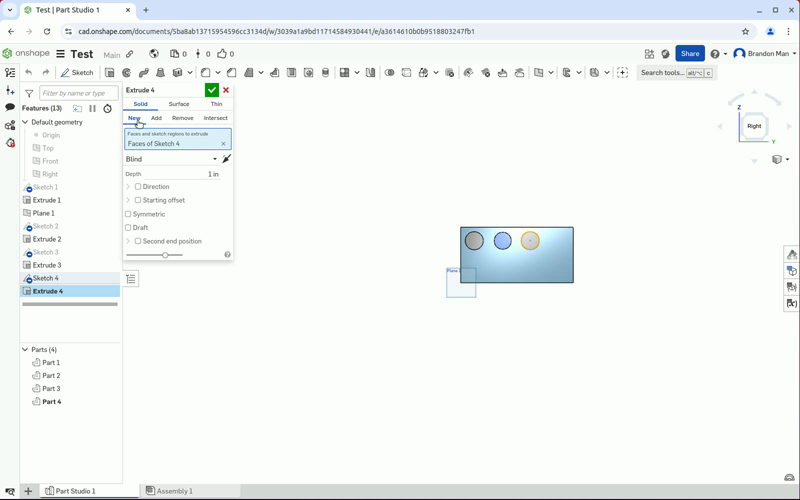
key(tab, 4)
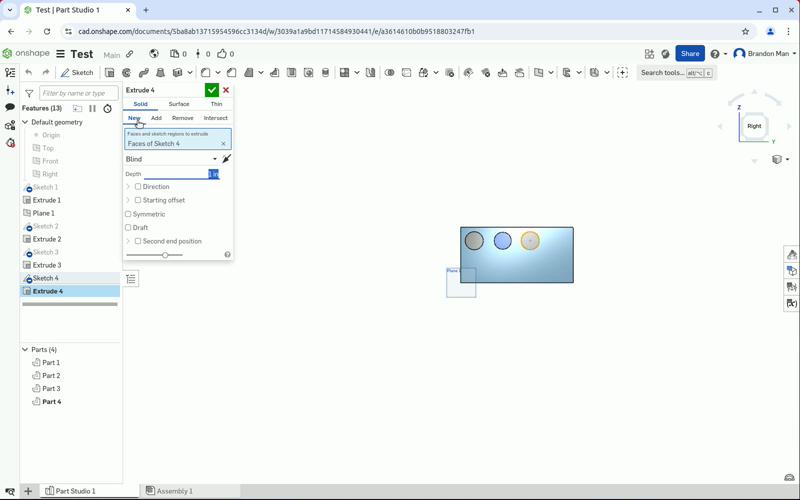
text(1.204)
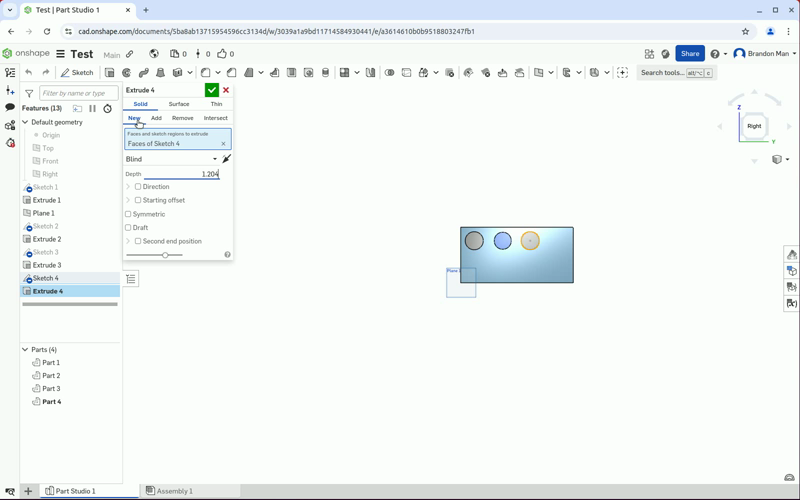
key(enter)
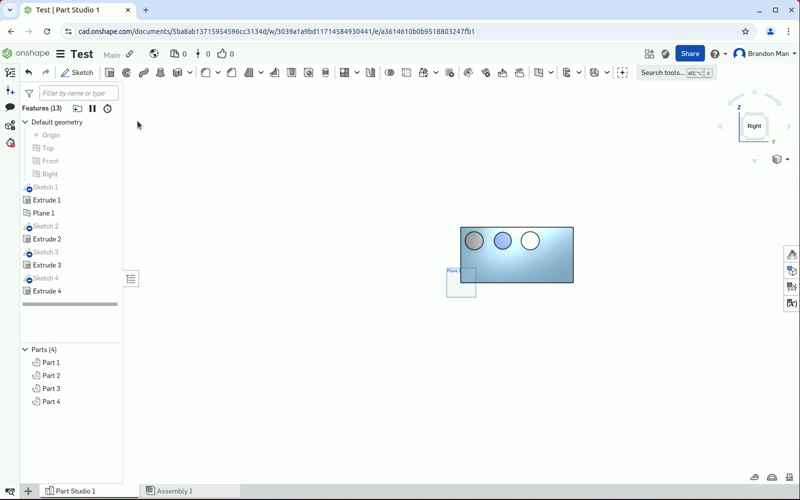
key(shift+h)
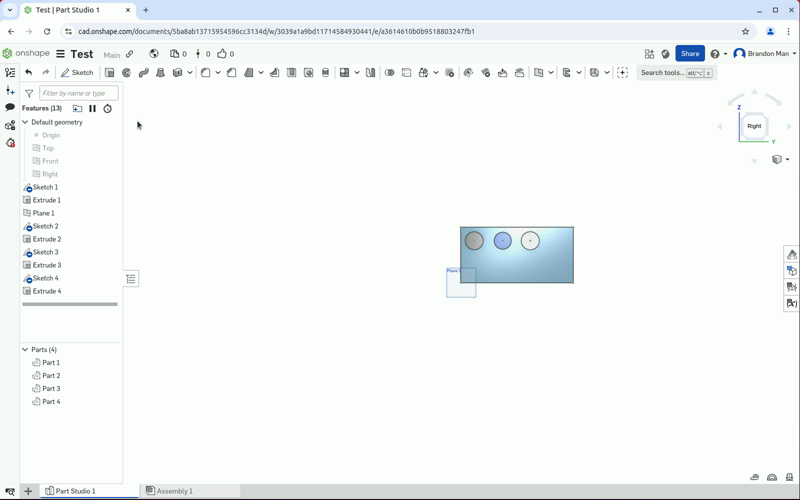
key(shift+h)
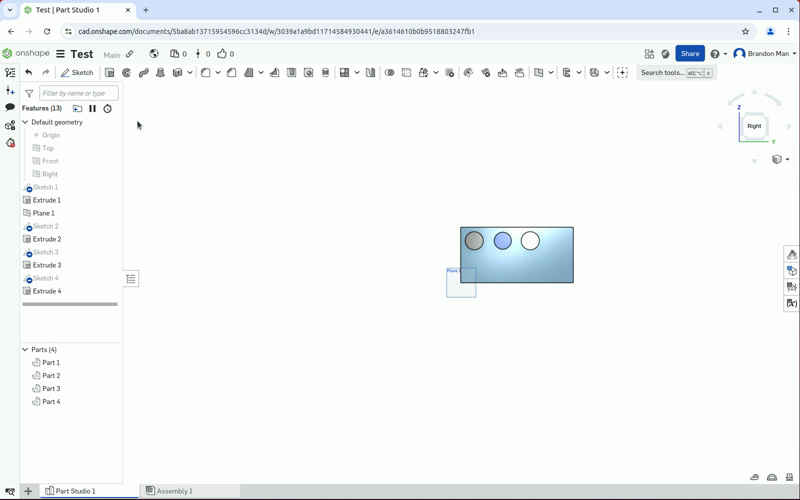
mouse_move(73, 189)
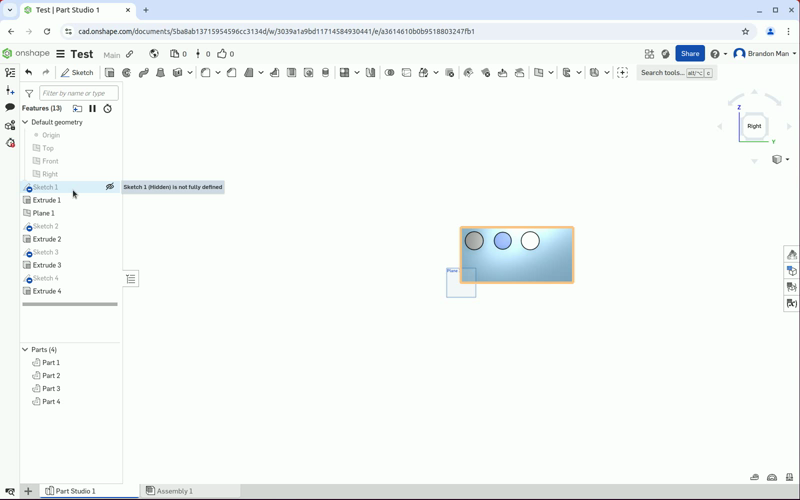
click(73, 189)
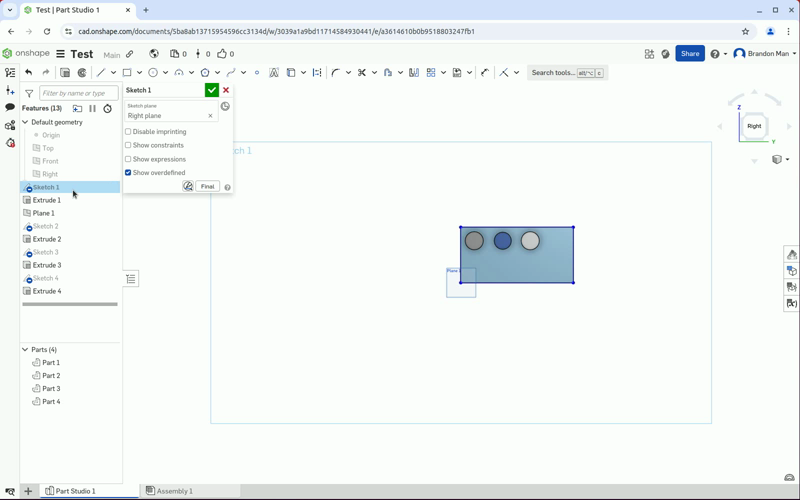
mouse_move(229, 92)
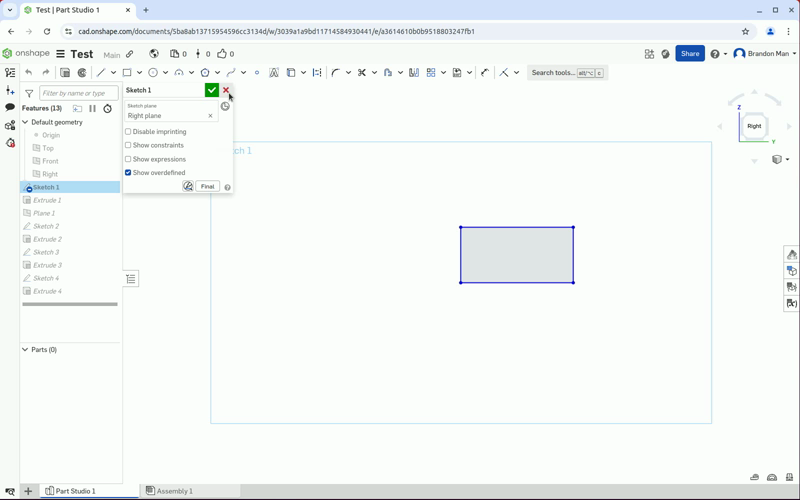
click(229, 92)
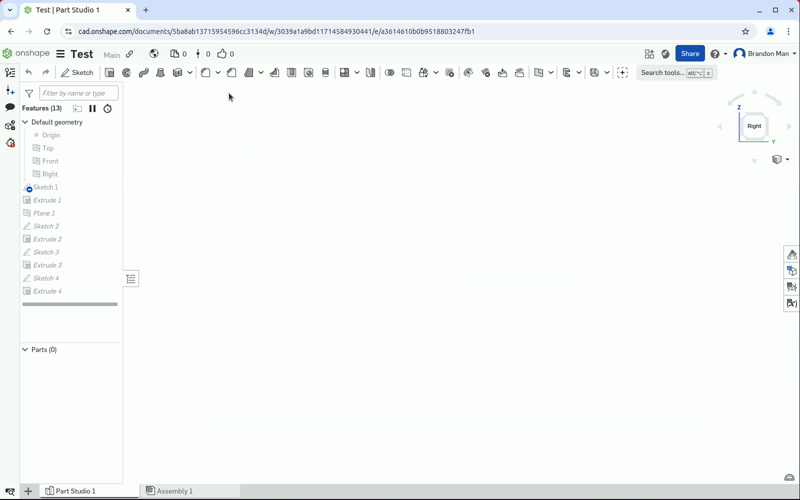
key(shift+s)
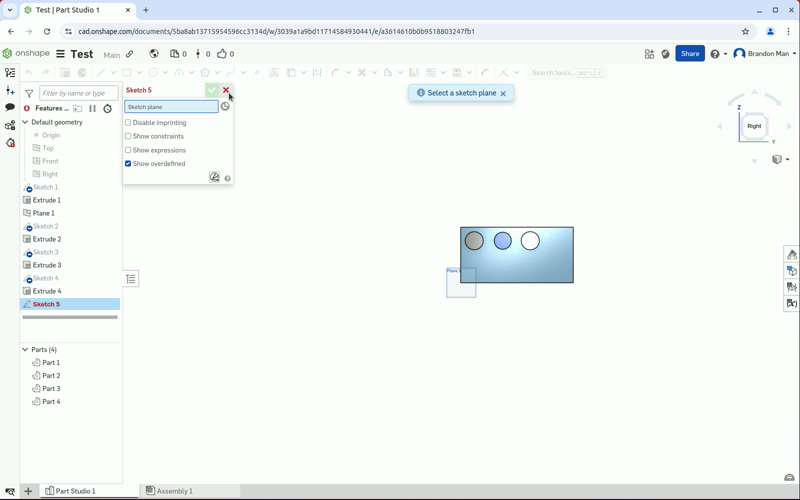
mouse_move(73, 215)
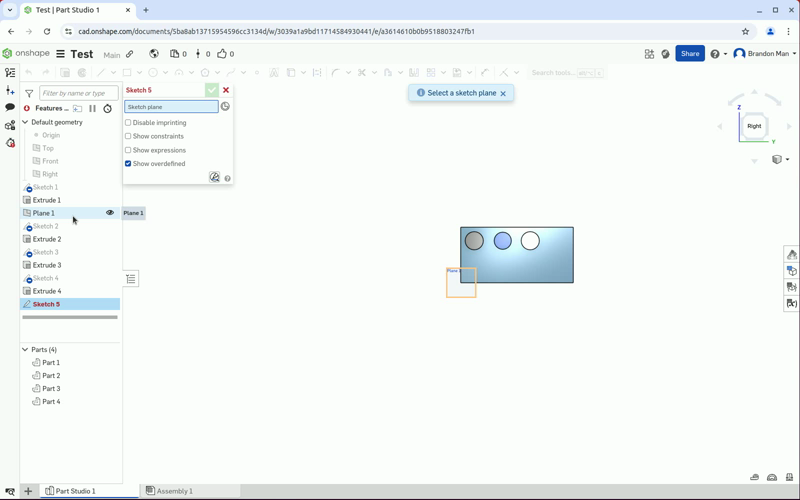
click(73, 215)
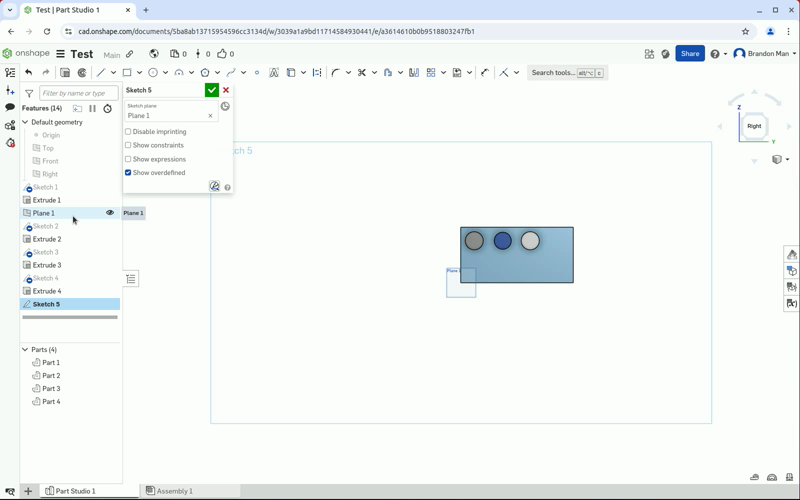
mouse_move(73, 352)
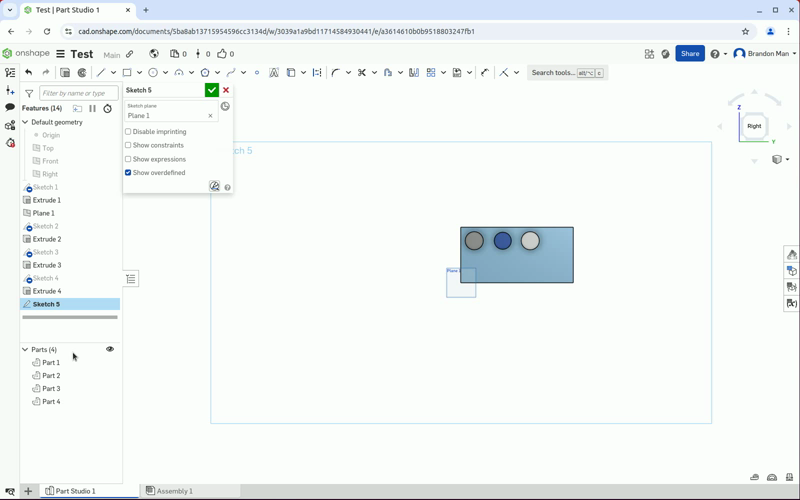
key(y)
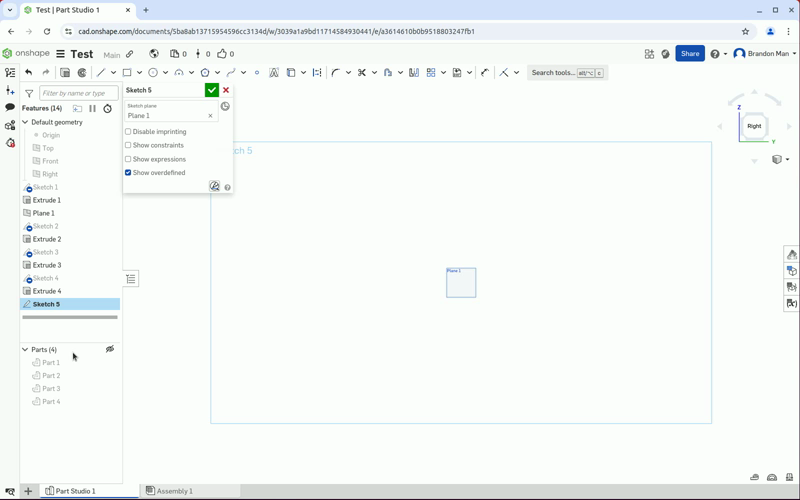
key(c)
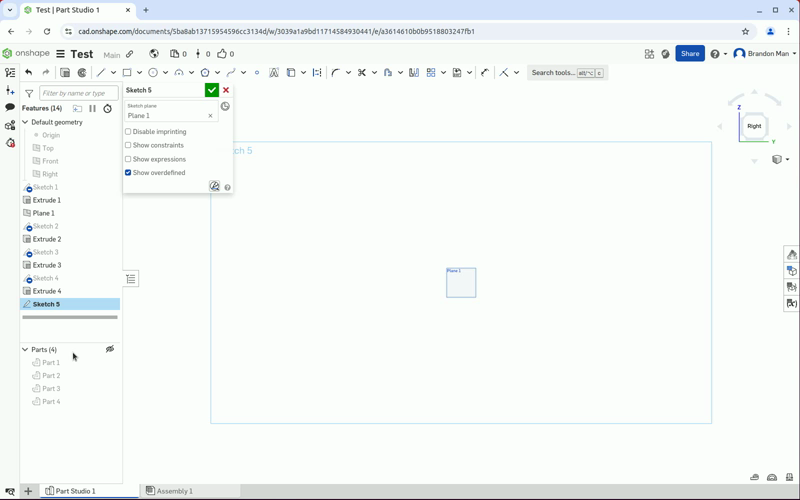
key_down(shift)
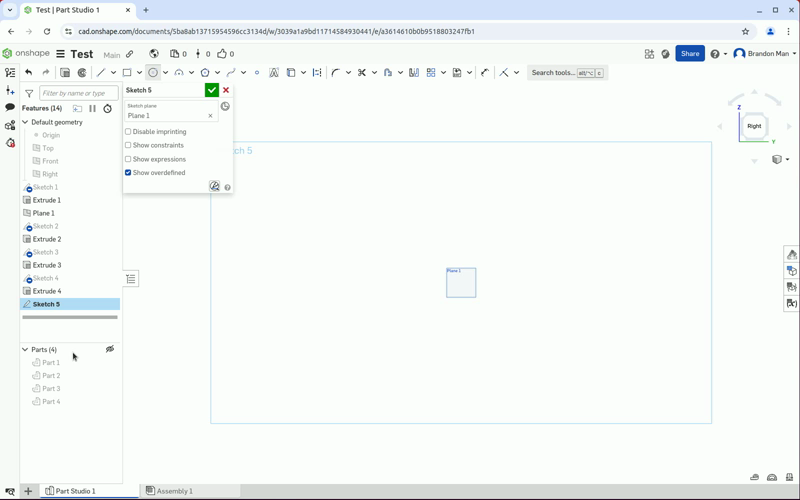
mouse_move(559, 240)
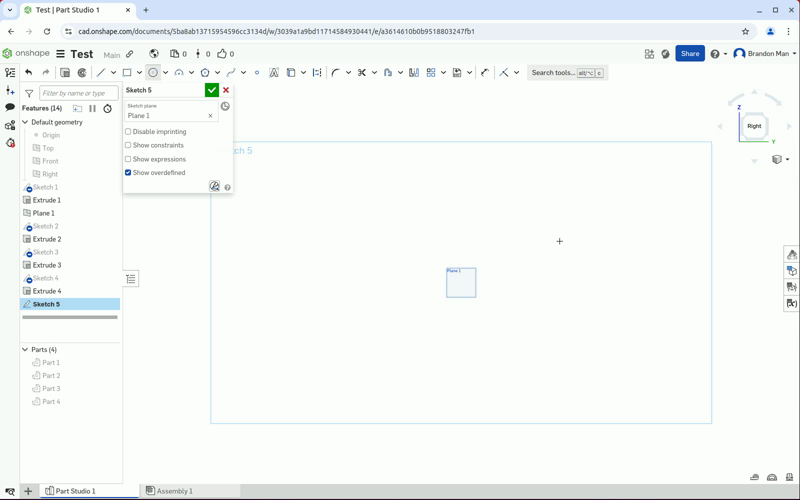
click(559, 240)
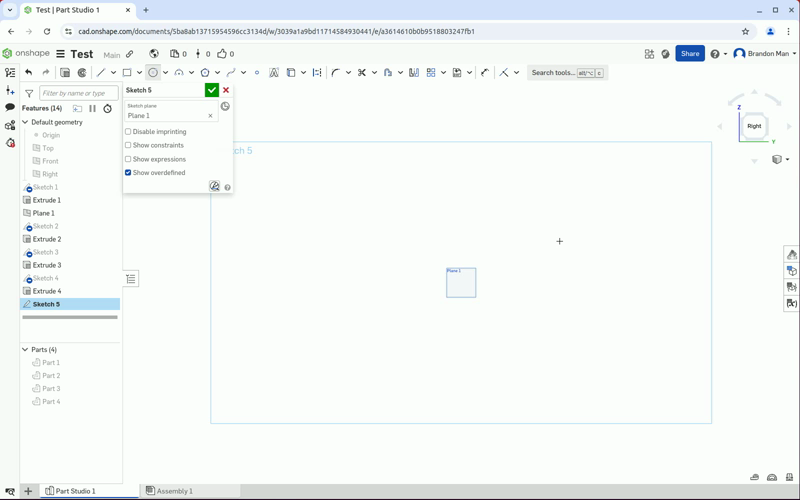
key_up(shift)
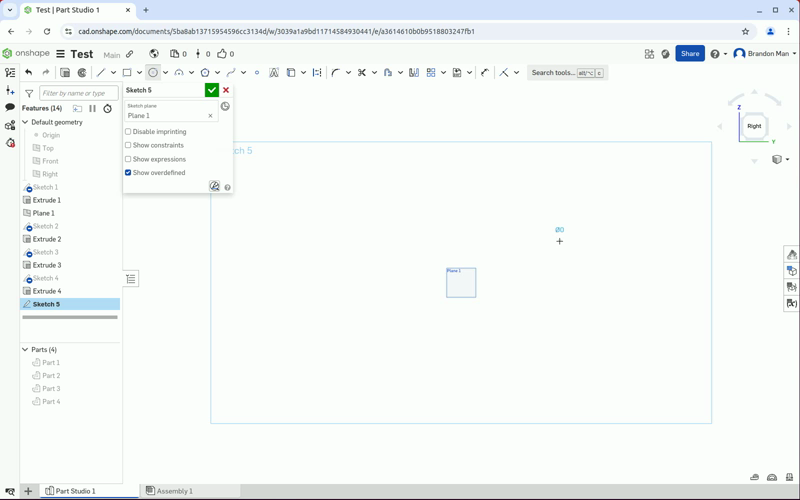
mouse_move(568, 240)
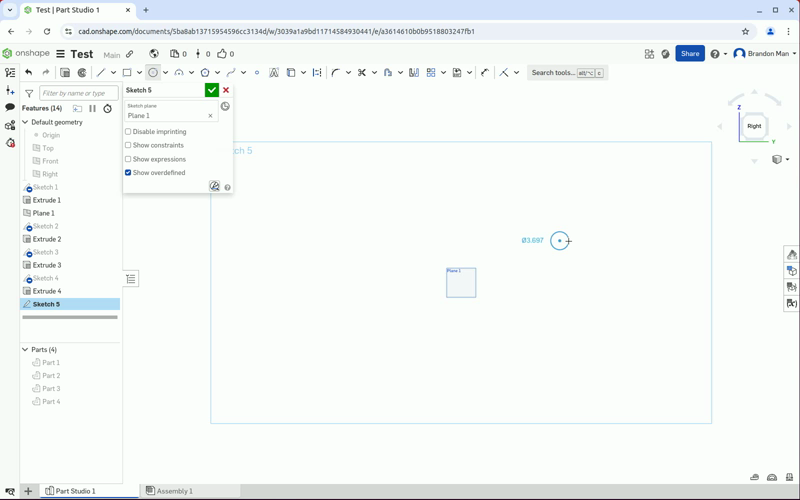
click(568, 240)
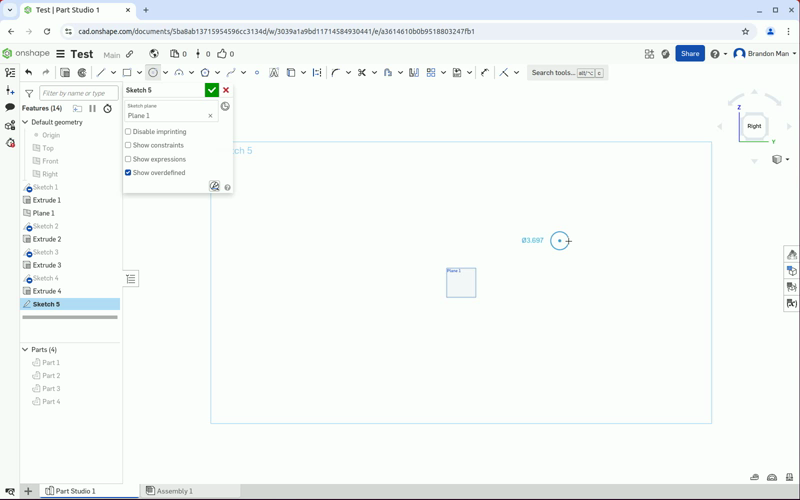
key(esc)
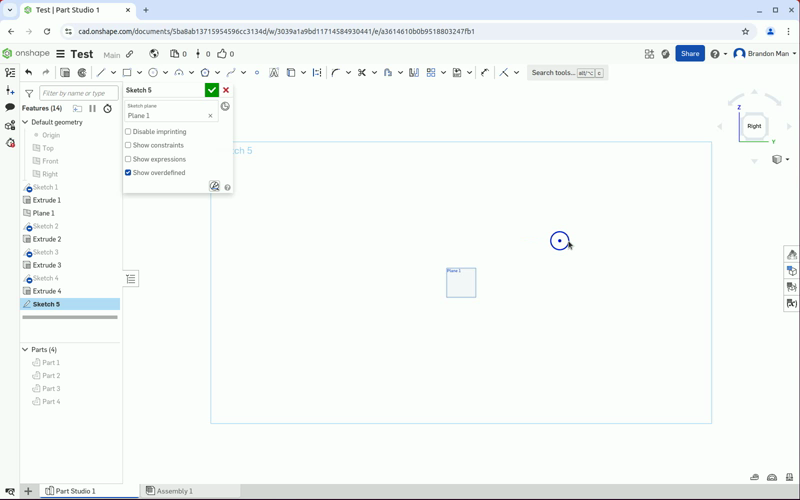
mouse_move(558, 248)
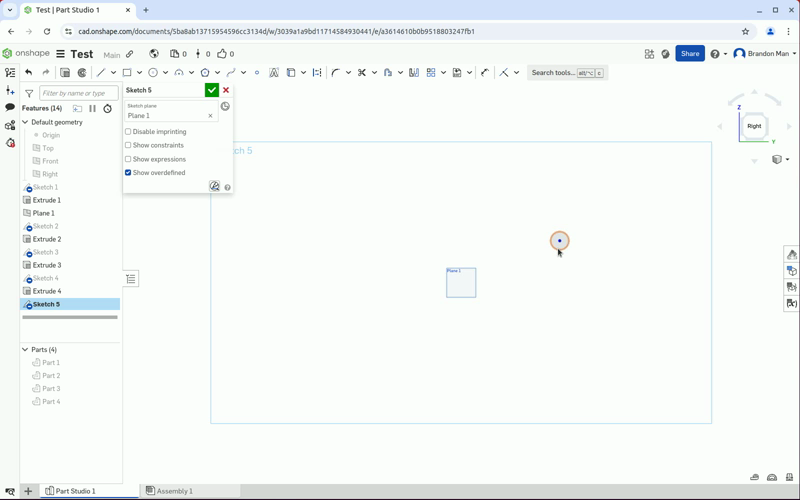
scroll(6)
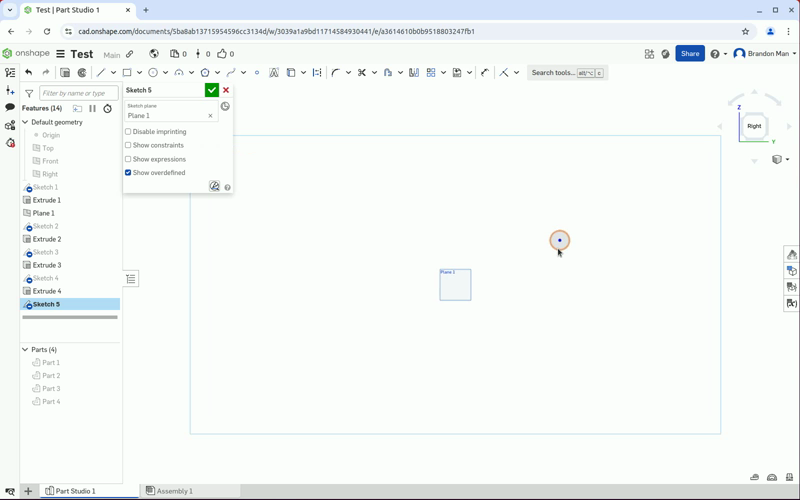
scroll(6)
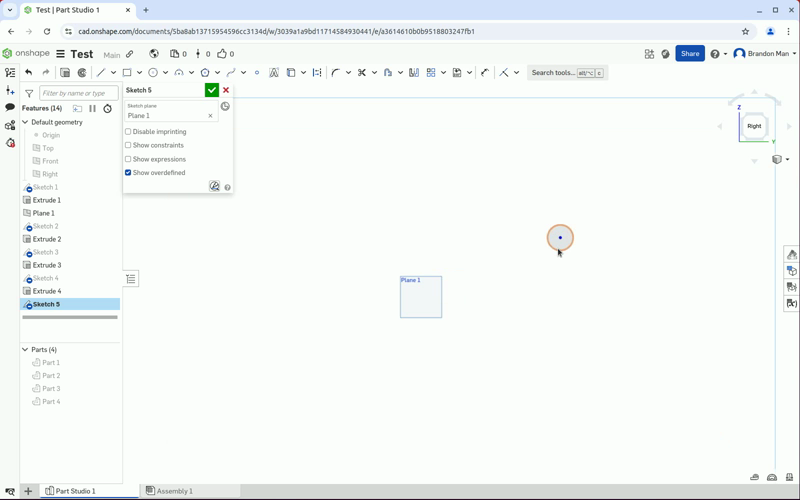
scroll(6)
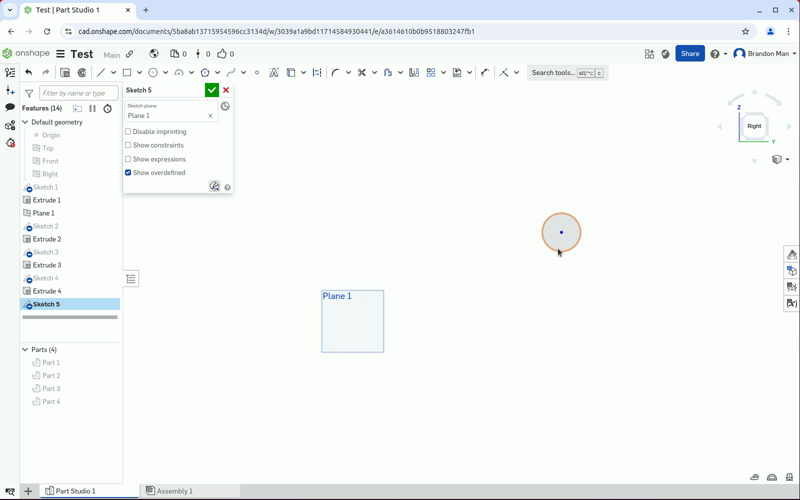
scroll(6)
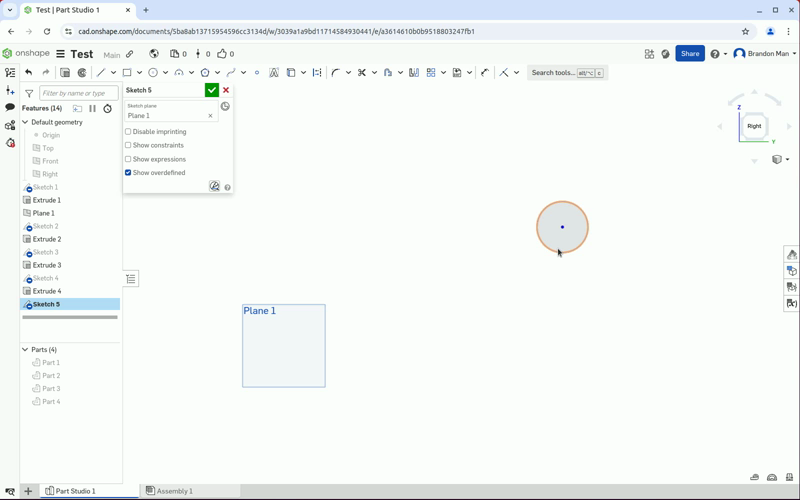
scroll(6)
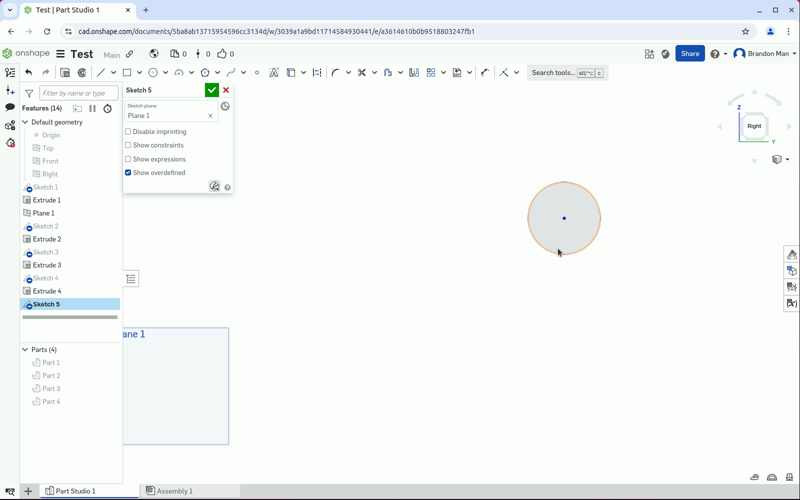
scroll(6)
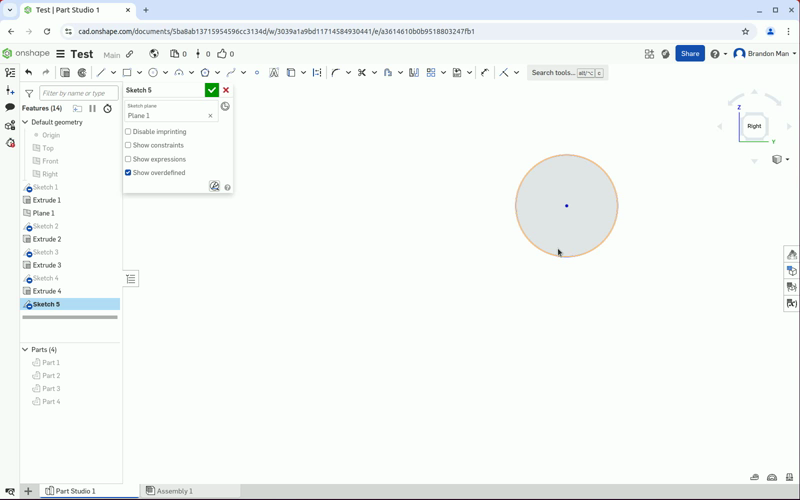
scroll(6)
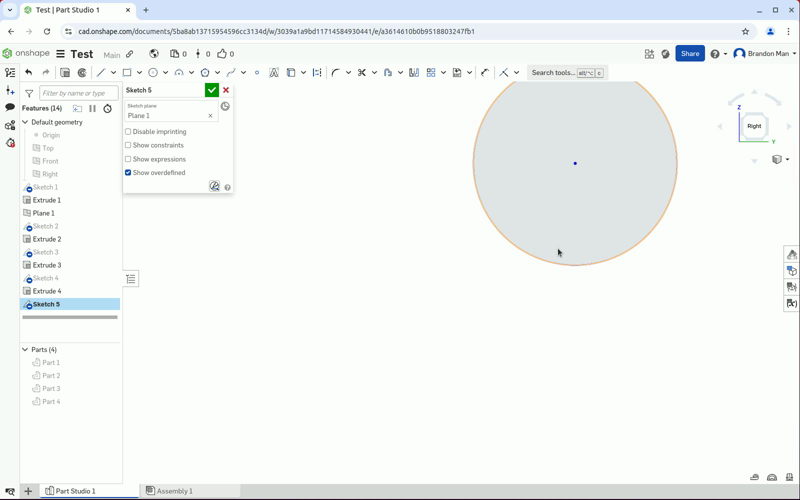
click(558, 248)
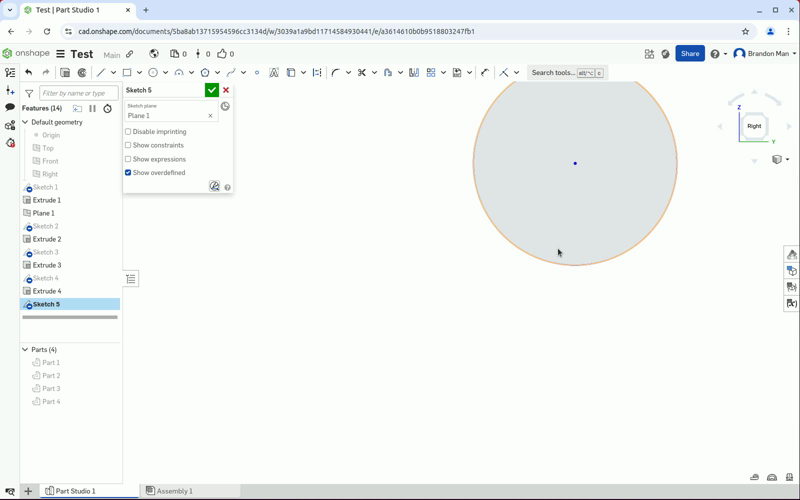
scroll(-6)
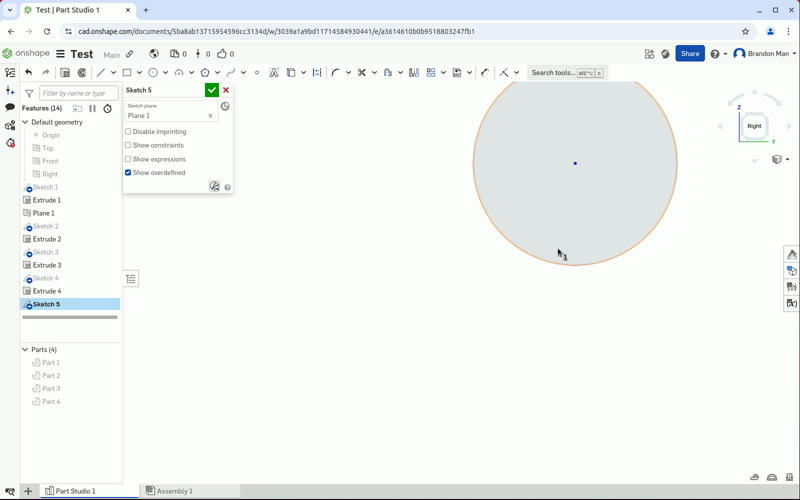
scroll(-6)
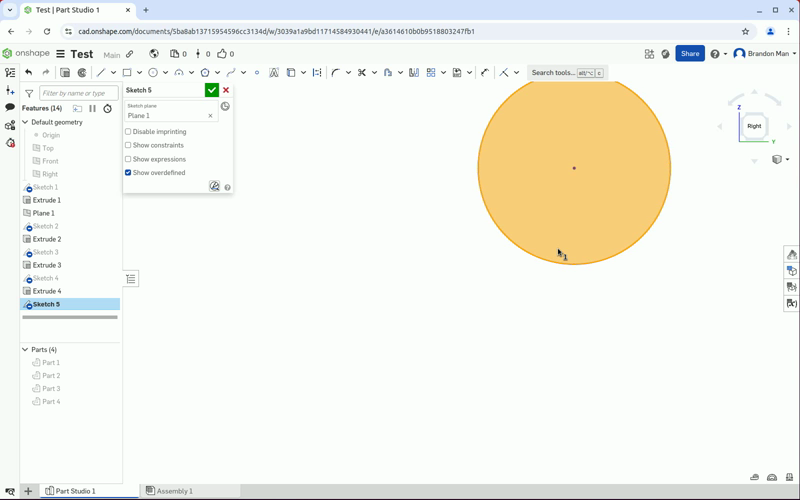
scroll(-6)
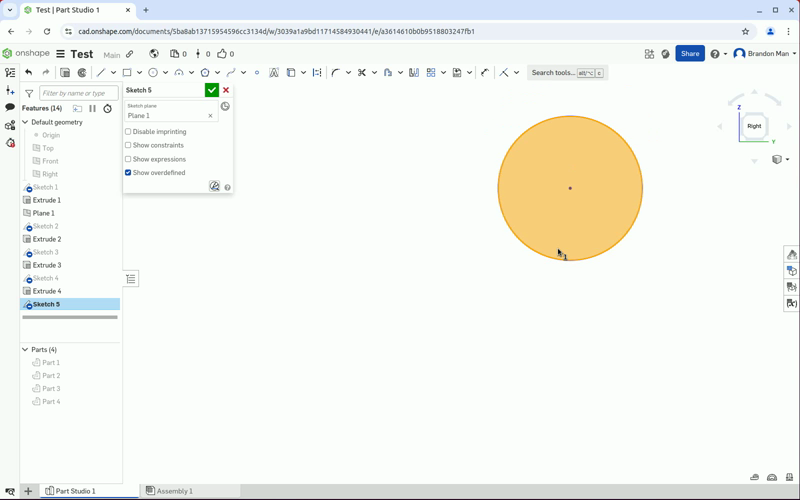
scroll(-6)
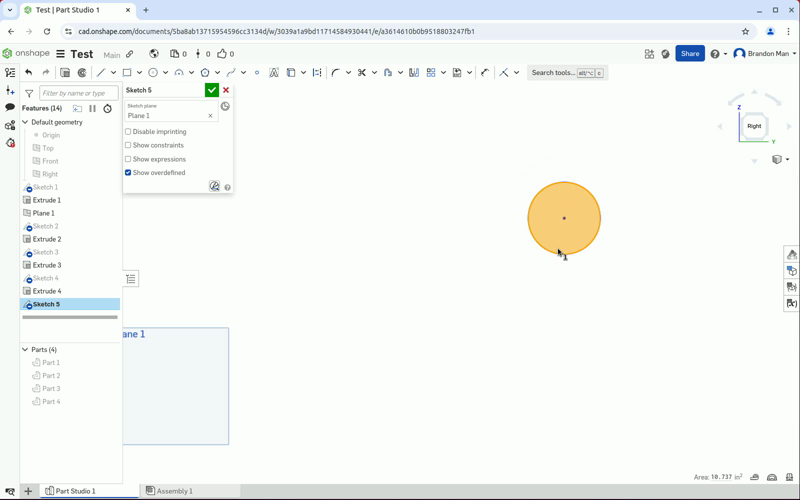
scroll(-6)
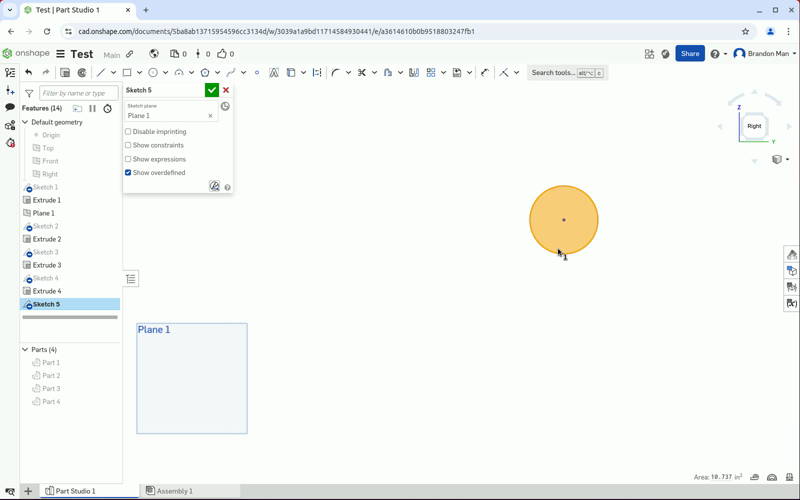
scroll(-6)
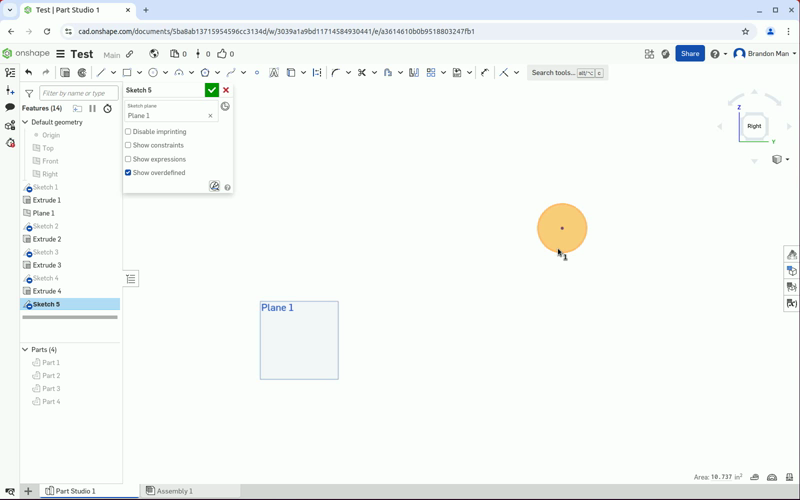
scroll(-6)
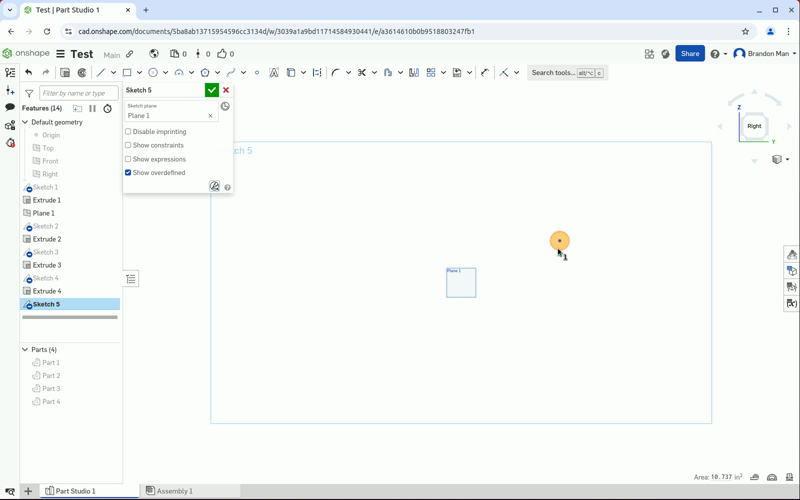
mouse_move(73, 352)
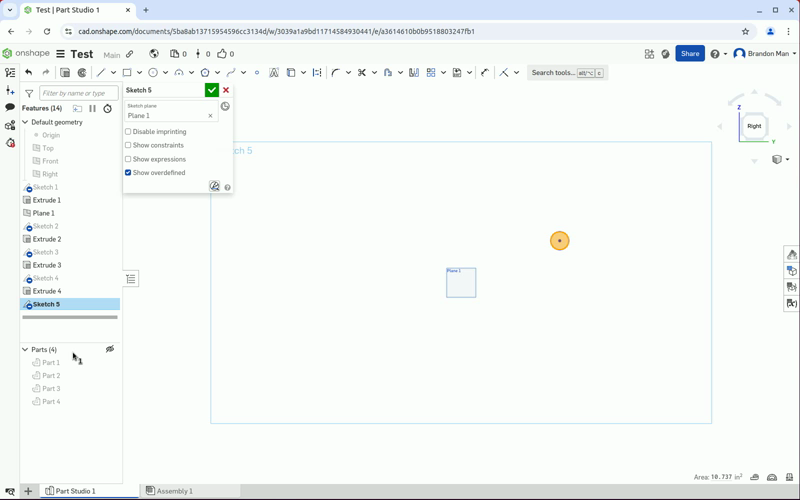
key(shift+y)
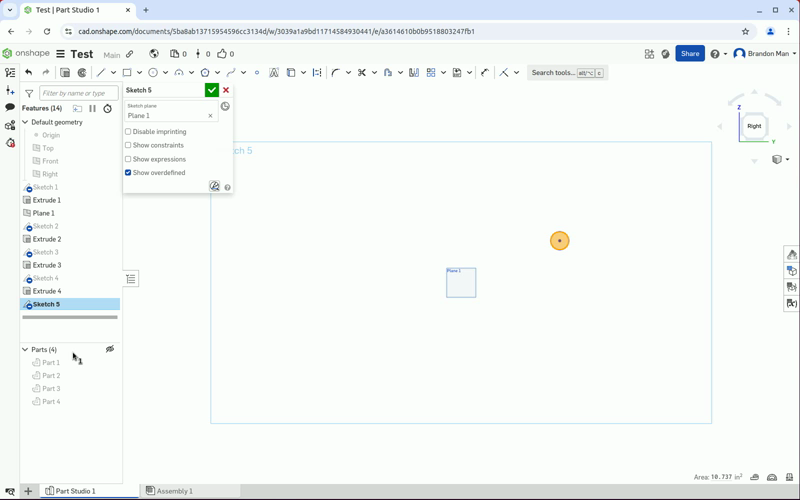
key(shift+e)
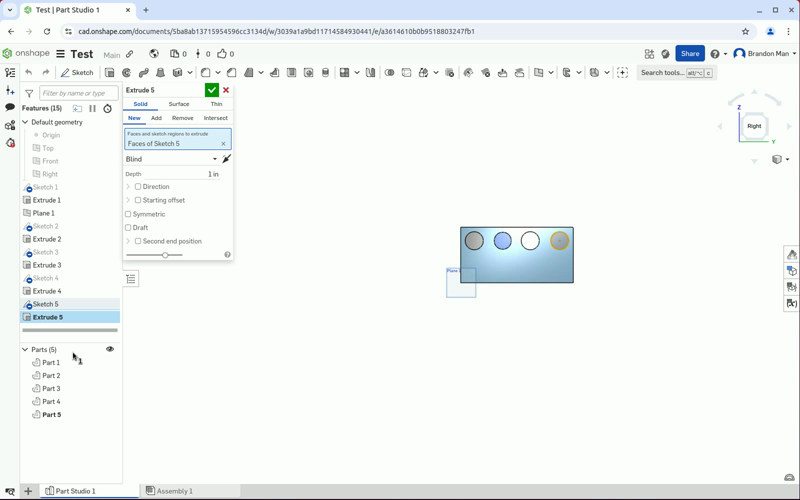
mouse_move(143, 106)
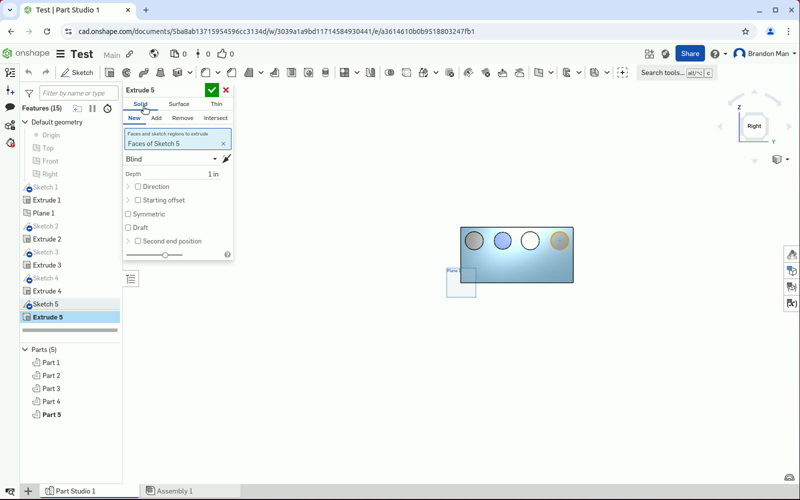
click(143, 106)
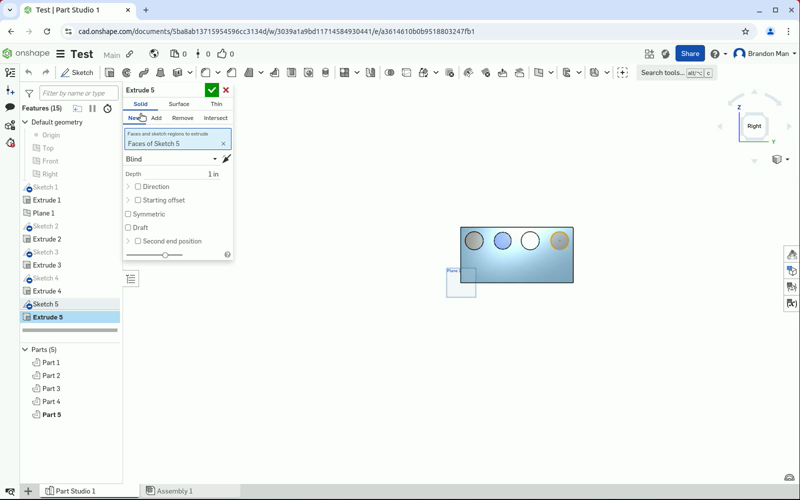
mouse_move(137, 120)
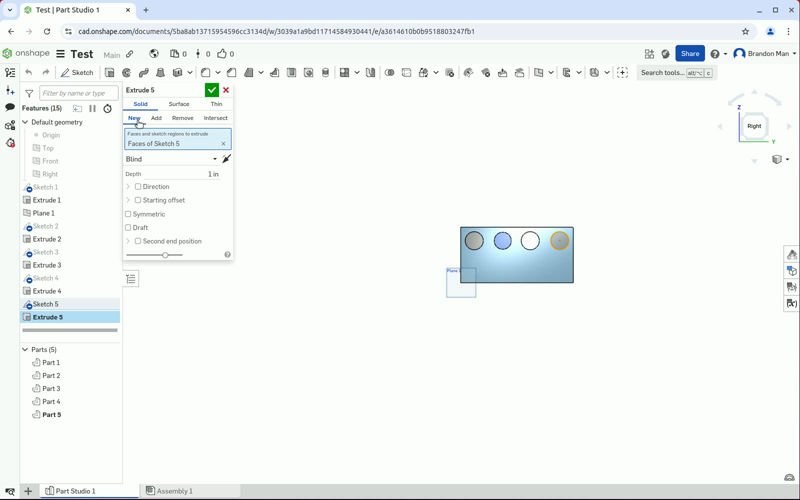
click(137, 120)
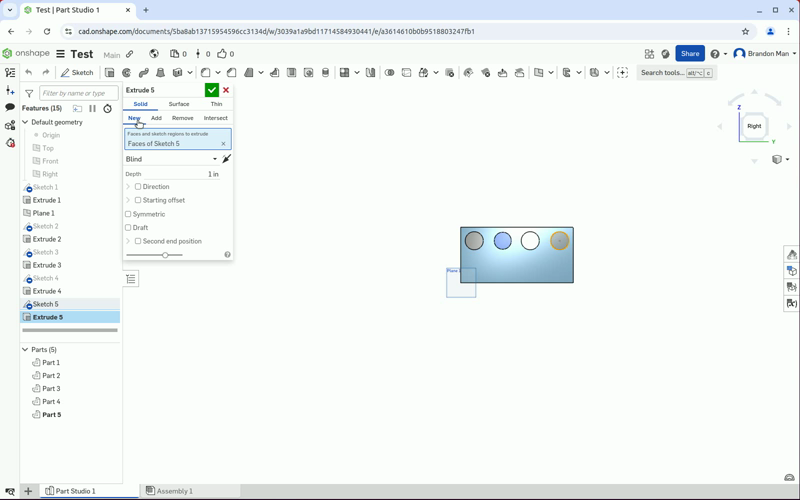
key(tab, 4)
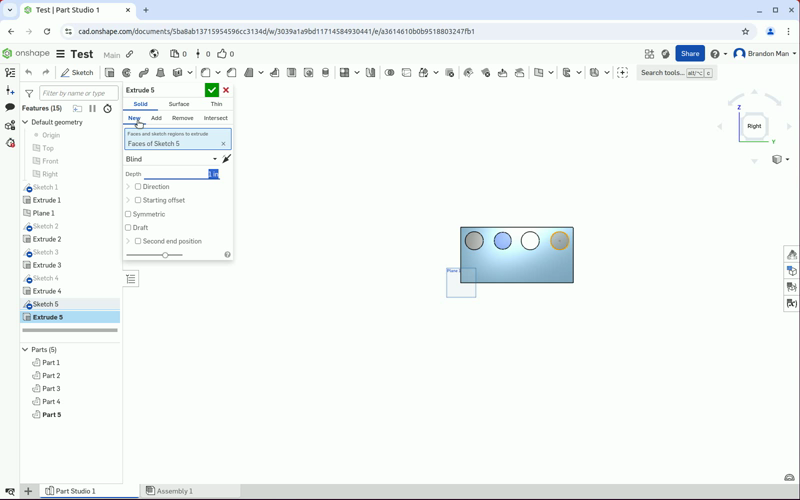
text(1.204)
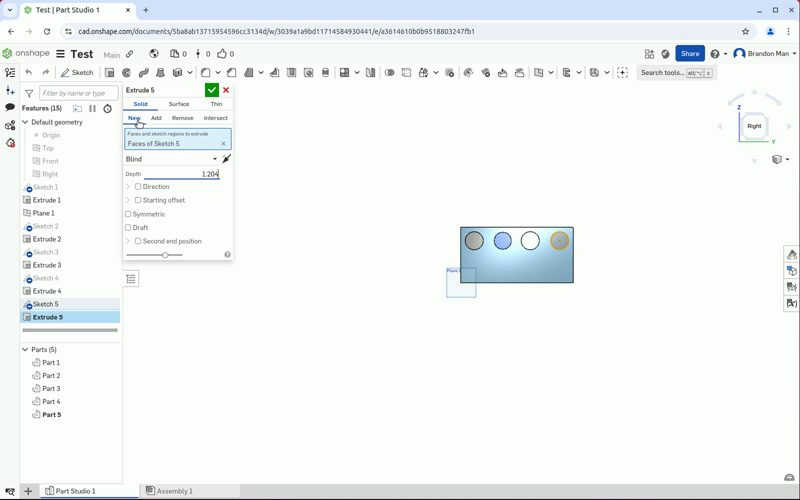
key(enter)
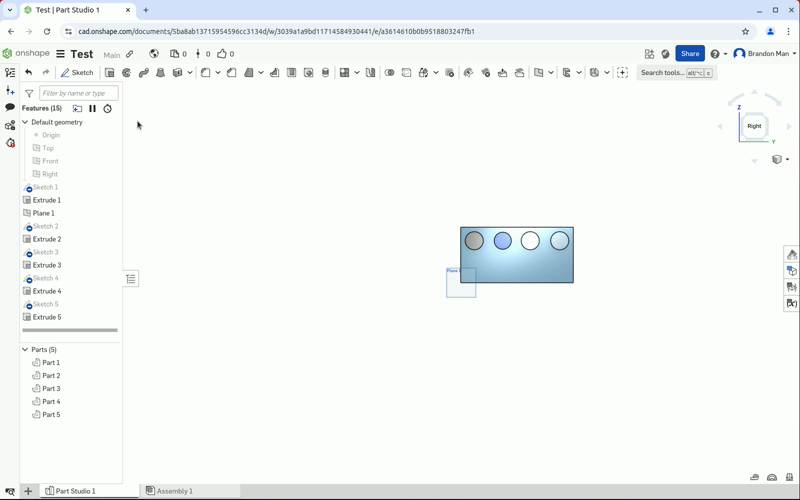
key(shift+h)
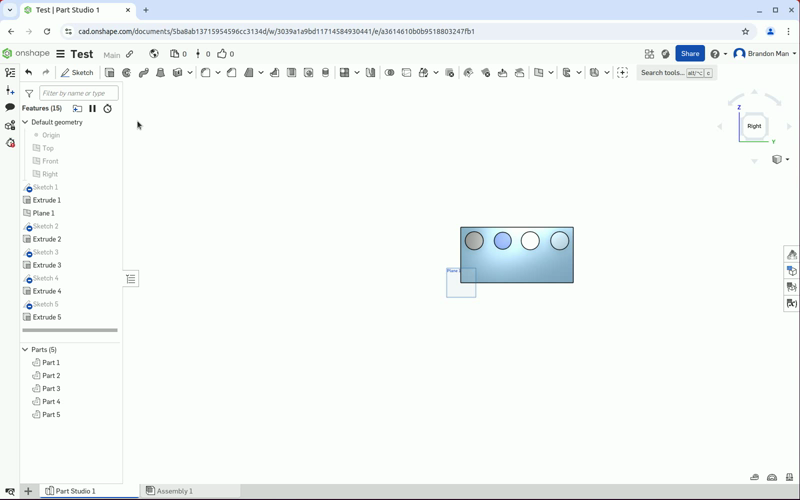
key(shift+h)
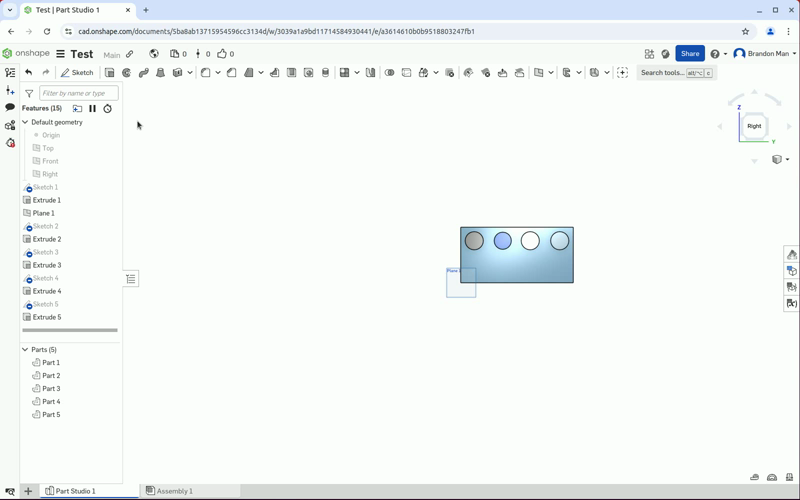
mouse_move(73, 189)
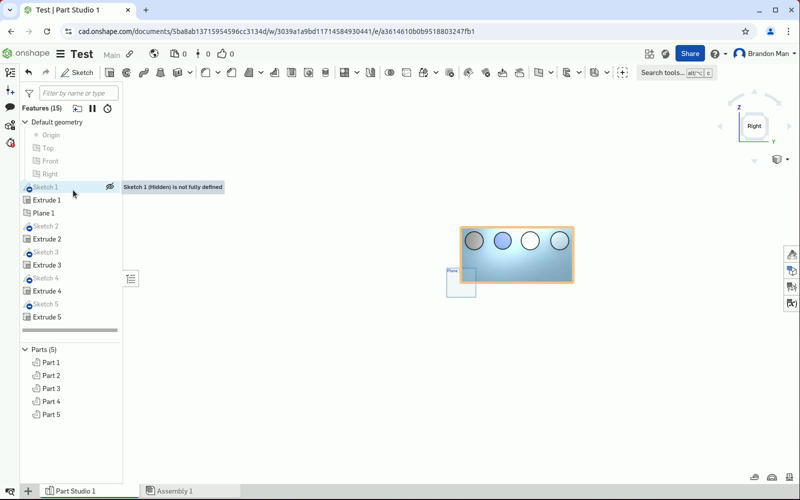
click(73, 189)
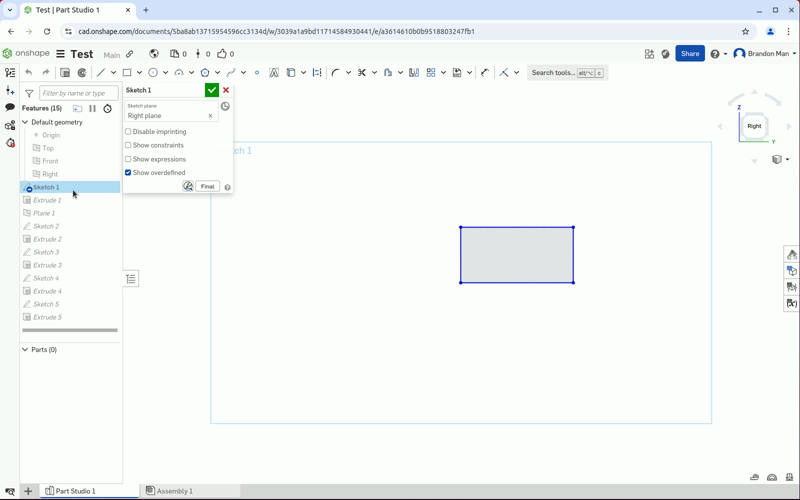
mouse_move(229, 92)
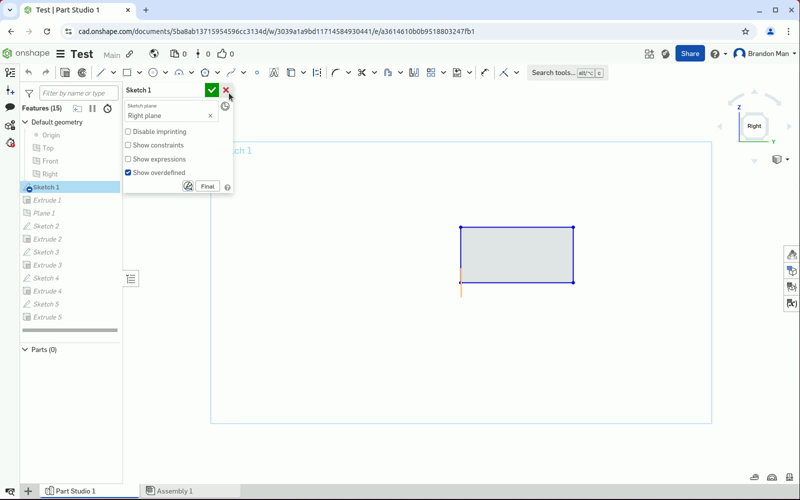
click(229, 92)
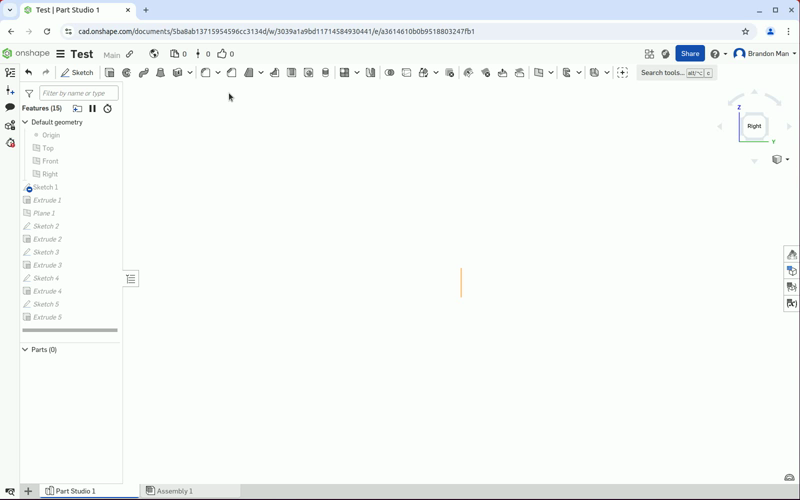
key(shift+s)
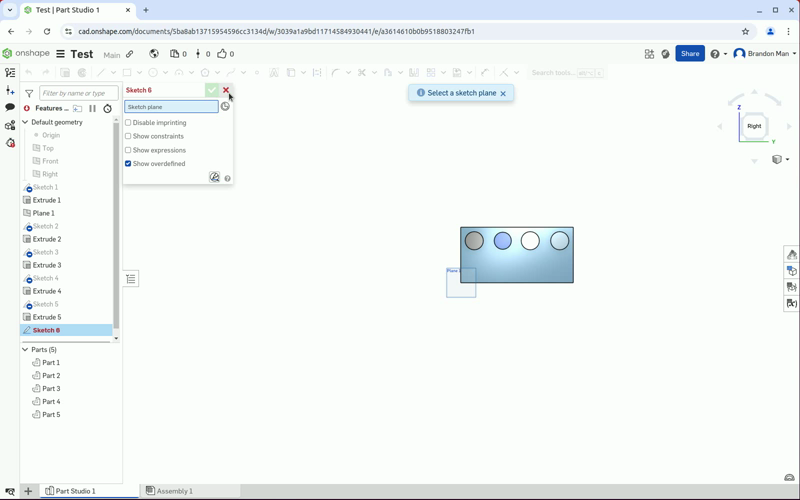
mouse_move(69, 215)
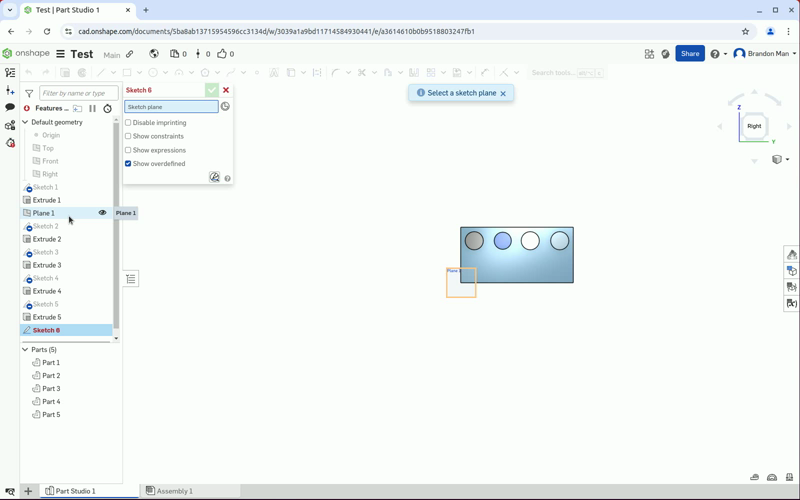
click(69, 215)
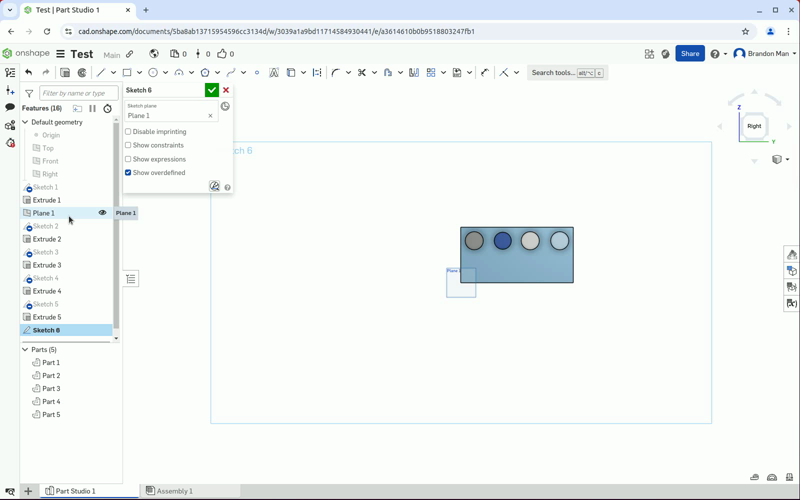
mouse_move(73, 352)
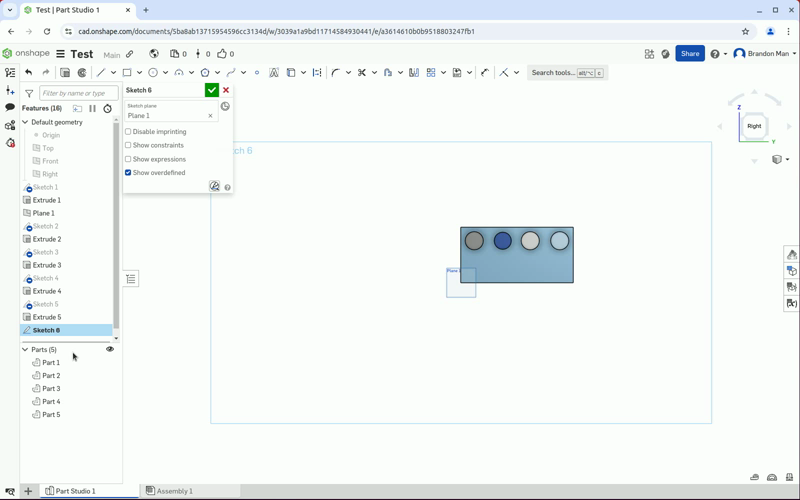
key(y)
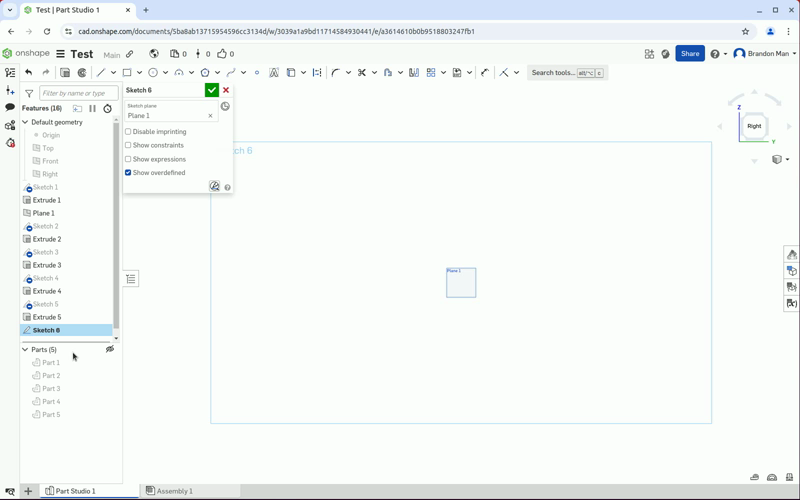
key(c)
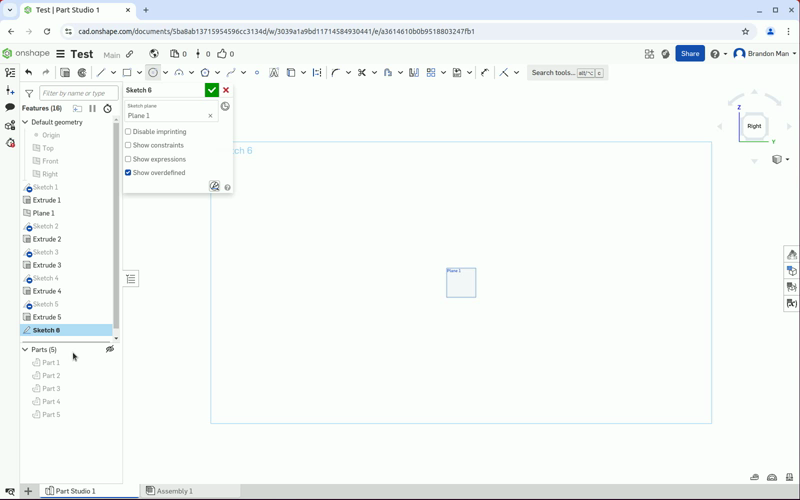
key_down(shift)
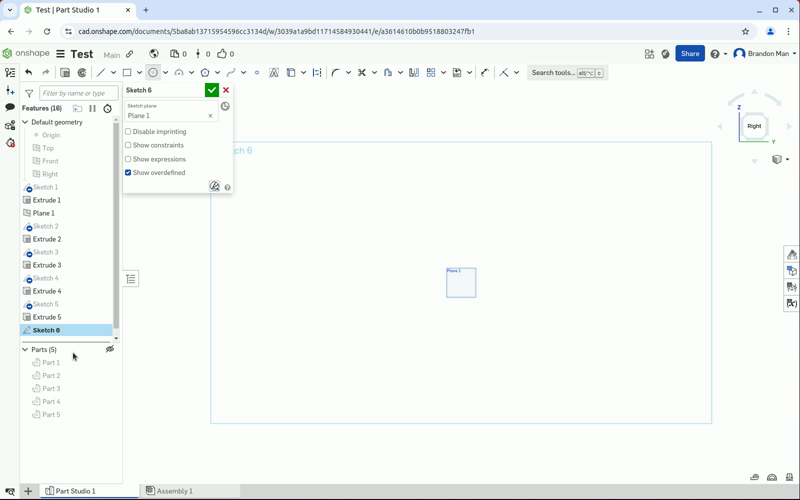
mouse_move(559, 268)
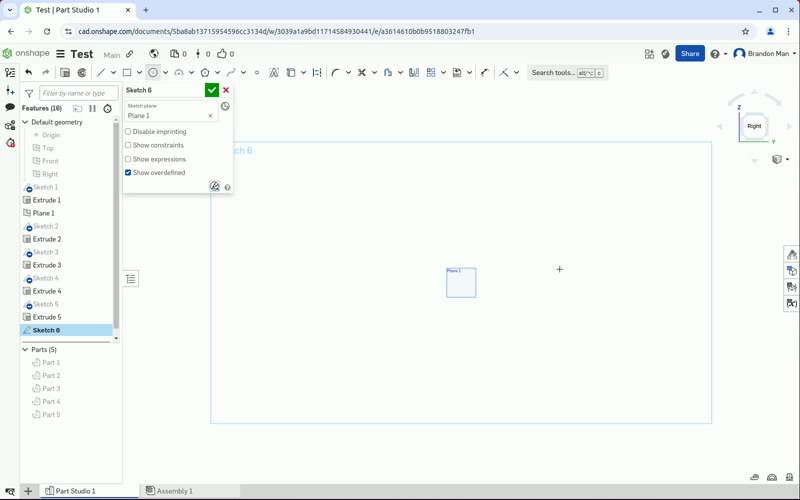
click(559, 268)
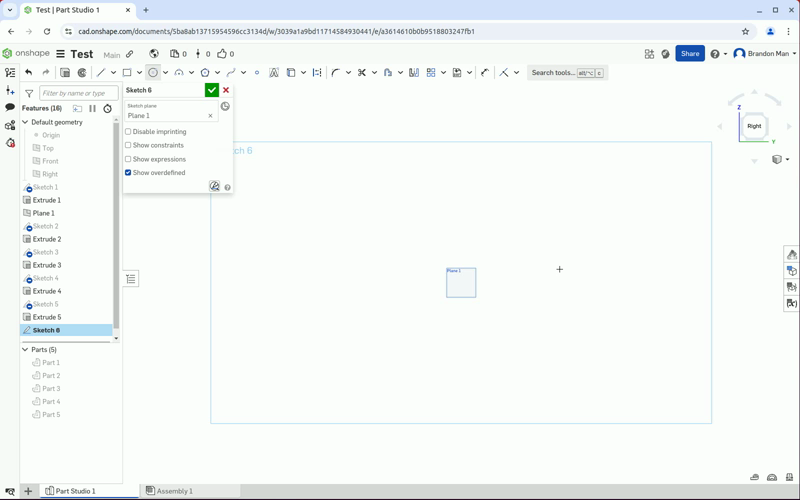
key_up(shift)
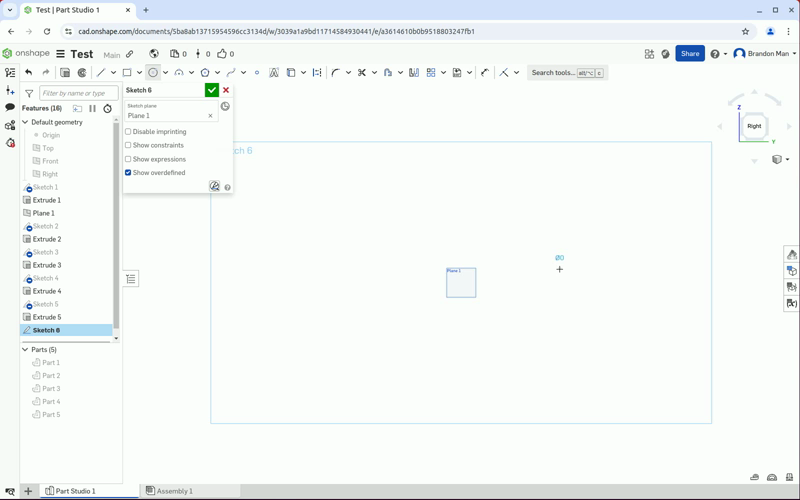
mouse_move(568, 268)
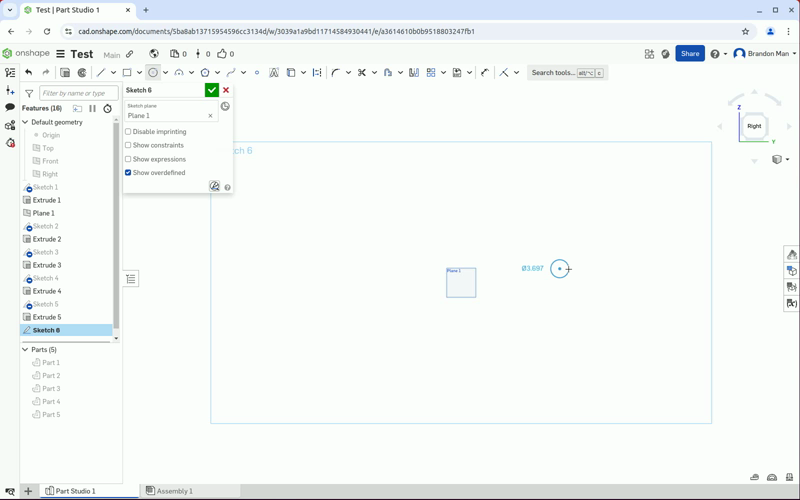
click(568, 268)
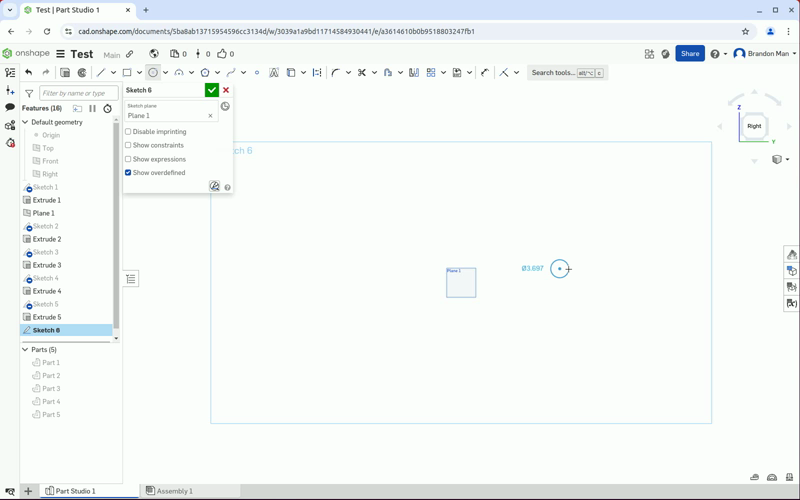
key(esc)
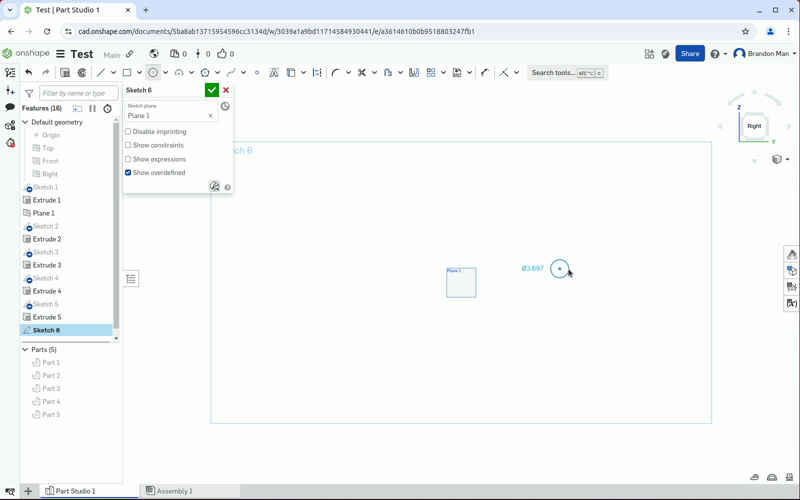
mouse_move(560, 275)
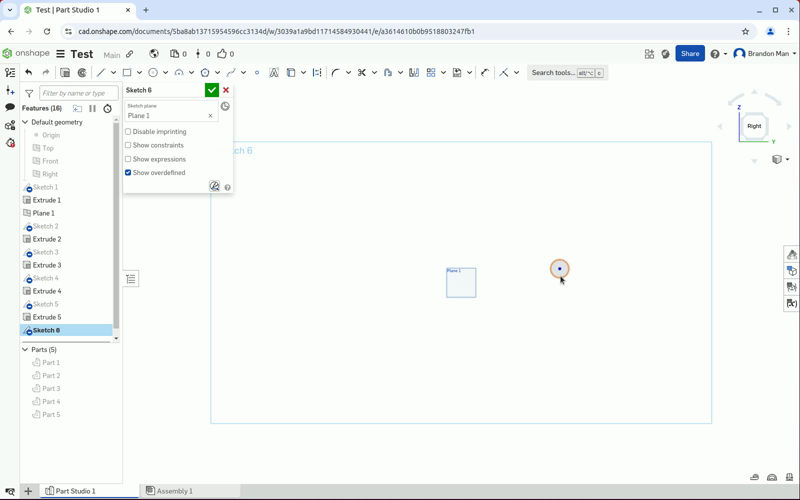
scroll(6)
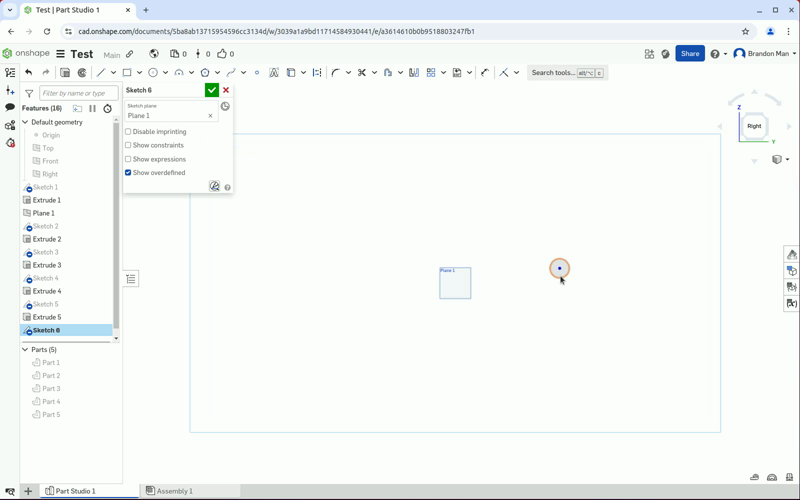
scroll(6)
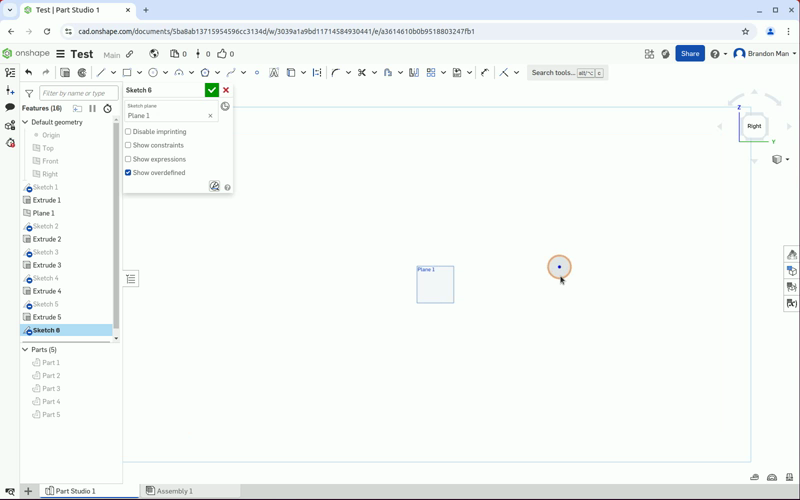
scroll(6)
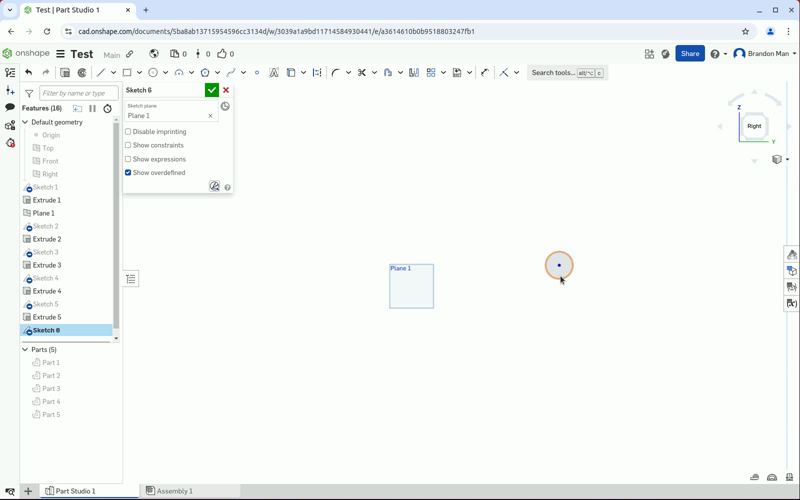
scroll(6)
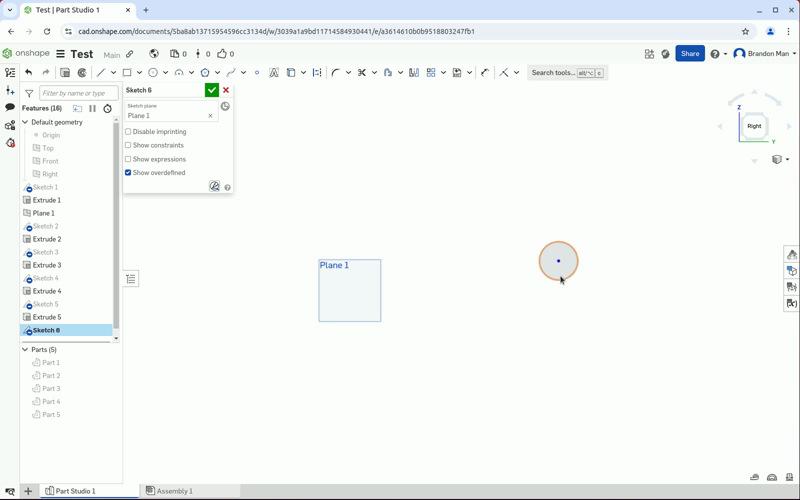
scroll(6)
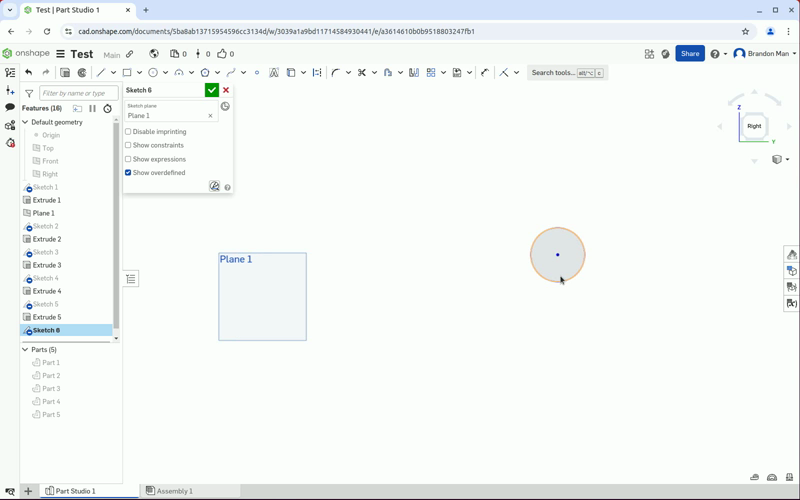
scroll(6)
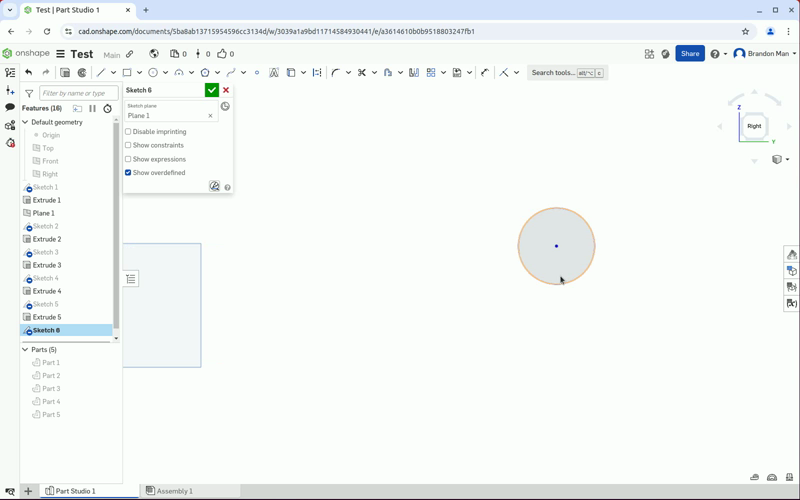
scroll(6)
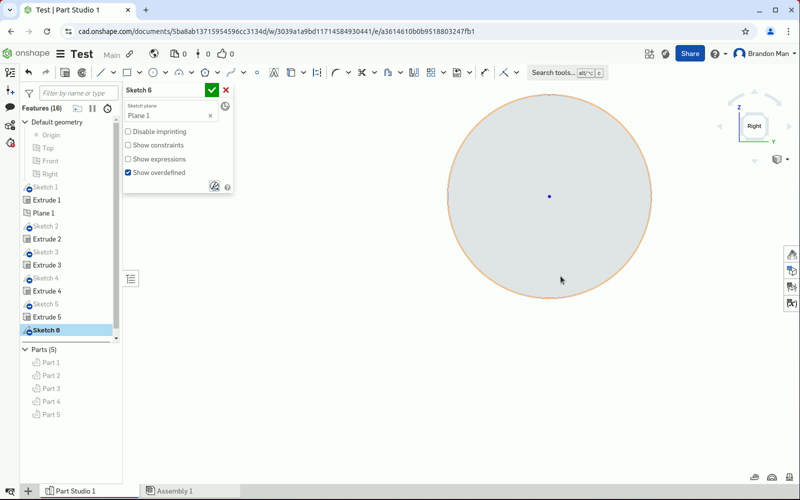
click(560, 275)
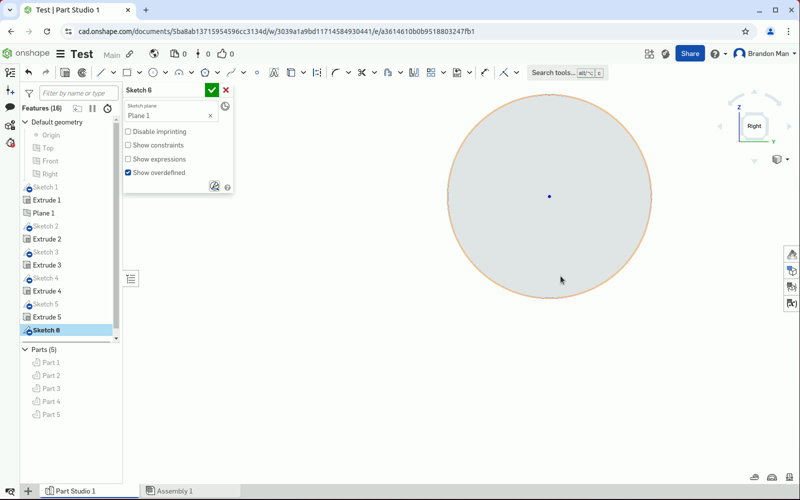
scroll(-6)
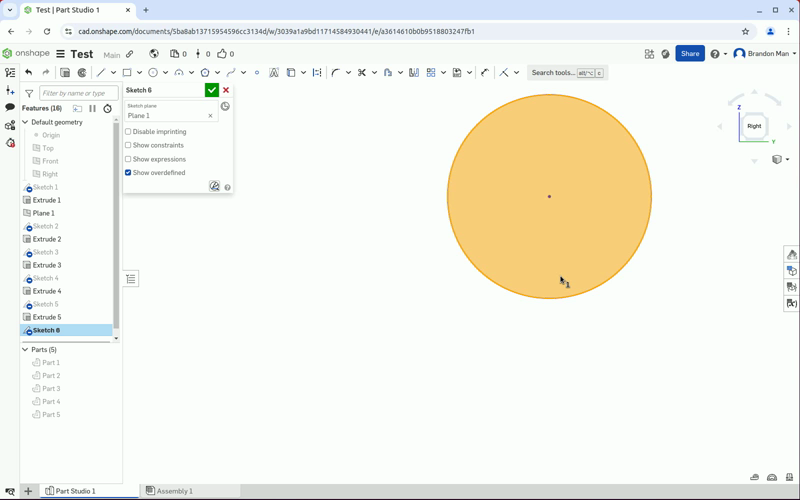
scroll(-6)
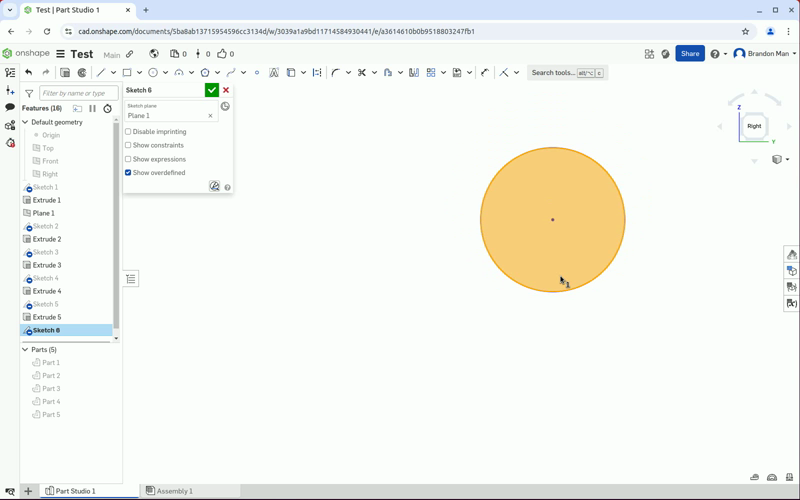
scroll(-6)
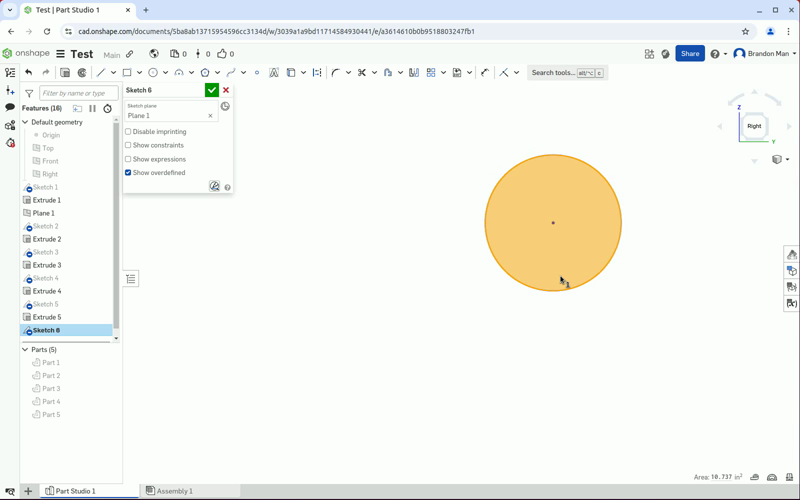
scroll(-6)
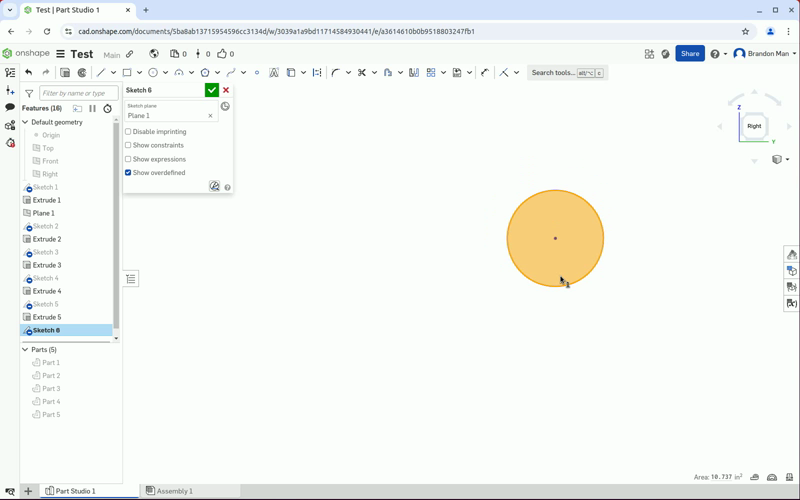
scroll(-6)
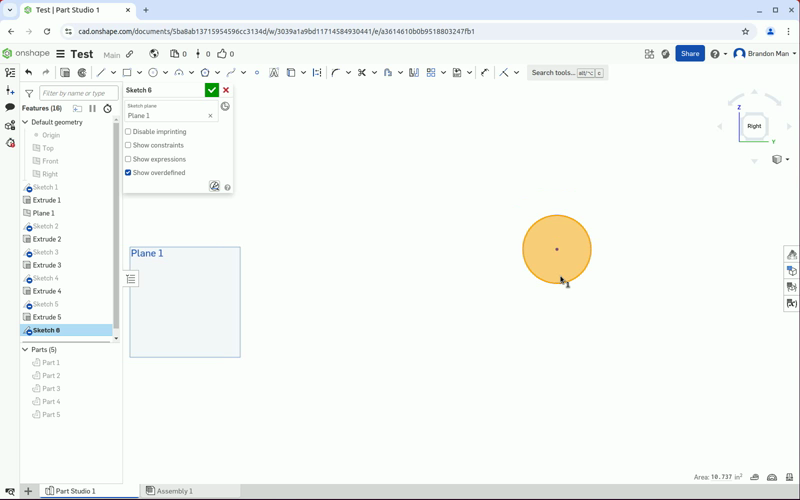
scroll(-6)
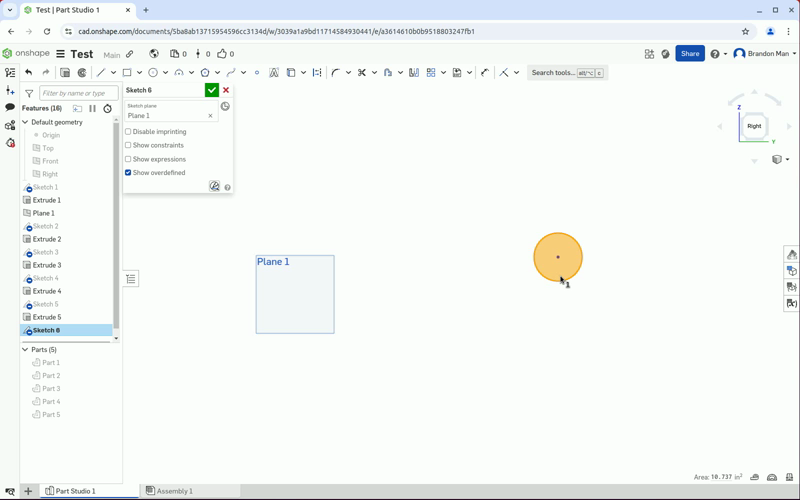
scroll(-6)
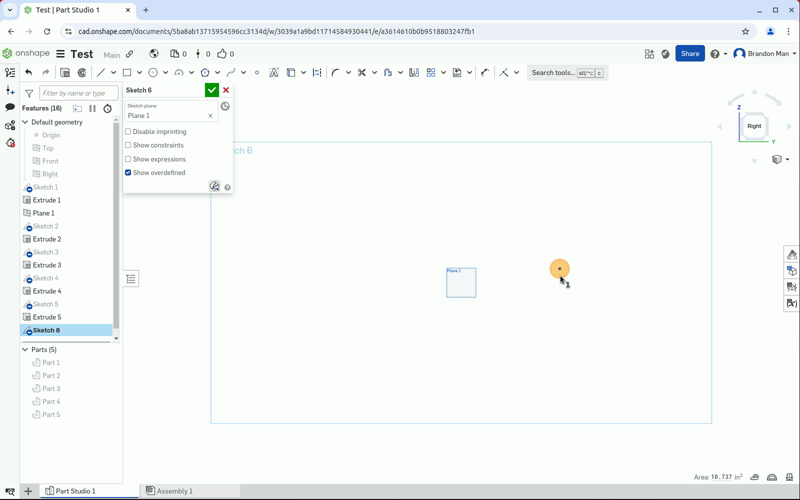
mouse_move(73, 352)
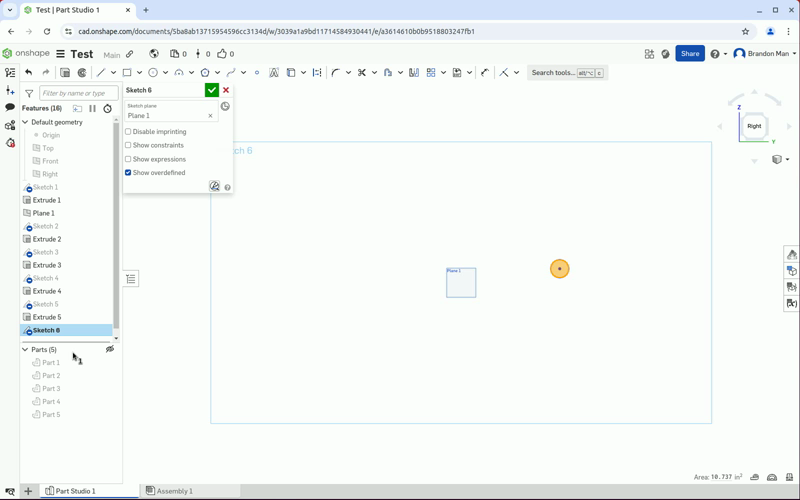
key(shift+y)
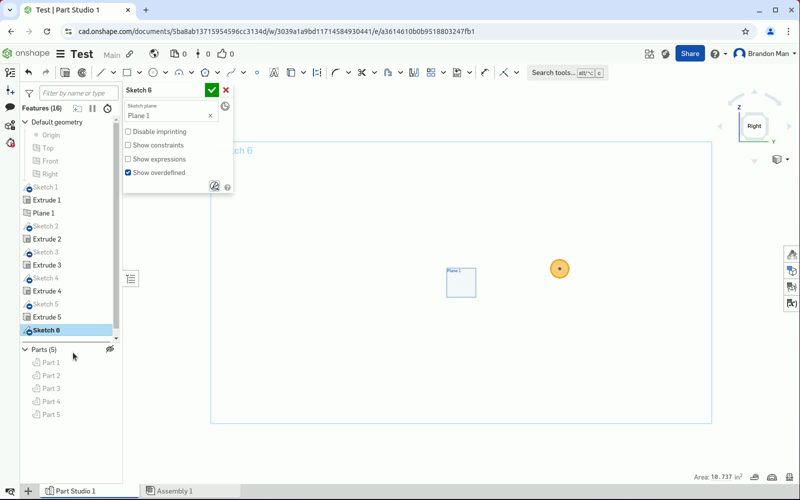
key(shift+e)
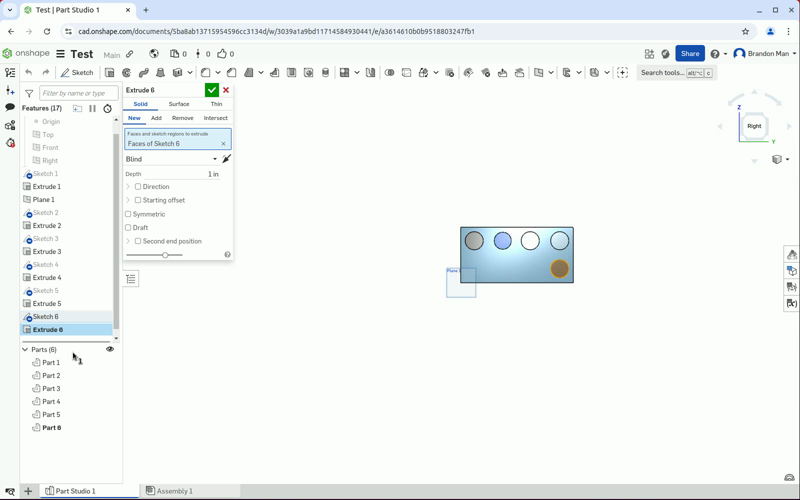
mouse_move(143, 106)
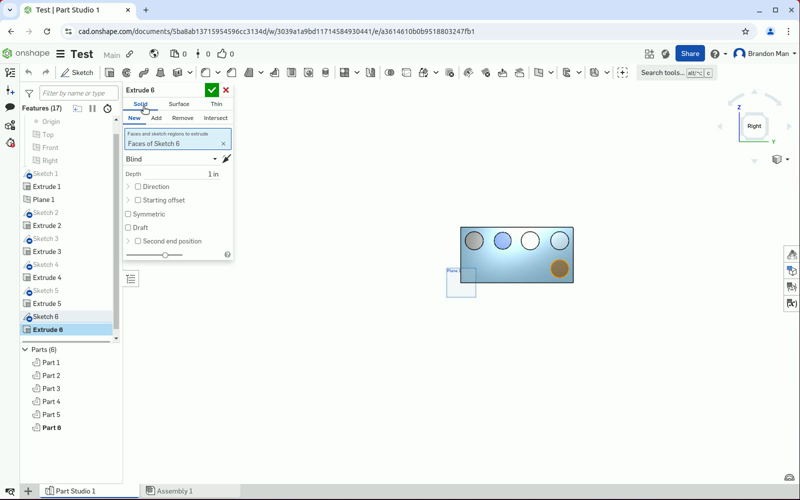
click(143, 106)
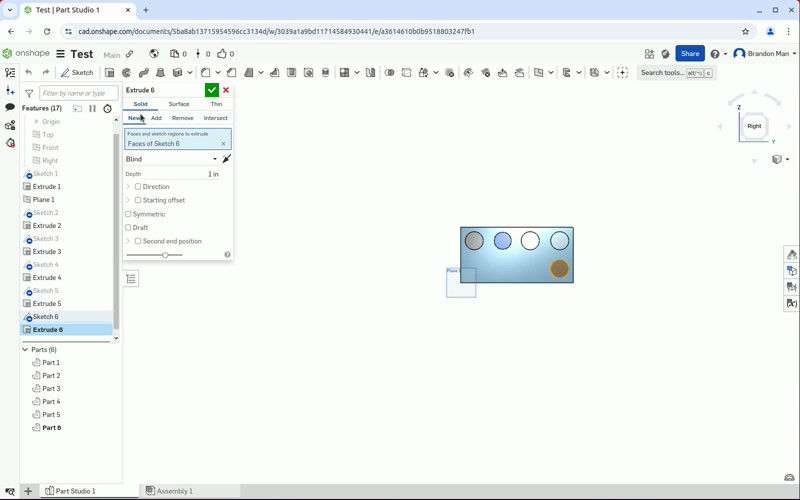
mouse_move(137, 120)
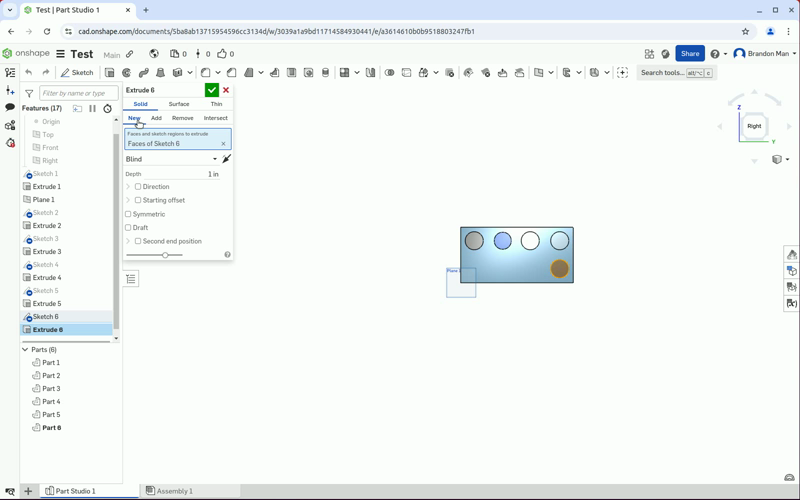
click(137, 120)
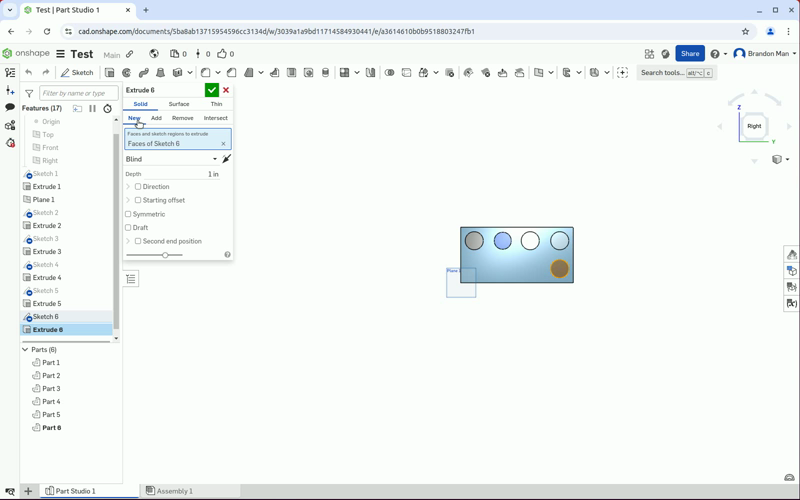
key(tab, 4)
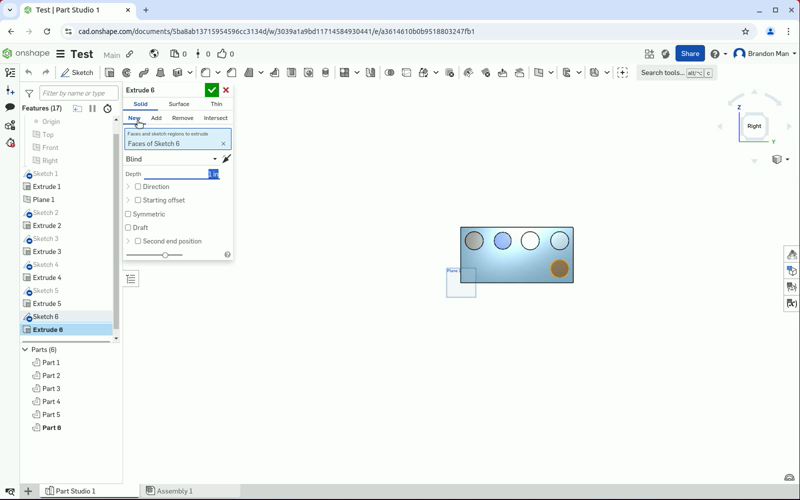
text(1.204)
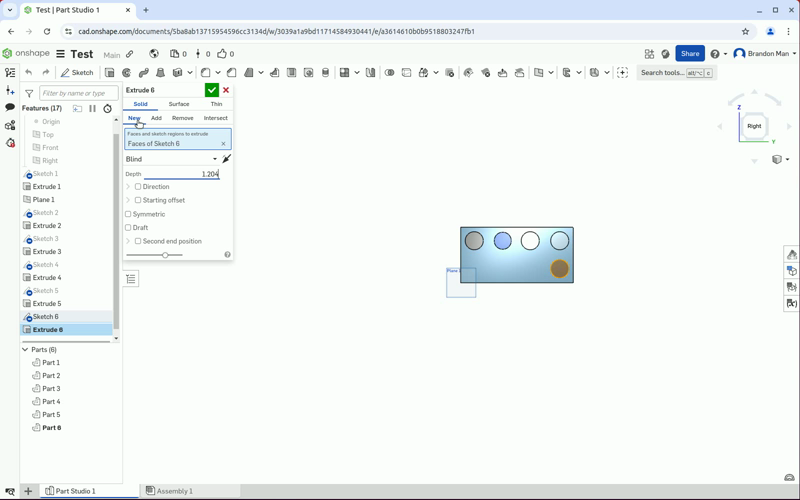
key(enter)
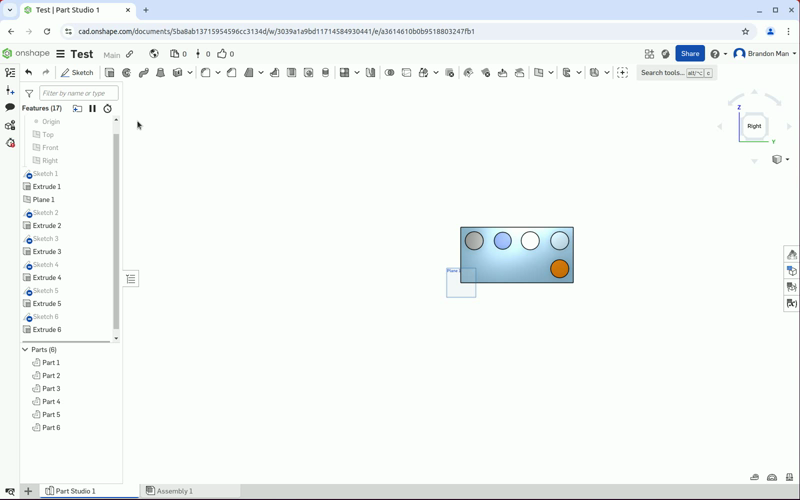
key(shift+h)
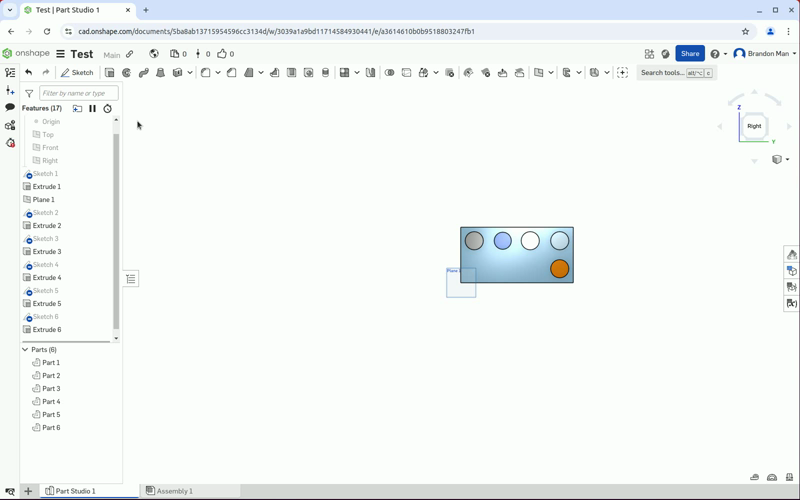
key(shift+h)
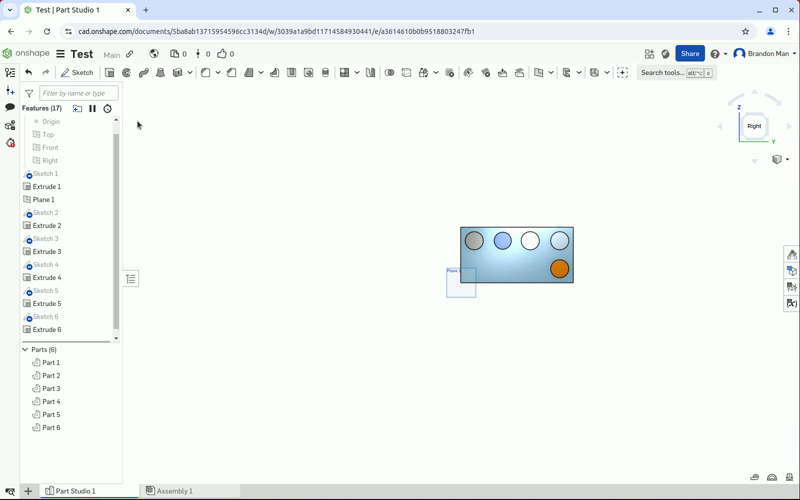
mouse_move(69, 176)
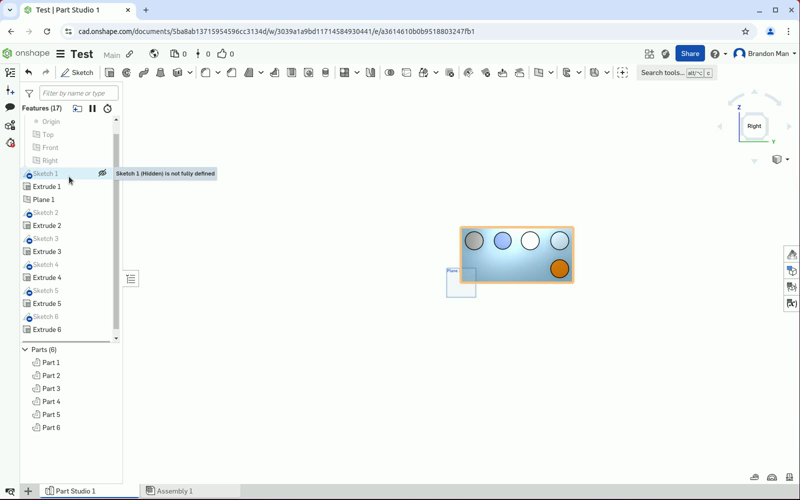
click(69, 176)
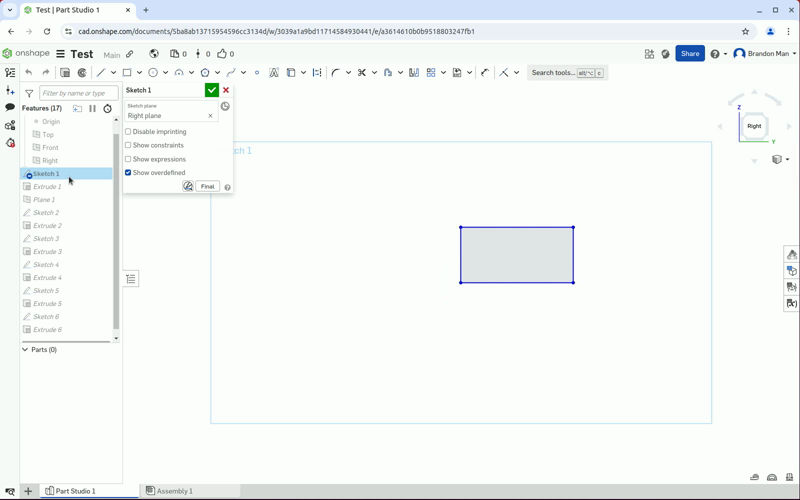
mouse_move(229, 92)
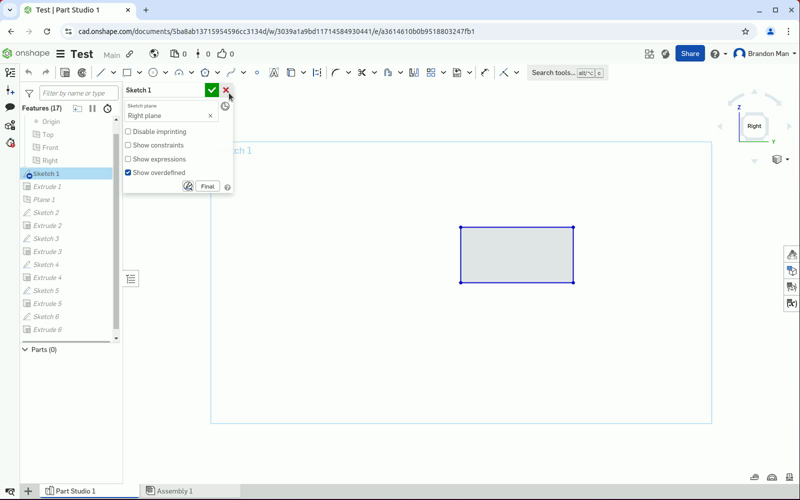
click(229, 92)
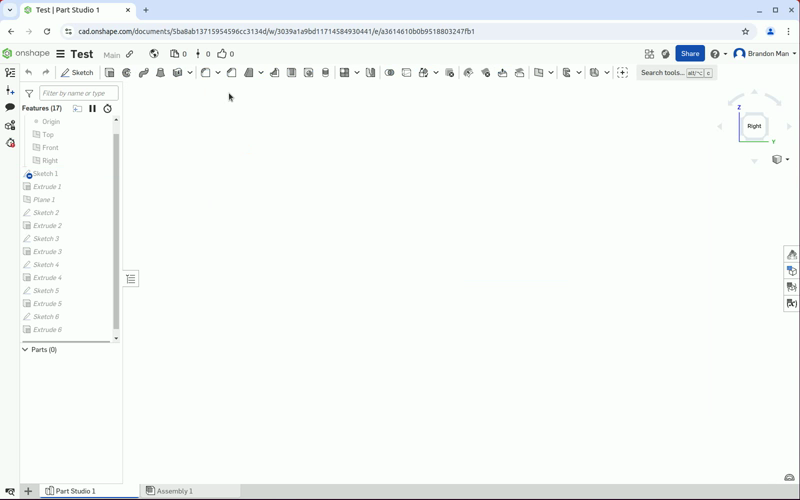
key(shift+s)
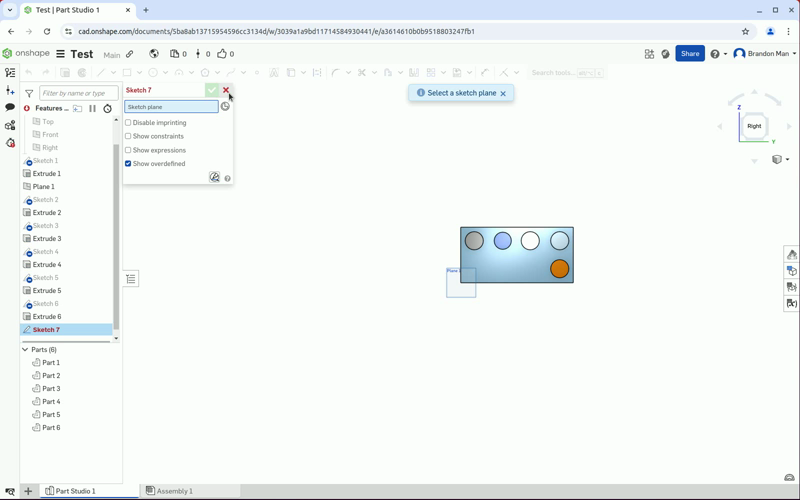
mouse_move(69, 189)
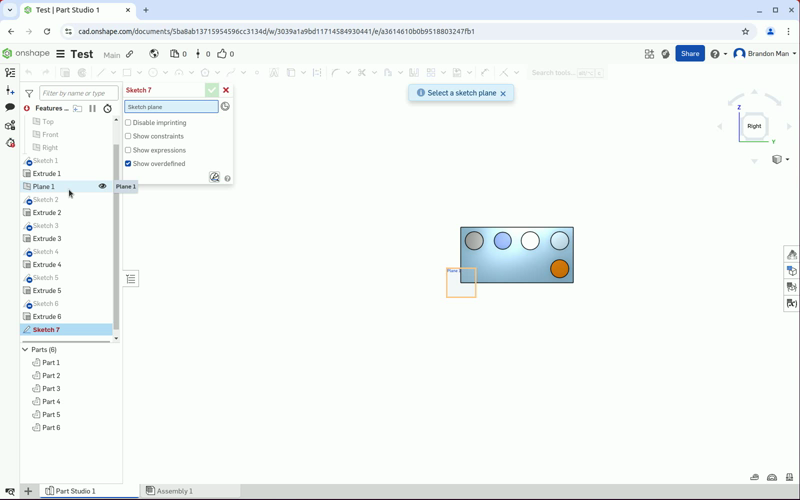
click(69, 189)
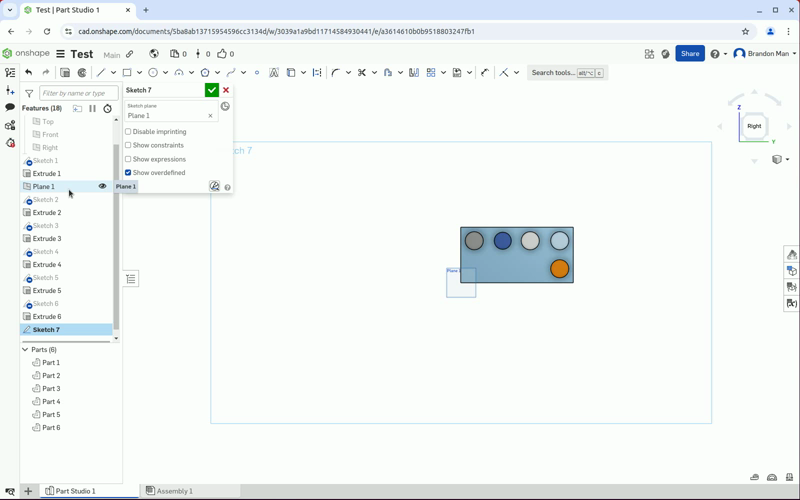
mouse_move(73, 352)
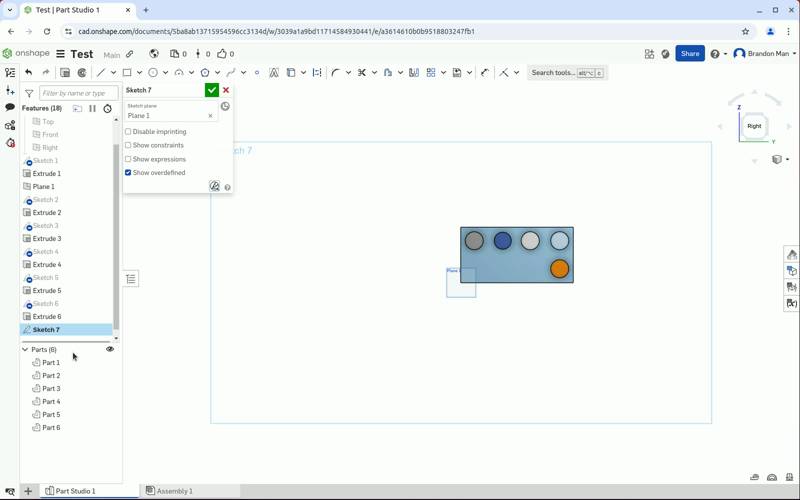
key(y)
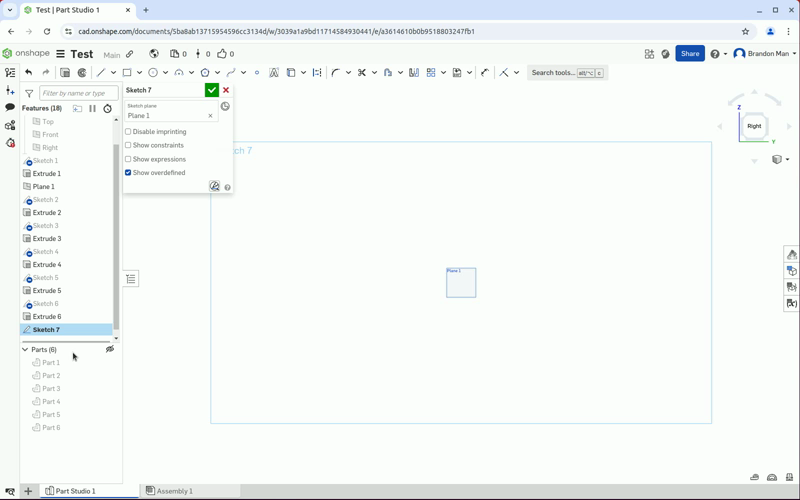
key(c)
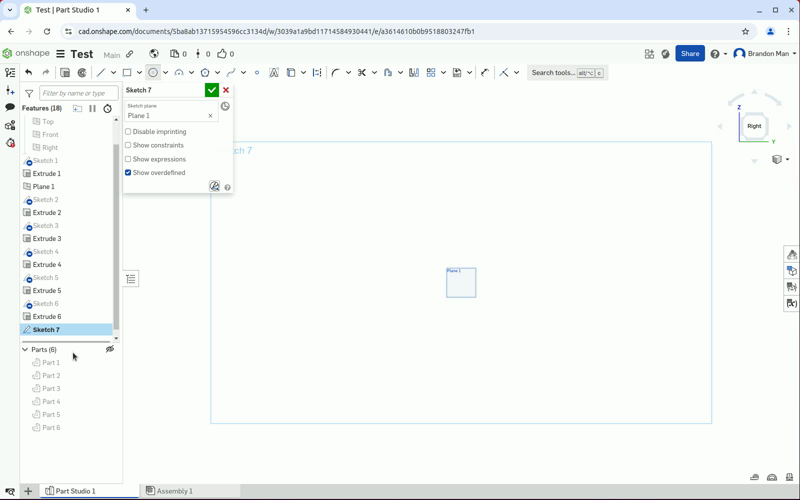
key_down(shift)
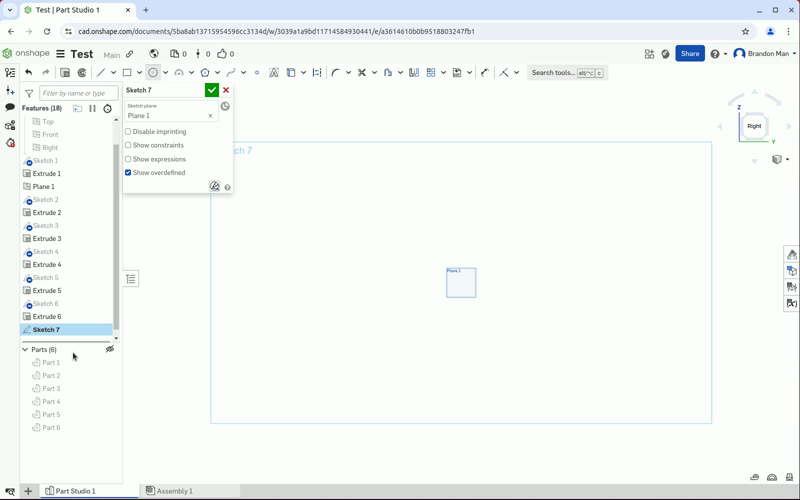
mouse_move(530, 268)
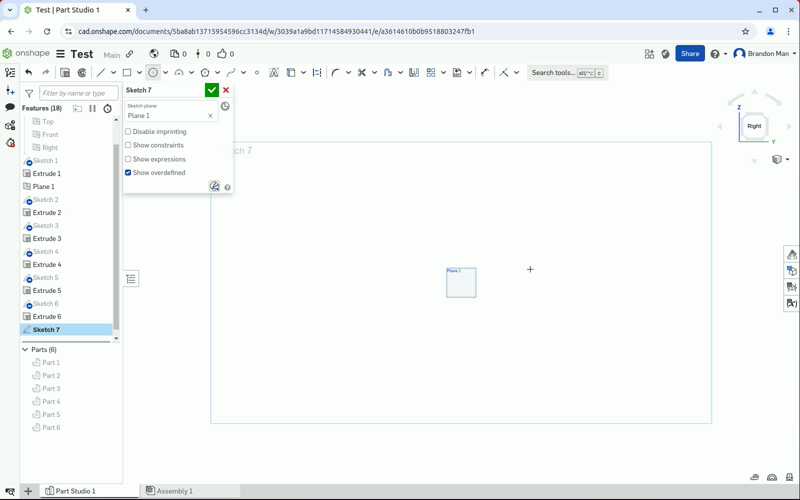
click(530, 268)
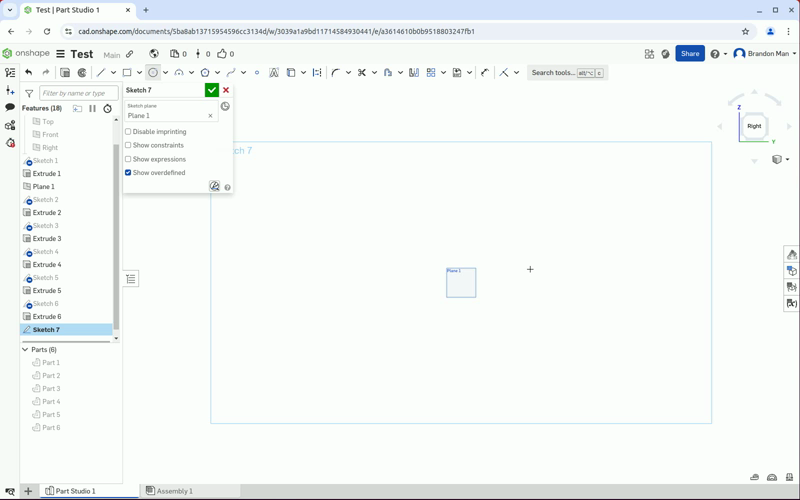
key_up(shift)
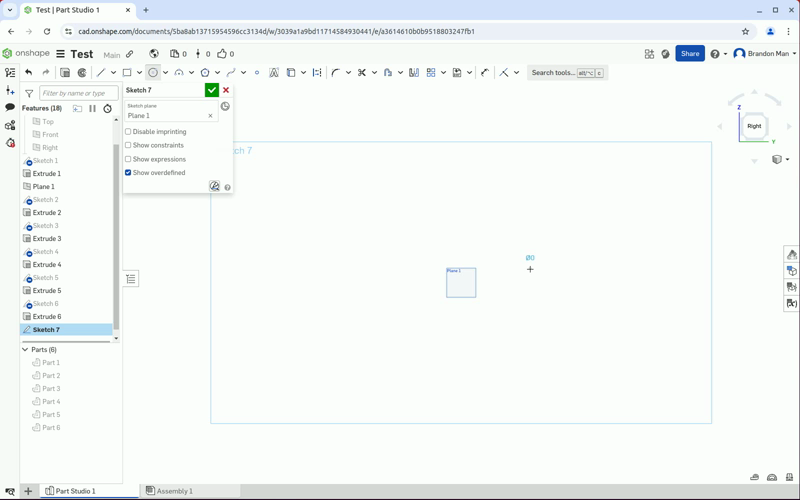
mouse_move(539, 268)
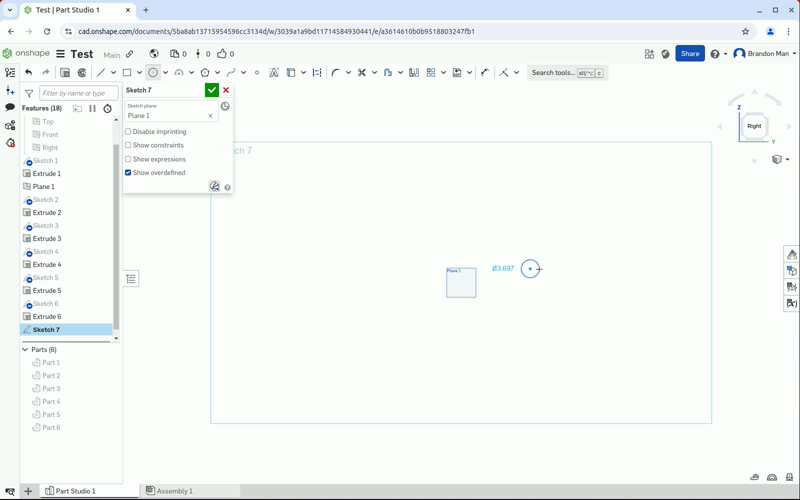
click(539, 268)
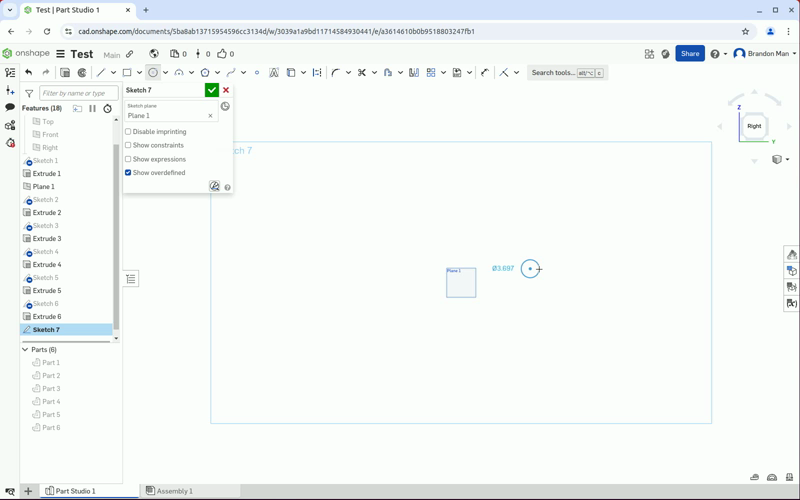
key(esc)
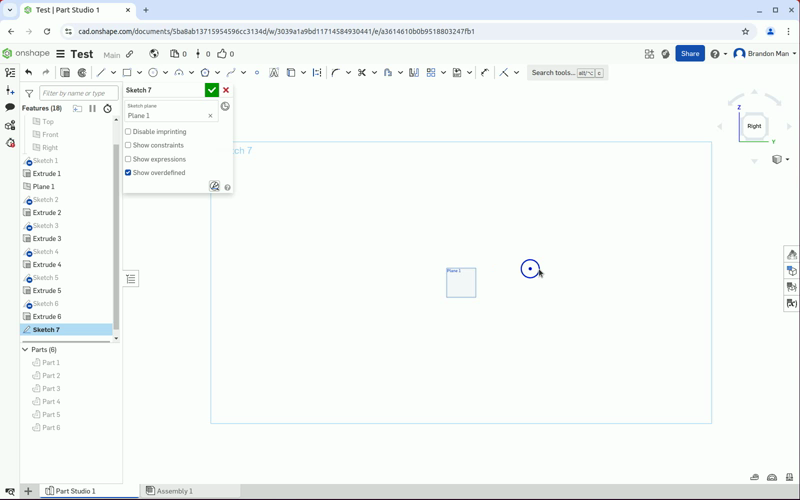
mouse_move(526, 274)
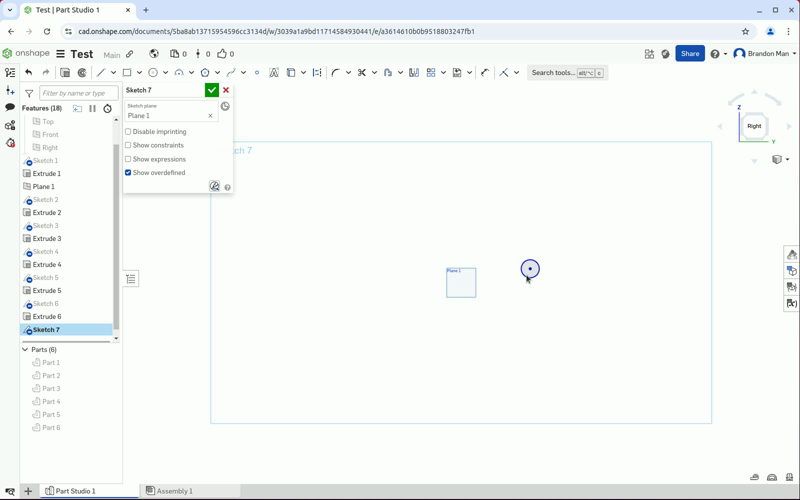
scroll(6)
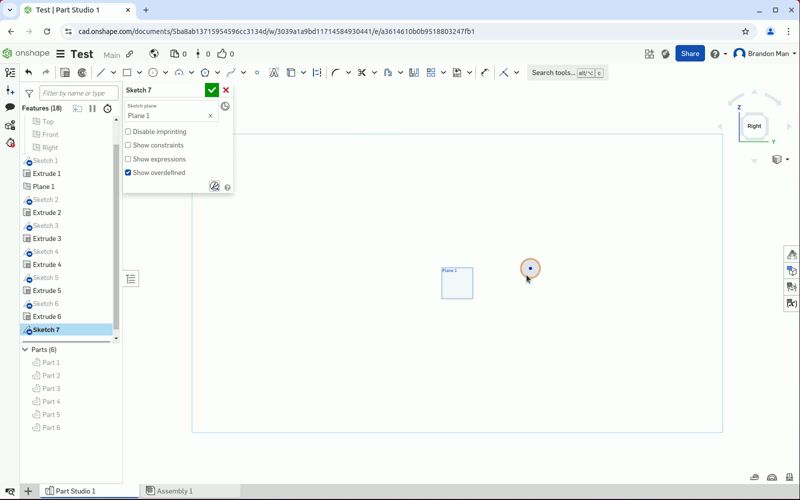
scroll(6)
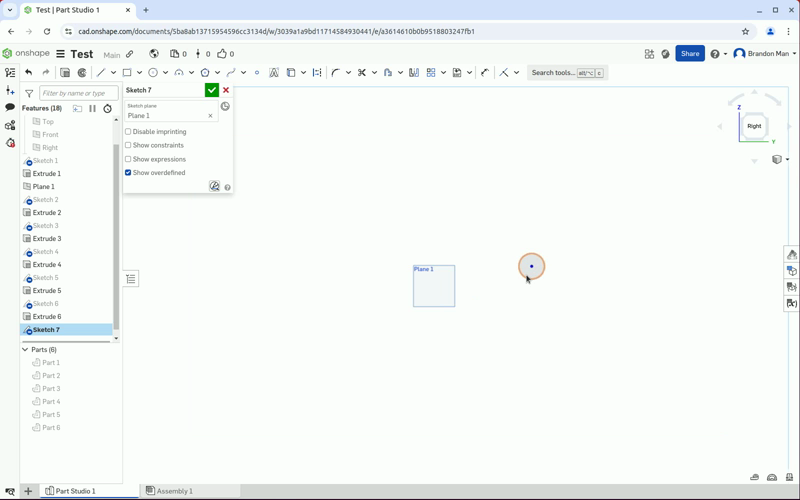
scroll(6)
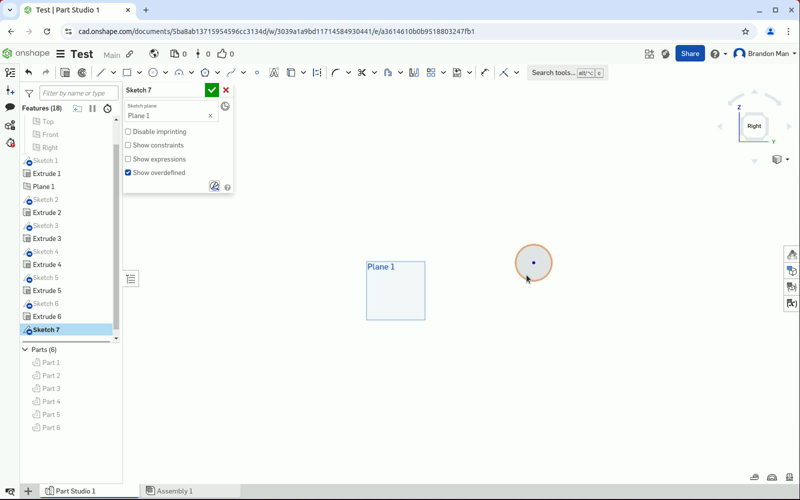
scroll(6)
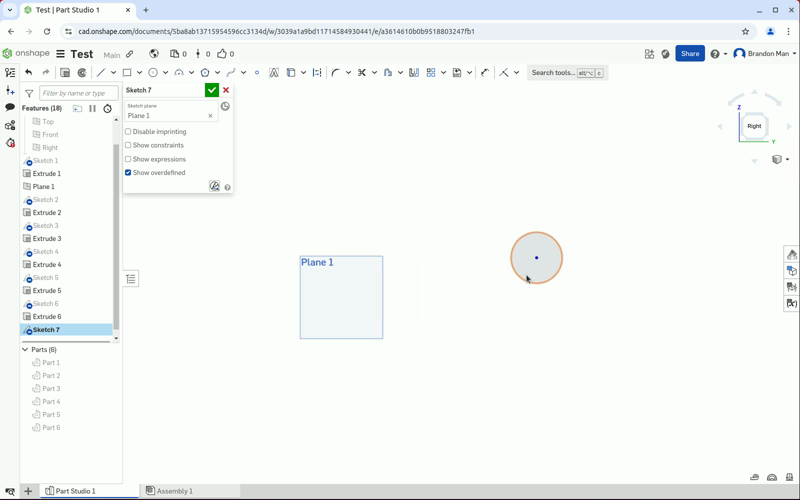
scroll(6)
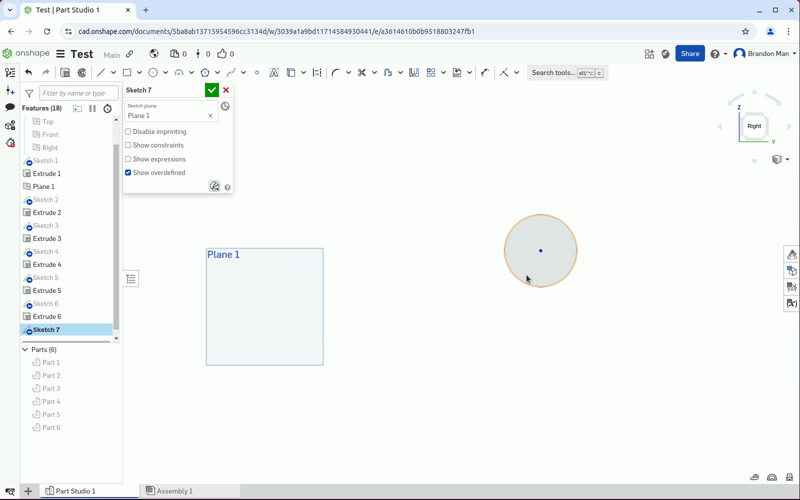
scroll(6)
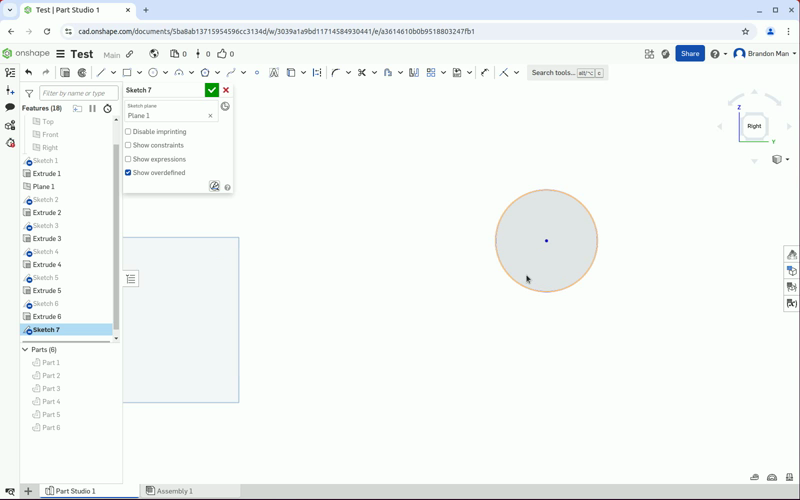
scroll(6)
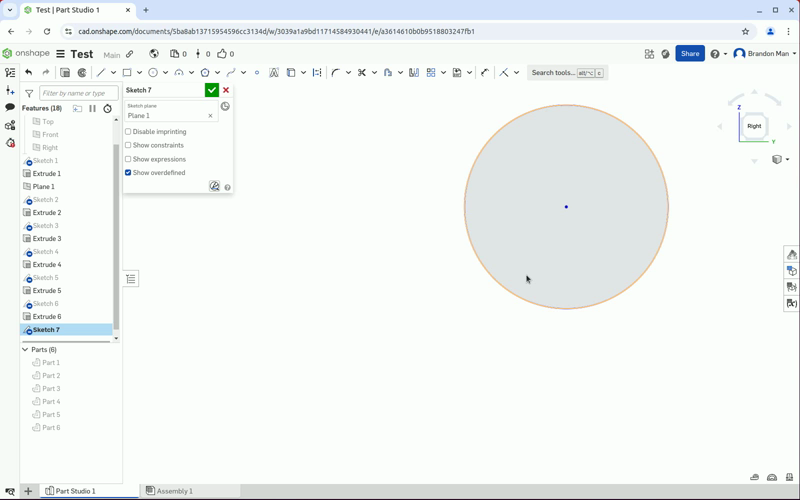
click(526, 274)
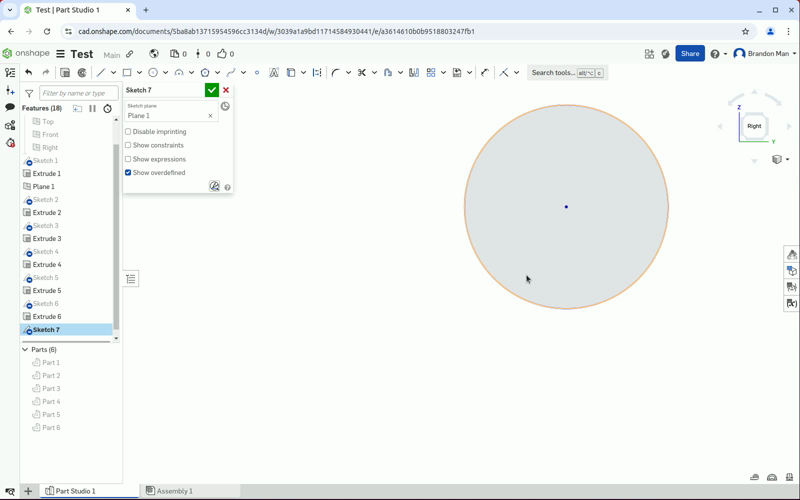
scroll(-6)
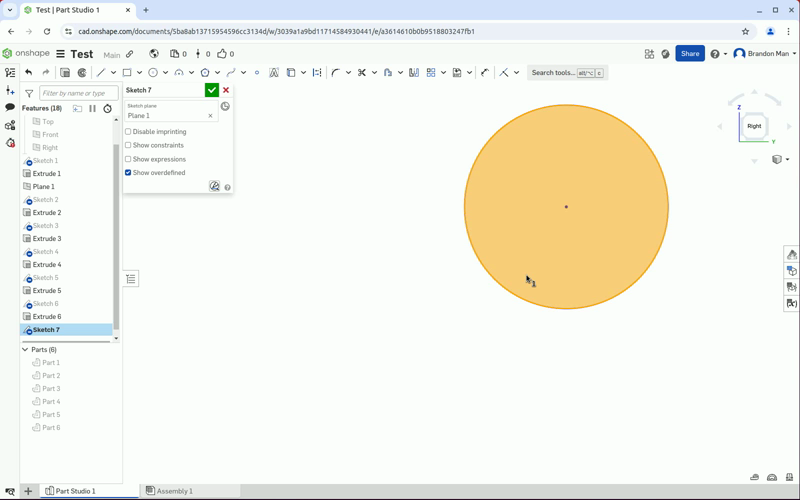
scroll(-6)
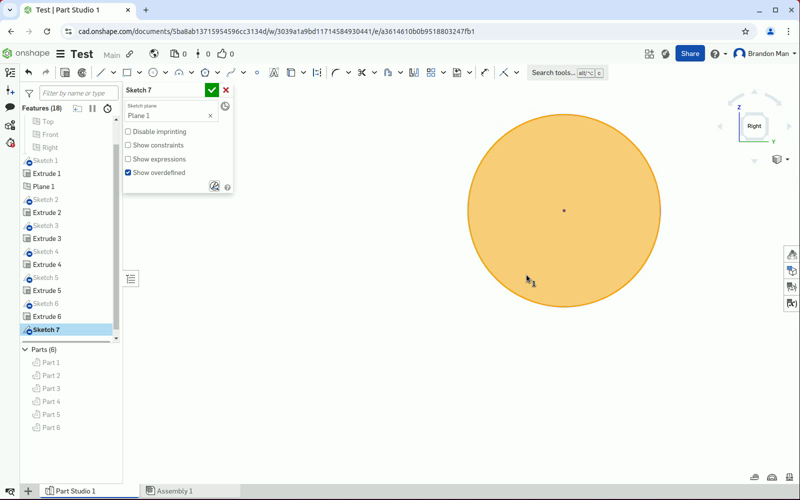
scroll(-6)
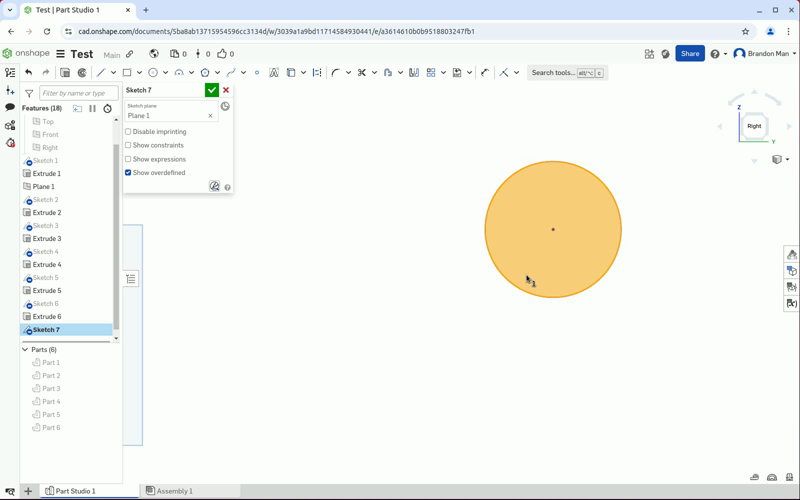
scroll(-6)
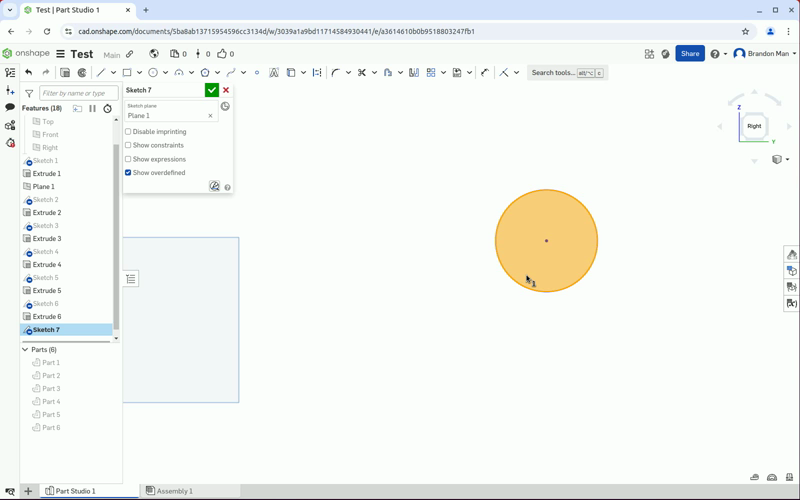
scroll(-6)
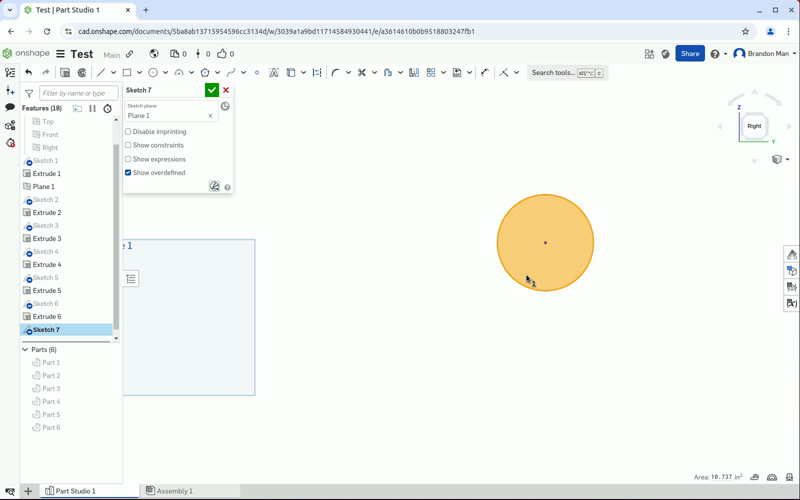
scroll(-6)
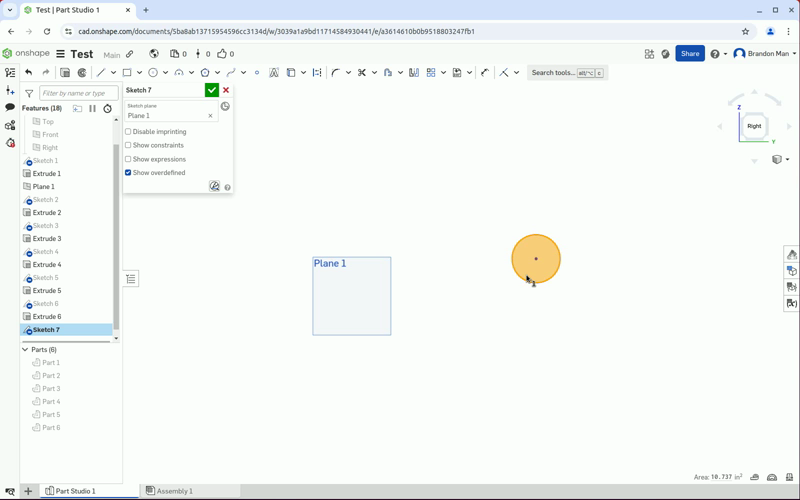
scroll(-6)
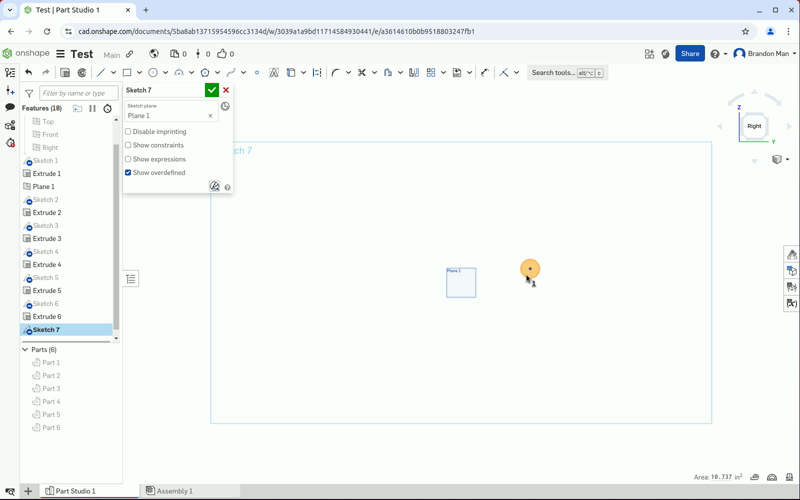
mouse_move(73, 352)
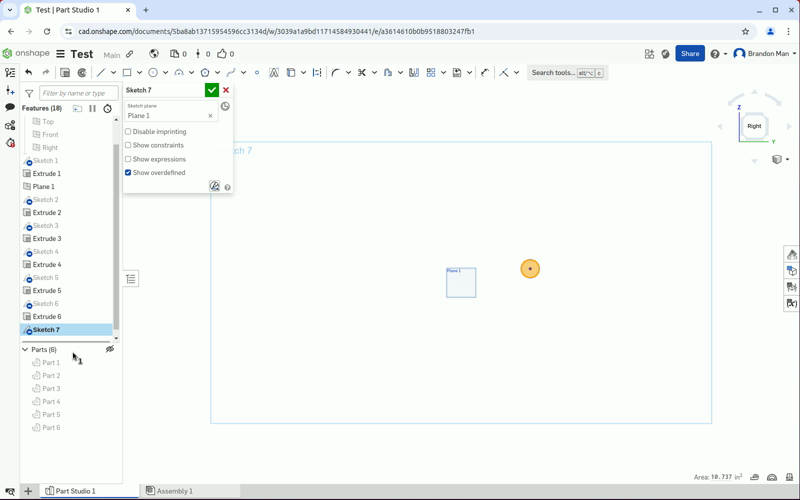
key(shift+y)
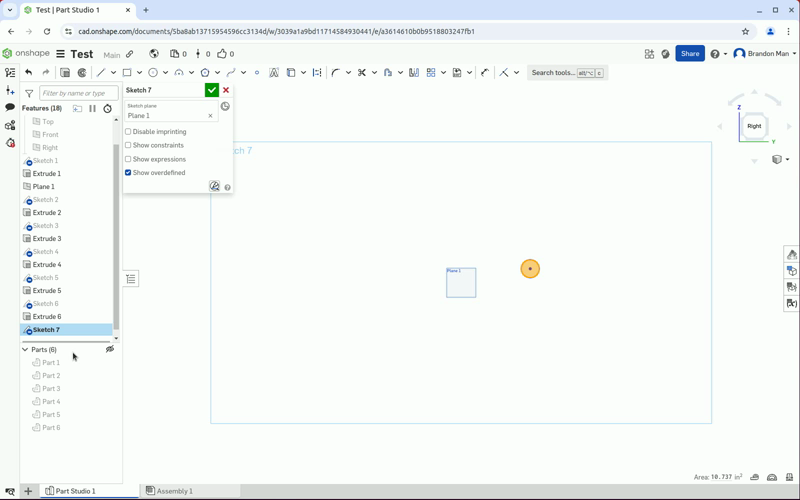
key(shift+e)
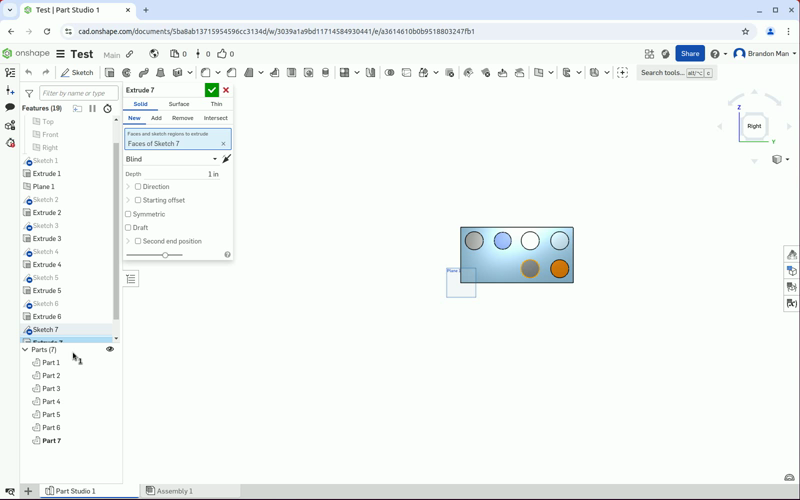
mouse_move(143, 106)
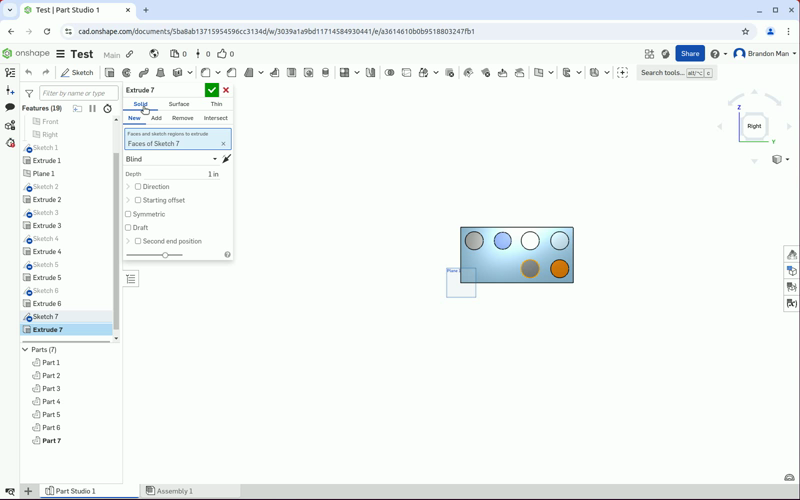
click(143, 106)
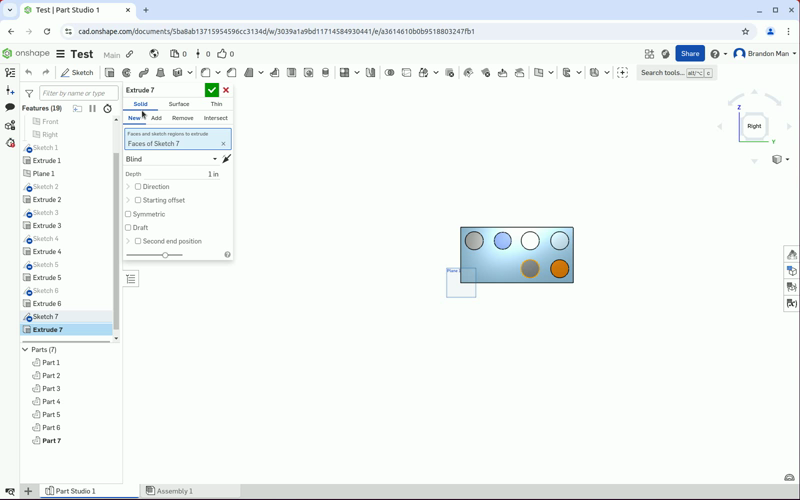
mouse_move(137, 120)
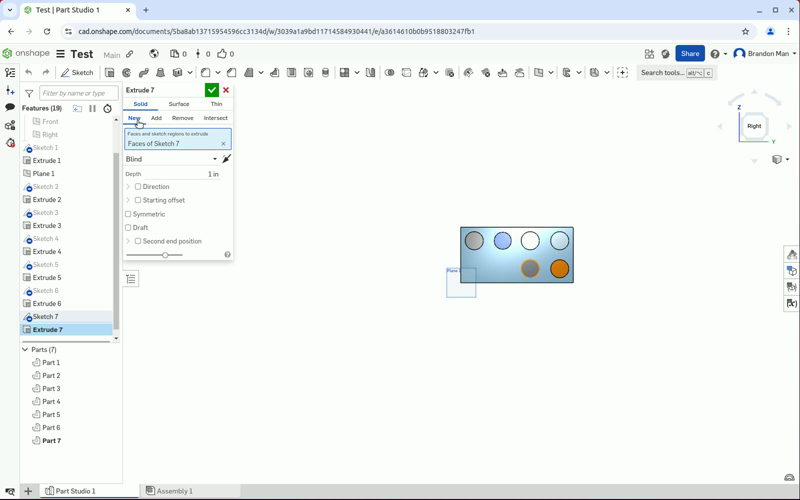
click(137, 120)
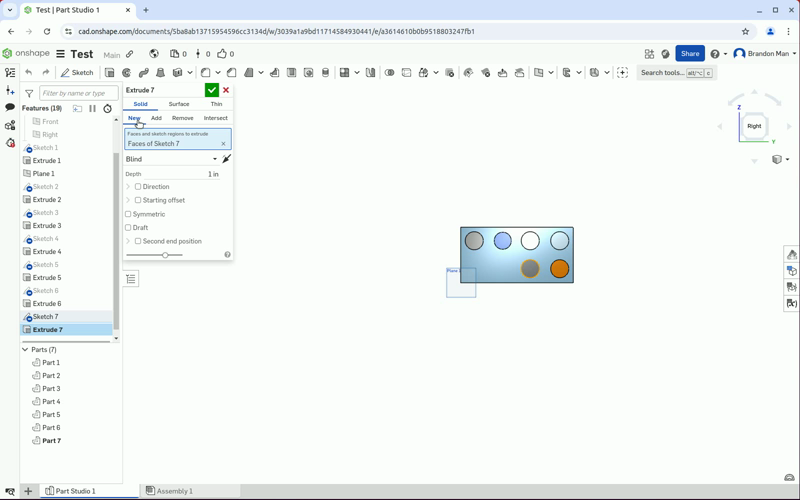
key(tab, 4)
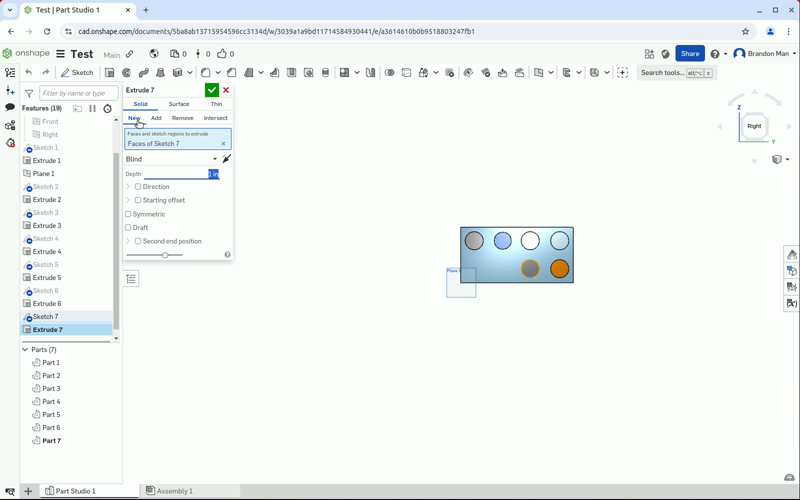
text(1.204)
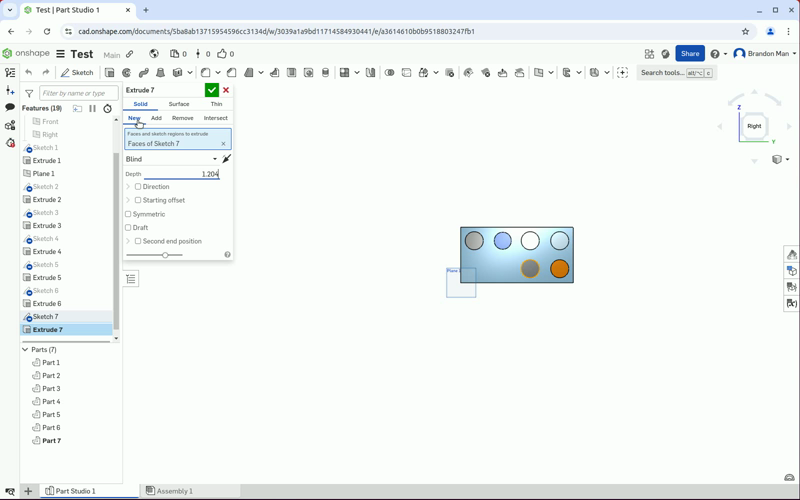
key(enter)
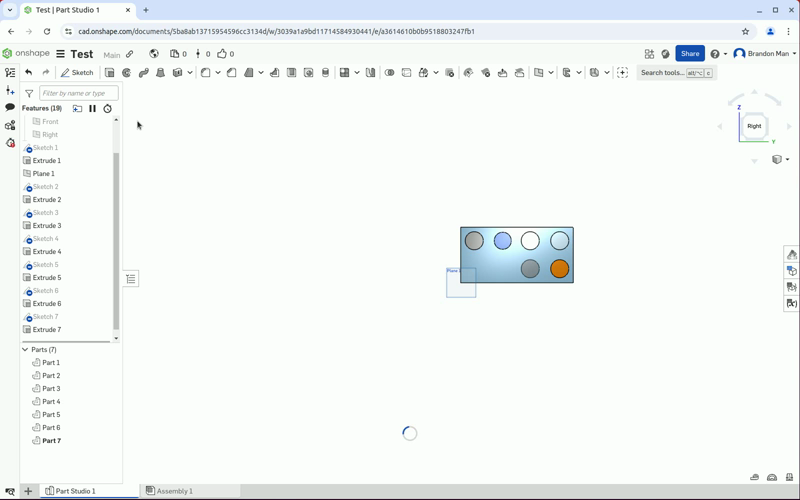
key(shift+h)
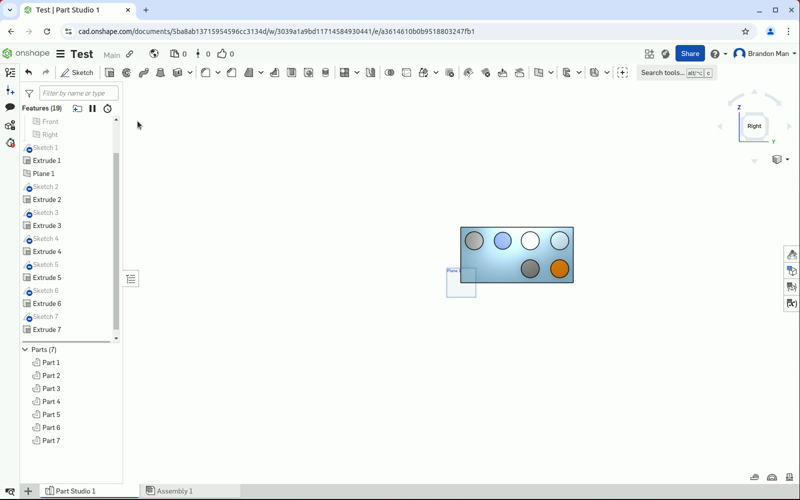
key(shift+h)
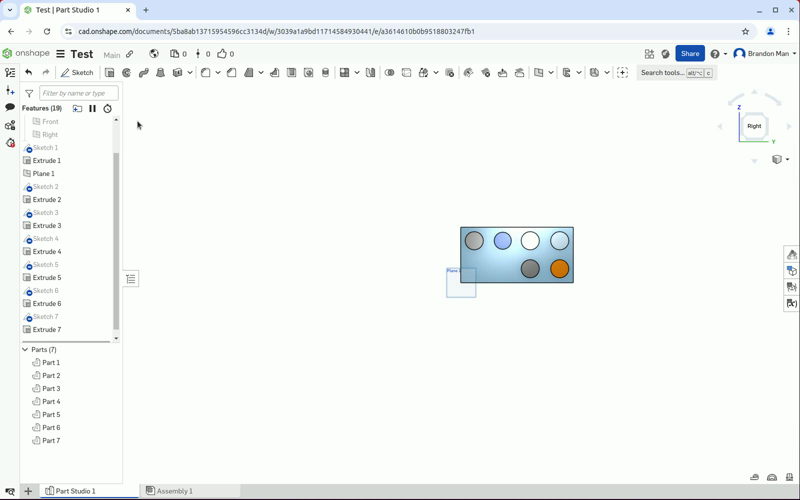
mouse_move(69, 150)
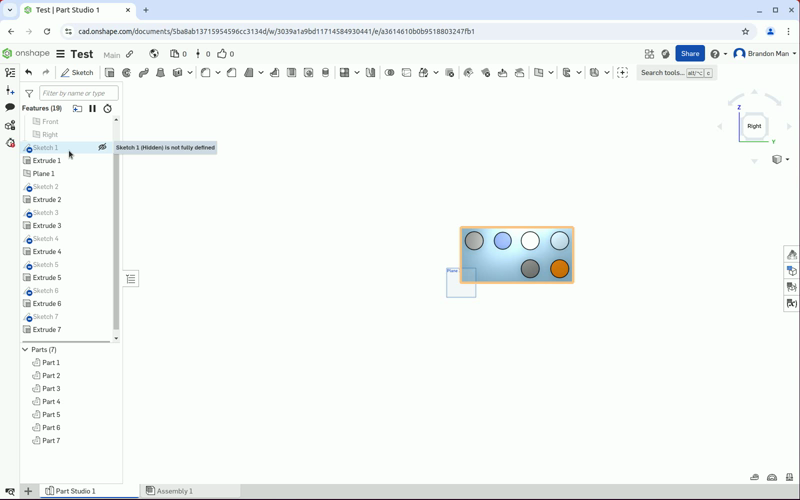
click(69, 150)
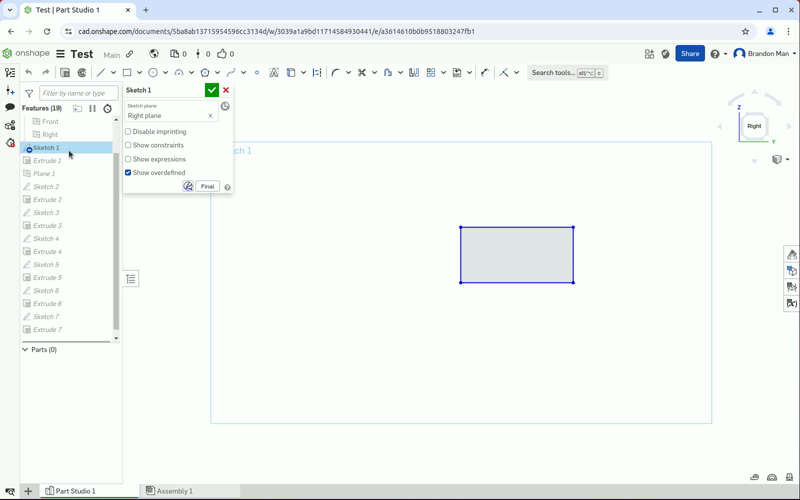
mouse_move(229, 92)
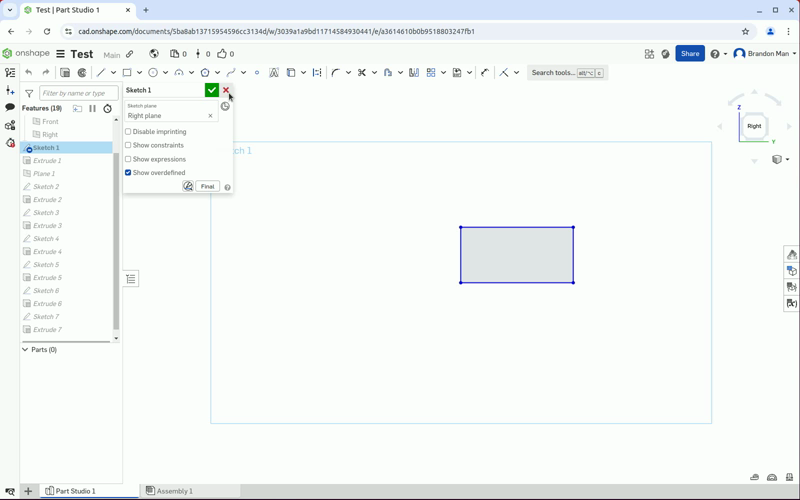
click(229, 92)
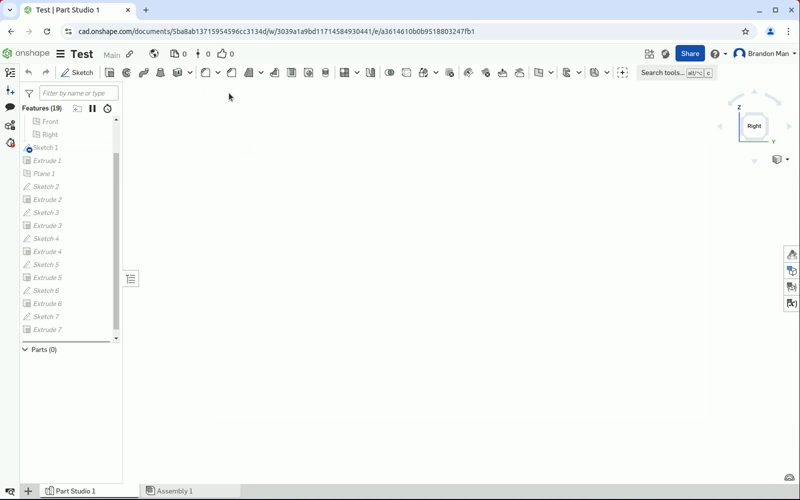
key(shift+s)
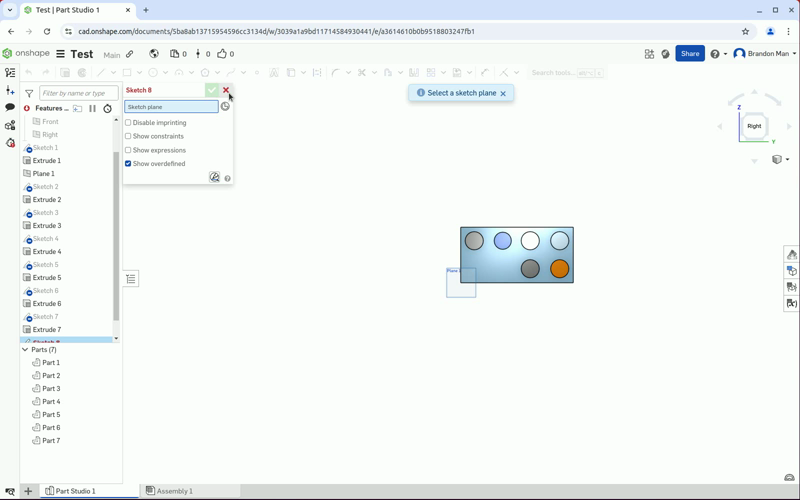
mouse_move(69, 163)
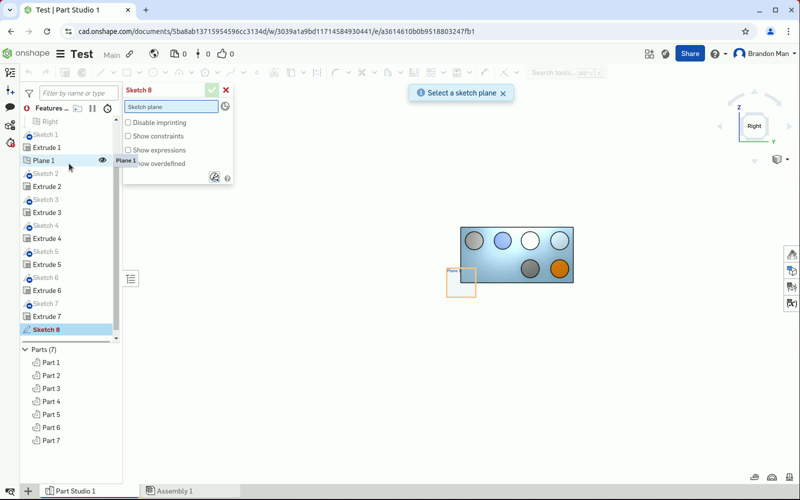
click(69, 163)
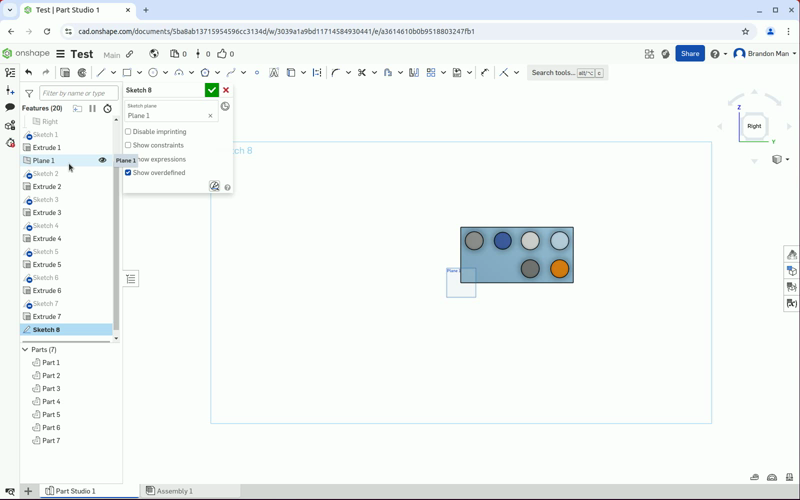
mouse_move(73, 352)
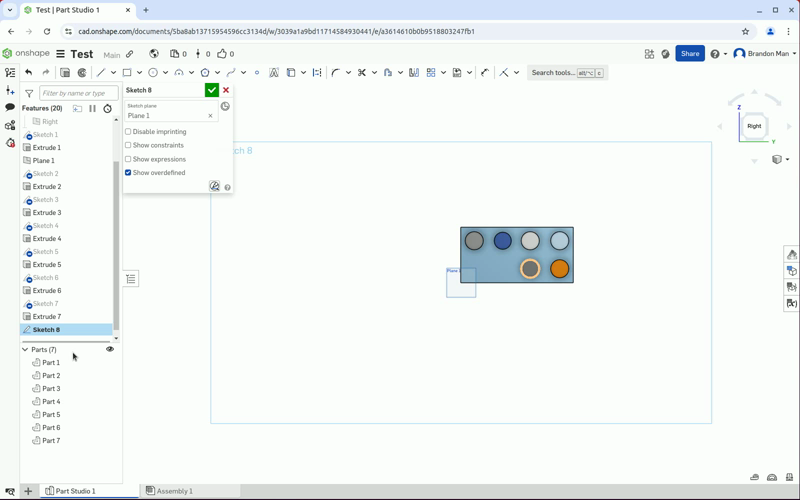
key(y)
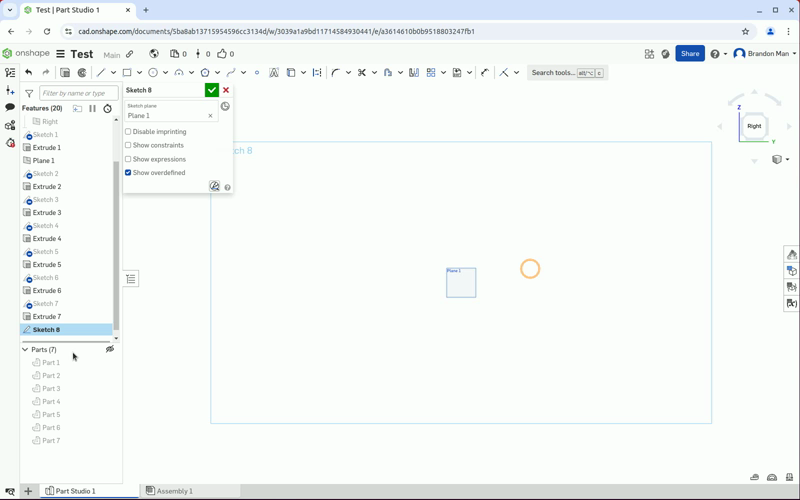
key(c)
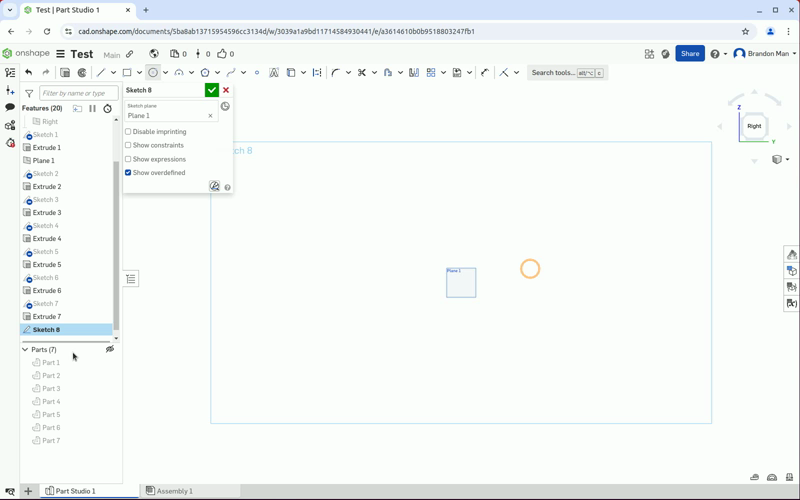
key_down(shift)
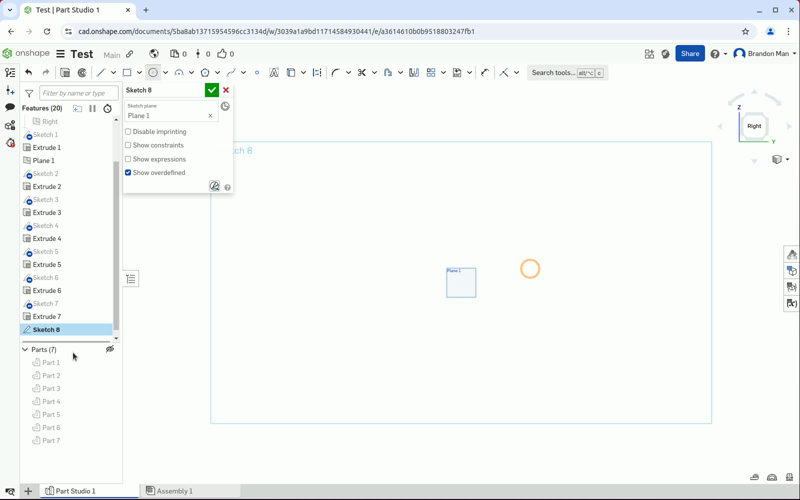
mouse_move(502, 268)
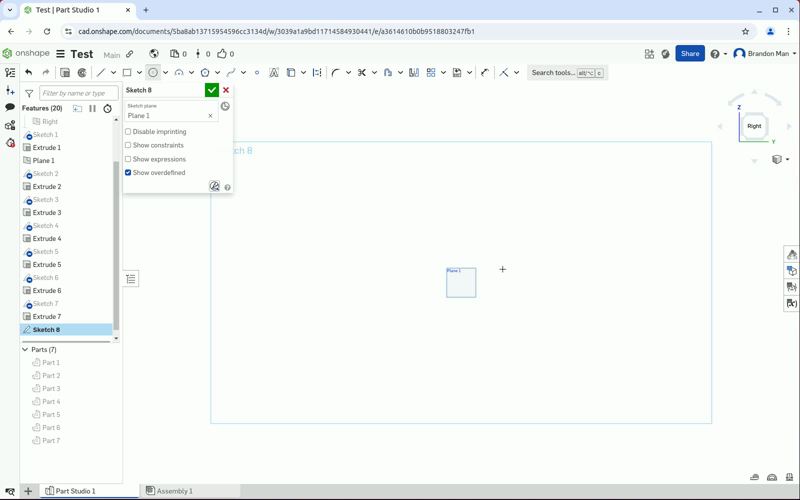
click(502, 268)
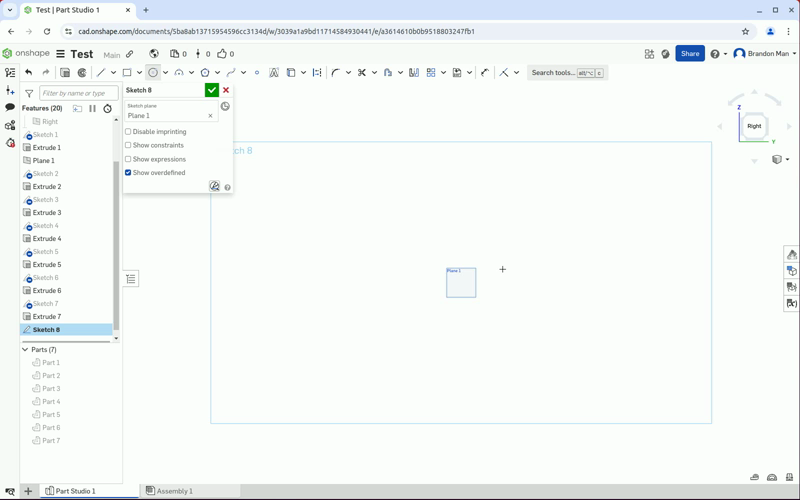
key_up(shift)
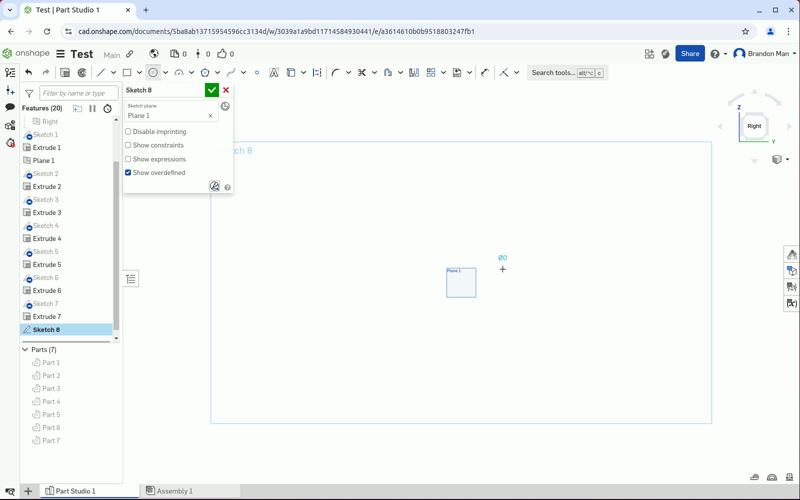
mouse_move(511, 268)
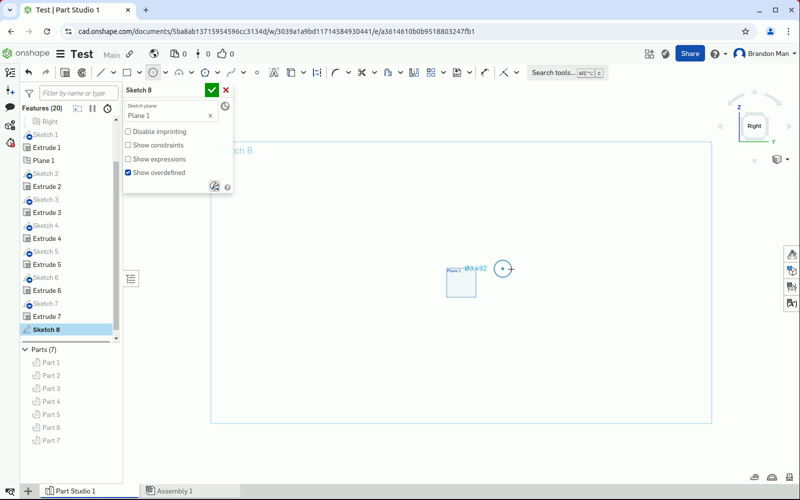
click(511, 268)
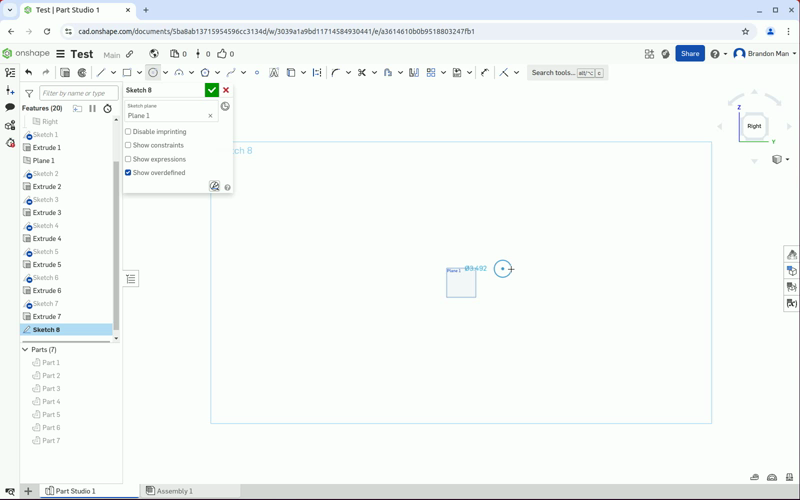
key(esc)
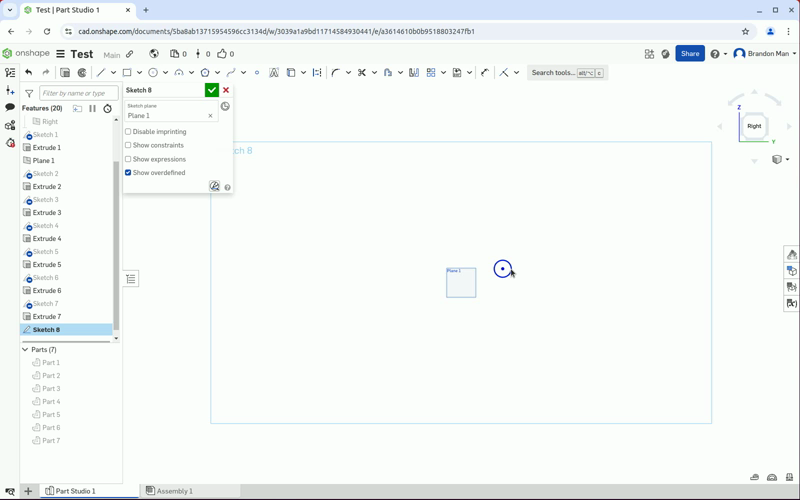
mouse_move(503, 263)
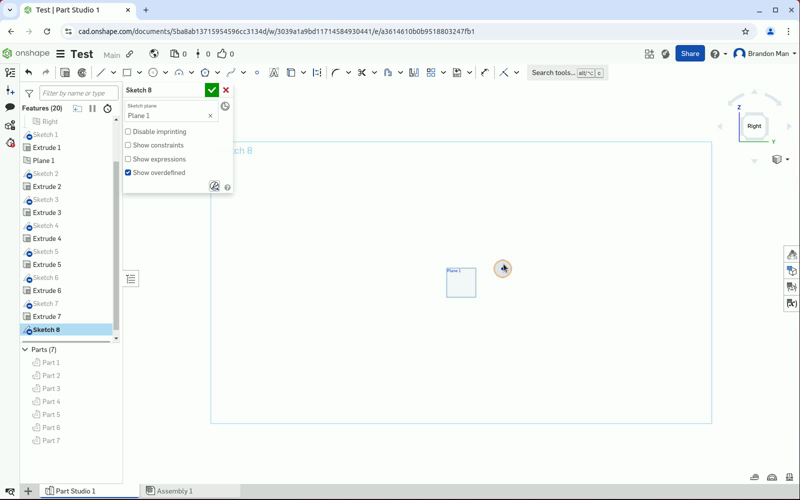
scroll(6)
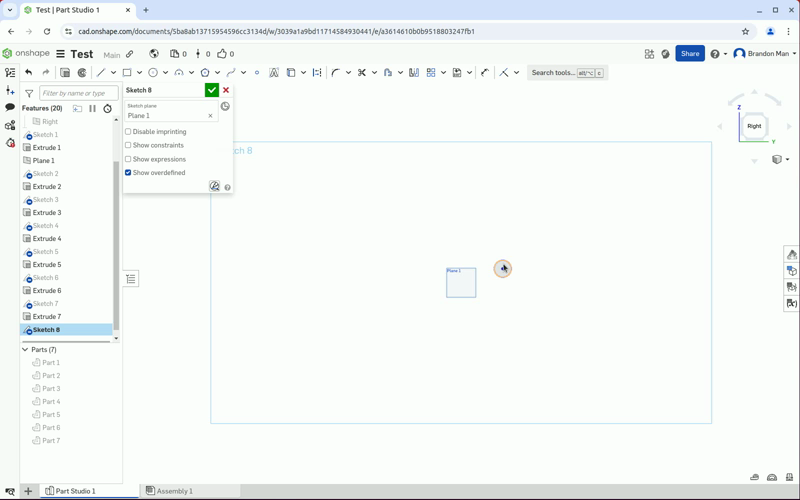
scroll(6)
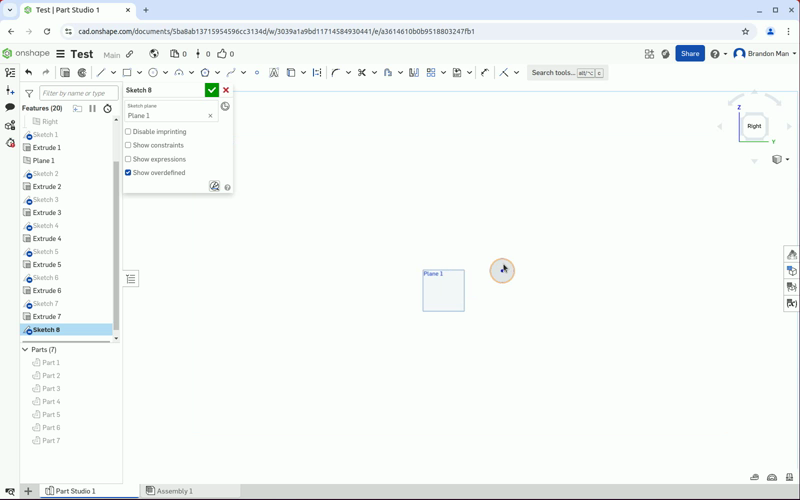
scroll(6)
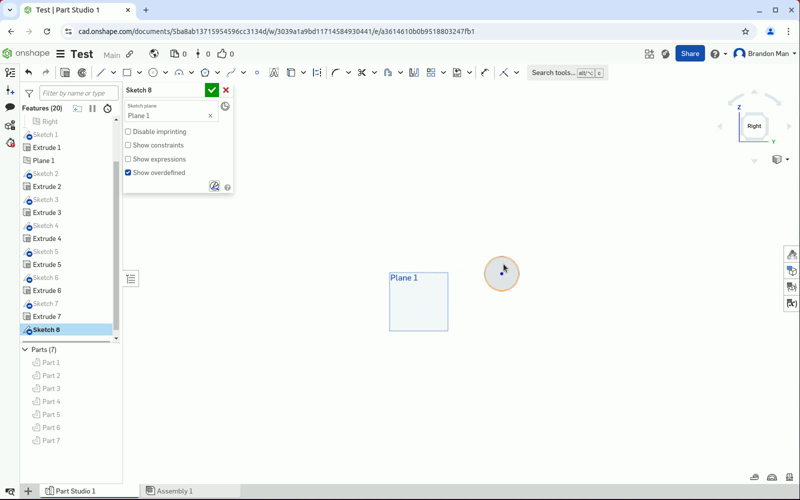
scroll(6)
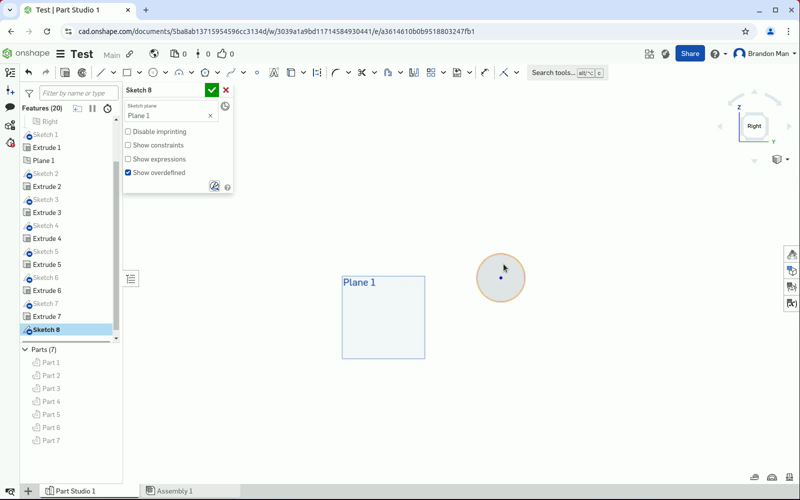
scroll(6)
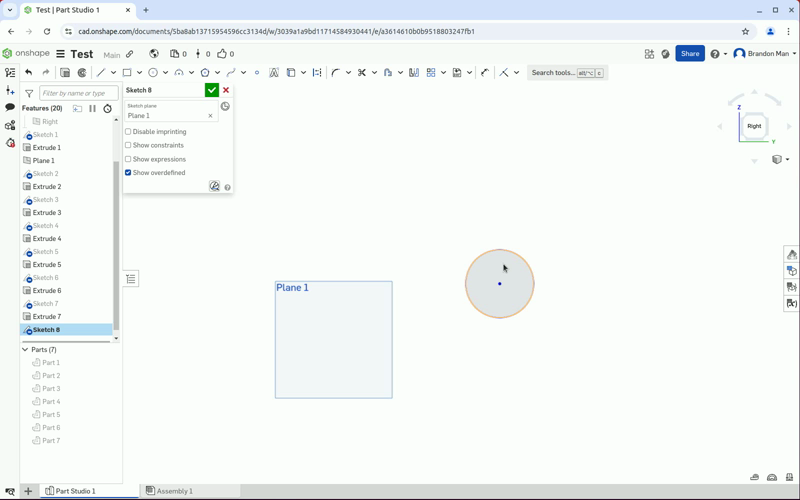
scroll(6)
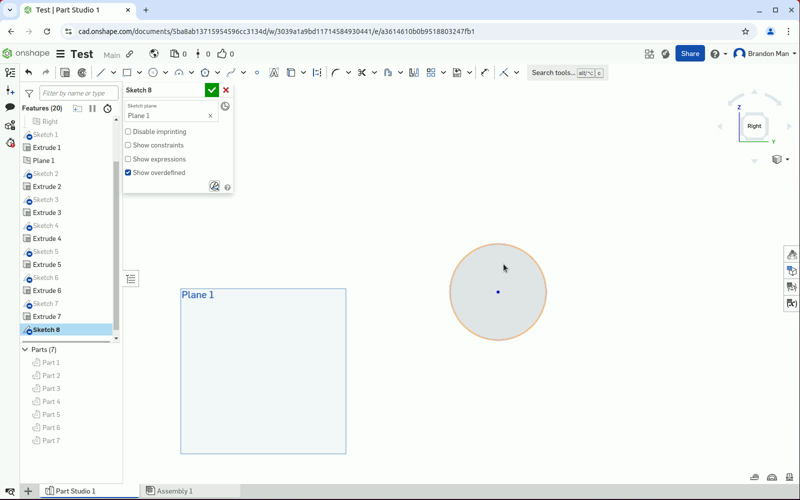
scroll(6)
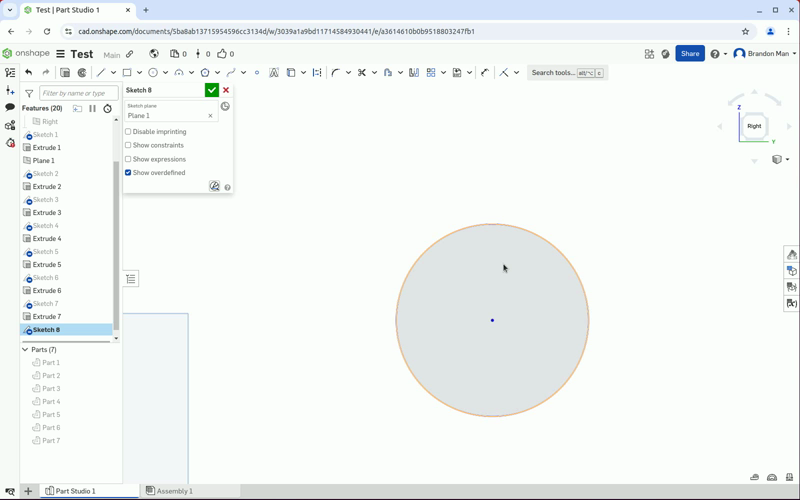
click(503, 263)
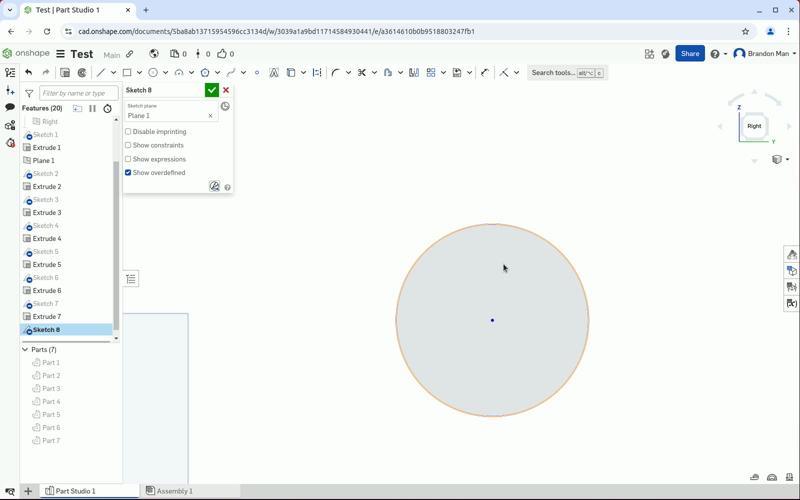
scroll(-6)
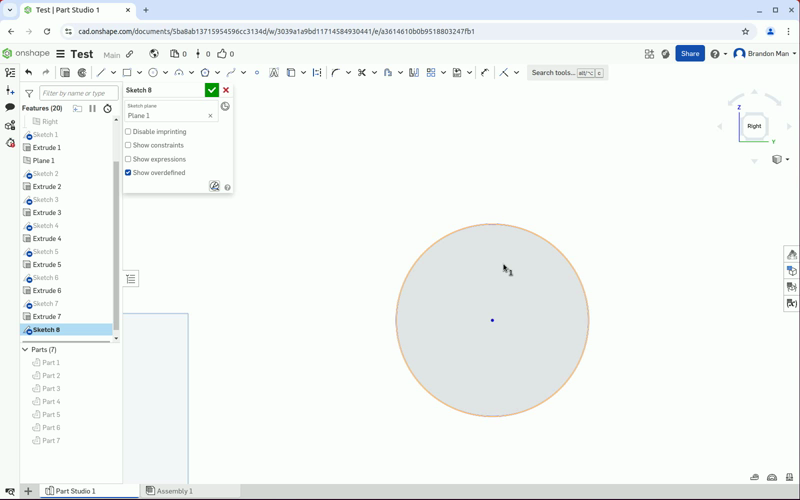
scroll(-6)
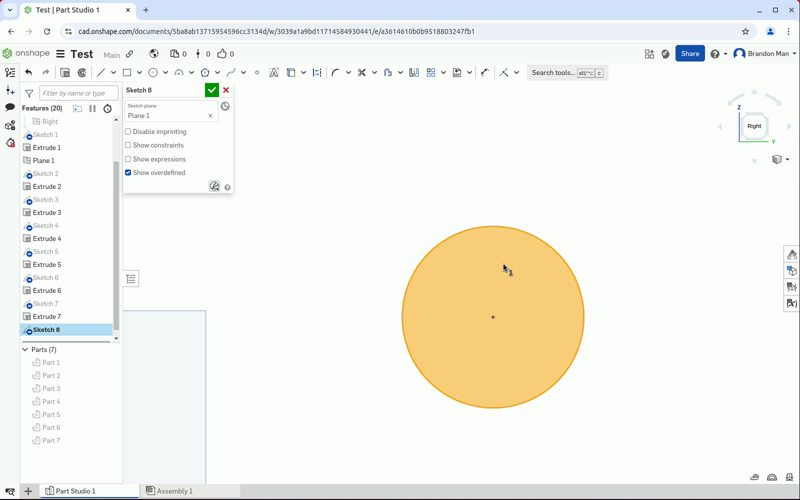
scroll(-6)
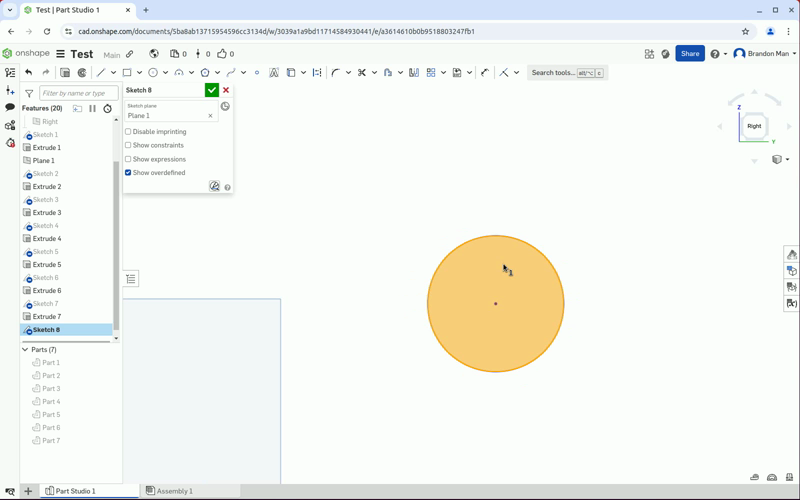
scroll(-6)
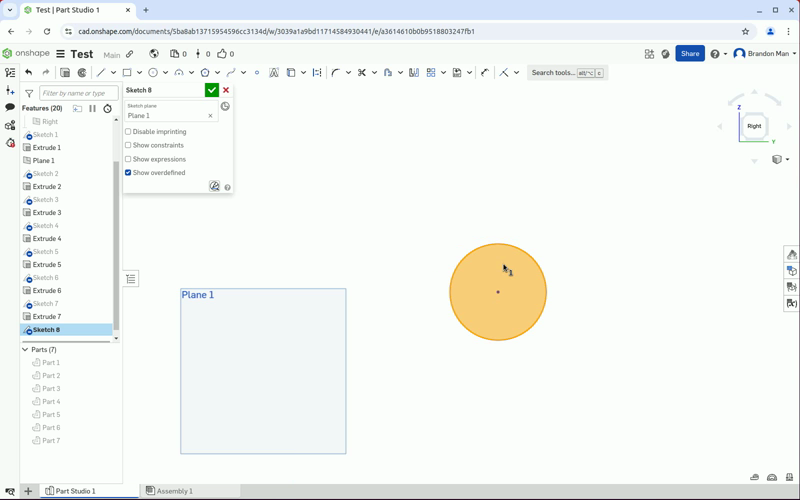
scroll(-6)
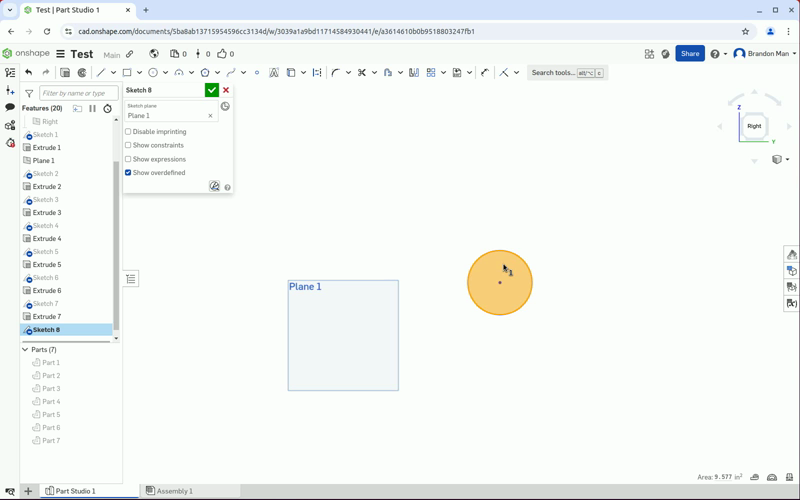
scroll(-6)
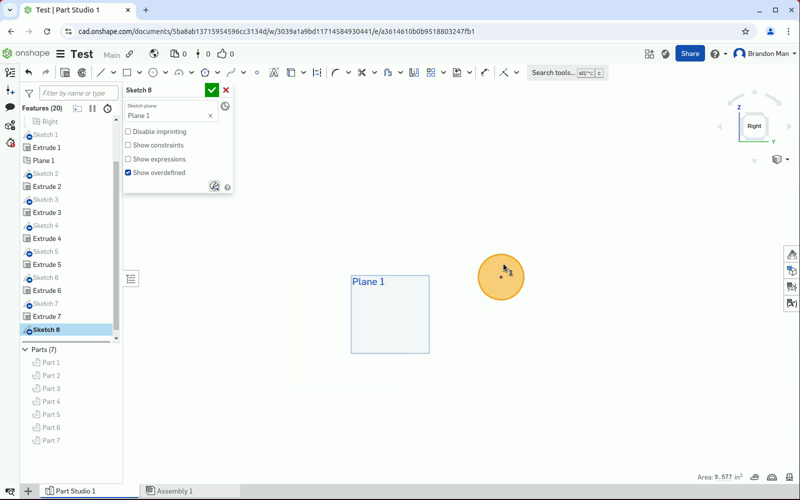
scroll(-6)
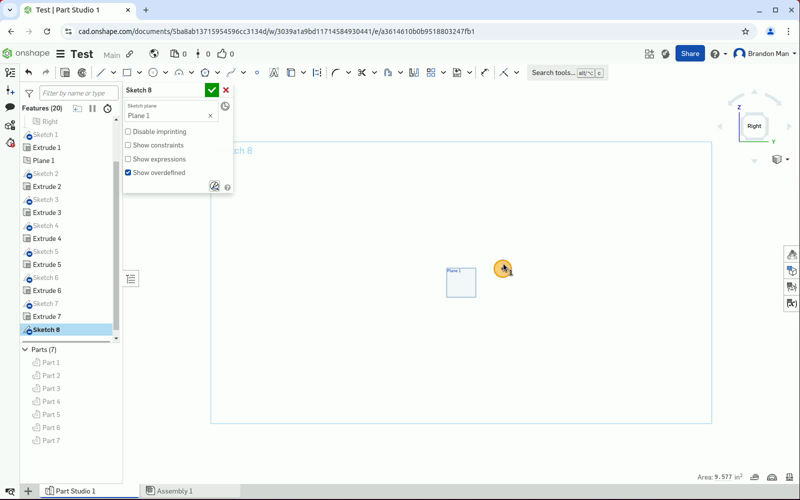
mouse_move(73, 352)
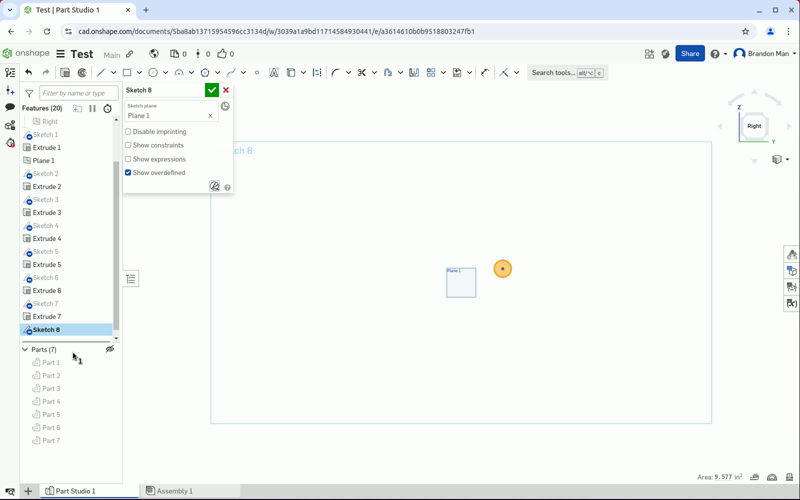
key(shift+y)
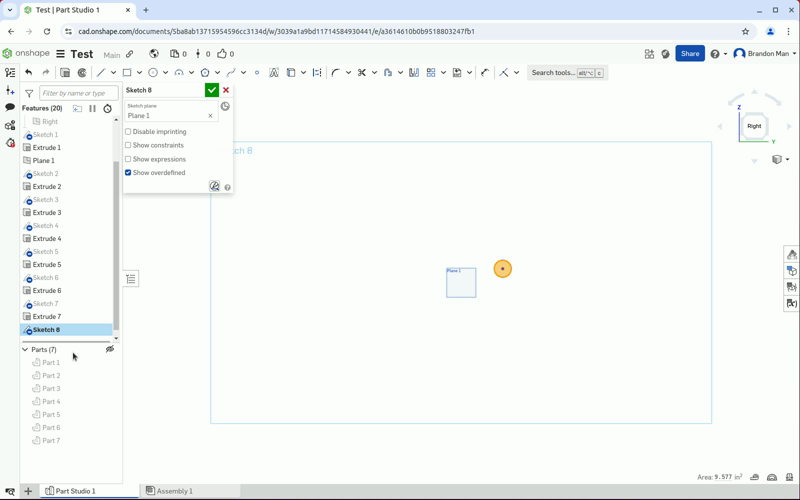
key(shift+e)
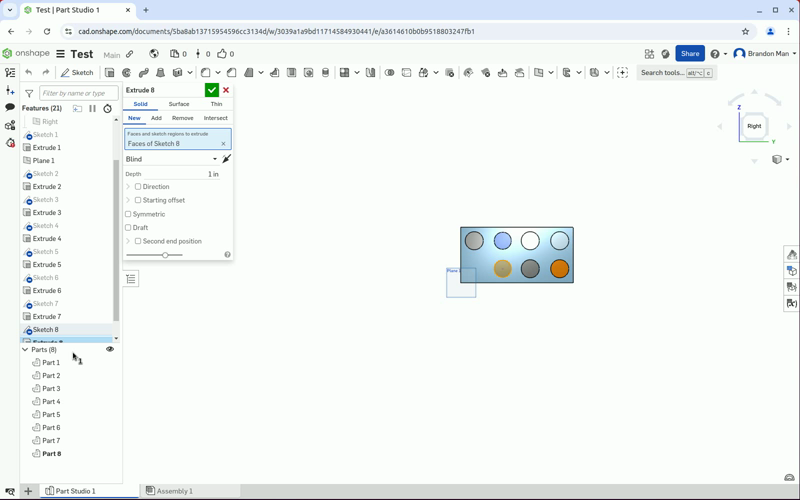
mouse_move(143, 106)
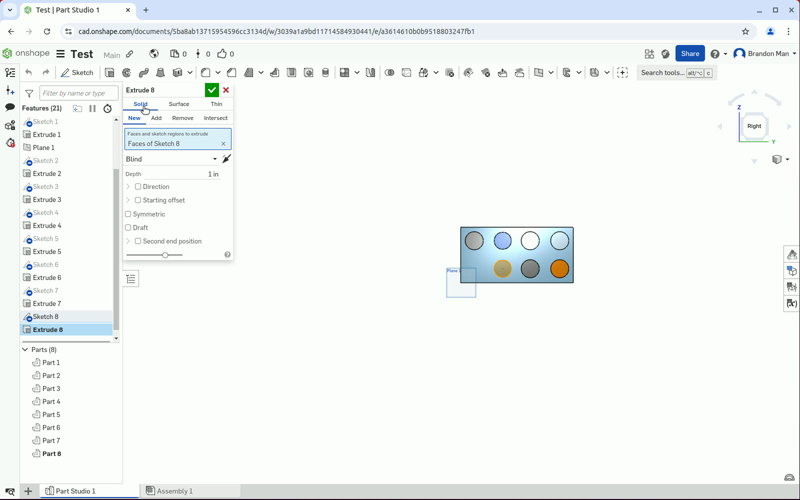
click(143, 106)
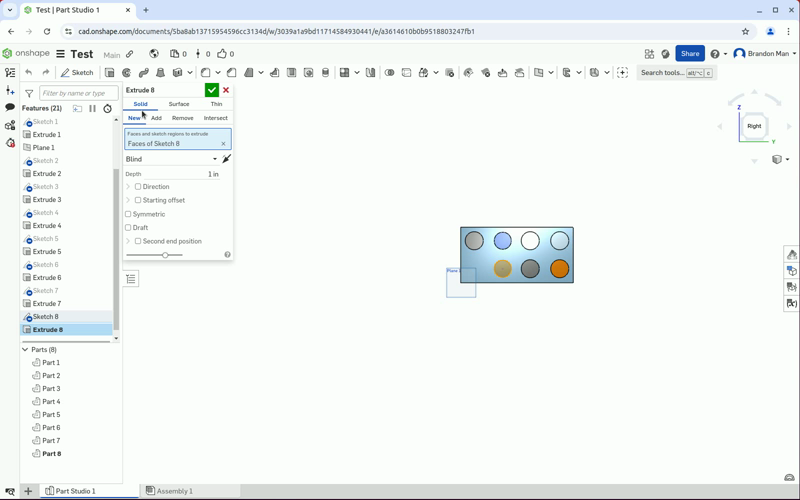
mouse_move(137, 120)
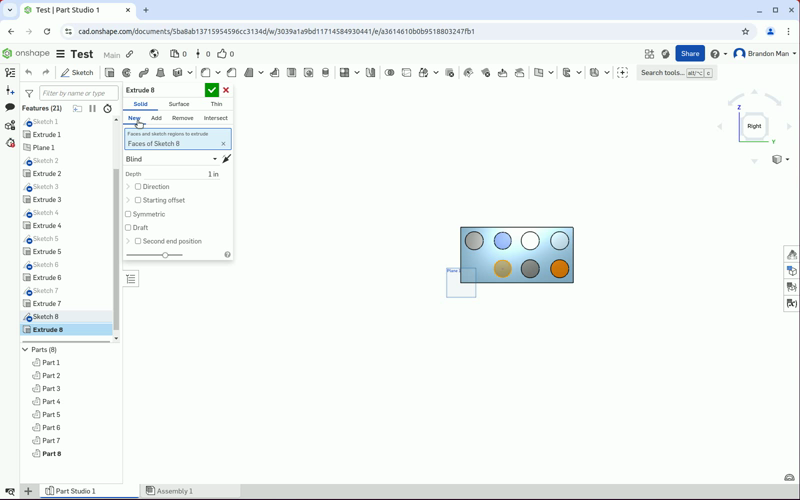
click(137, 120)
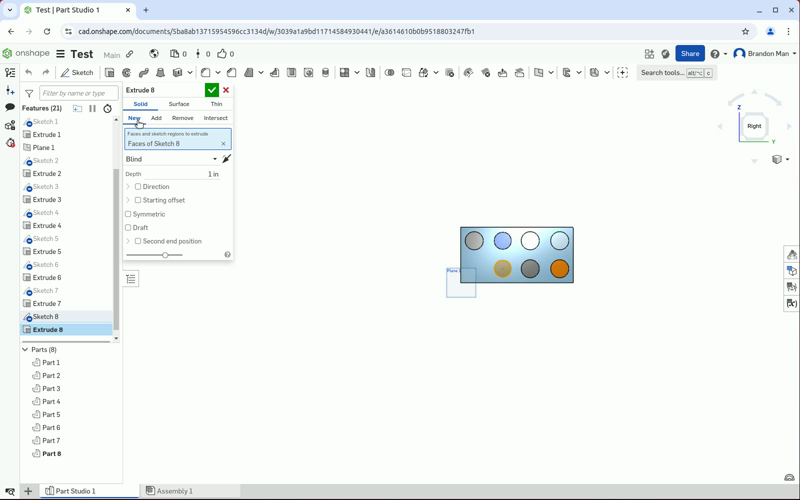
key(tab, 4)
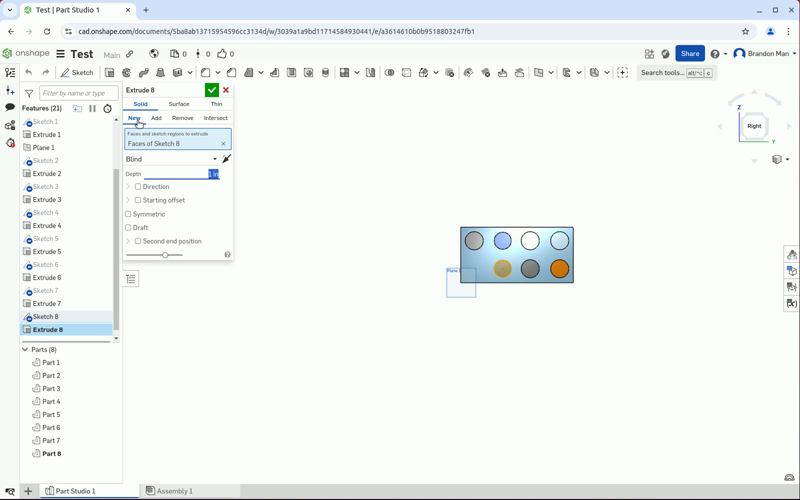
text(1.204)
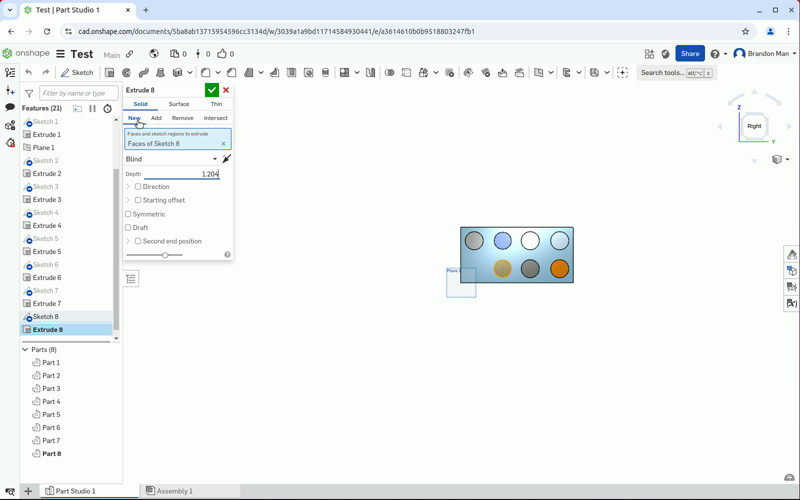
key(enter)
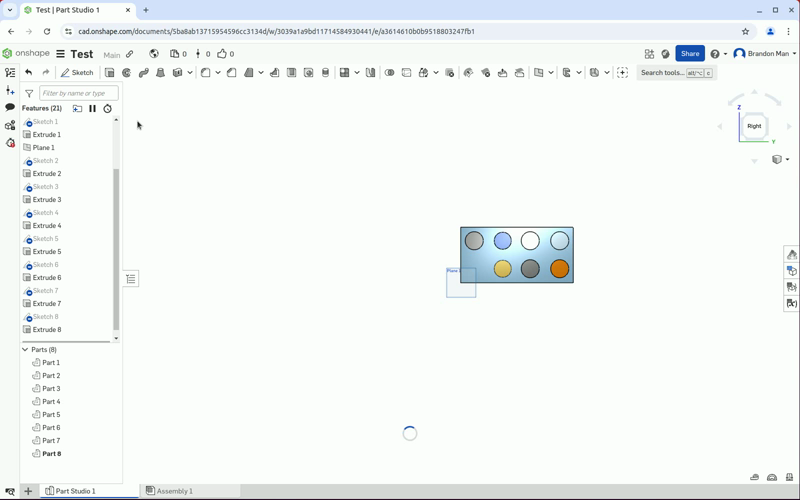
key(shift+h)
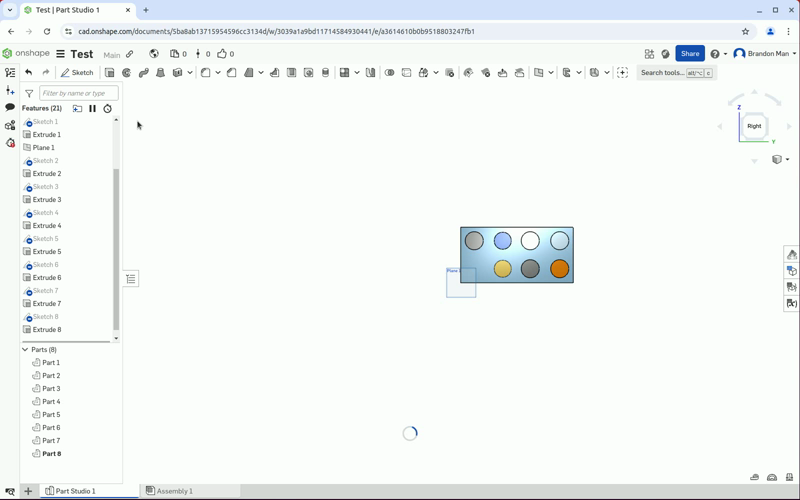
key(shift+h)
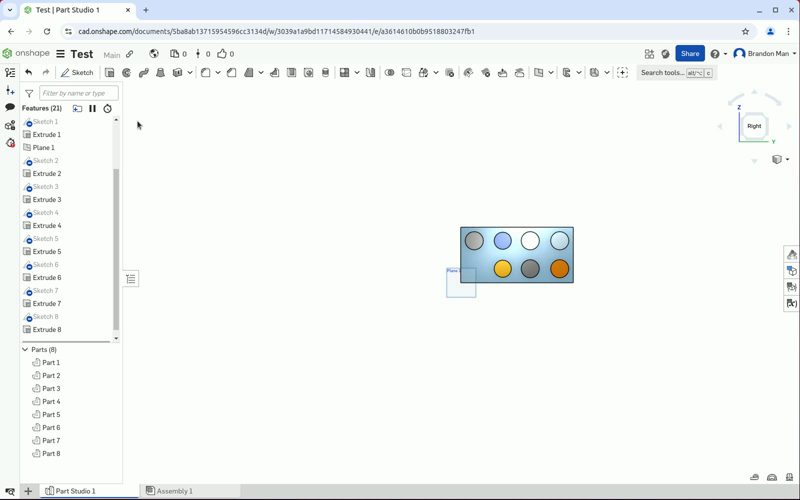
mouse_move(69, 124)
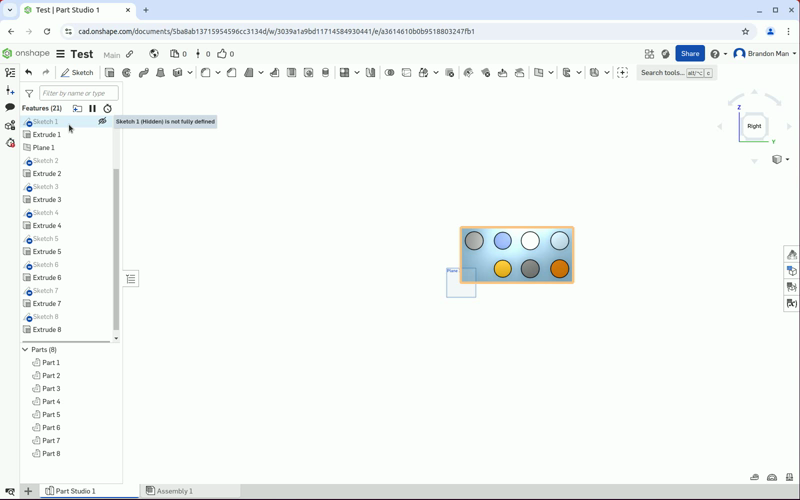
click(69, 124)
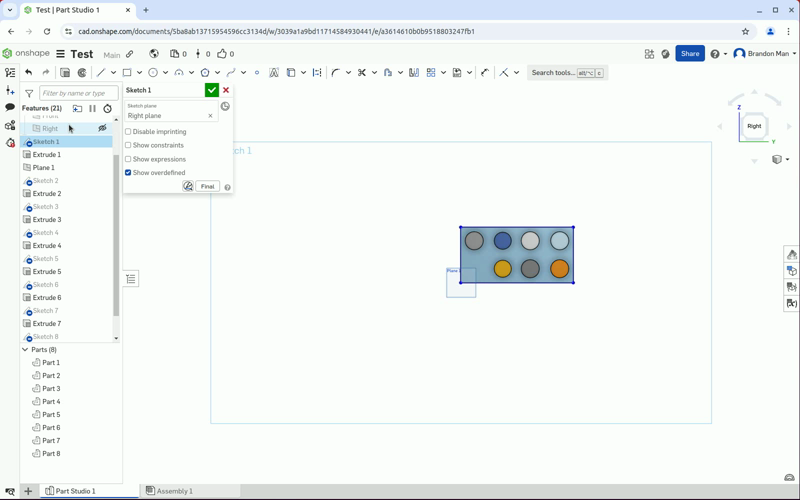
mouse_move(229, 92)
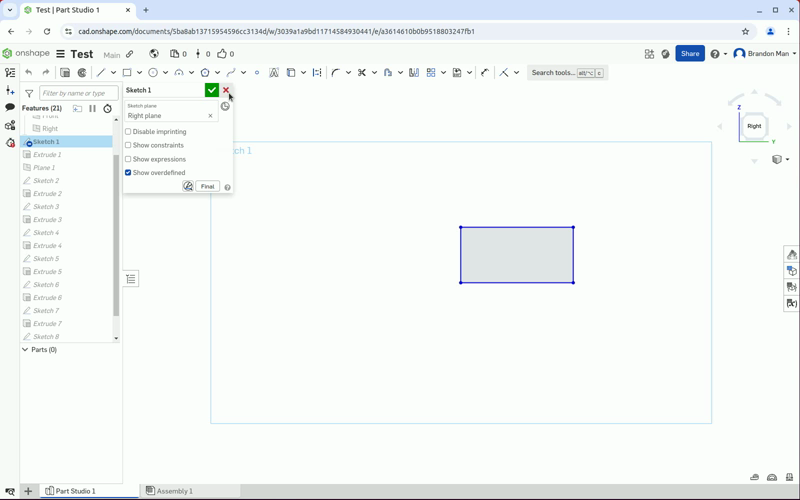
click(229, 92)
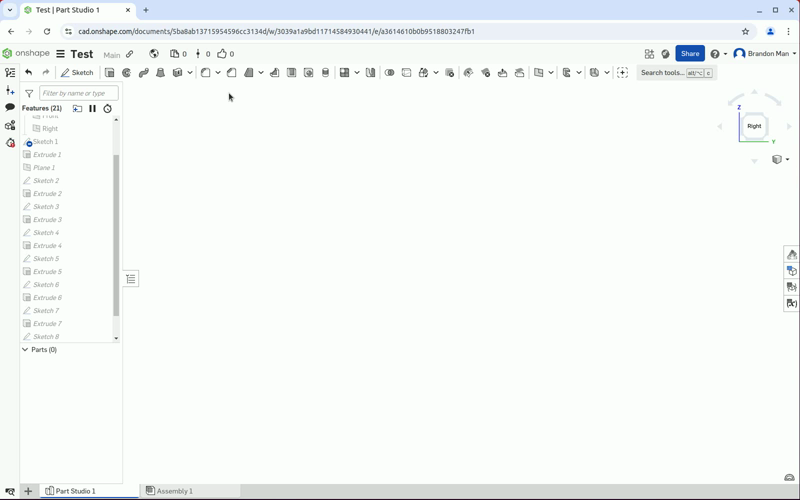
key(shift+s)
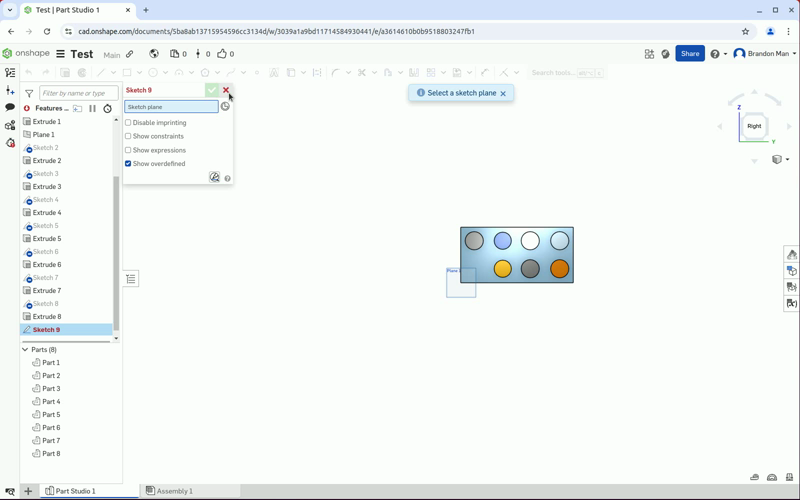
mouse_move(69, 137)
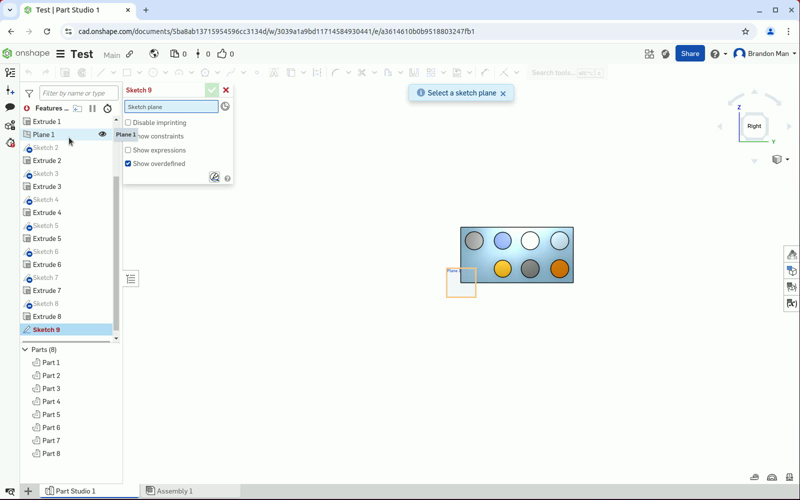
click(69, 137)
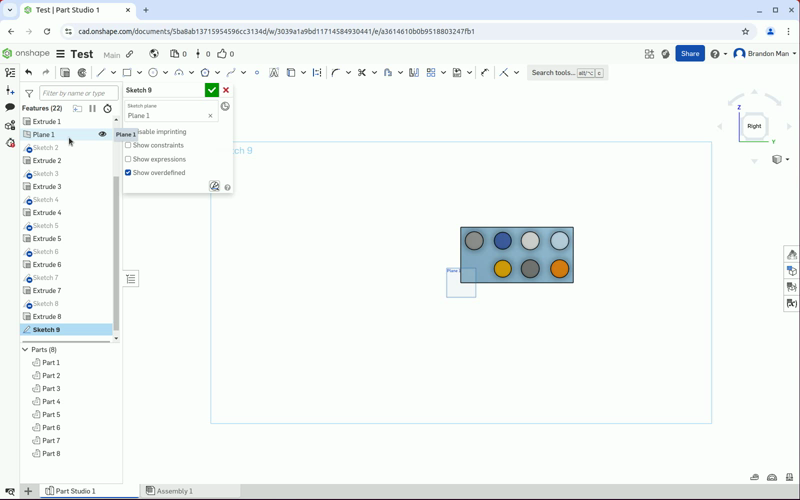
mouse_move(73, 352)
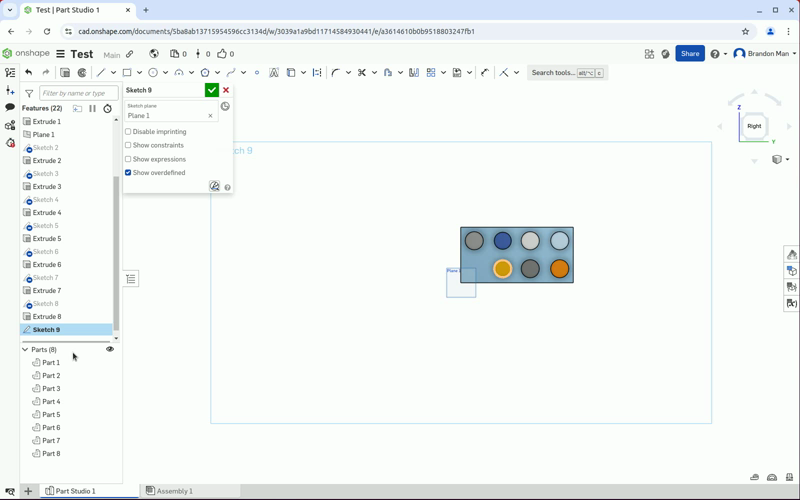
key(y)
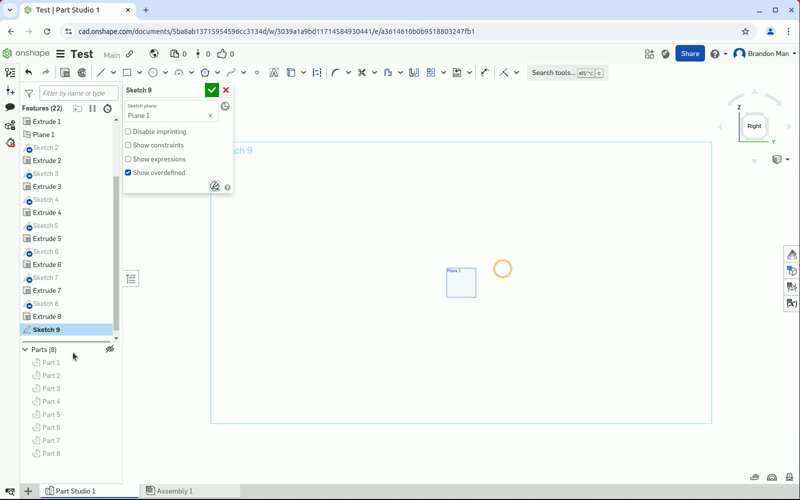
key(c)
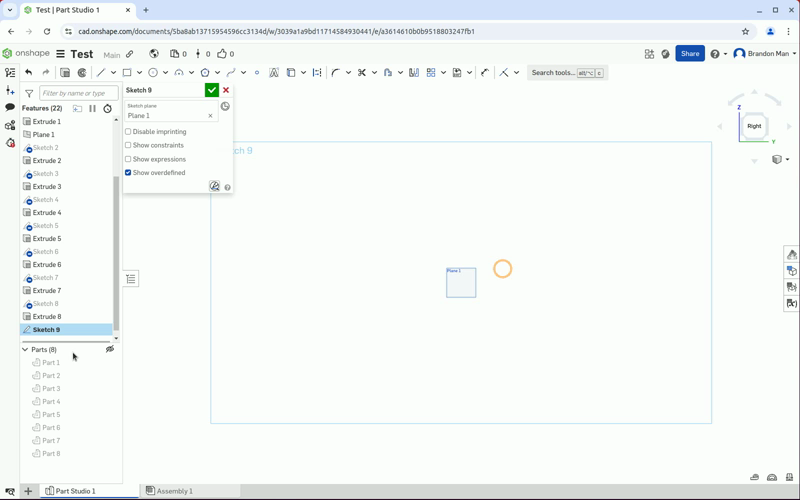
key_down(shift)
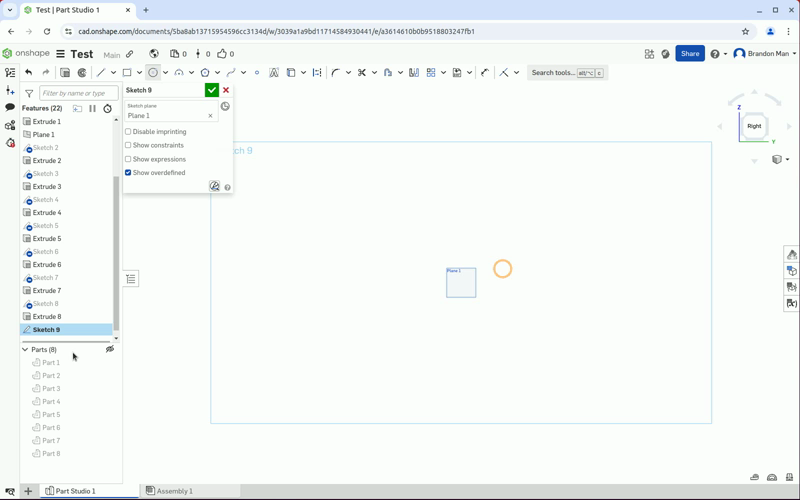
mouse_move(474, 268)
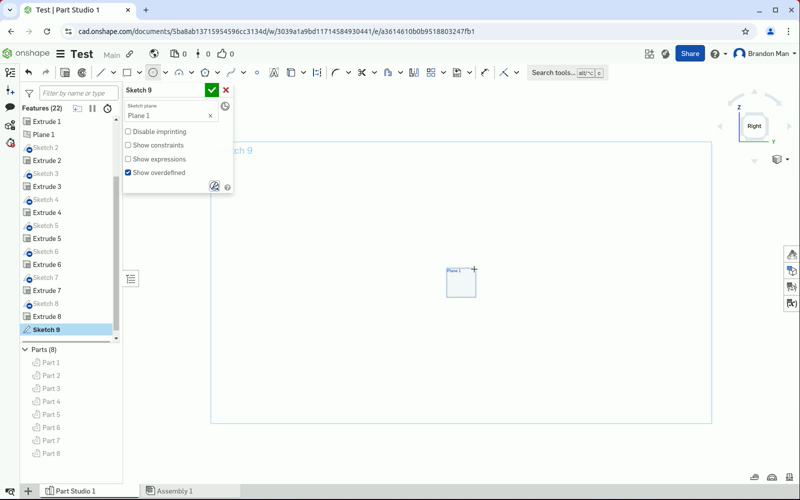
click(474, 268)
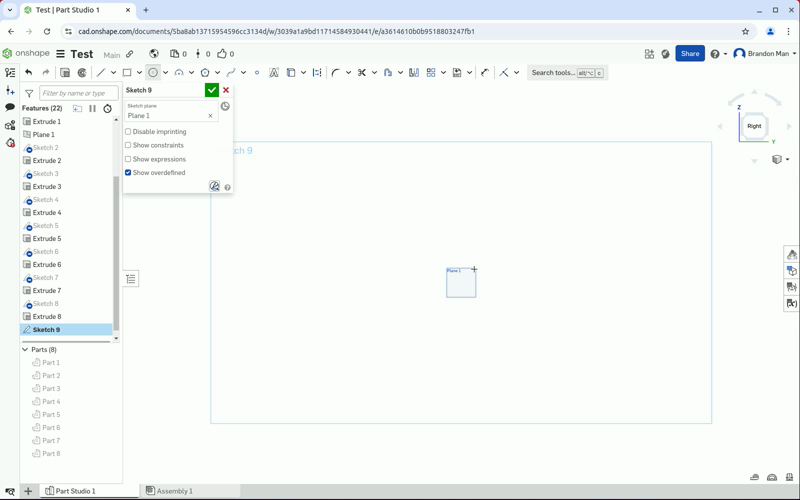
key_up(shift)
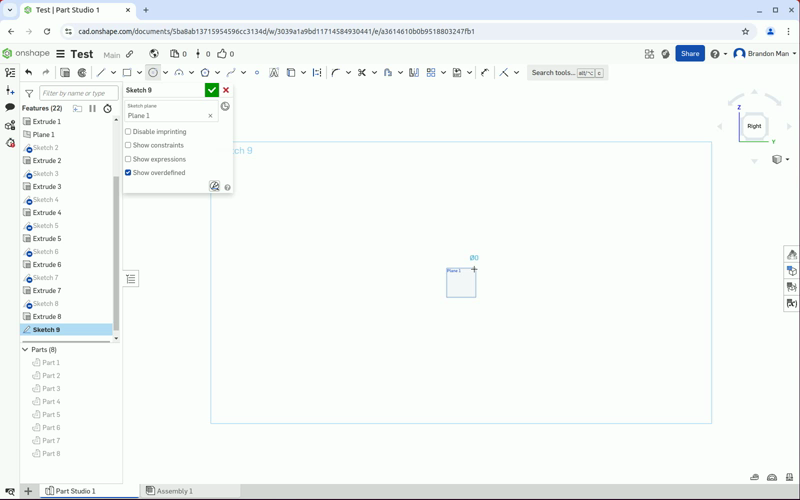
mouse_move(483, 268)
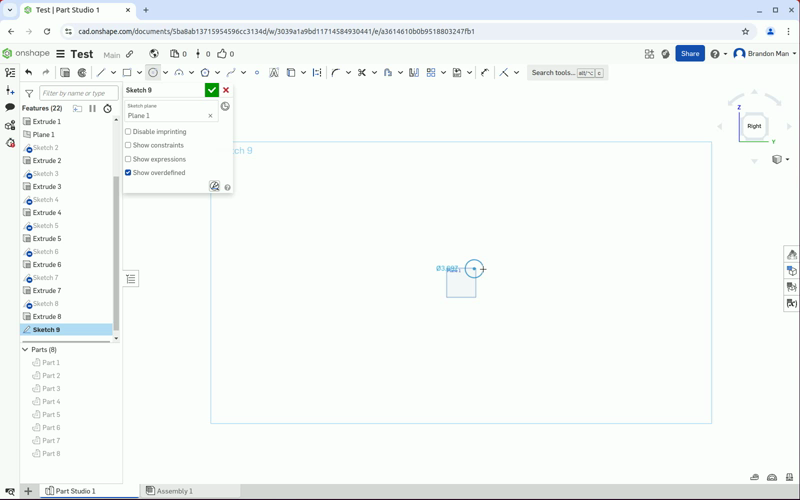
click(483, 268)
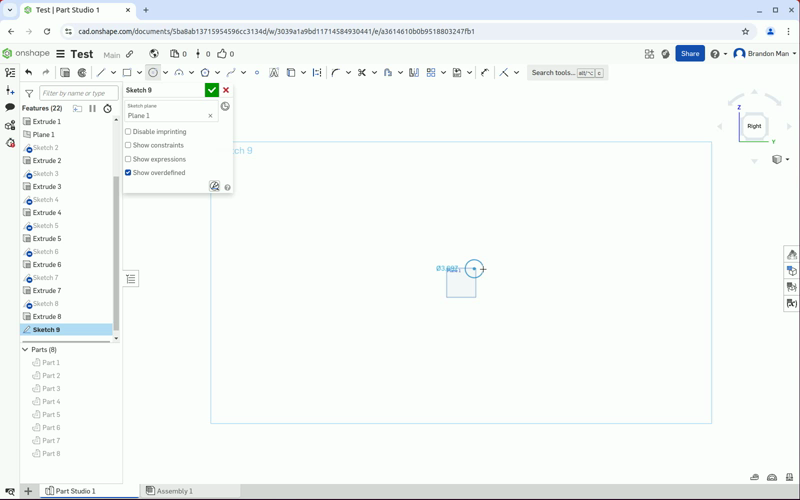
key(esc)
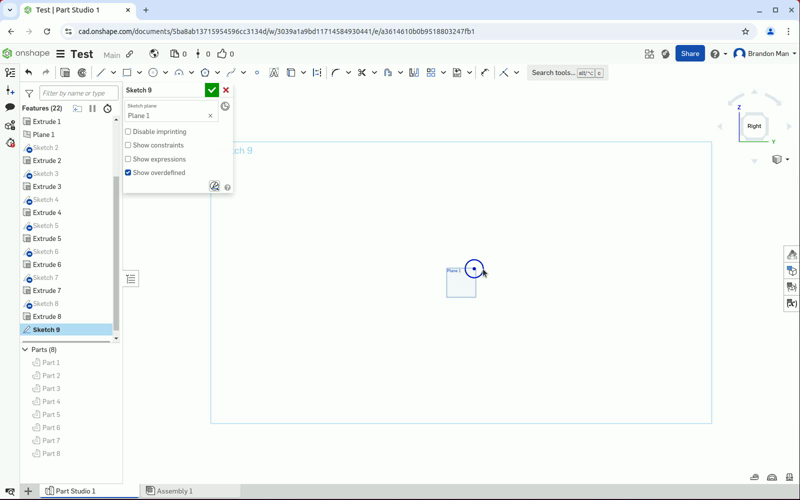
mouse_move(471, 268)
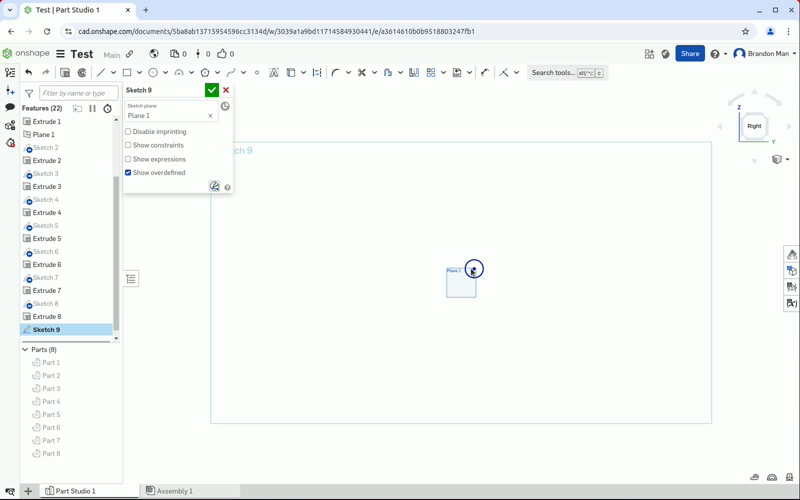
scroll(6)
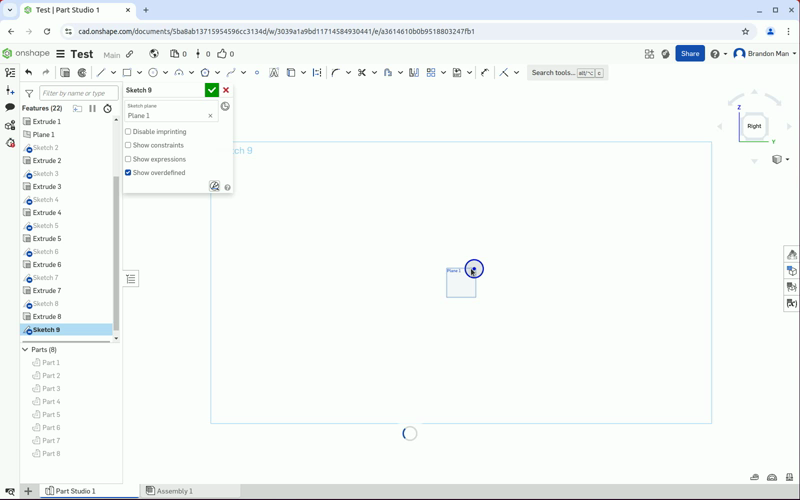
scroll(6)
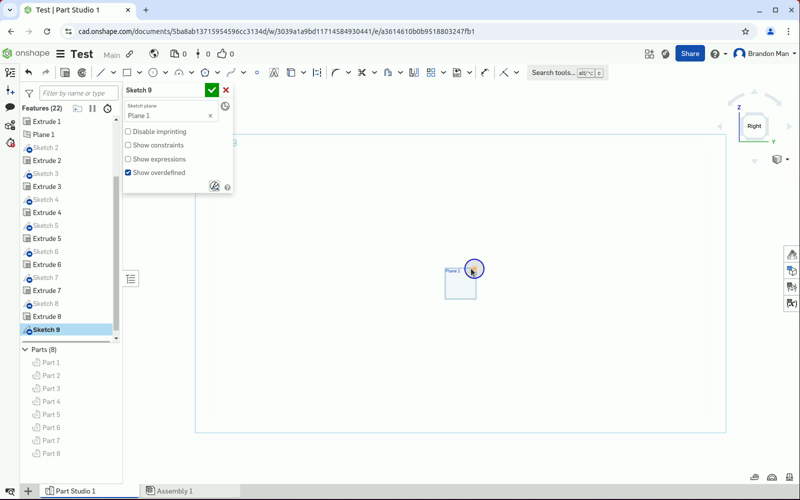
scroll(6)
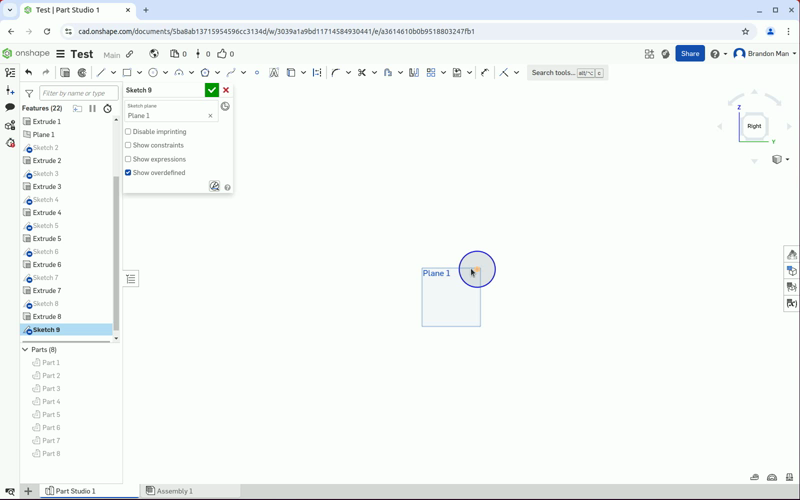
scroll(6)
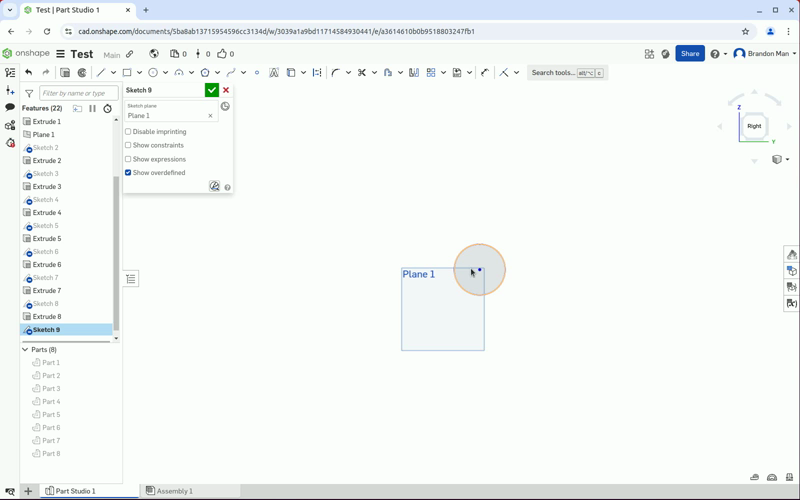
scroll(6)
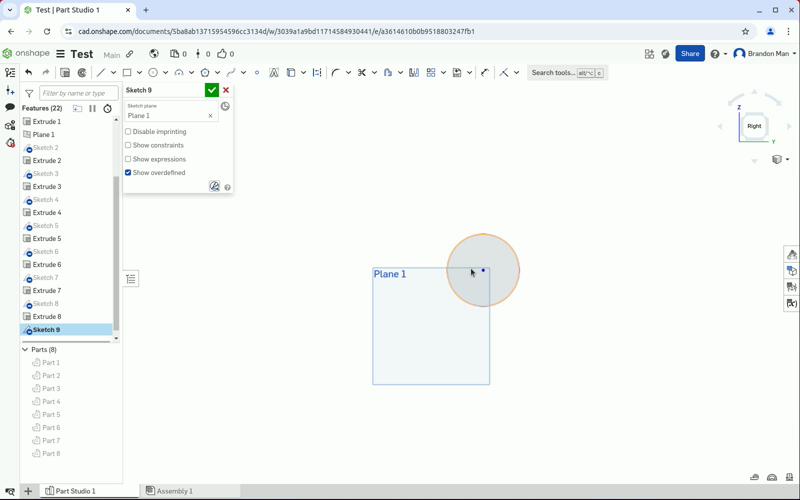
scroll(6)
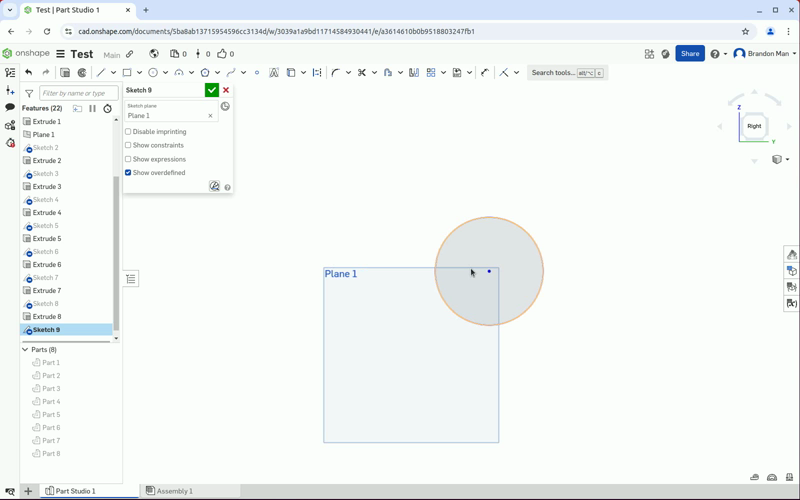
scroll(6)
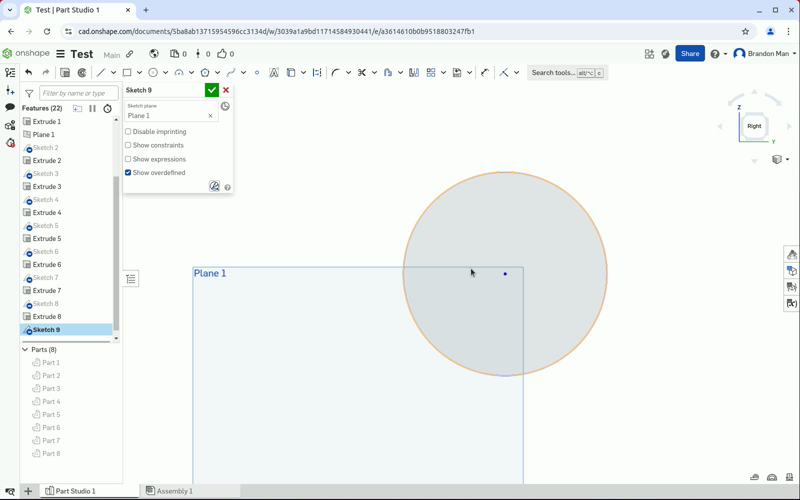
click(471, 268)
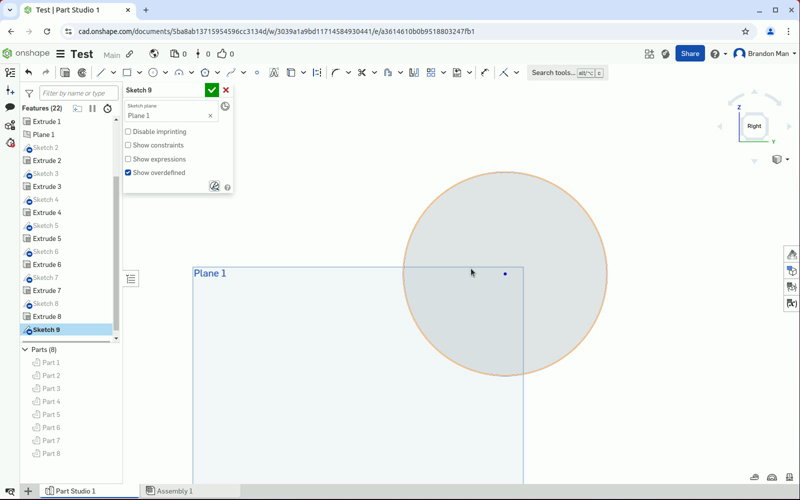
scroll(-6)
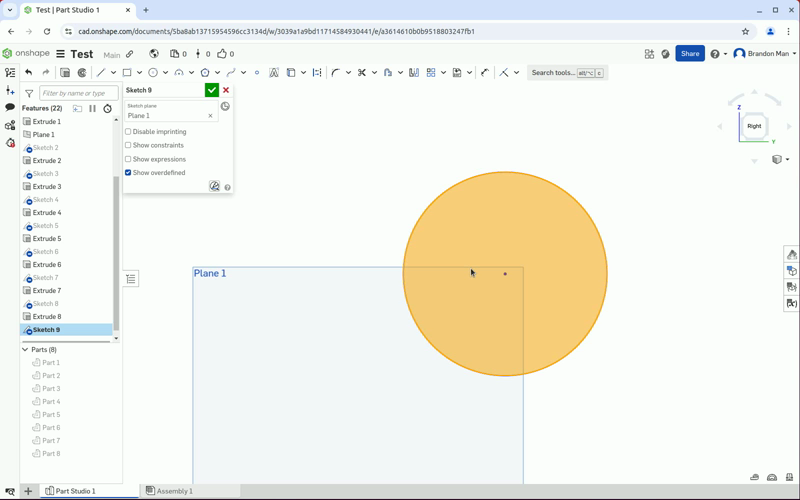
scroll(-6)
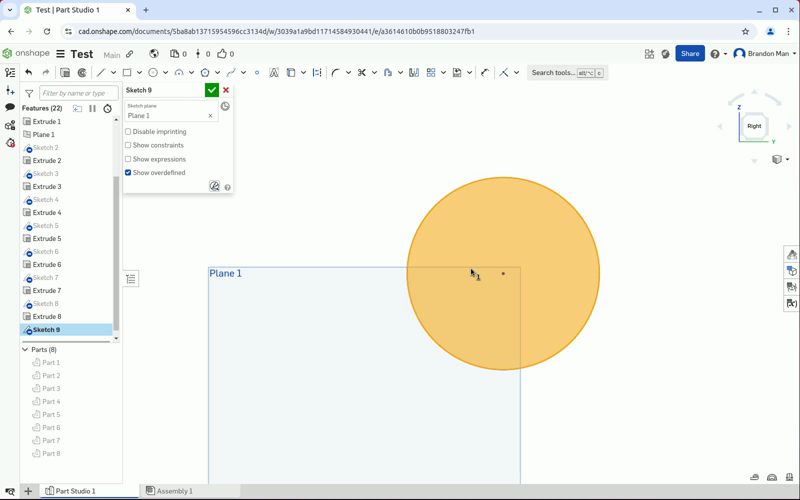
scroll(-6)
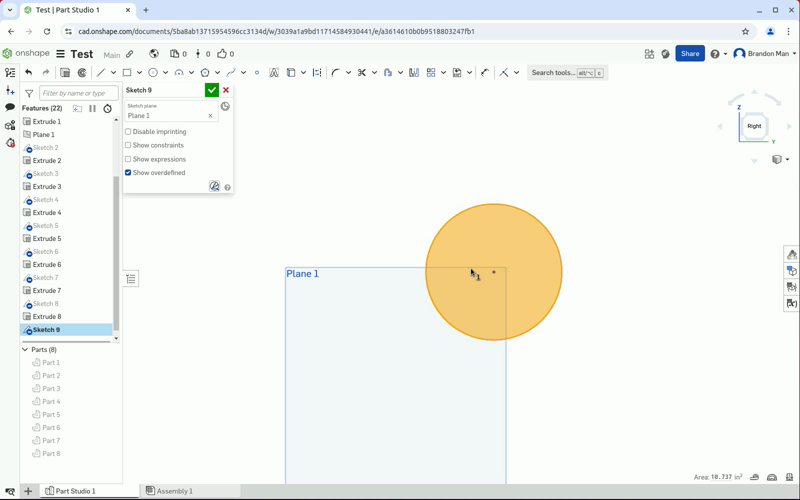
scroll(-6)
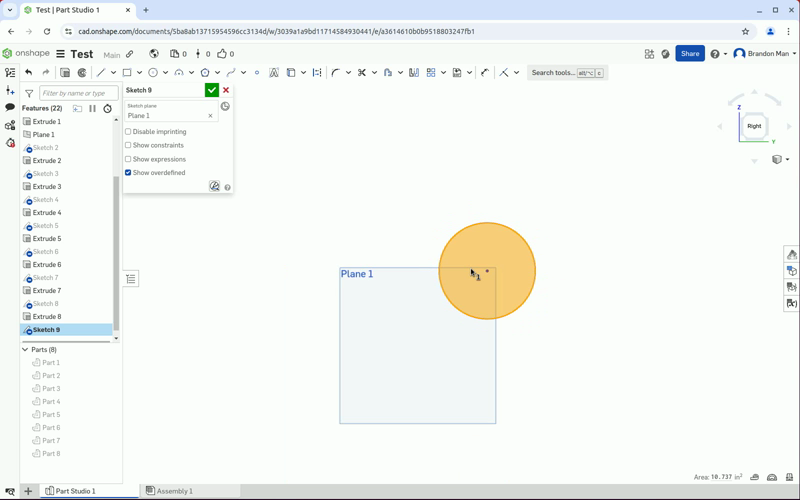
scroll(-6)
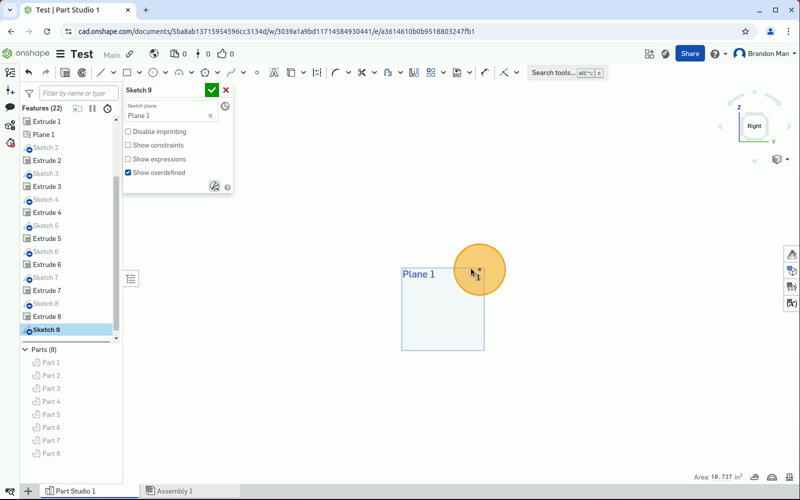
scroll(-6)
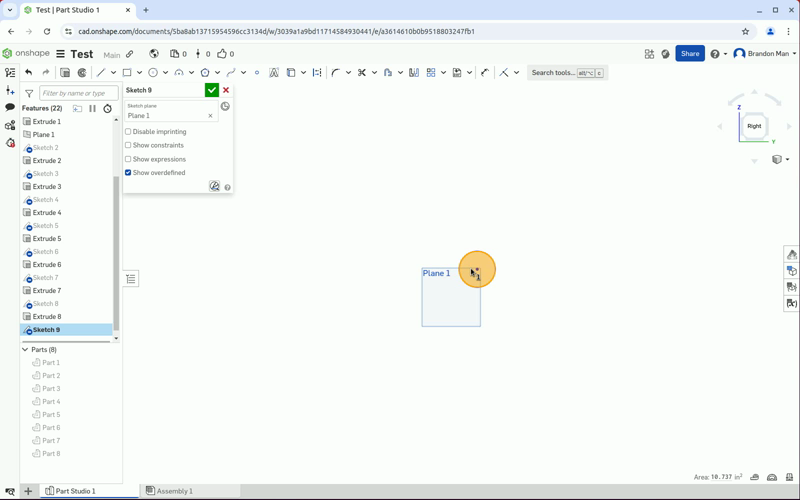
scroll(-6)
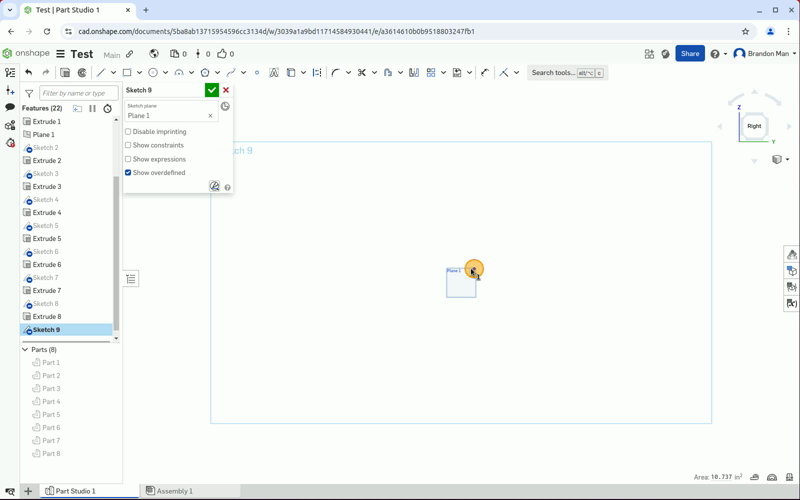
mouse_move(73, 352)
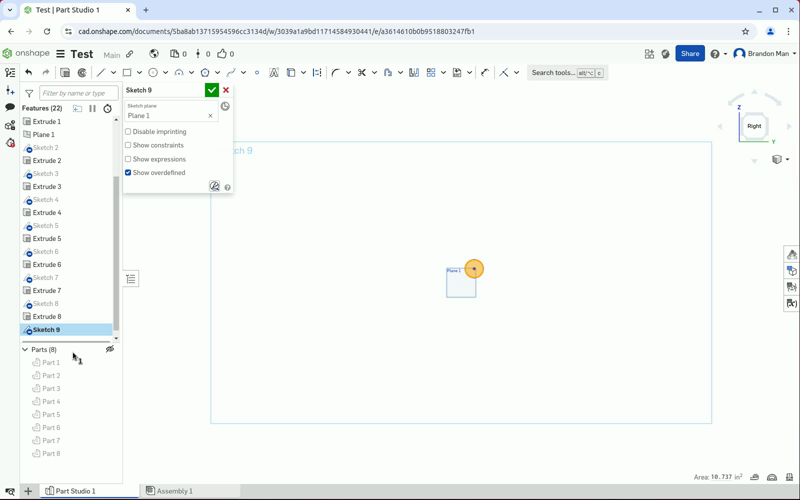
key(shift+y)
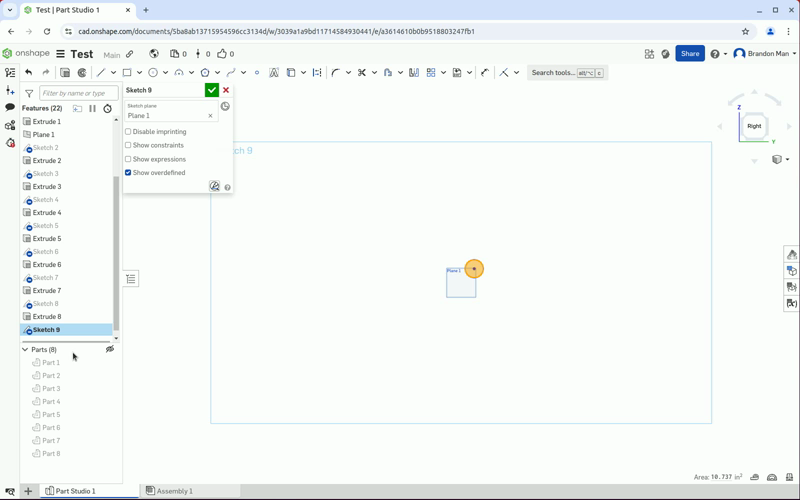
key(shift+e)
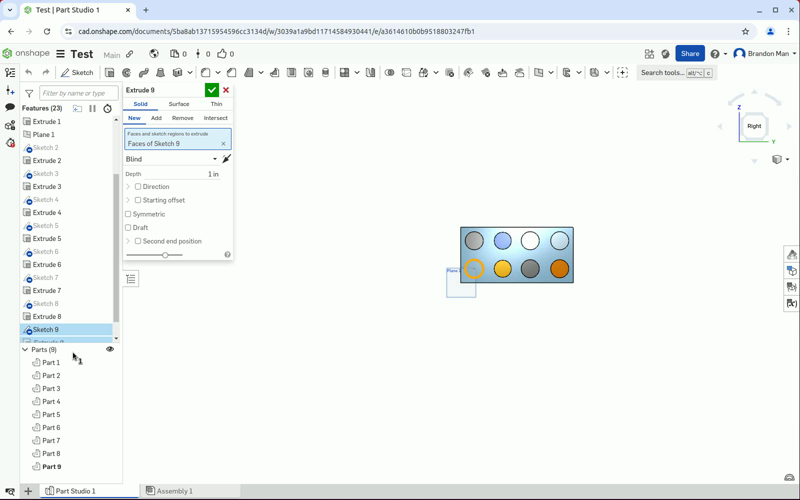
mouse_move(143, 106)
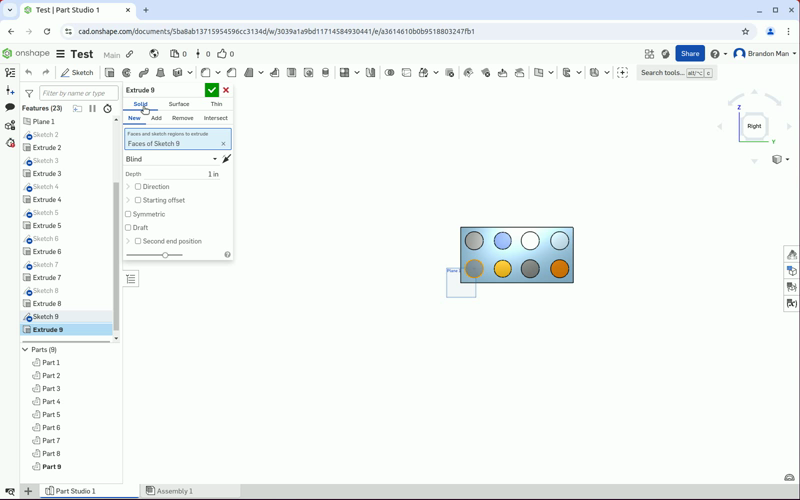
click(143, 106)
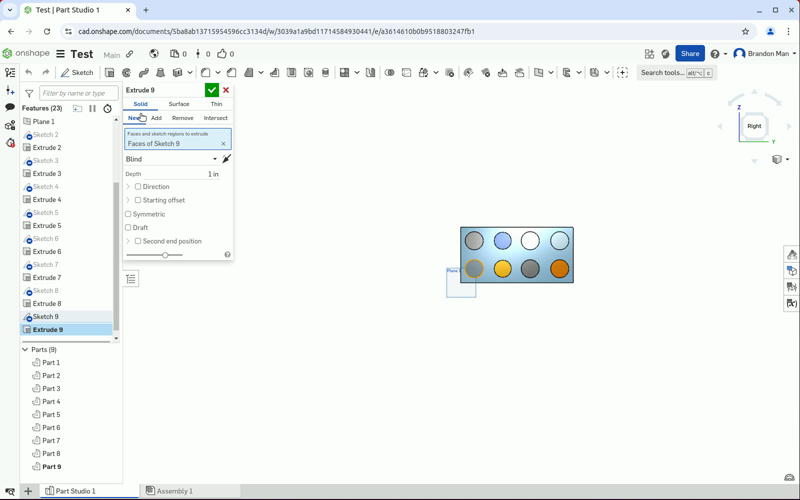
mouse_move(137, 120)
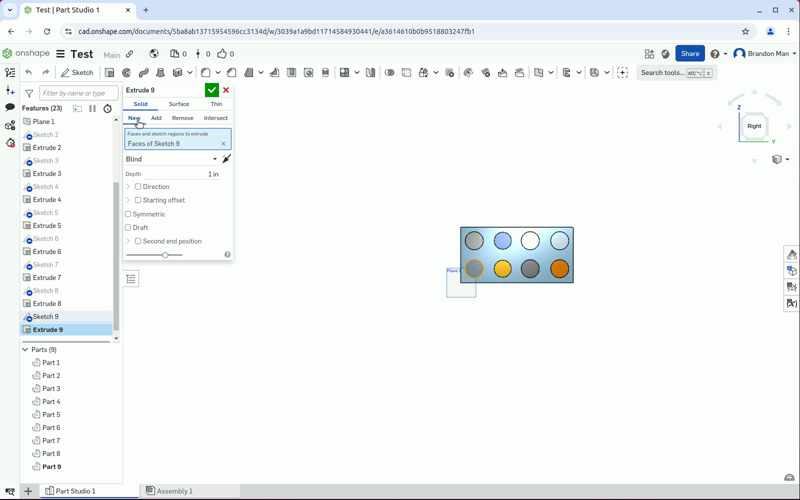
click(137, 120)
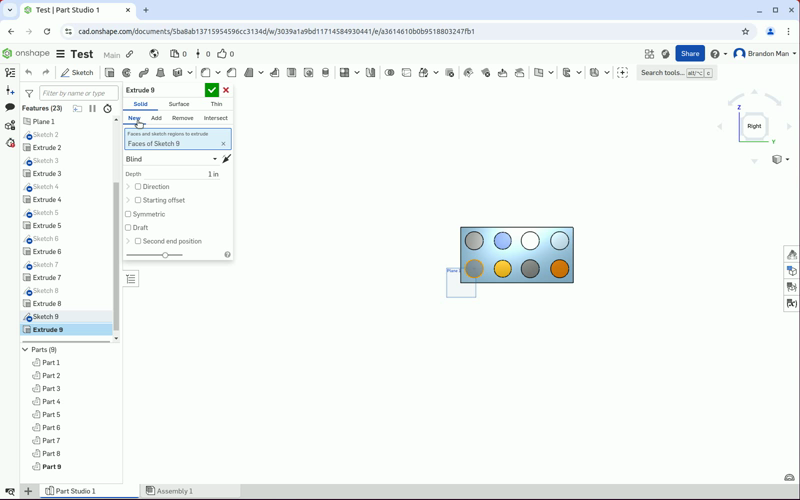
key(tab, 4)
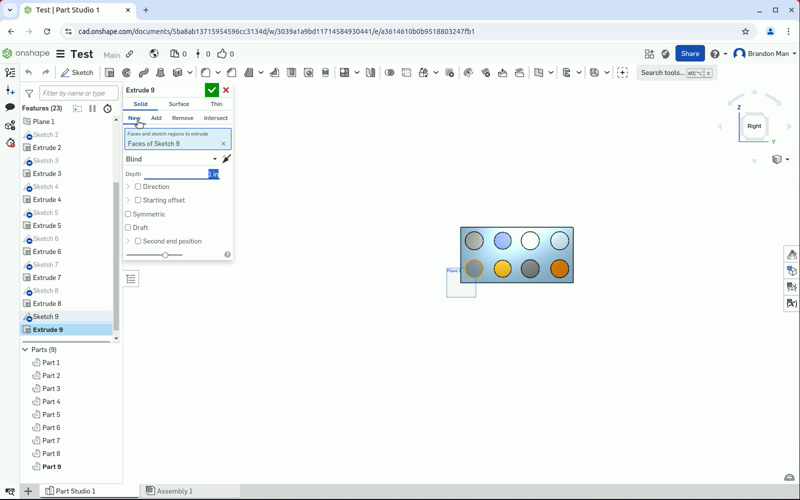
text(1.204)
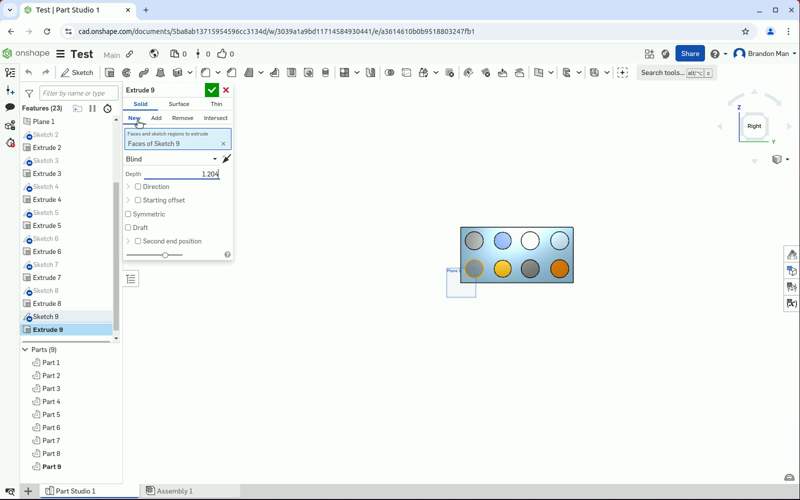
key(enter)
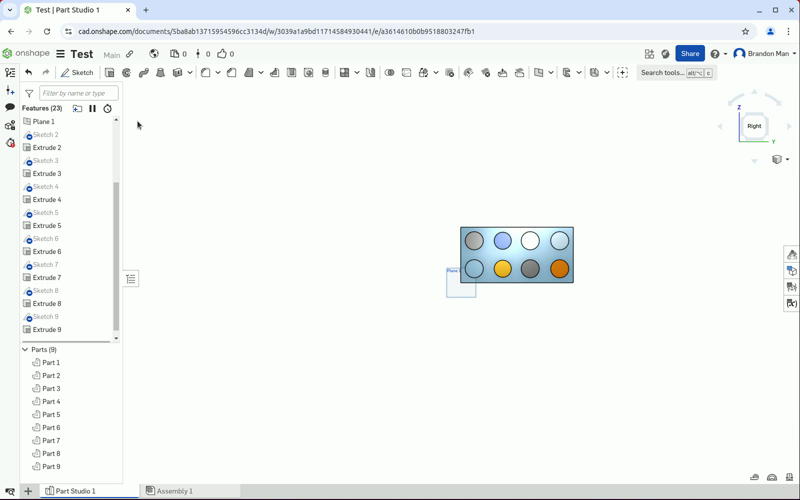
key(shift+h)
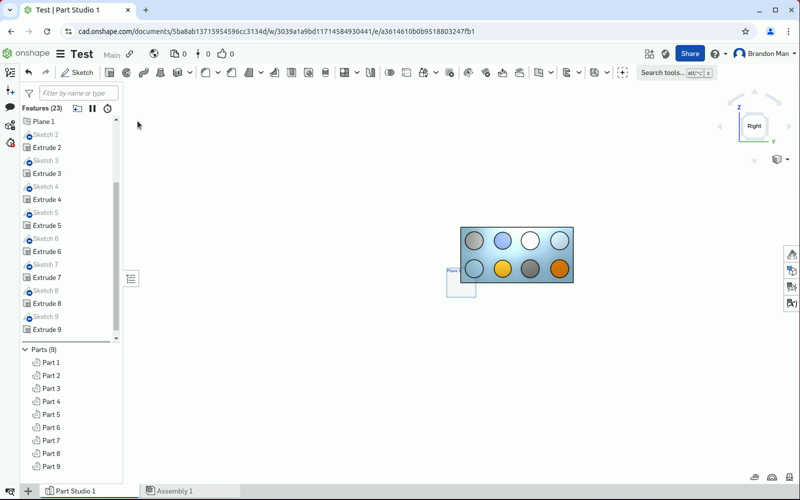
key(shift+h)
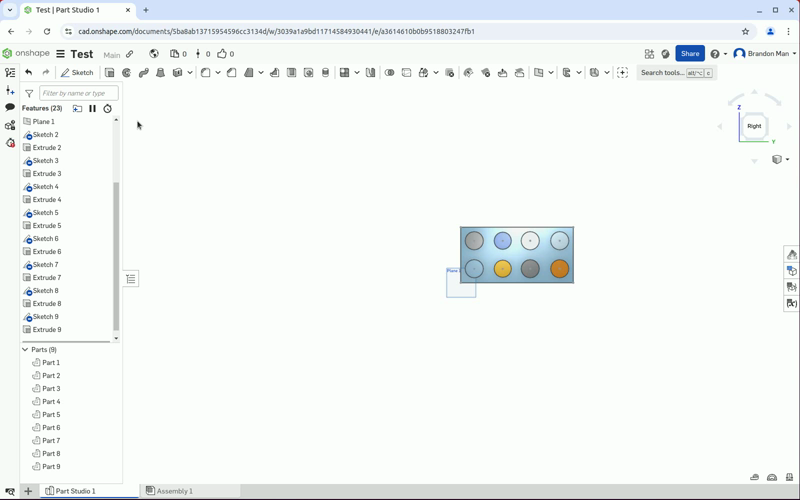
key(shift+7)
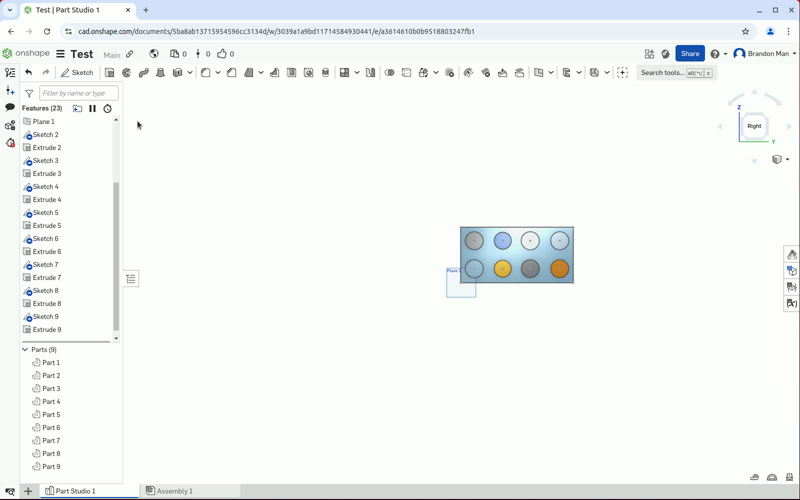
key(right, 2)
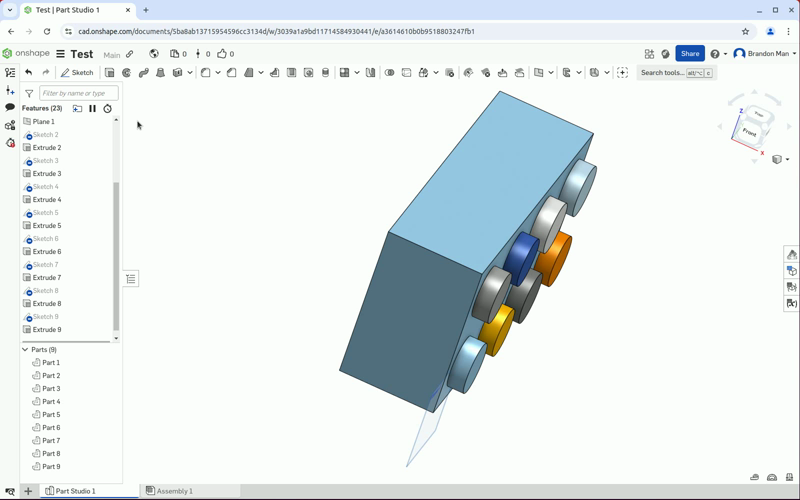
key(down, 2)
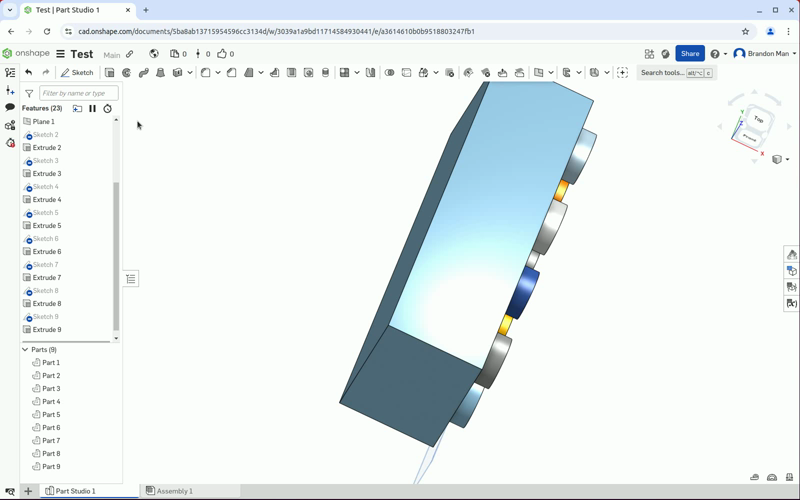
key(up, 2)
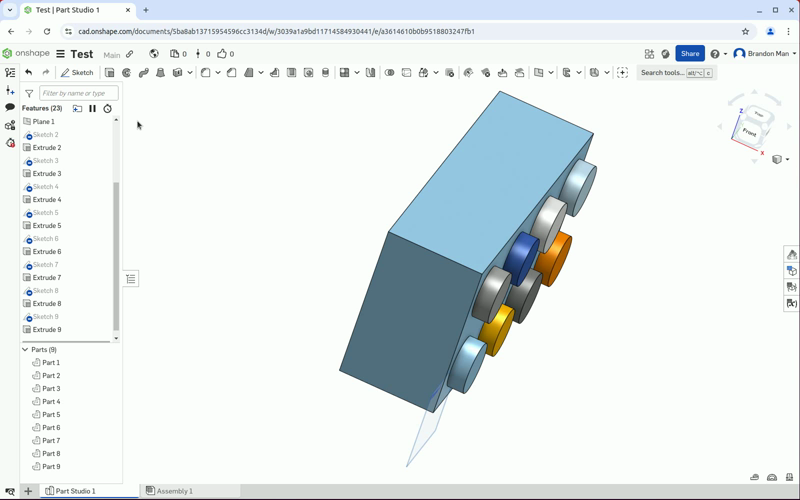
key(left, 2)
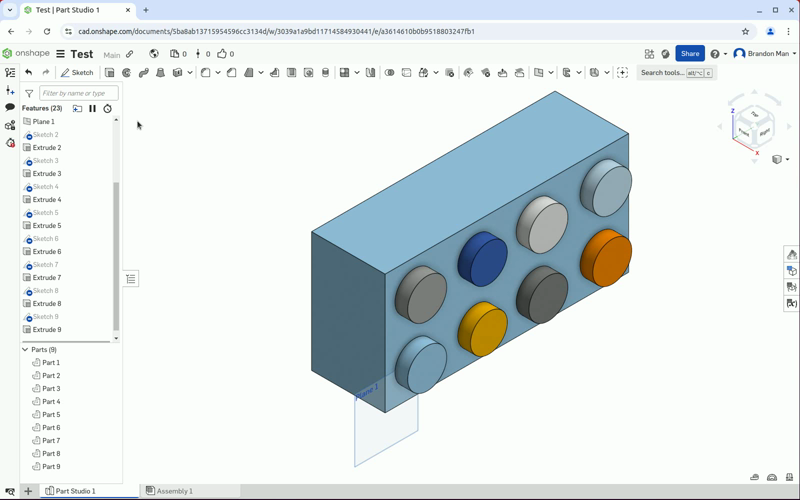
mouse_move(69, 98)
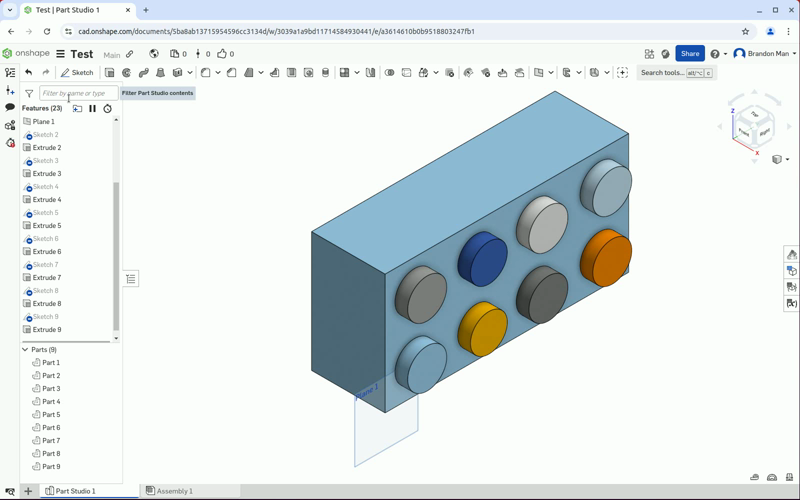
click(69, 98)